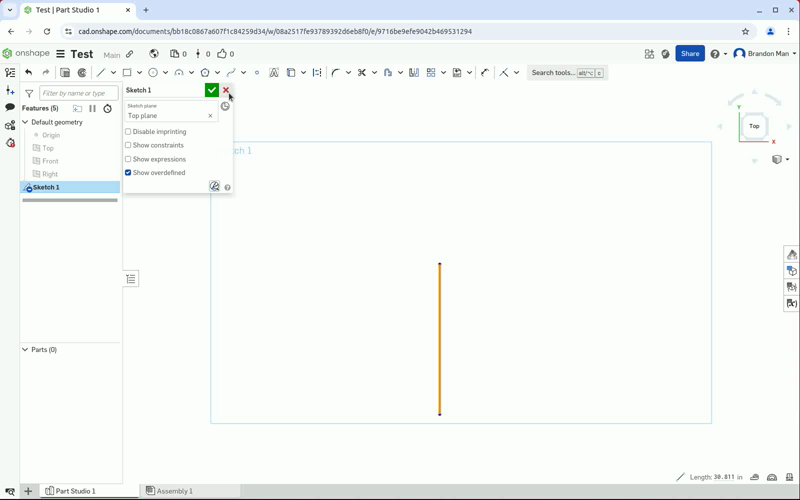
key(shift+h)
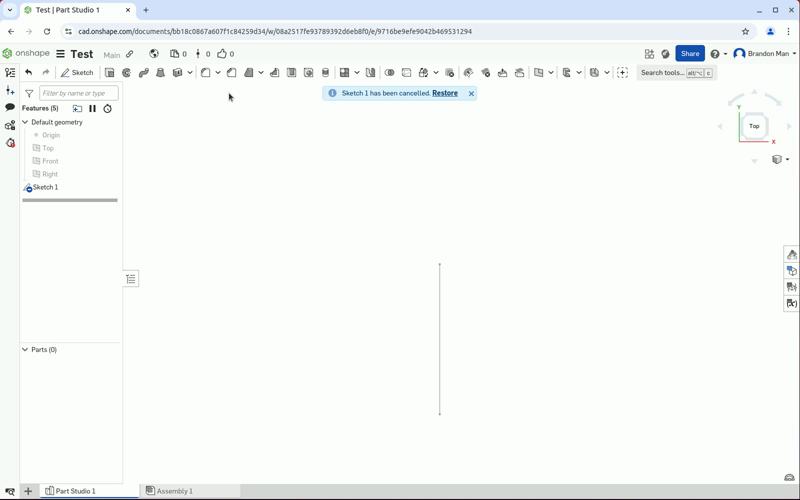
mouse_move(73, 352)
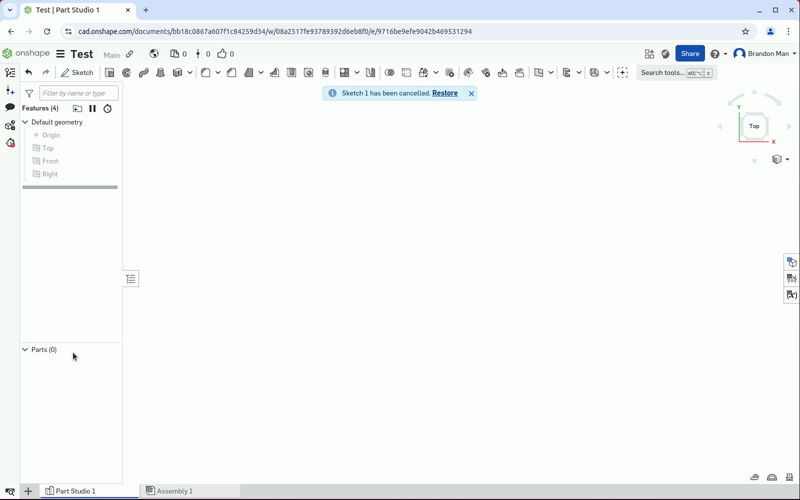
key(y)
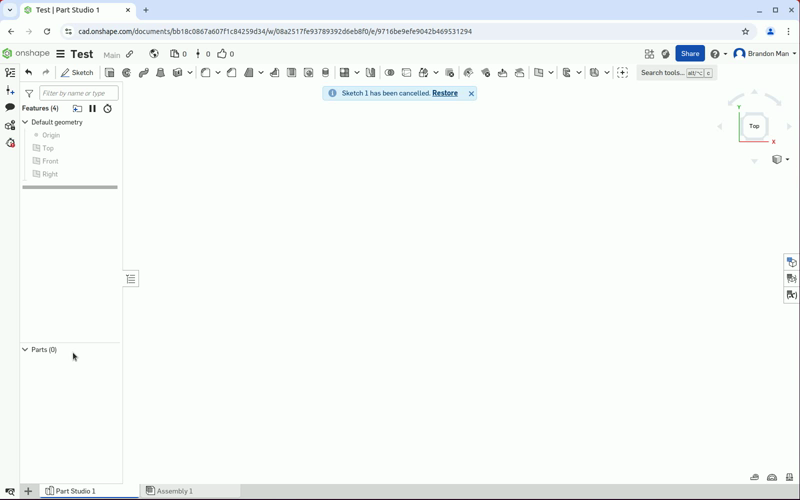
key(shift+p)
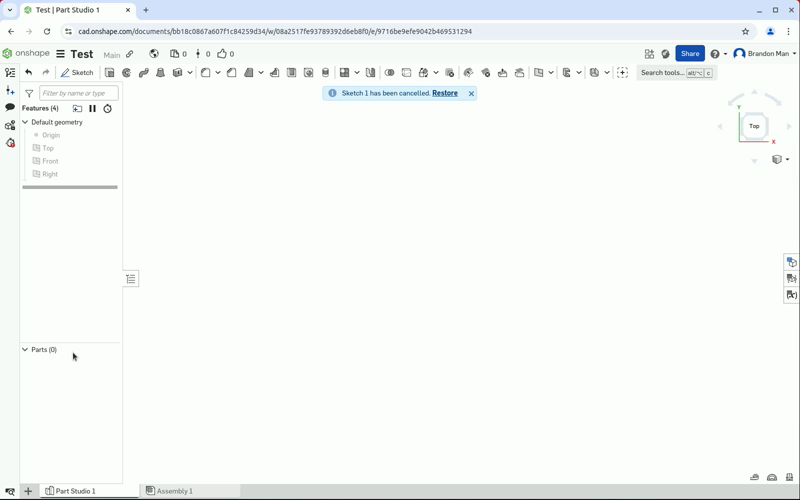
key(space)
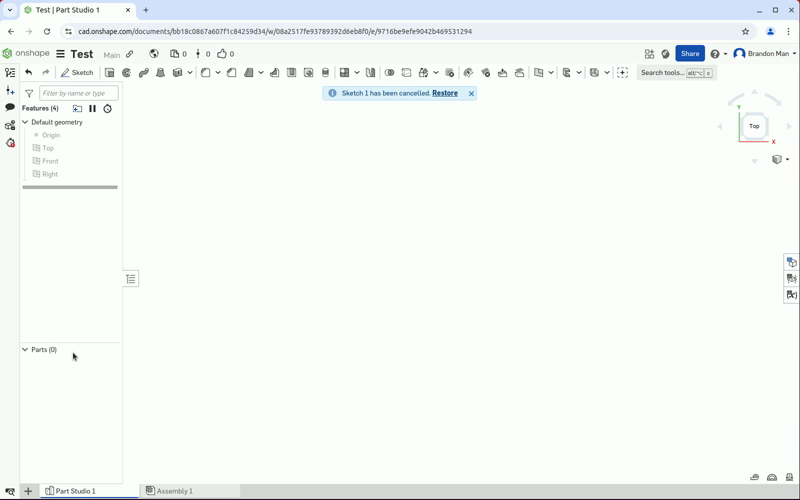
key_down(shift)
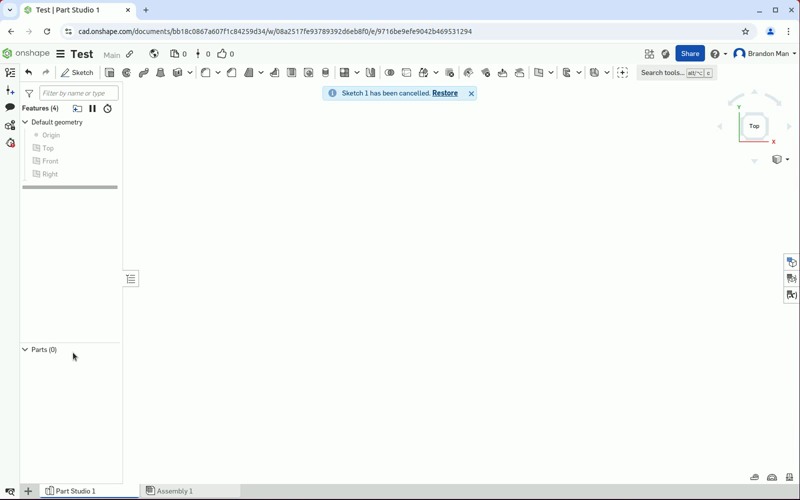
key(up)
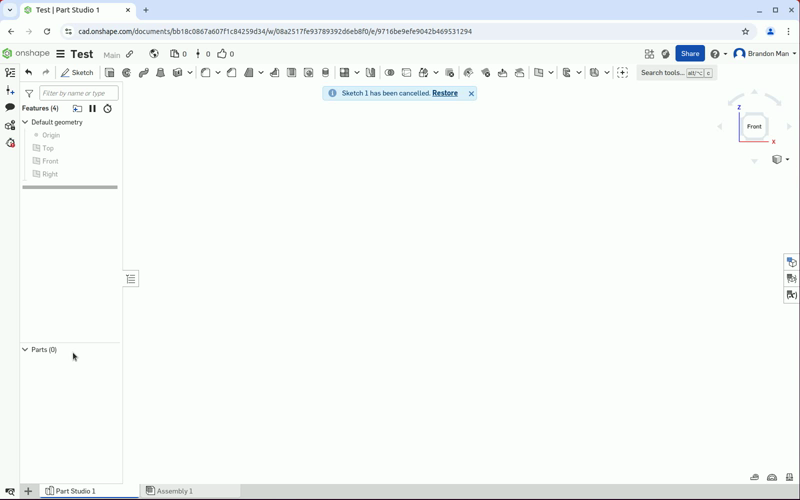
key_up(shift)
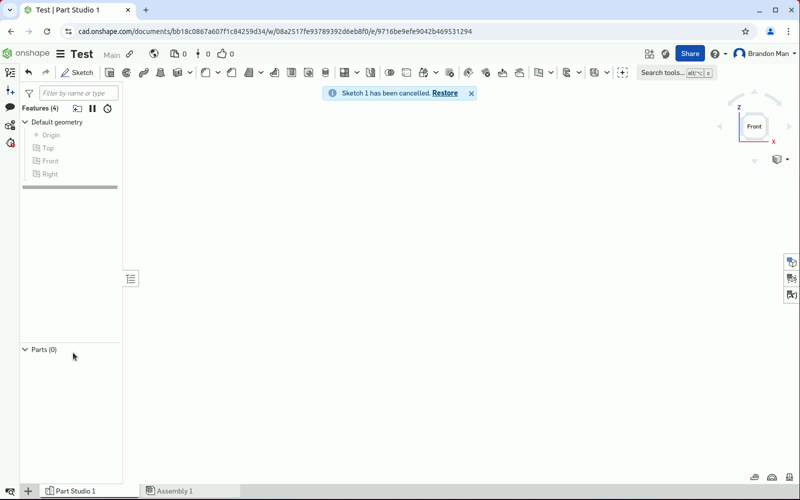
mouse_move(73, 352)
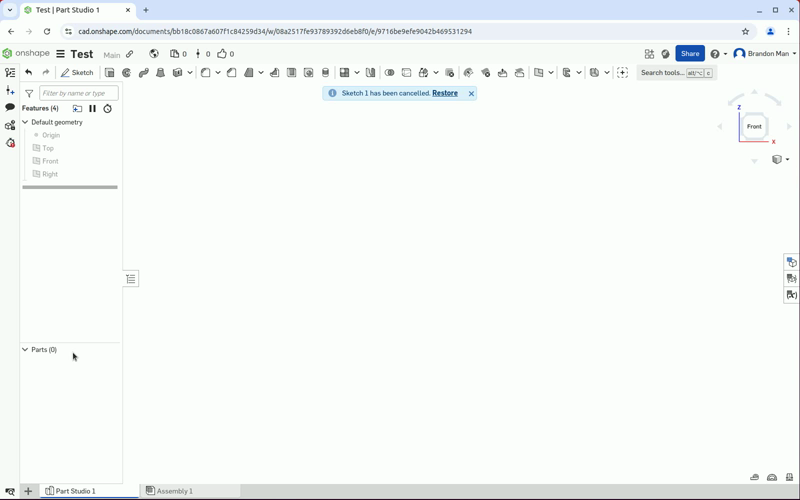
key(shift+y)
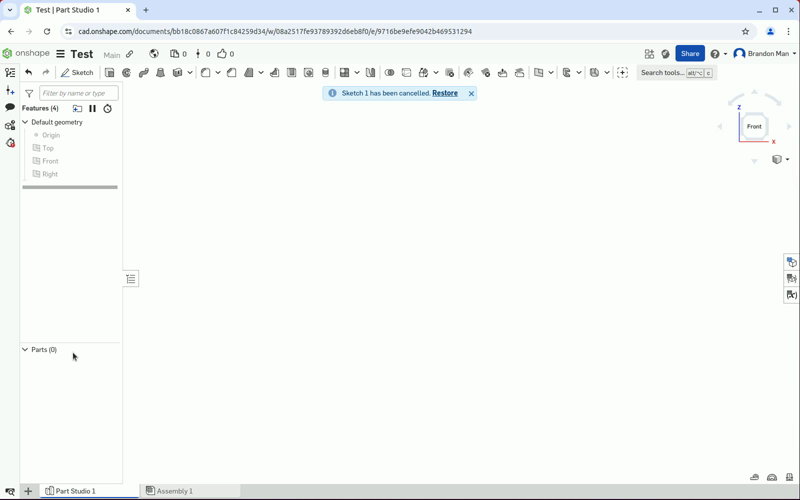
key(shift+s)
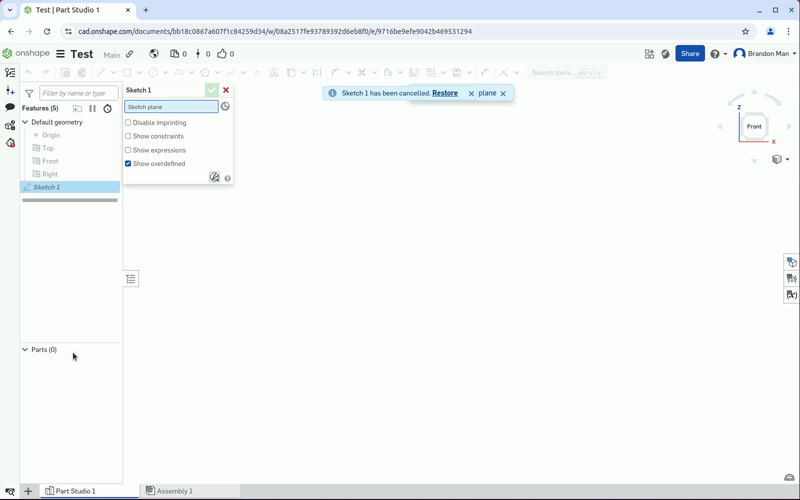
mouse_move(73, 163)
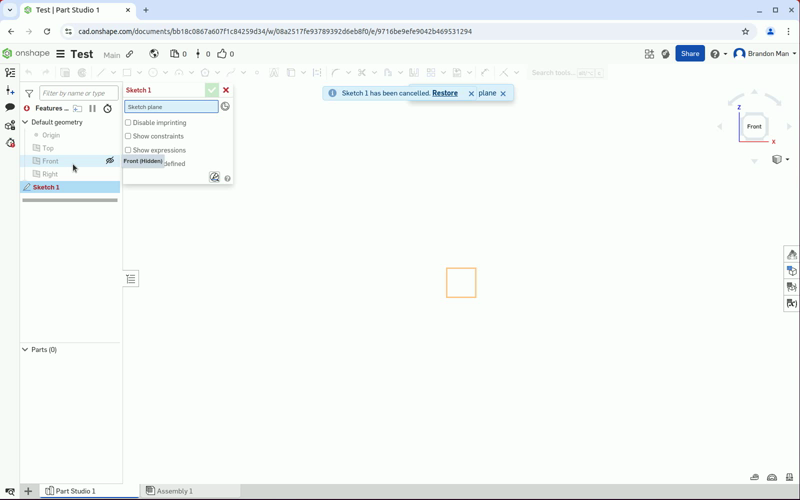
click(73, 163)
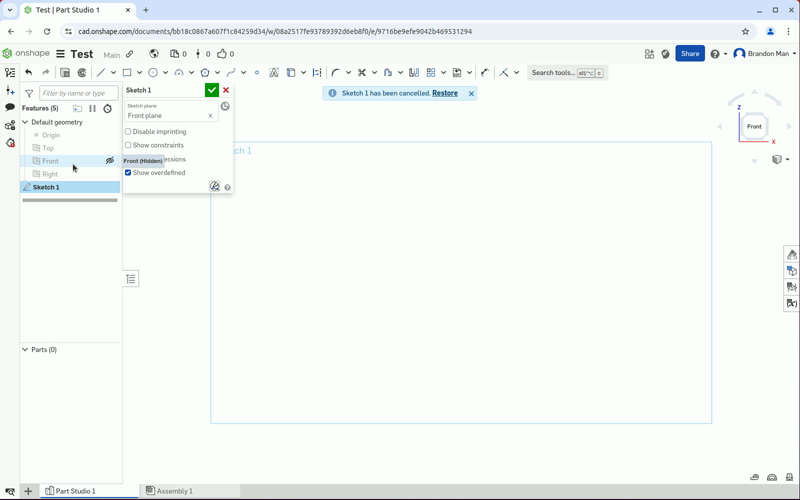
mouse_move(73, 352)
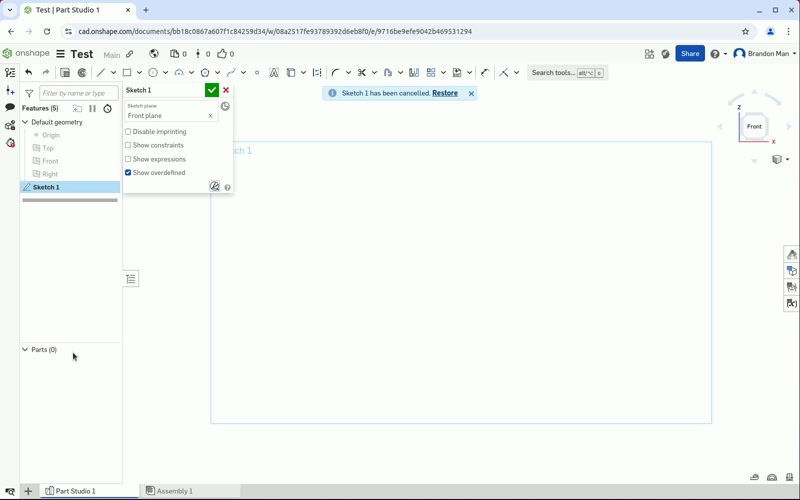
key(y)
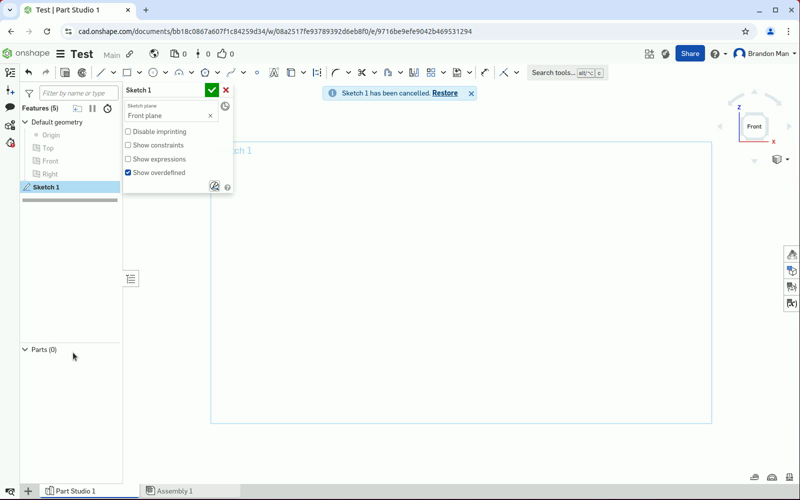
key(a)
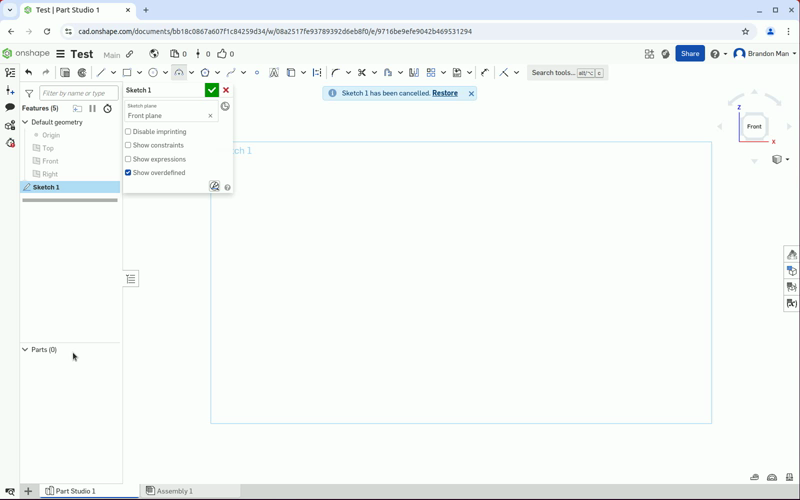
key_down(shift)
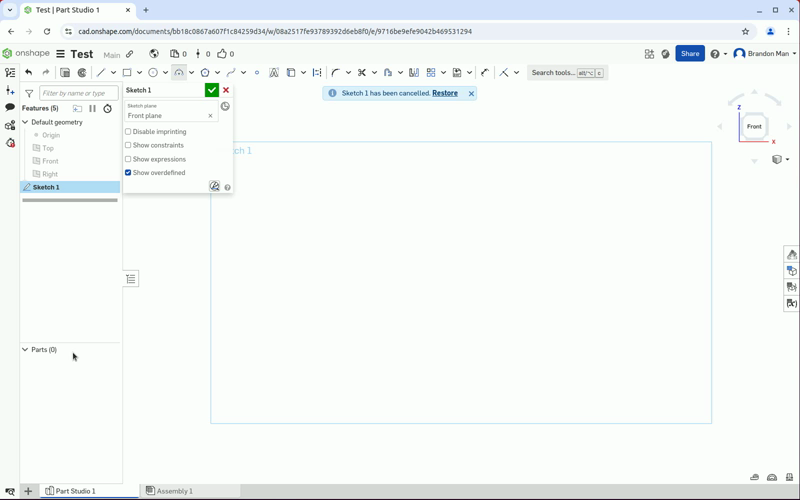
mouse_move(432, 301)
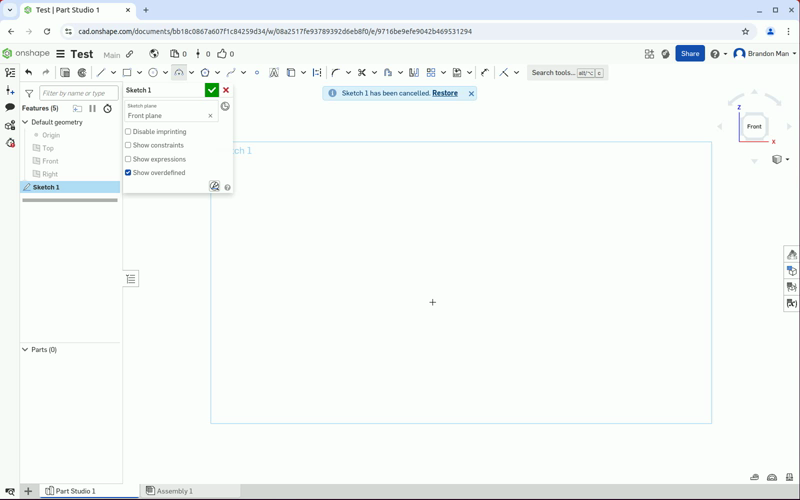
click(432, 301)
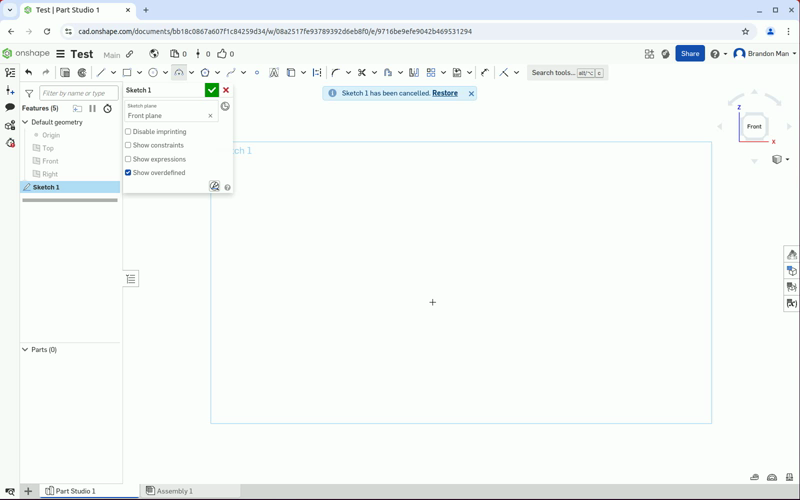
key_up(shift)
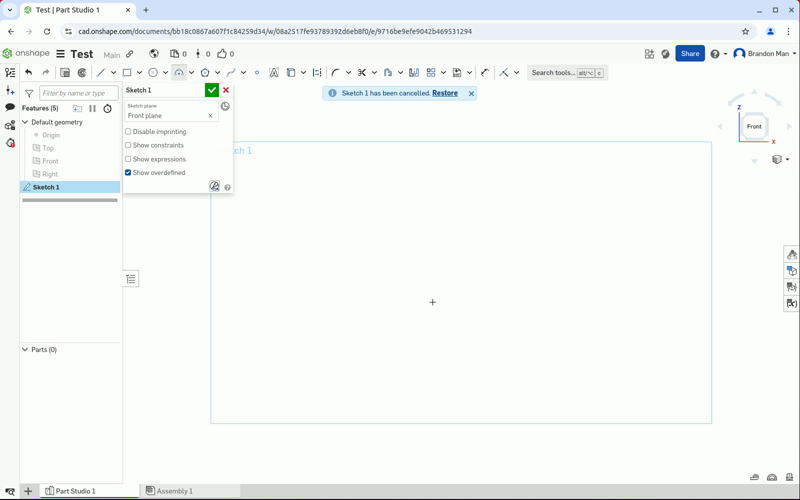
key_down(shift)
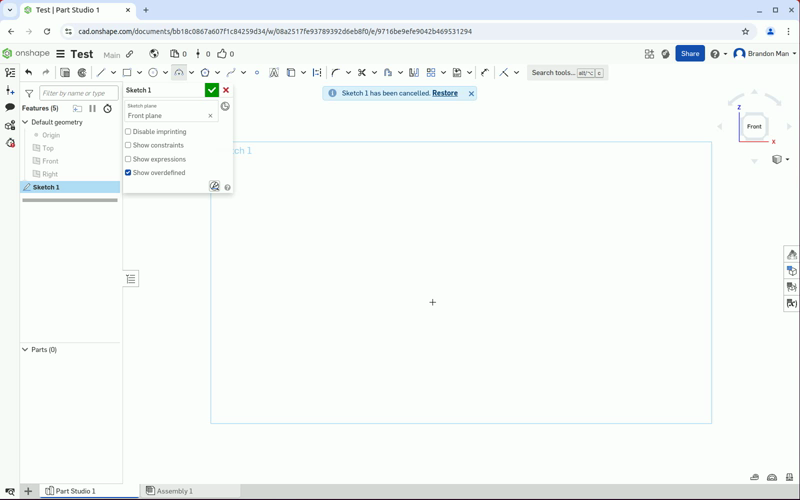
mouse_move(442, 311)
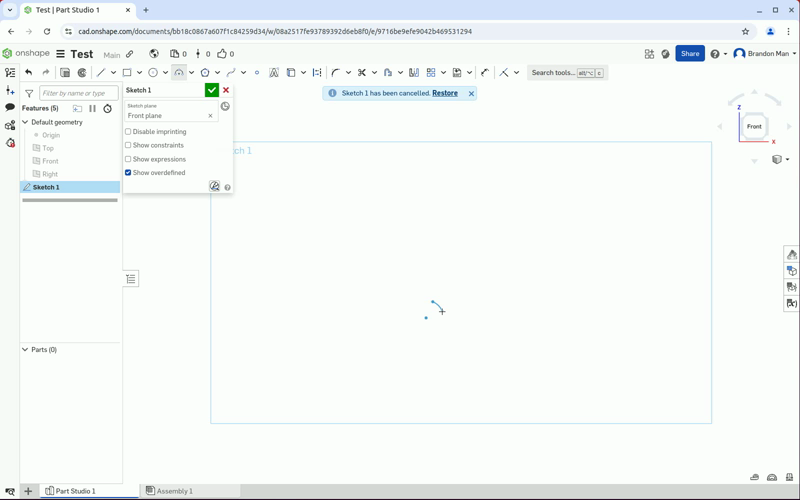
click(442, 311)
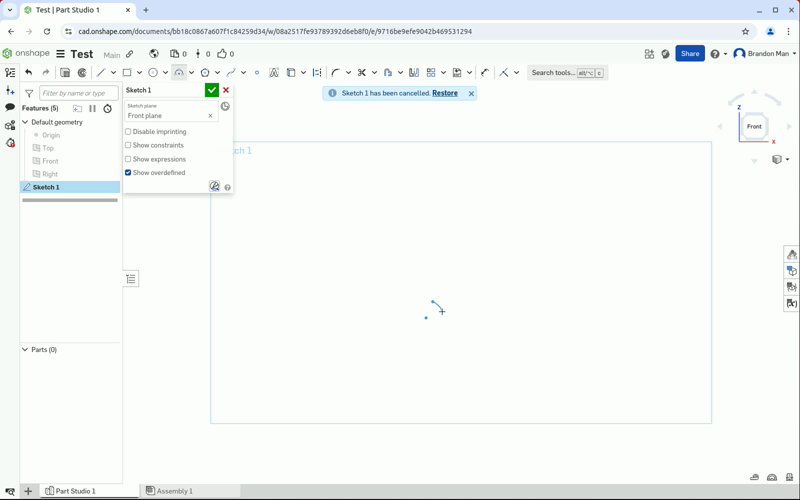
mouse_move(435, 308)
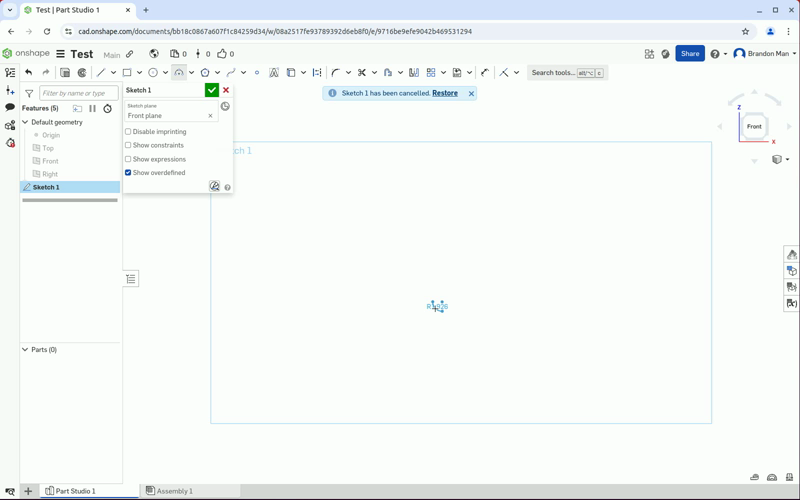
click(435, 308)
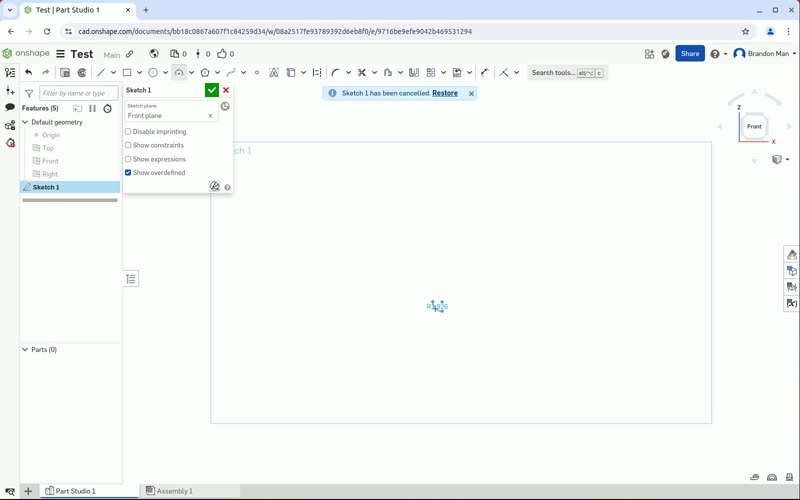
key_up(shift)
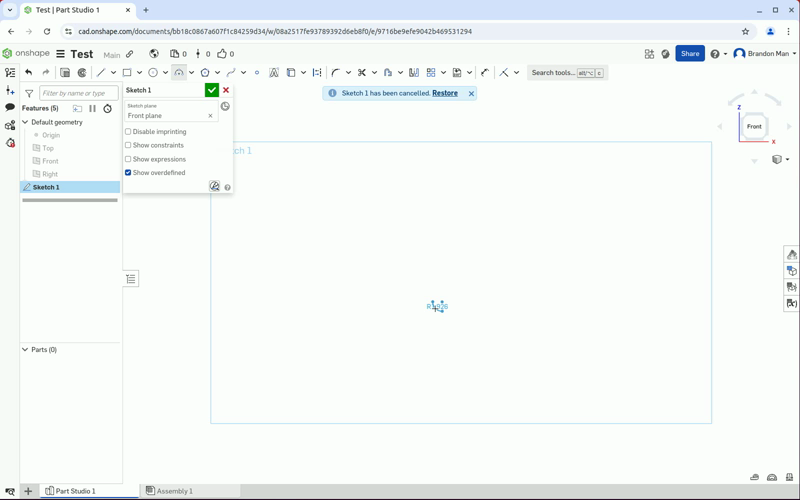
key(esc)
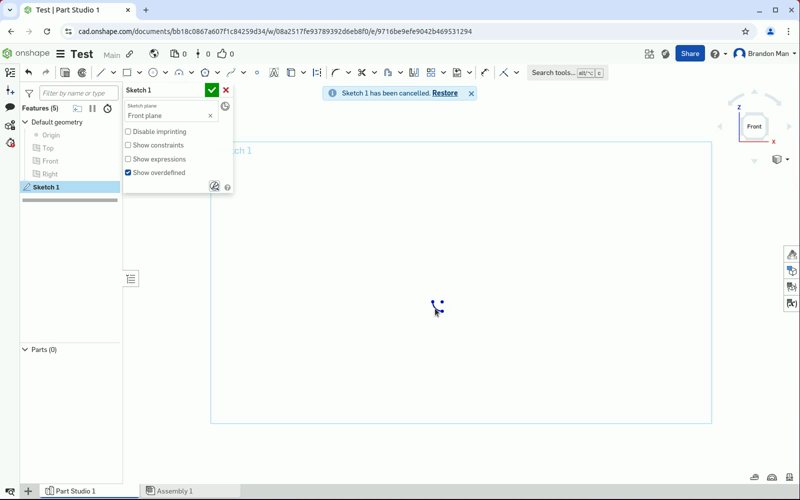
key(l)
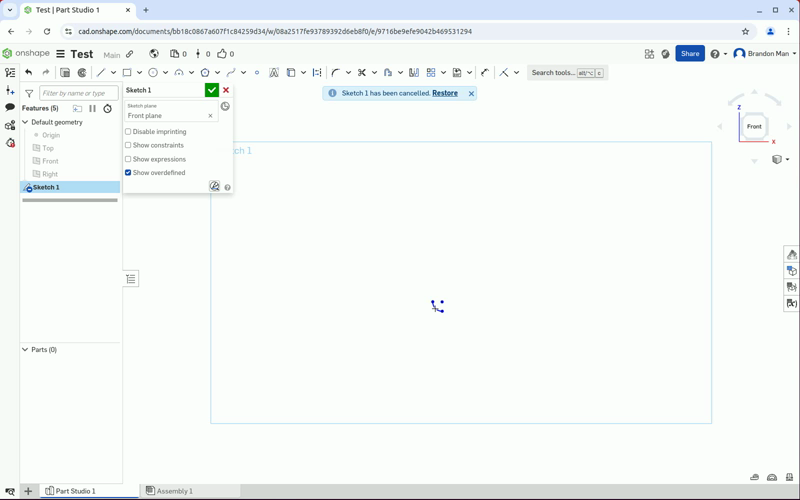
mouse_move(442, 311)
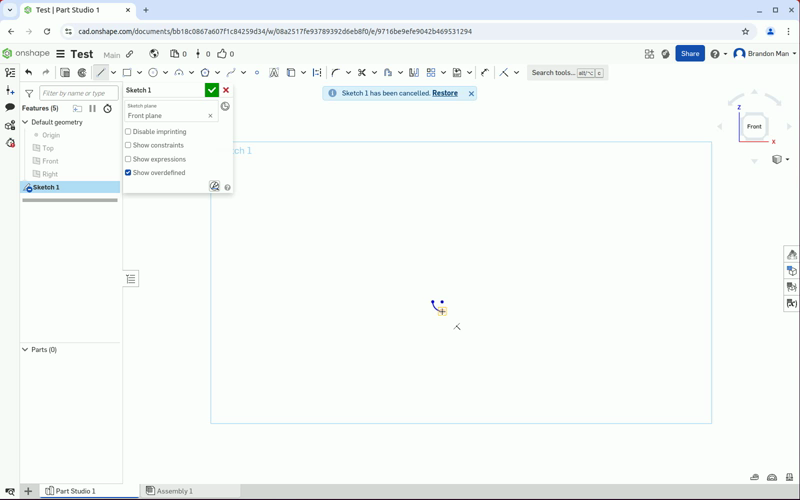
click(442, 311)
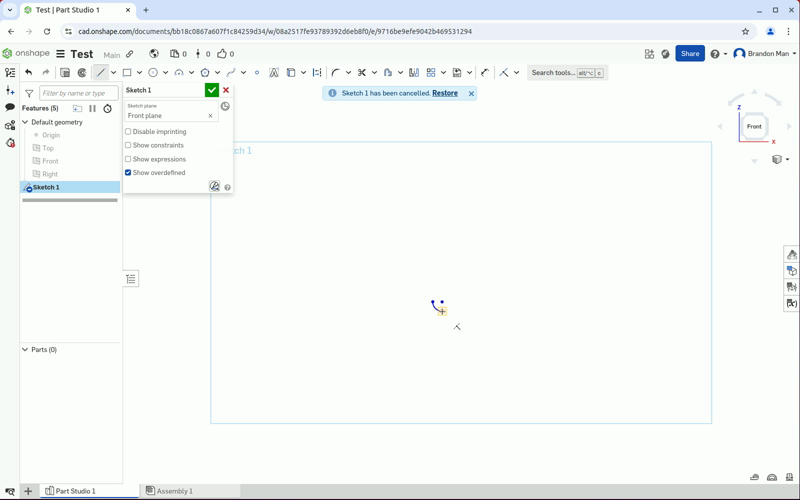
key_down(shift)
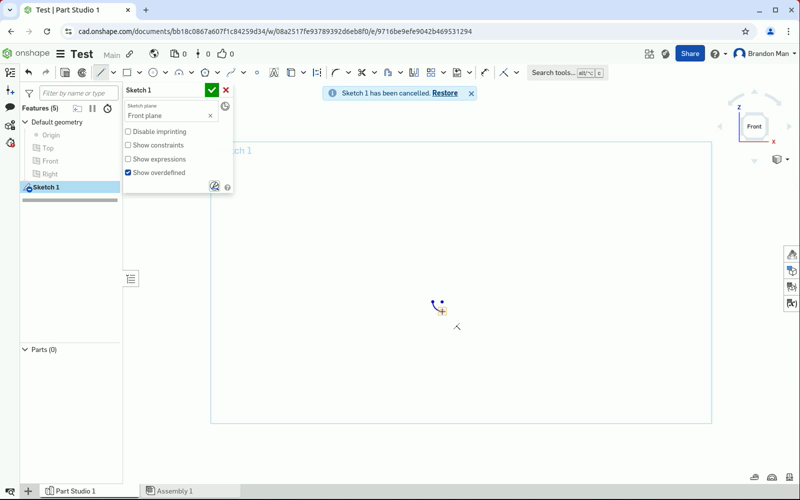
mouse_move(472, 311)
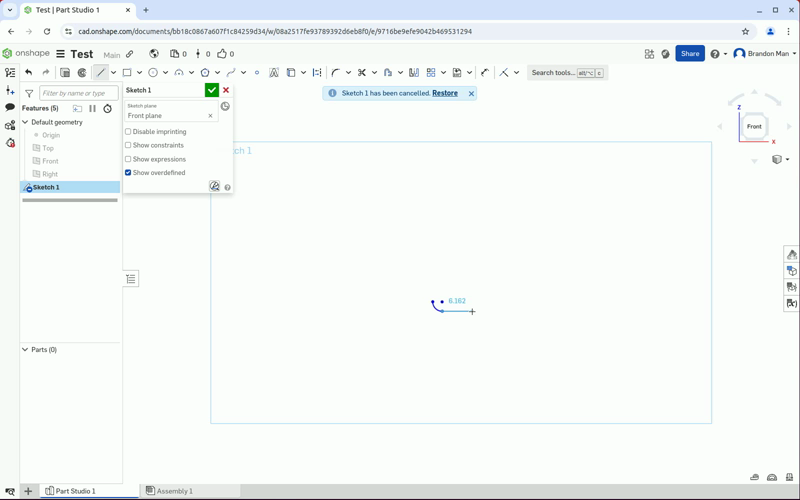
mouse_move(480, 311)
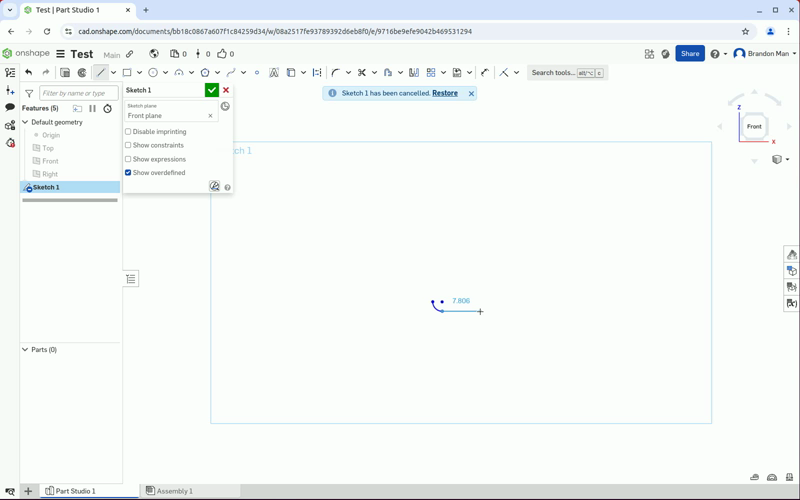
click(480, 311)
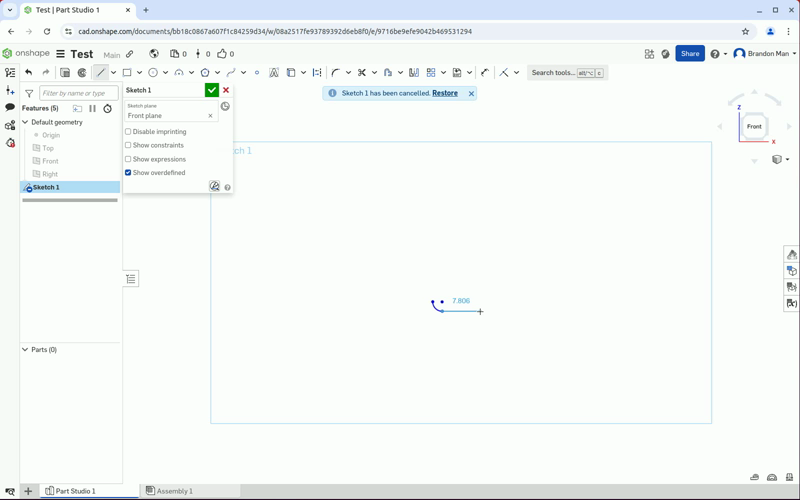
key_up(shift)
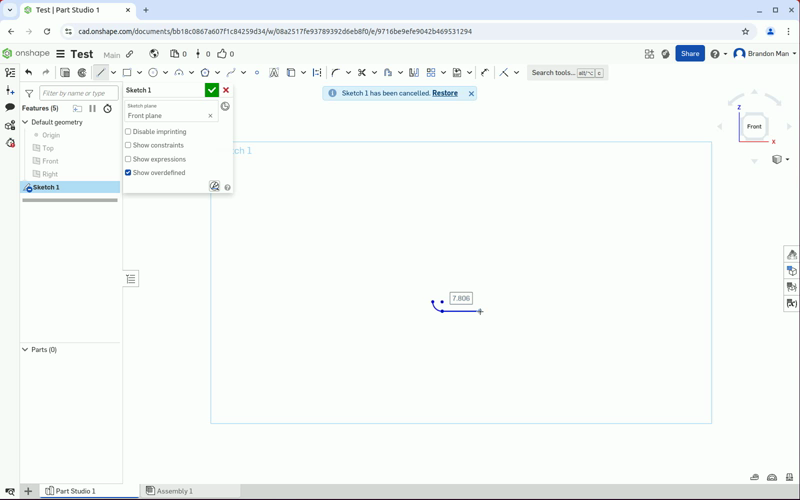
key(esc)
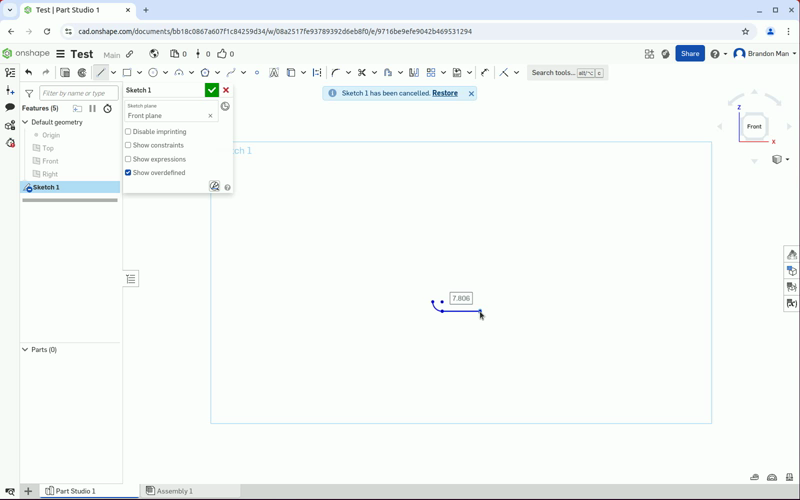
key(a)
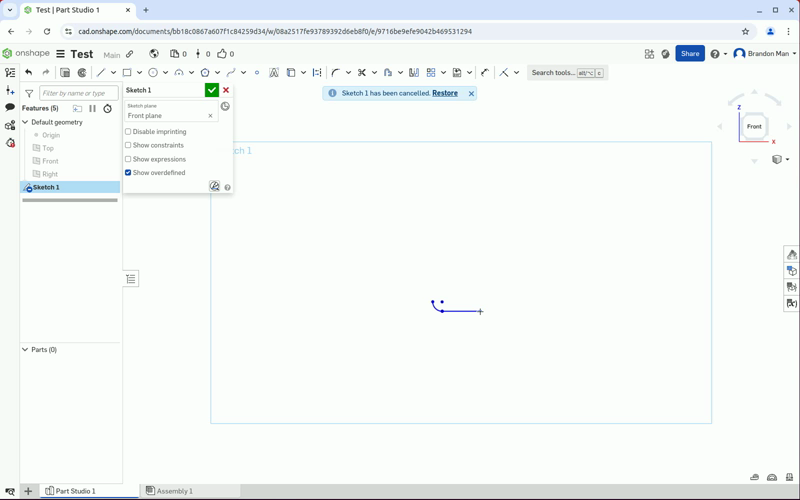
mouse_move(480, 311)
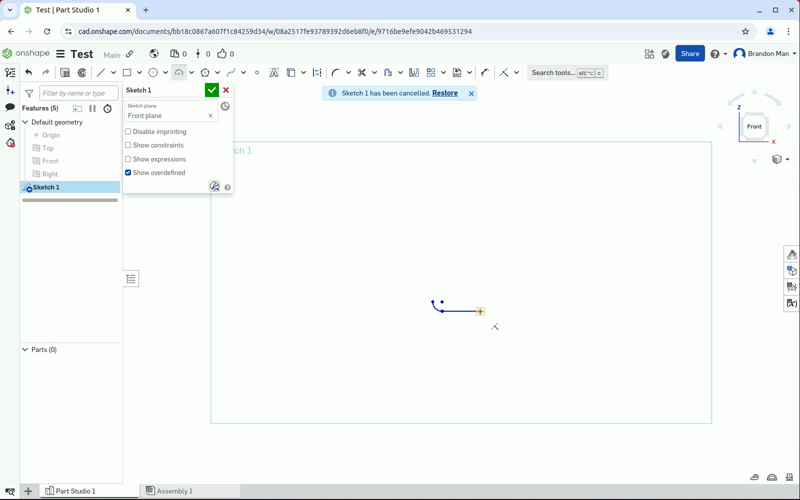
click(480, 311)
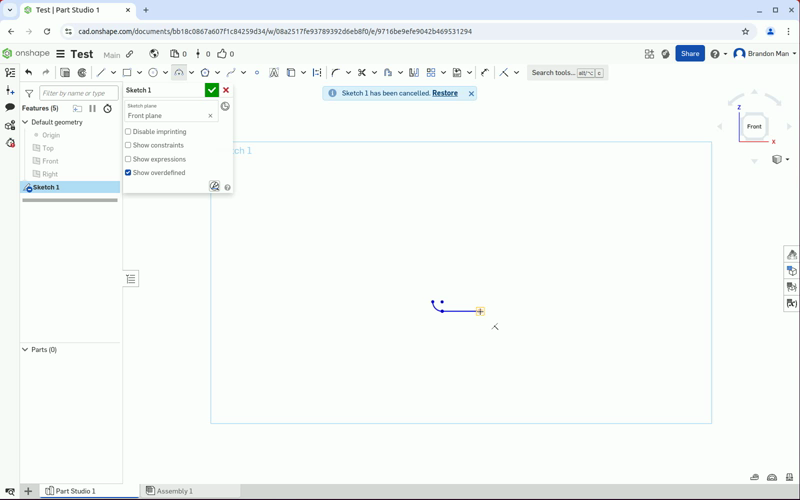
key_down(shift)
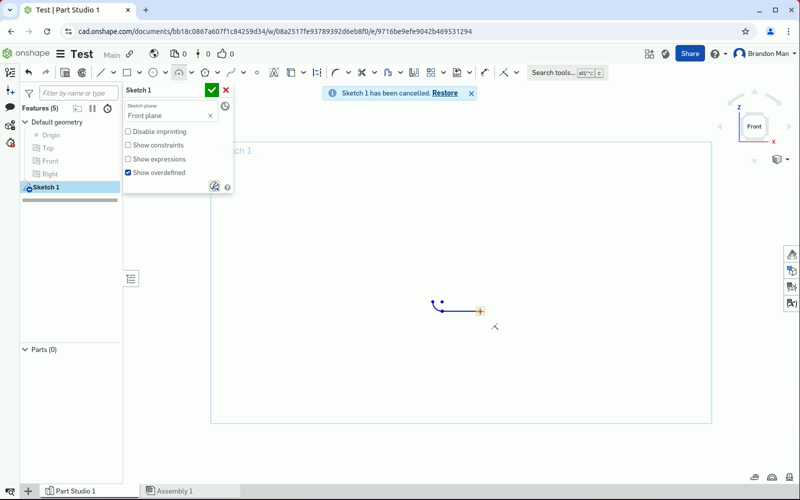
mouse_move(489, 301)
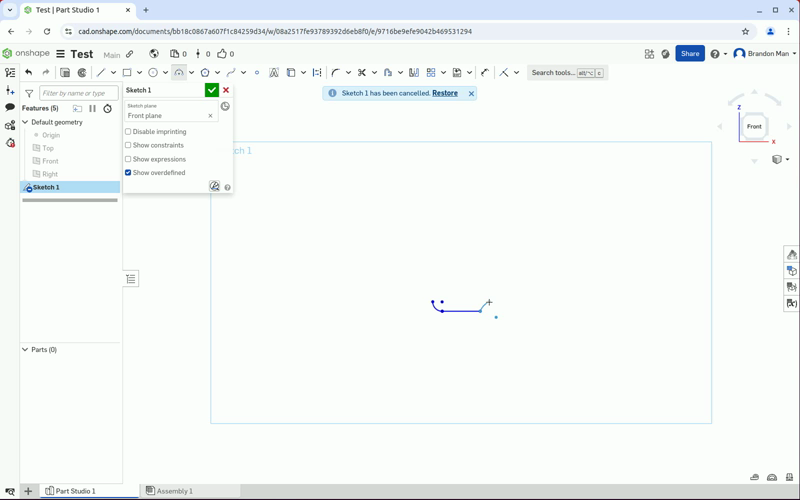
click(489, 301)
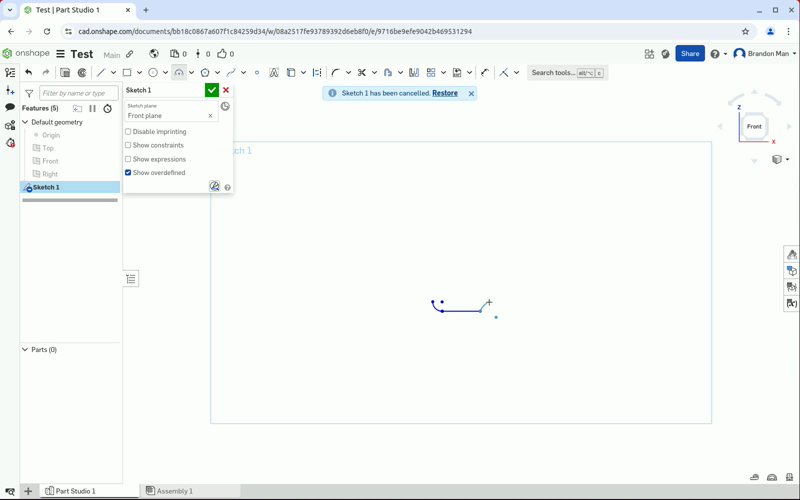
mouse_move(486, 308)
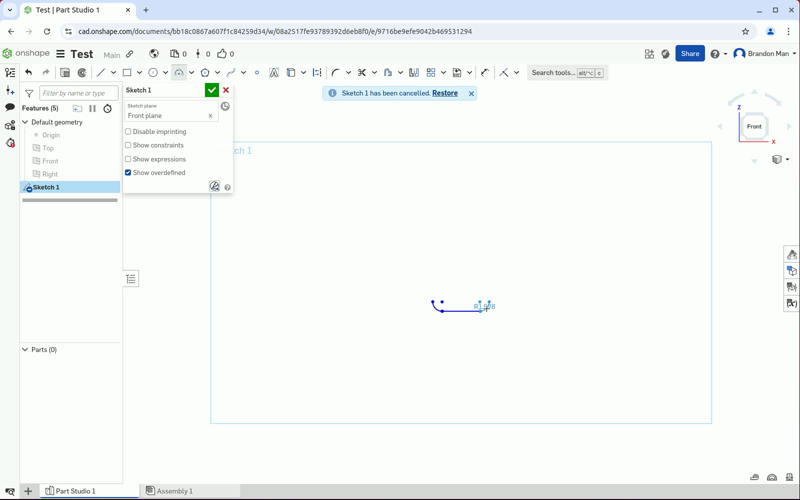
click(486, 308)
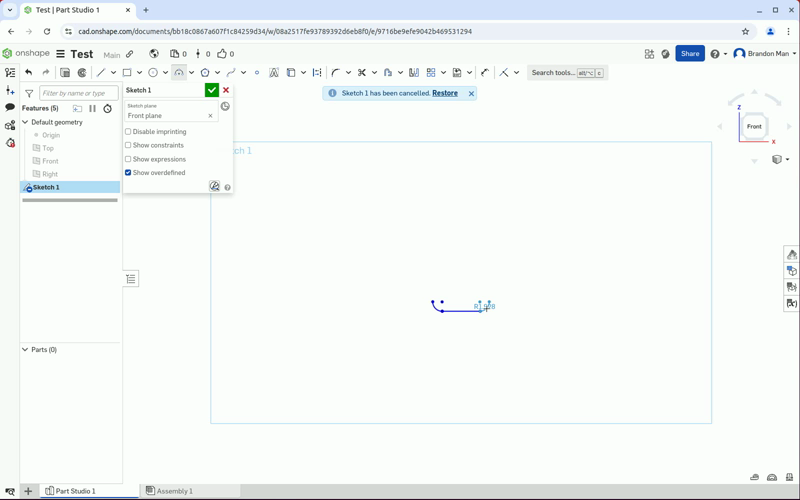
key_up(shift)
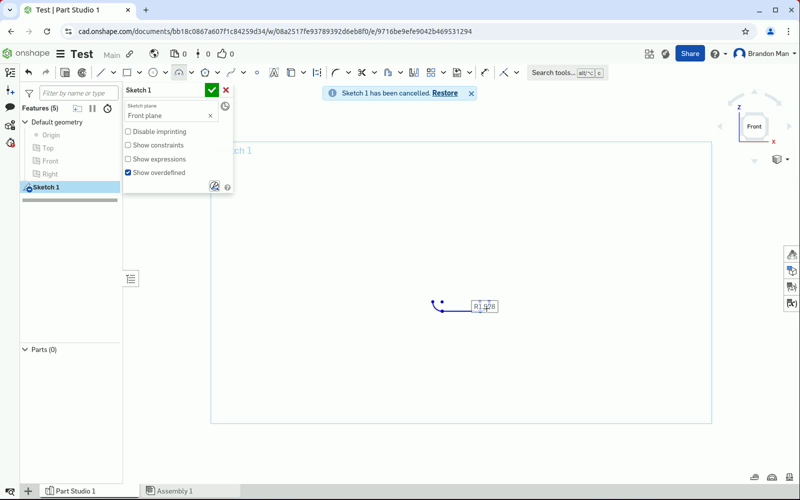
key(esc)
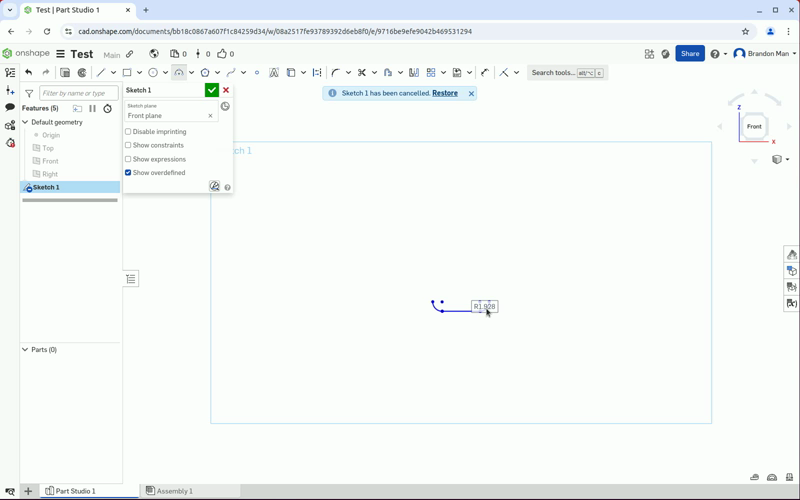
key(l)
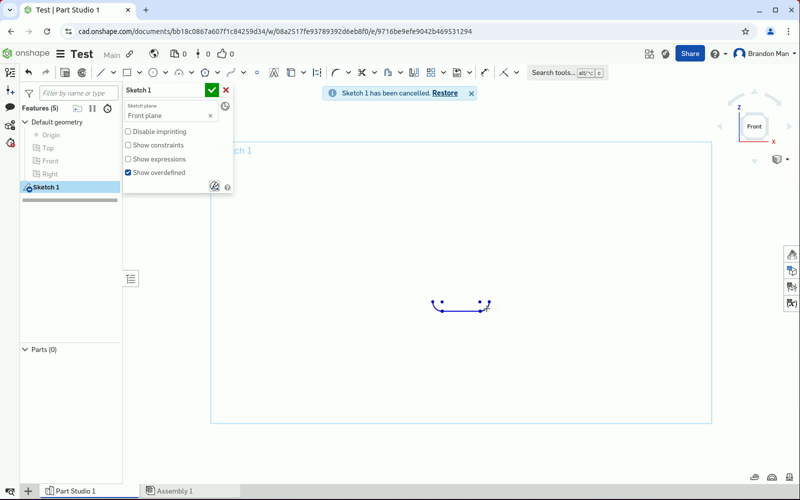
mouse_move(489, 301)
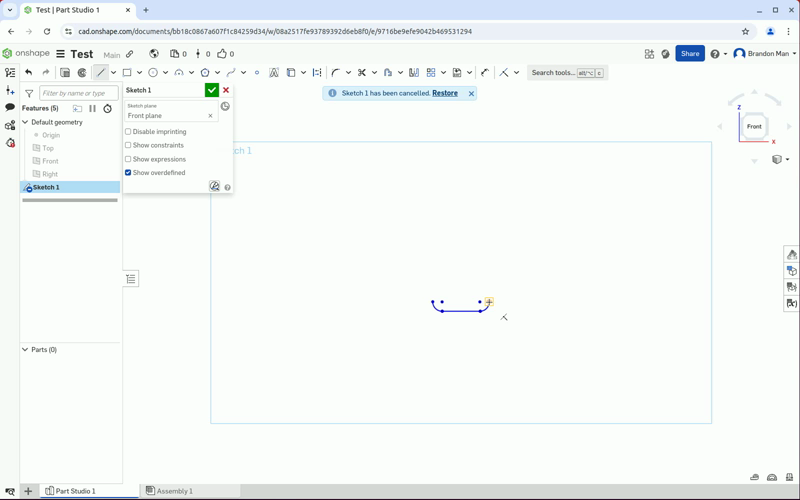
click(489, 301)
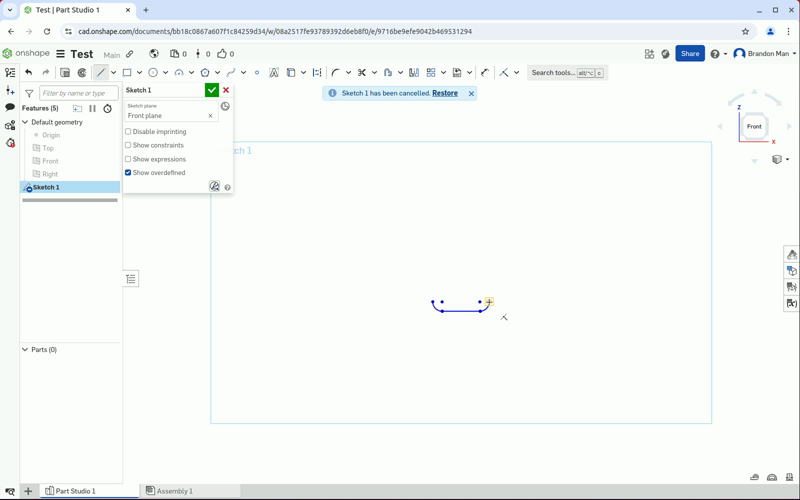
key_down(shift)
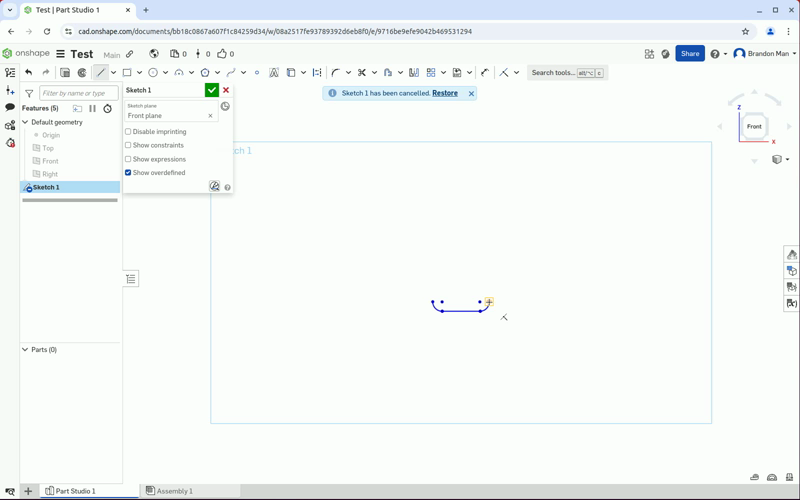
mouse_move(519, 301)
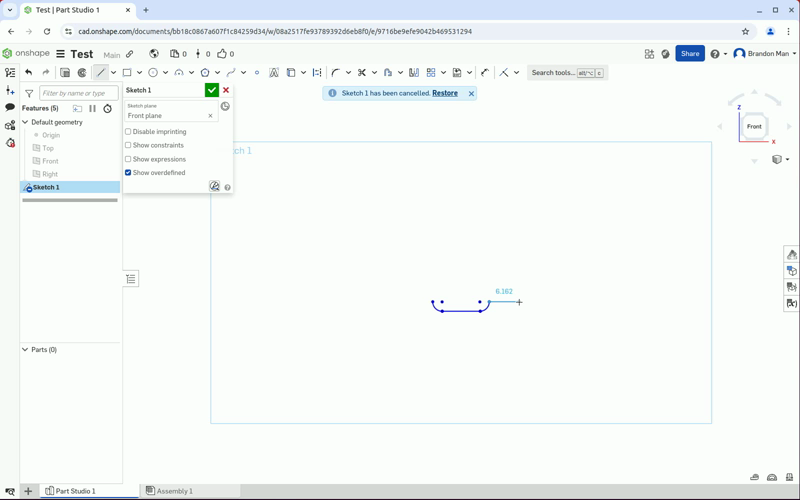
mouse_move(489, 264)
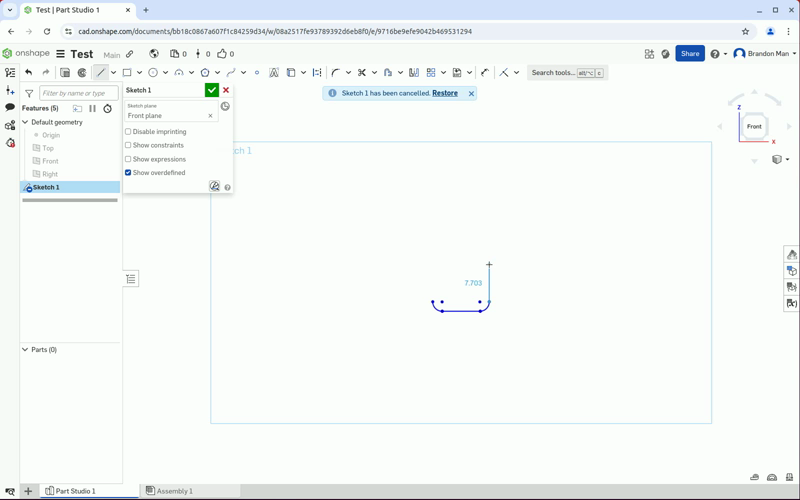
click(489, 264)
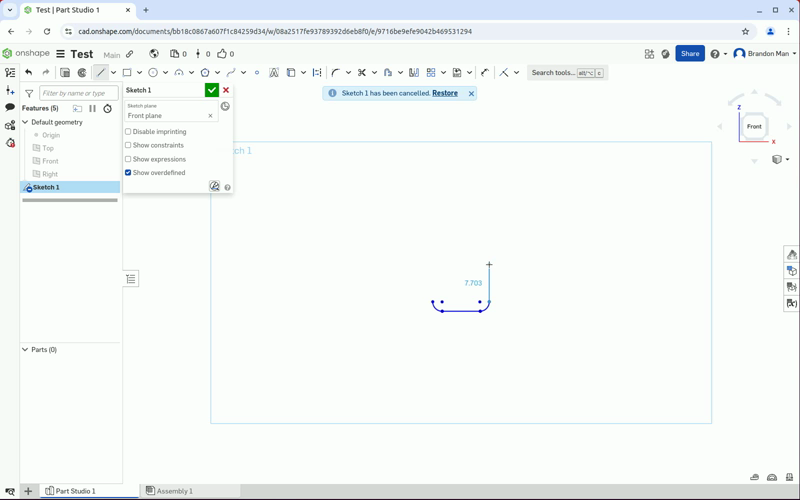
key_up(shift)
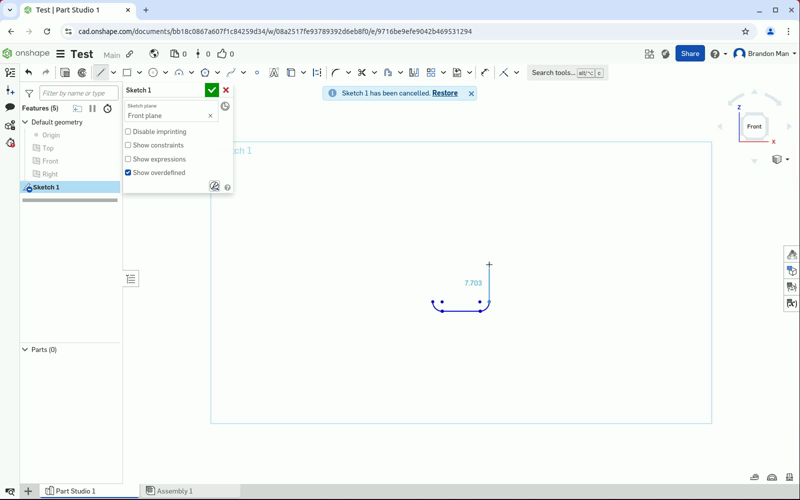
key(esc)
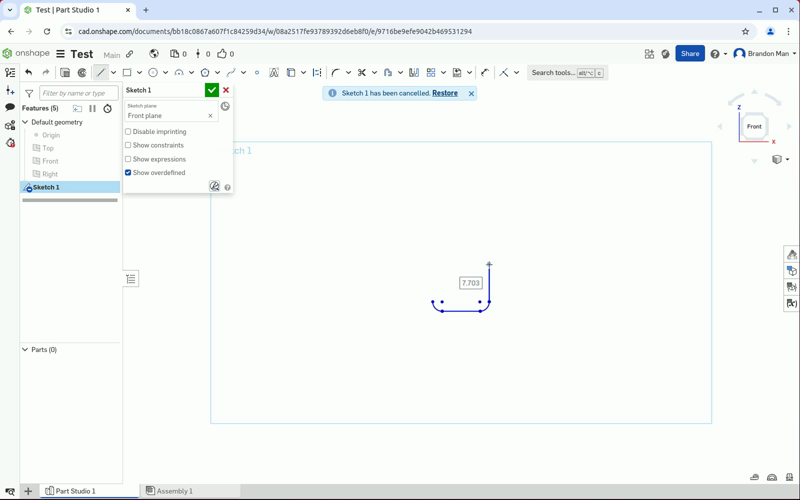
key(a)
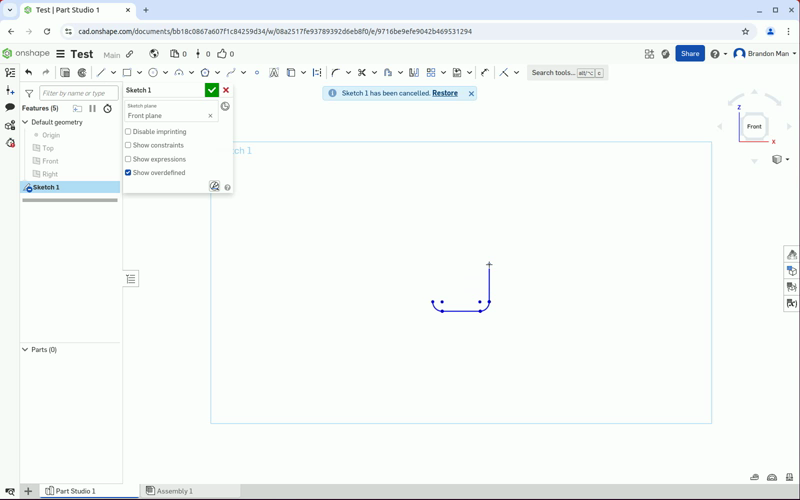
mouse_move(489, 264)
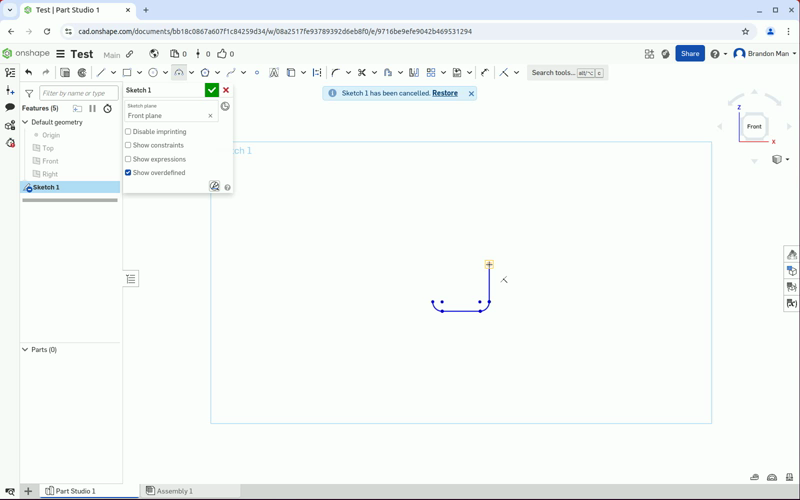
click(489, 264)
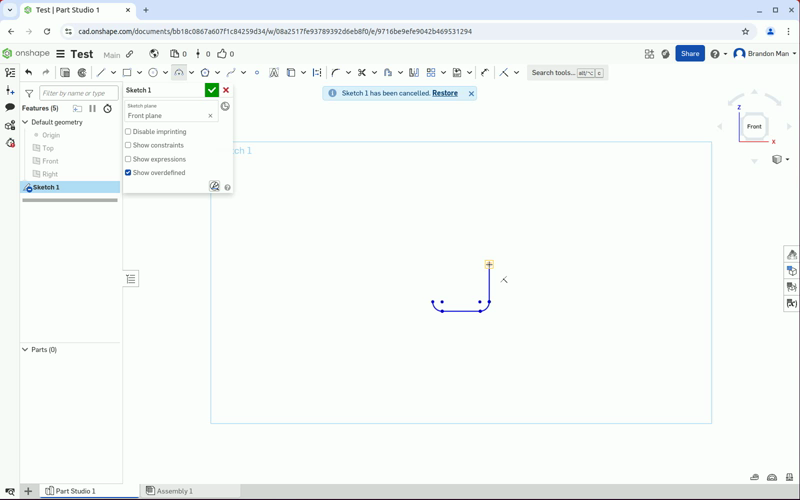
key_down(shift)
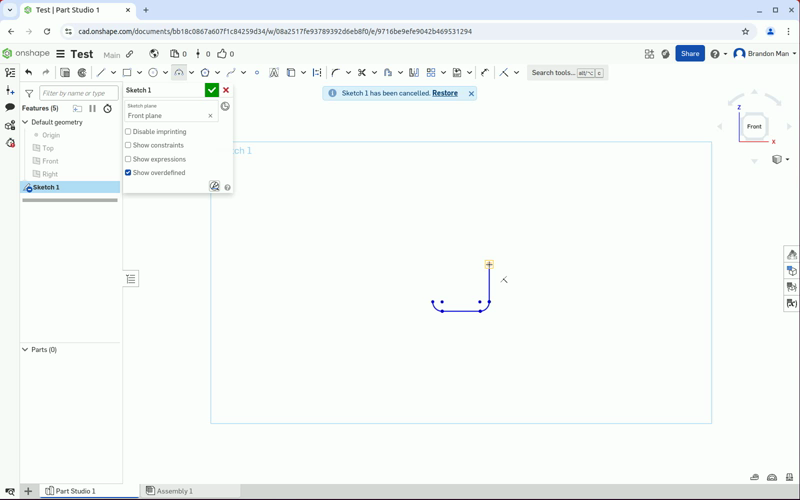
mouse_move(480, 254)
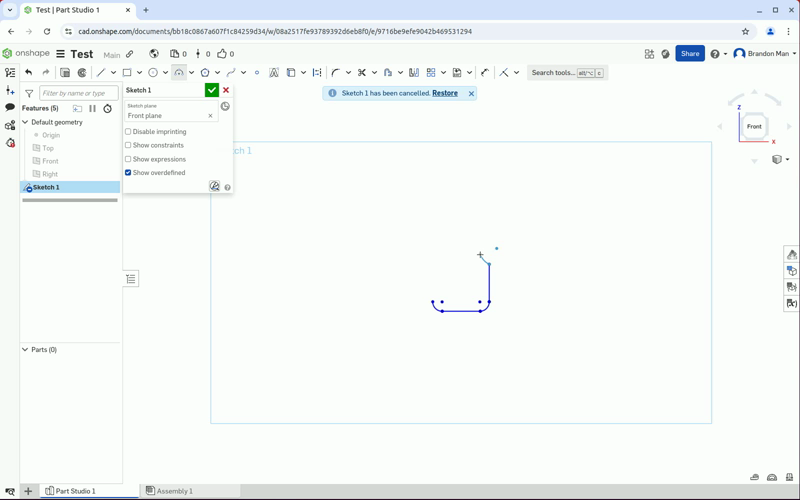
click(480, 254)
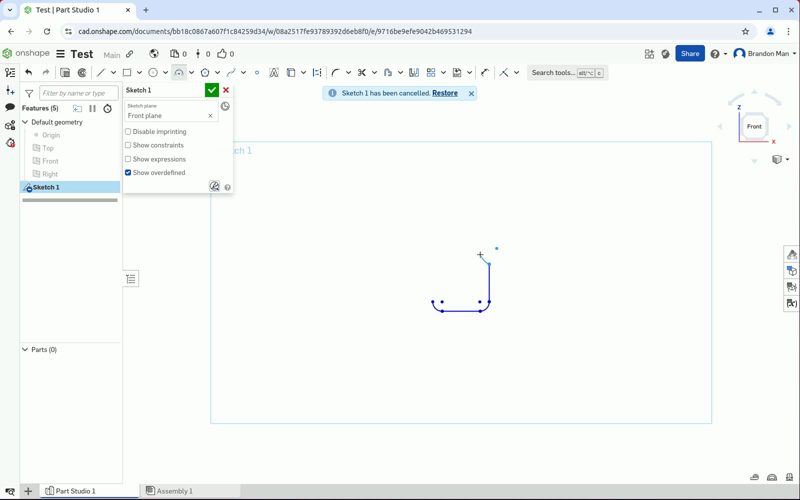
mouse_move(486, 257)
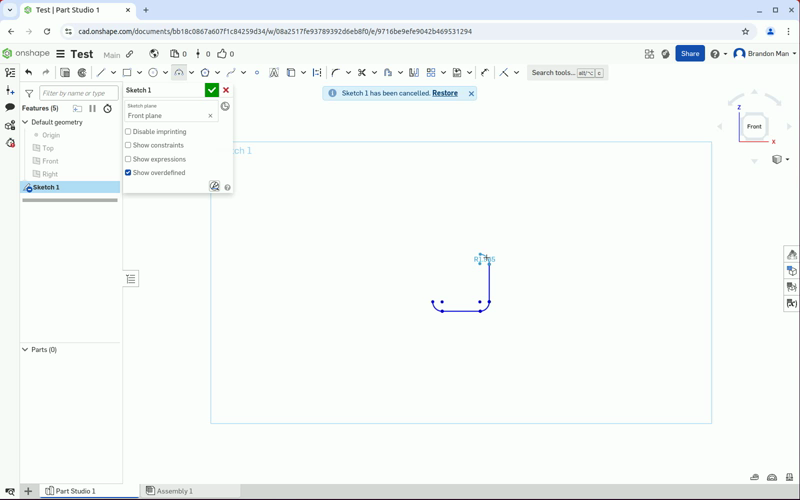
click(486, 257)
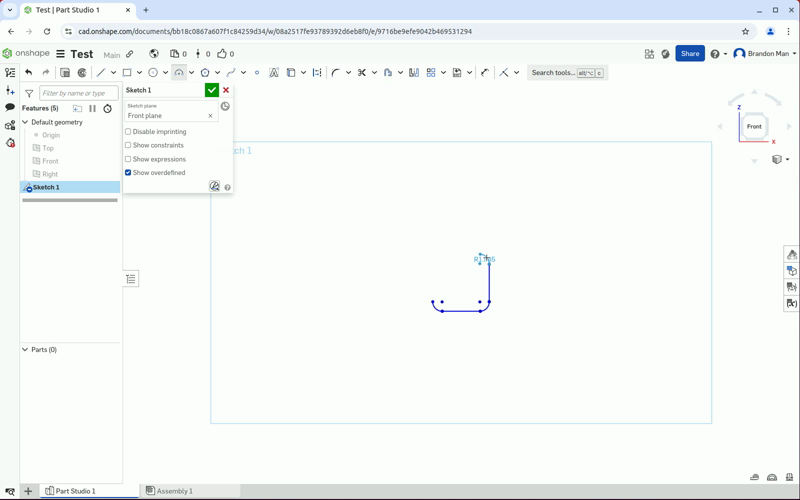
key_up(shift)
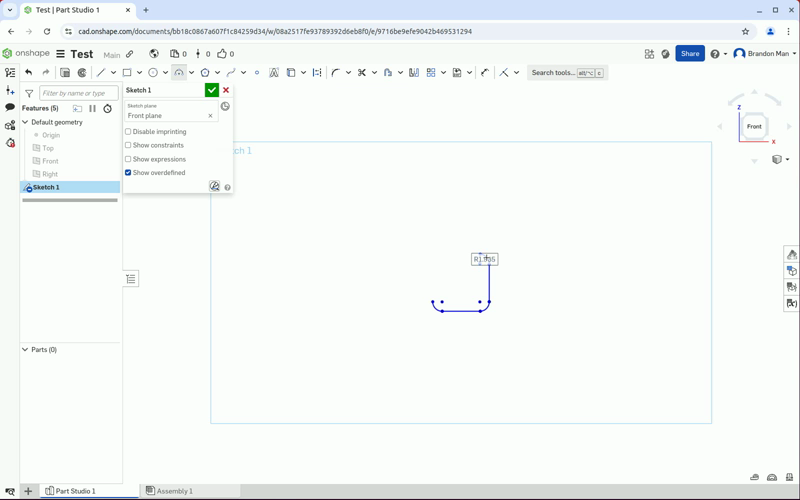
key(esc)
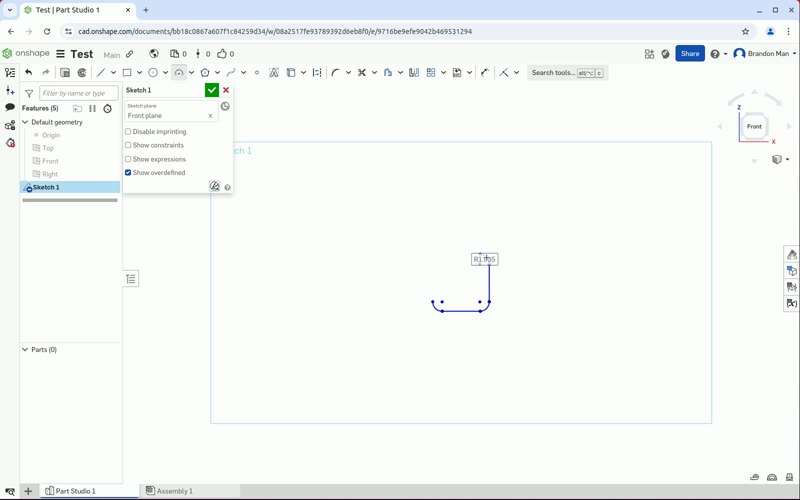
key(l)
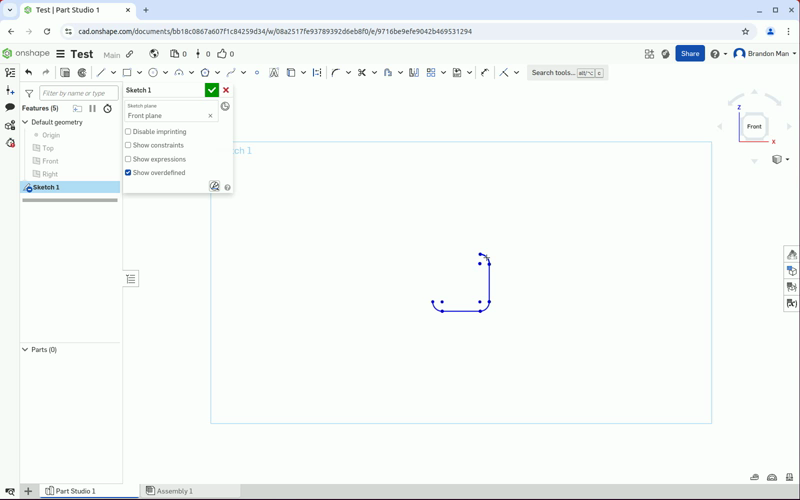
mouse_move(480, 254)
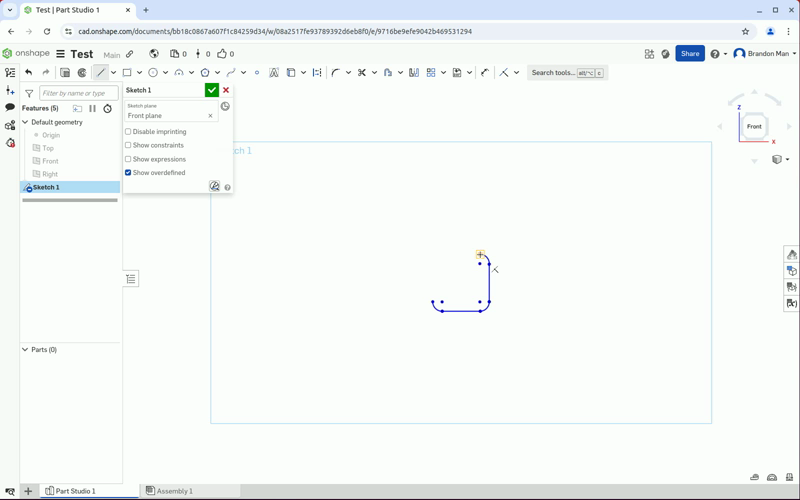
click(480, 254)
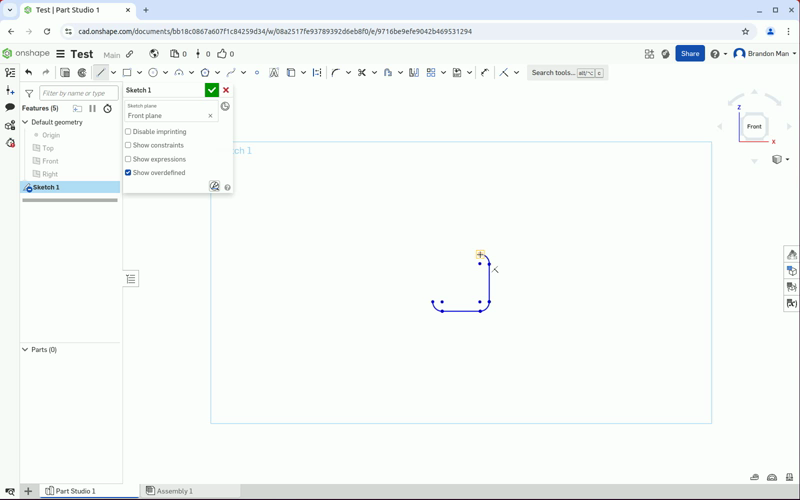
key_down(shift)
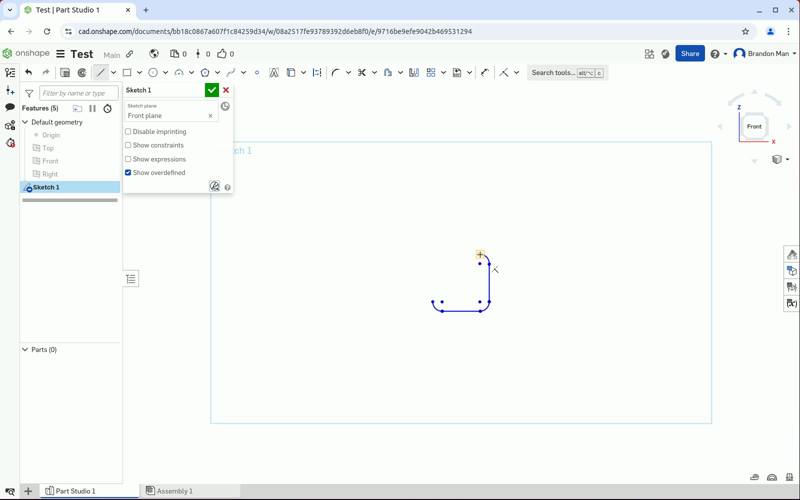
mouse_move(510, 254)
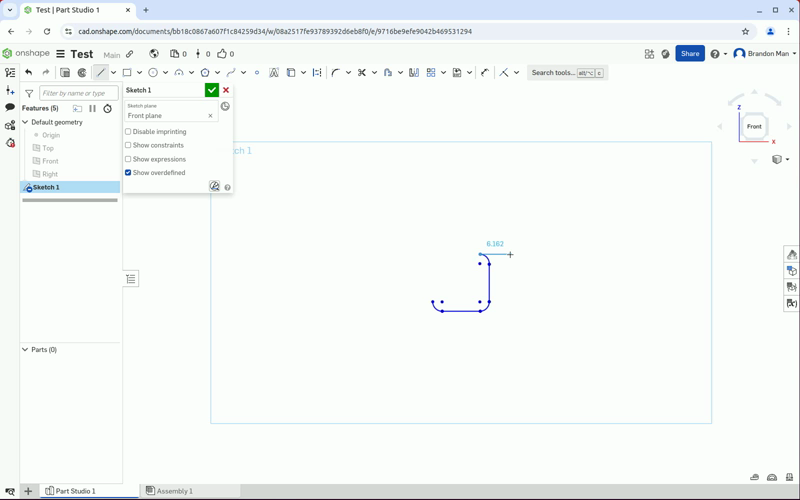
mouse_move(442, 254)
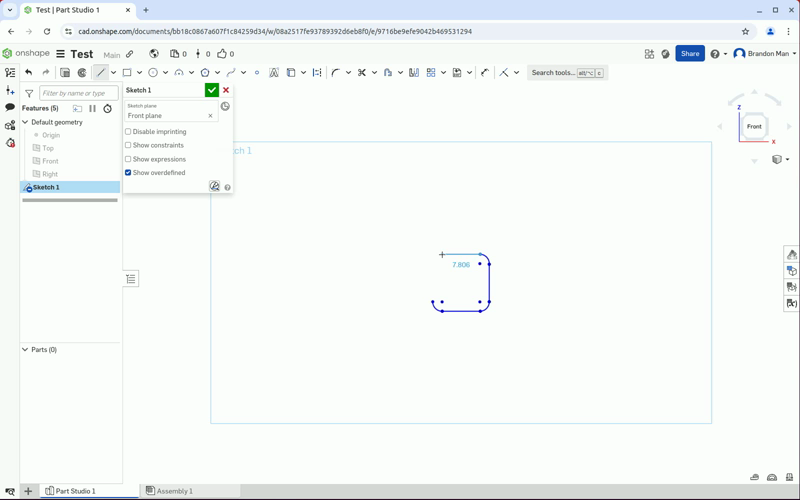
click(442, 254)
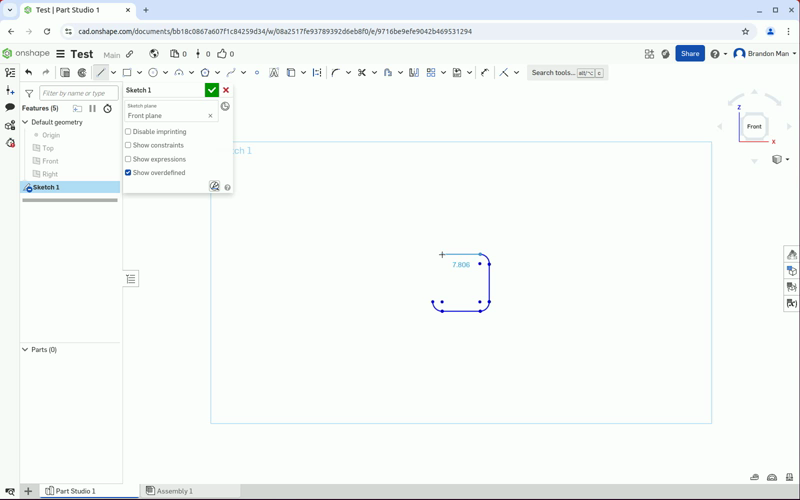
key_up(shift)
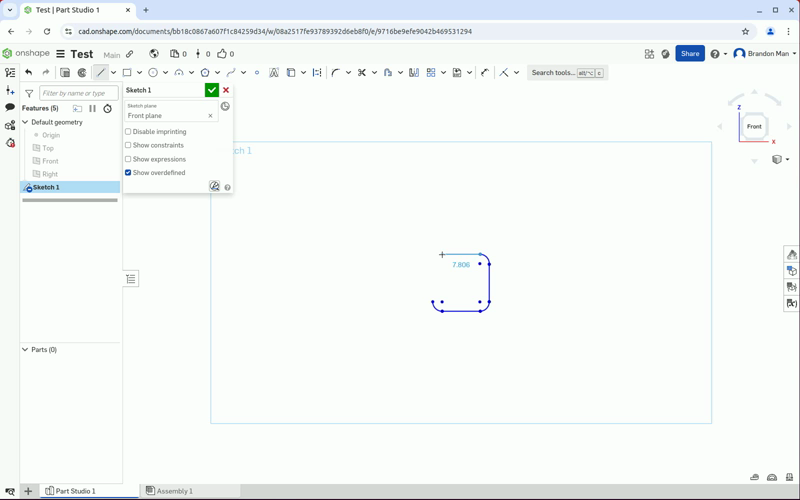
key(esc)
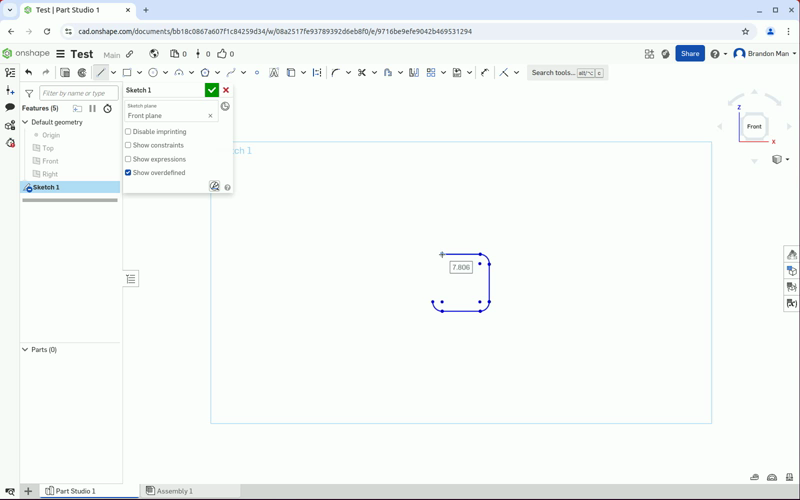
key(a)
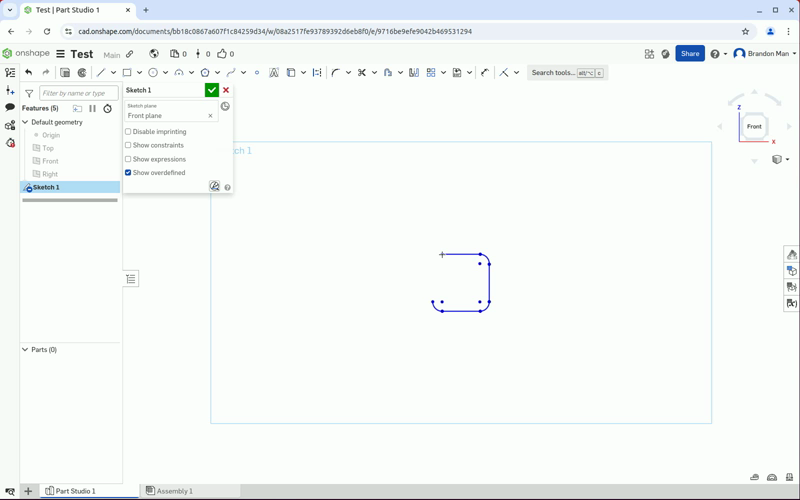
mouse_move(442, 254)
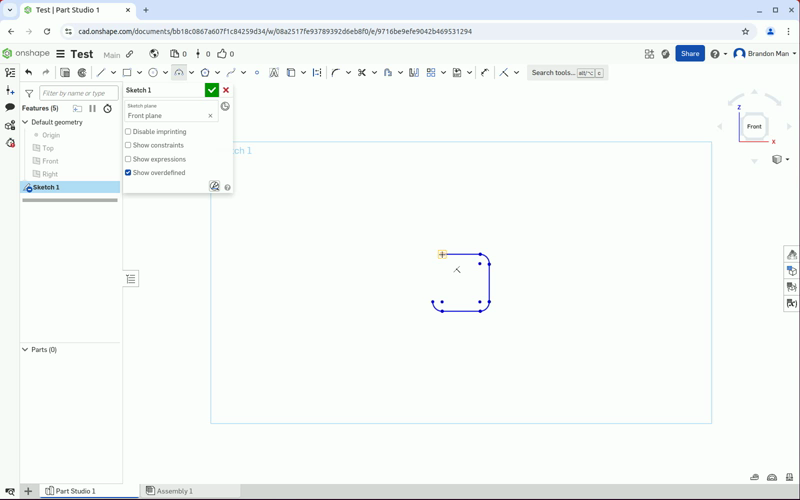
click(442, 254)
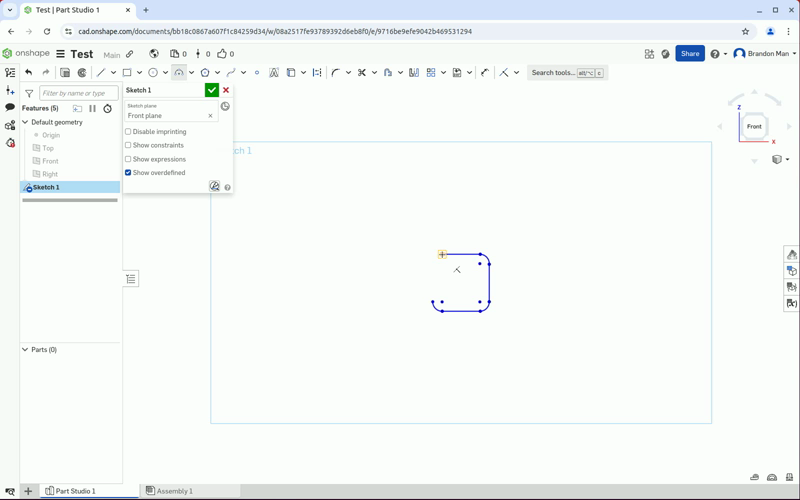
key_down(shift)
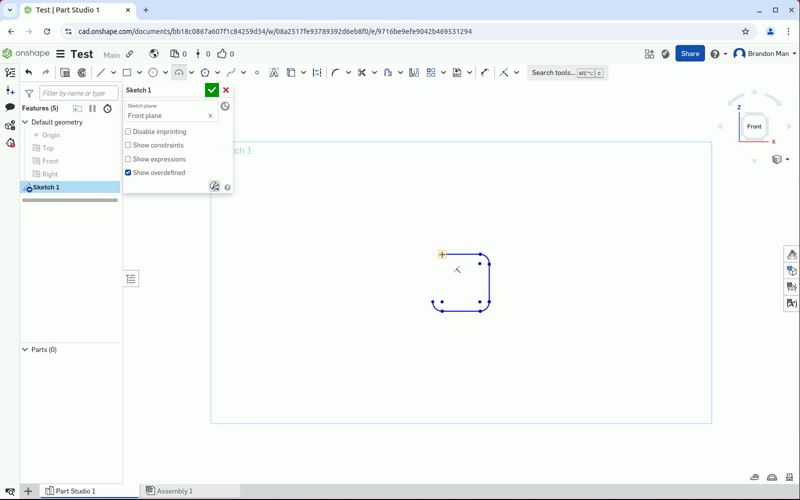
mouse_move(432, 264)
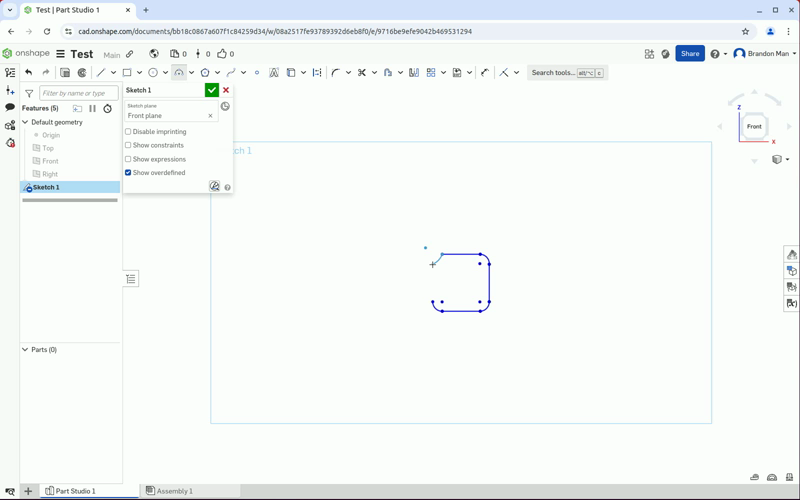
click(432, 264)
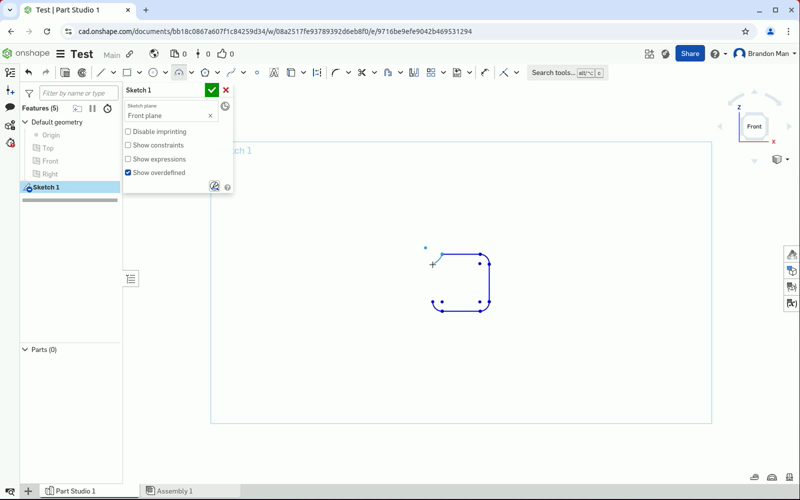
mouse_move(435, 257)
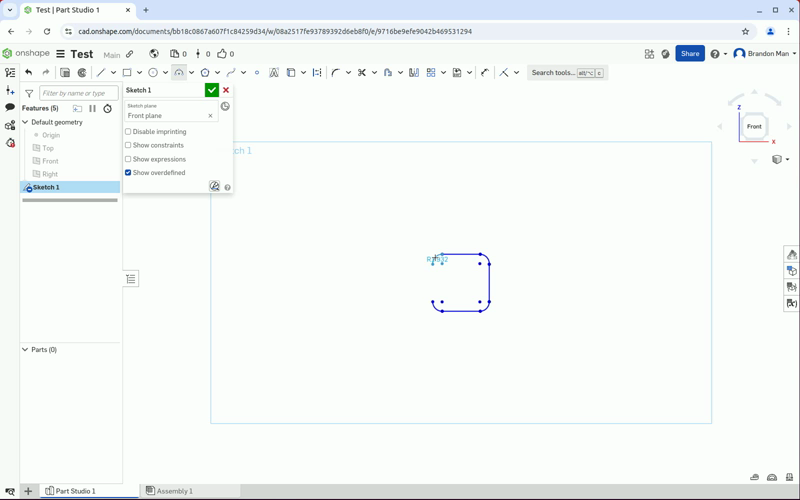
click(435, 257)
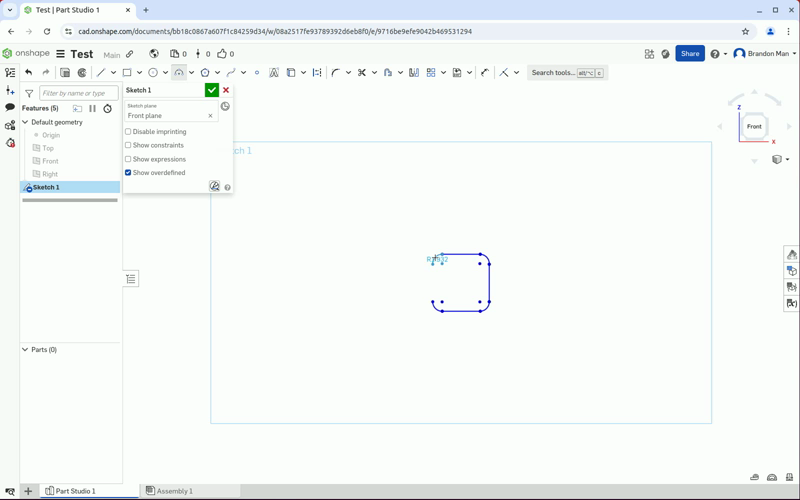
key_up(shift)
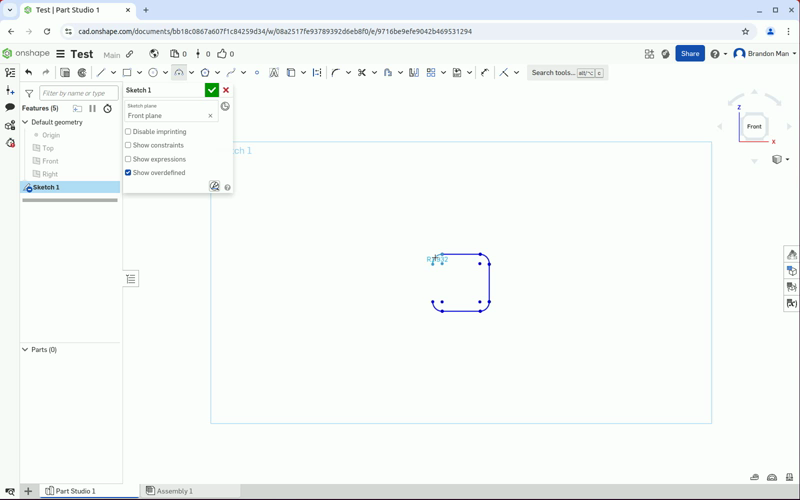
key(esc)
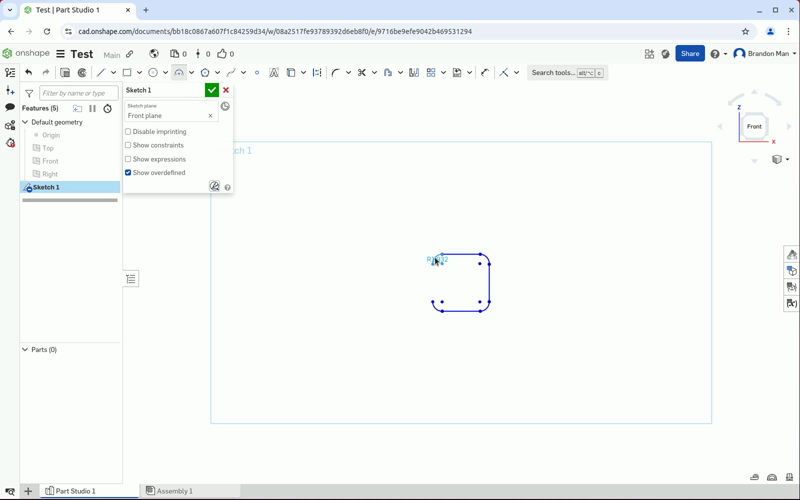
key(l)
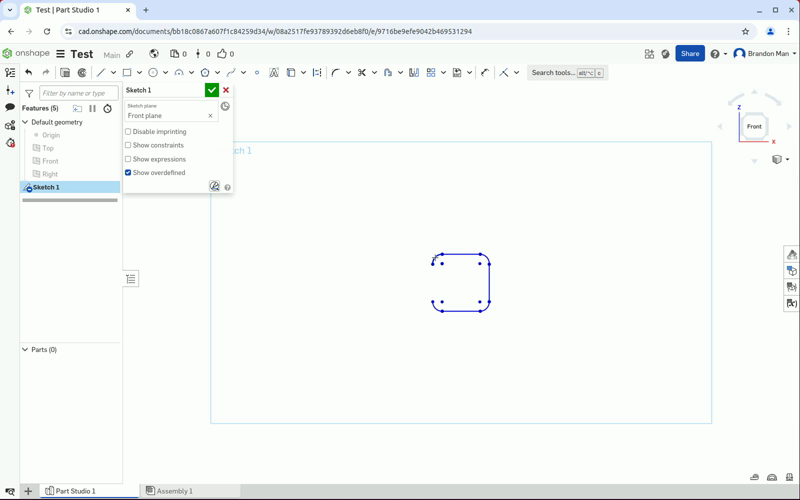
mouse_move(432, 264)
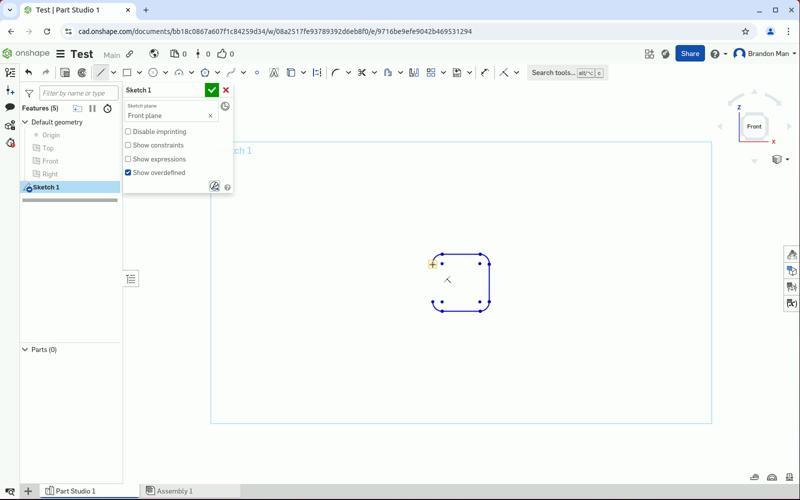
click(432, 264)
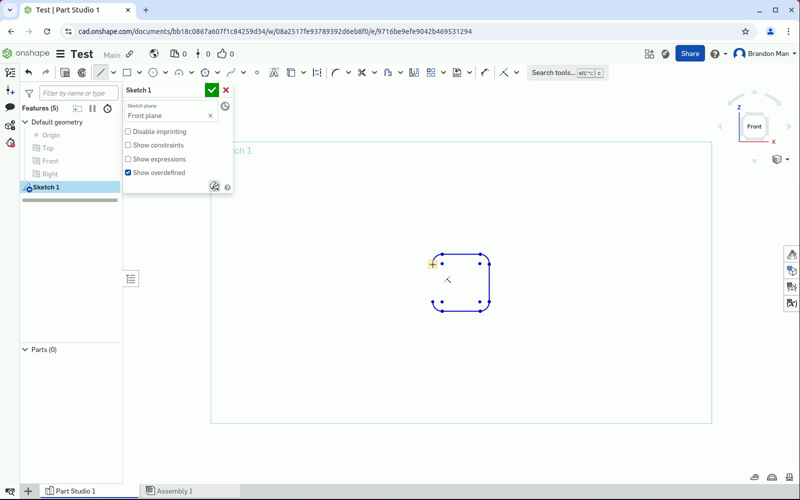
mouse_move(462, 264)
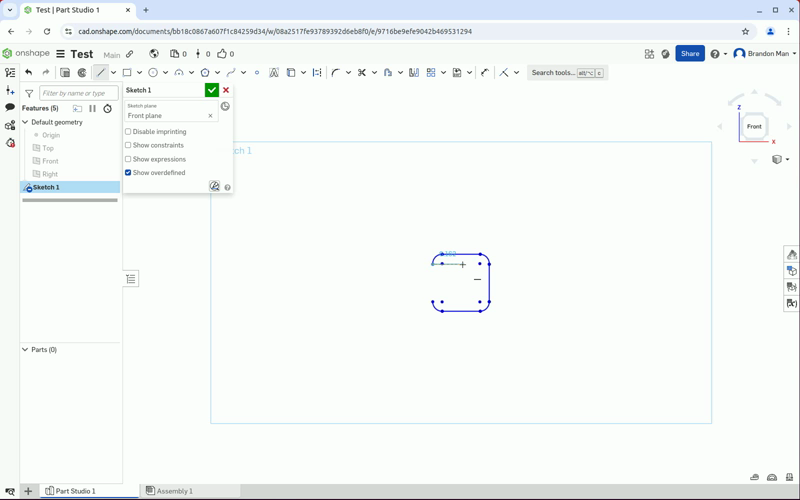
key_down(shift)
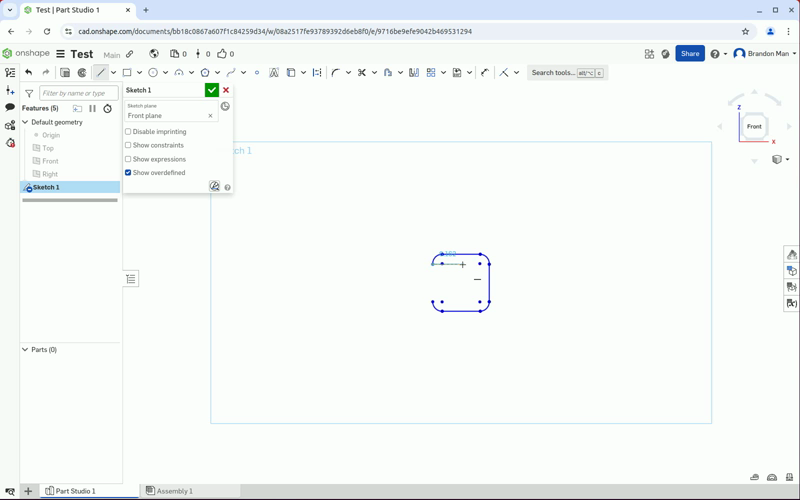
mouse_move(432, 301)
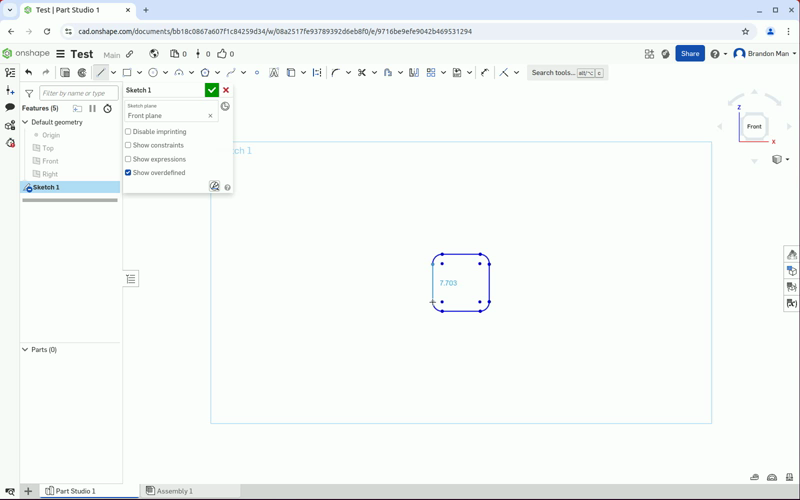
key_up(shift)
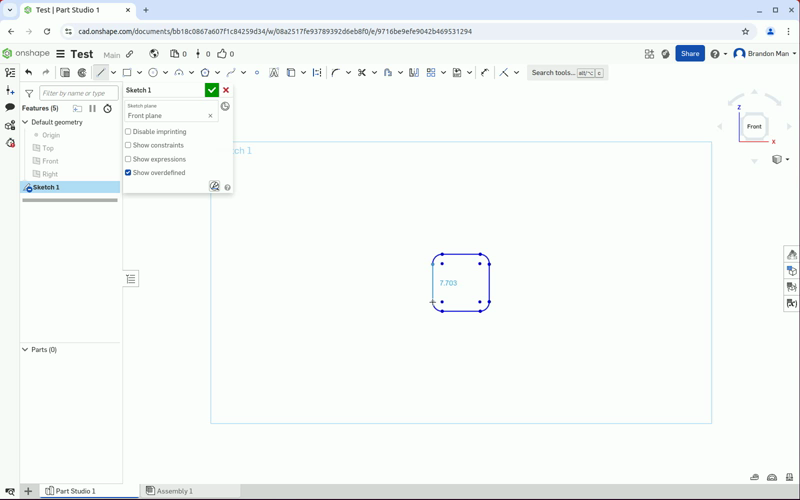
click(432, 301)
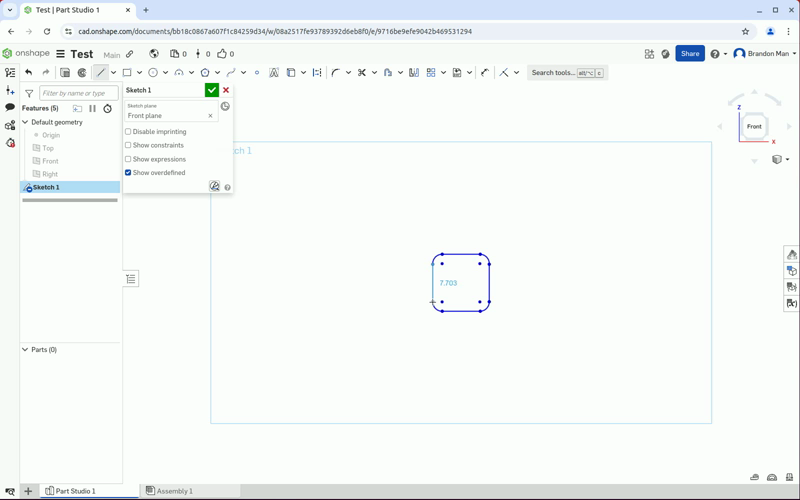
key(esc)
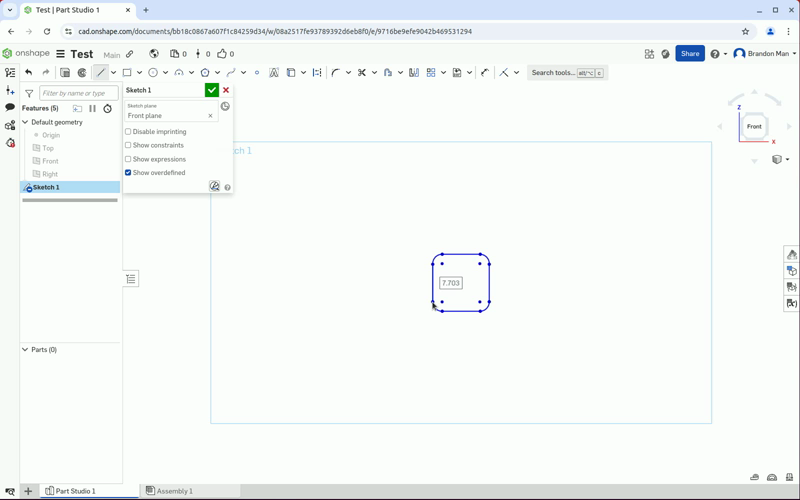
key(a)
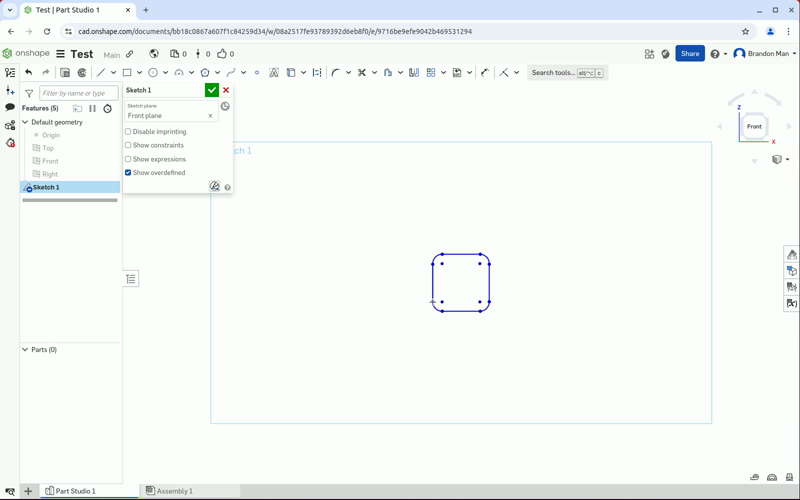
key_down(shift)
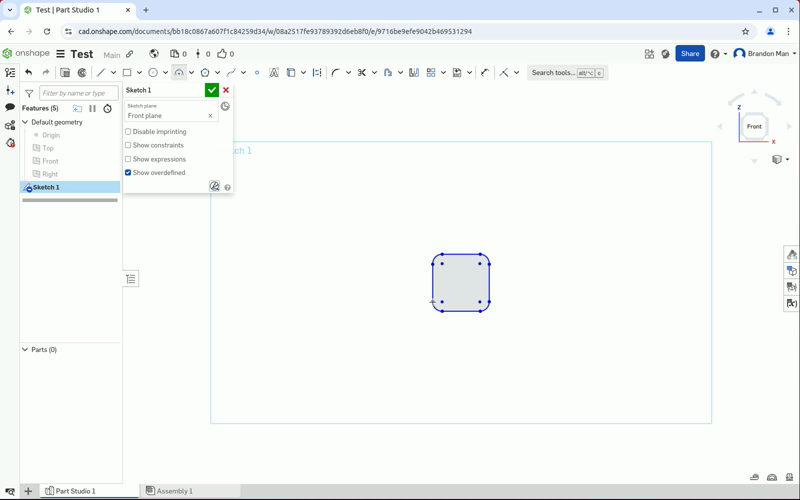
mouse_move(437, 301)
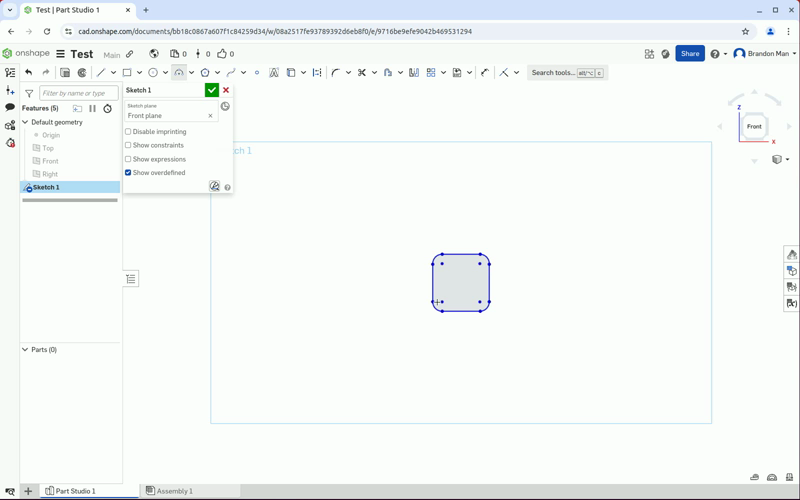
click(437, 301)
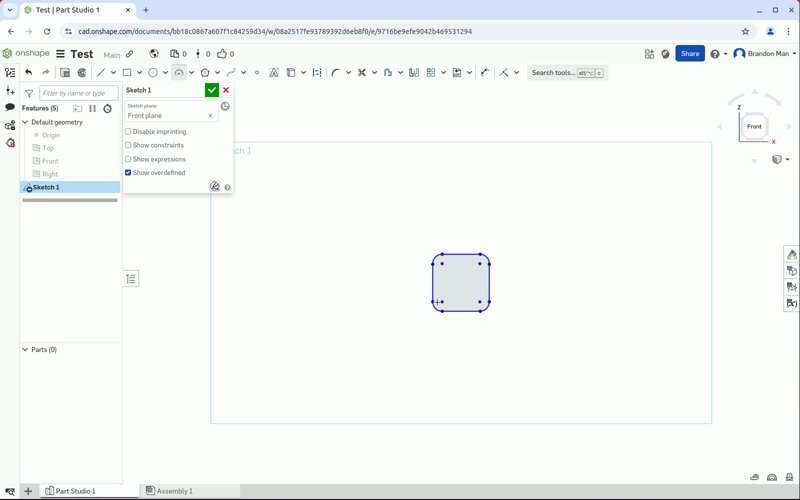
key_up(shift)
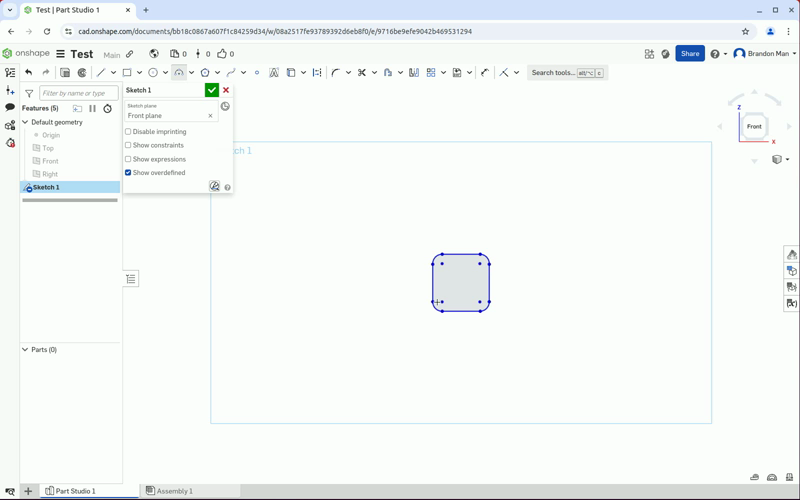
key_down(shift)
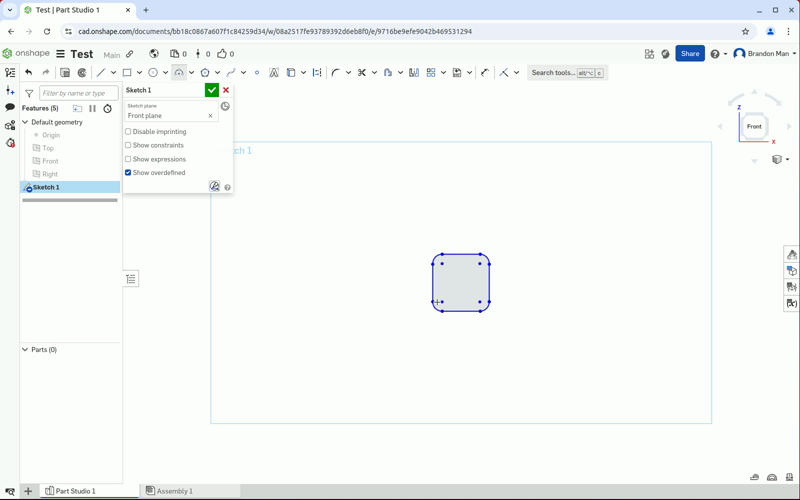
mouse_move(442, 306)
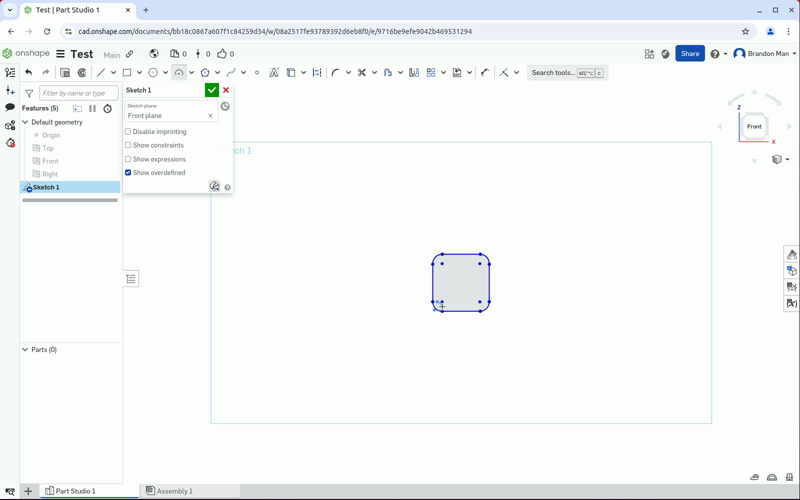
scroll(6)
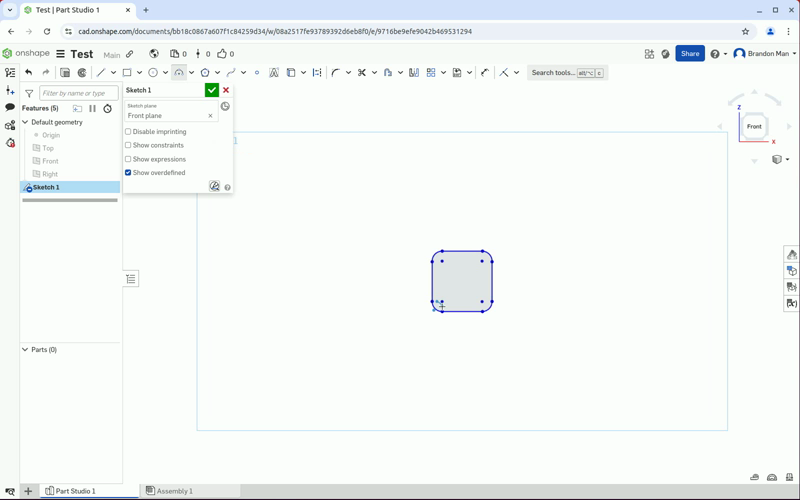
scroll(6)
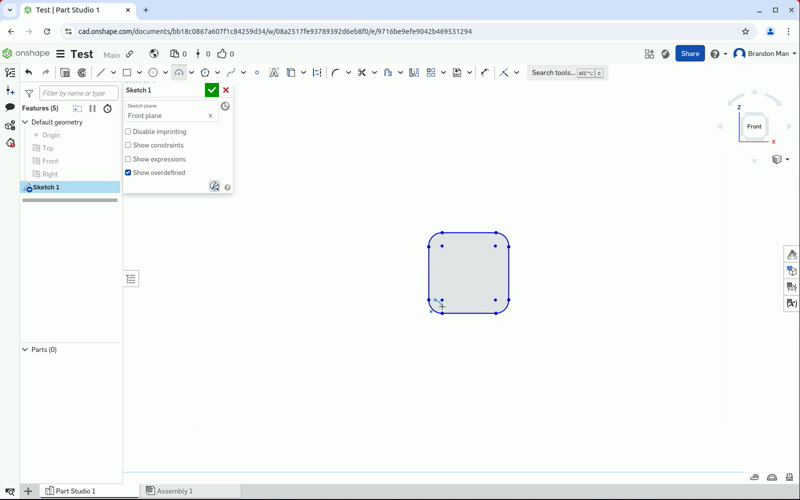
scroll(6)
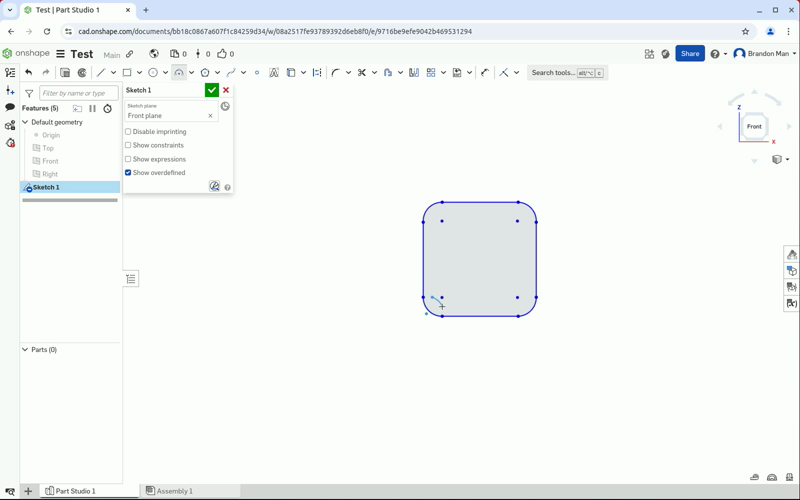
scroll(6)
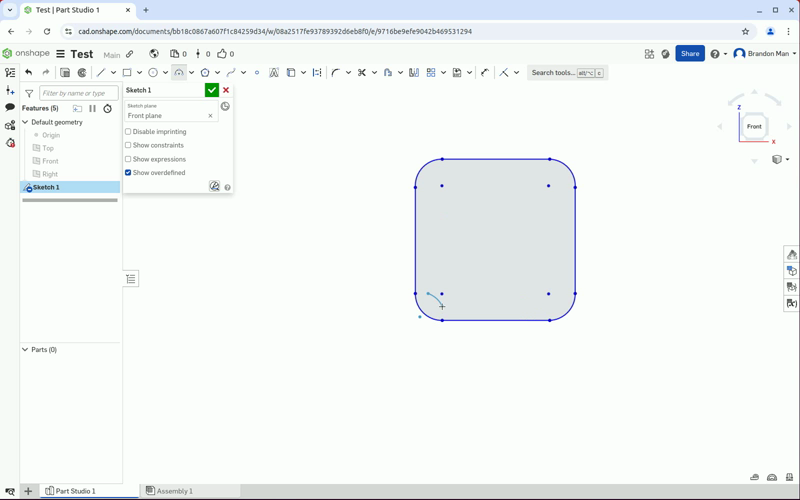
scroll(6)
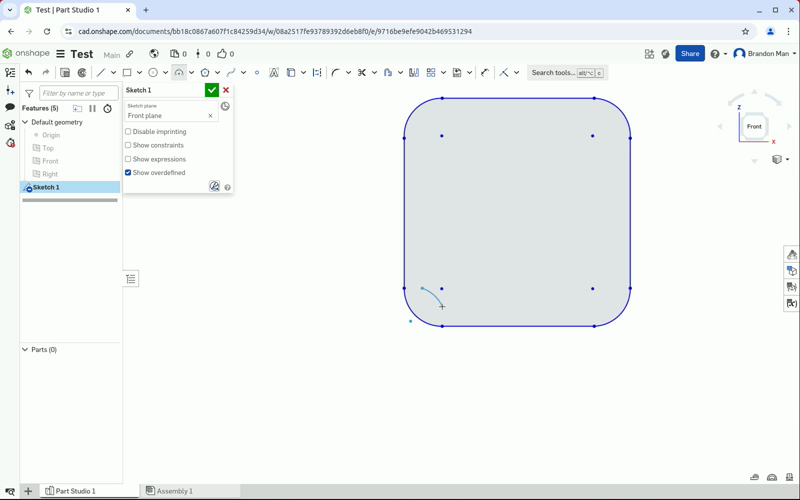
scroll(6)
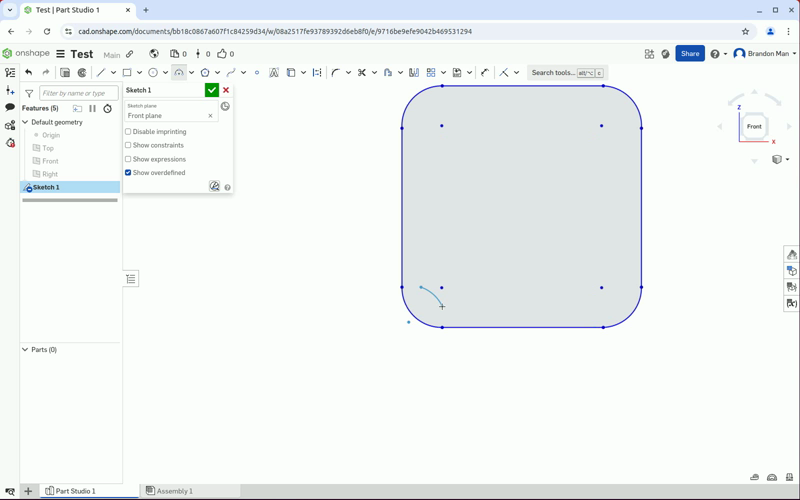
scroll(6)
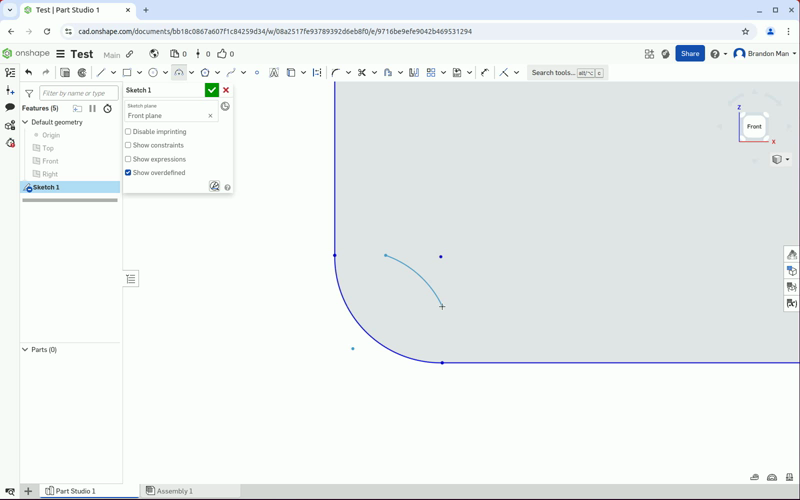
click(442, 306)
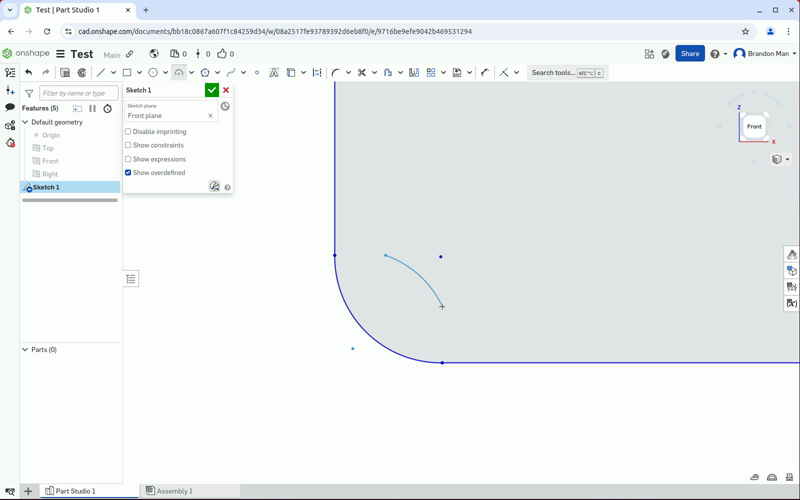
scroll(-6)
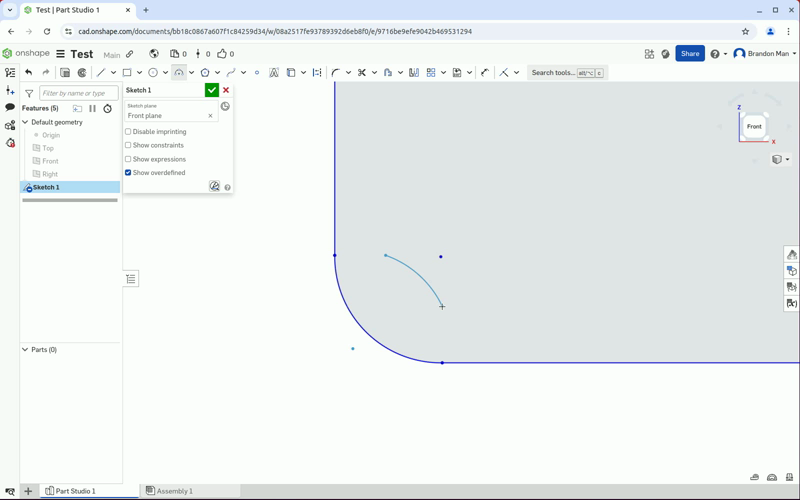
scroll(-6)
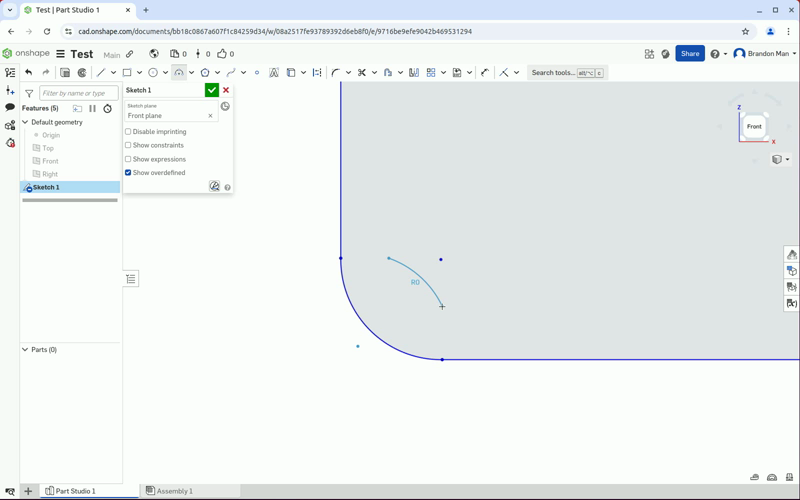
scroll(-6)
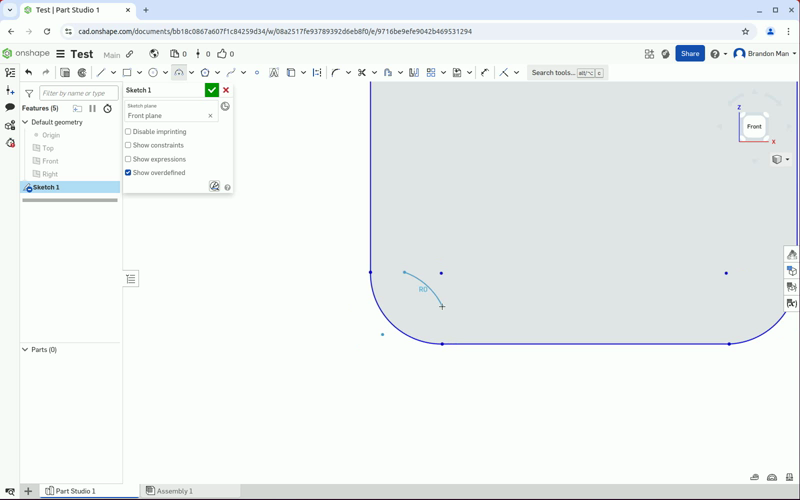
scroll(-6)
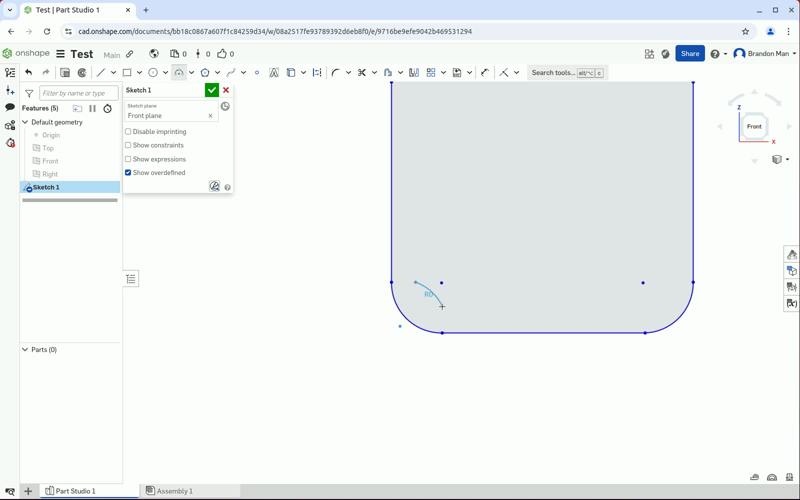
scroll(-6)
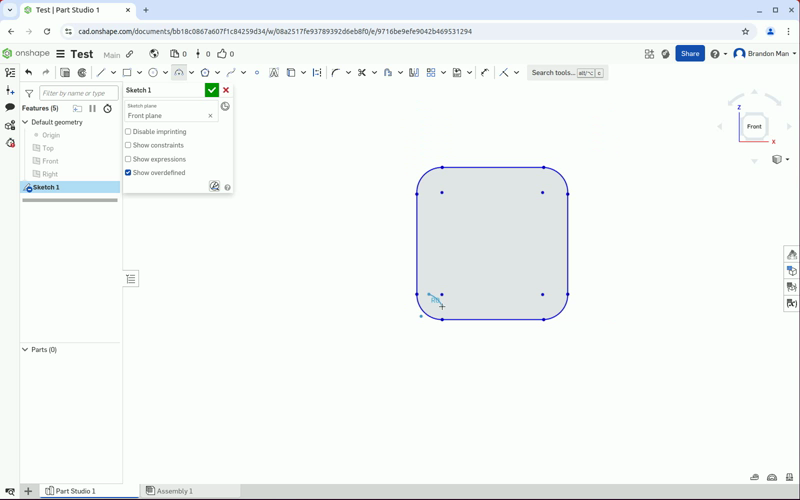
scroll(-6)
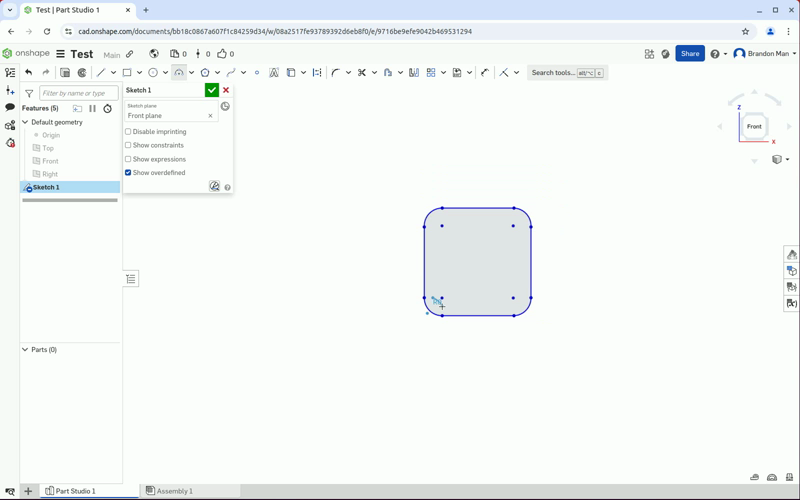
scroll(-6)
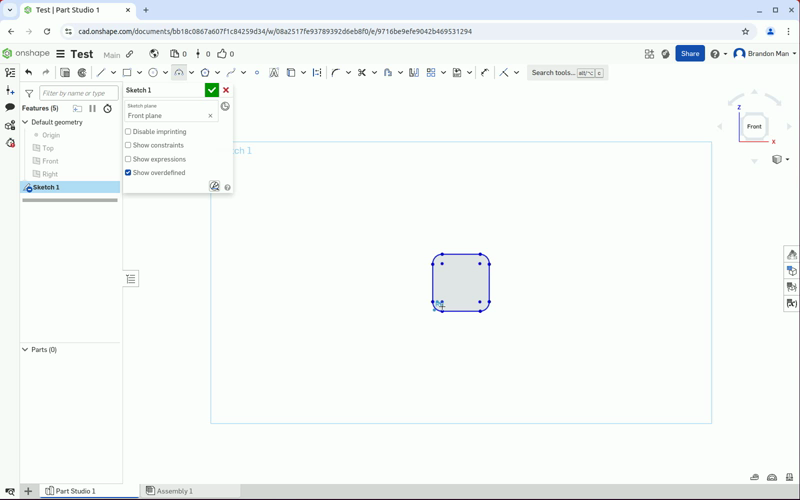
mouse_move(438, 305)
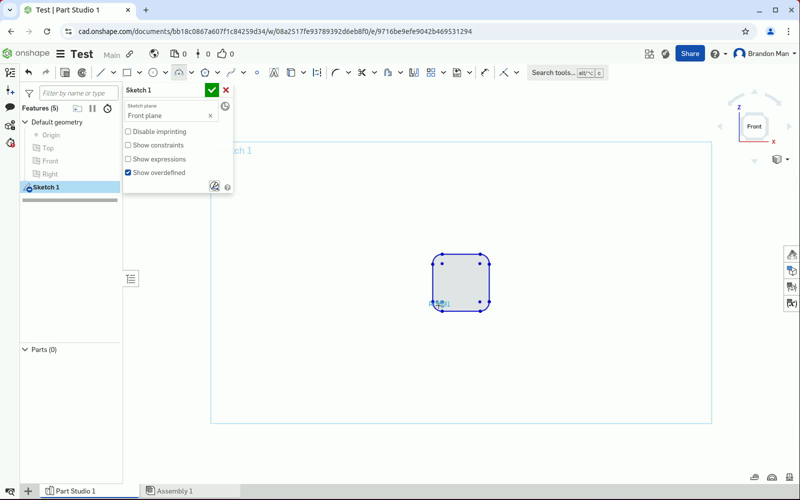
scroll(6)
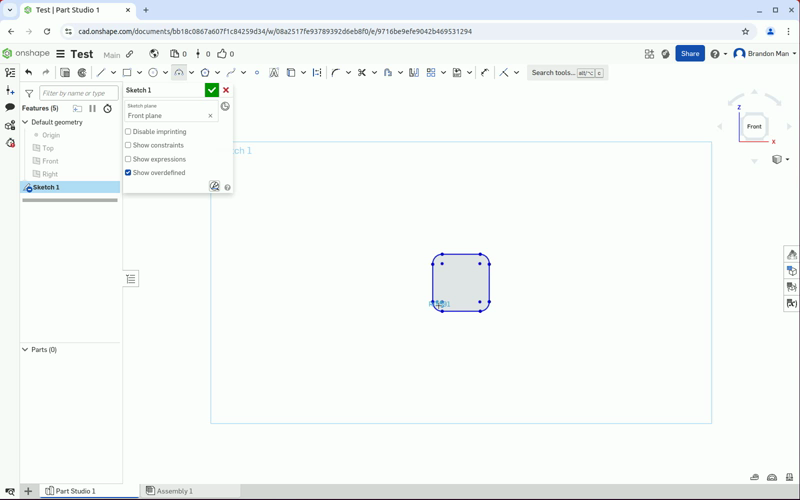
scroll(6)
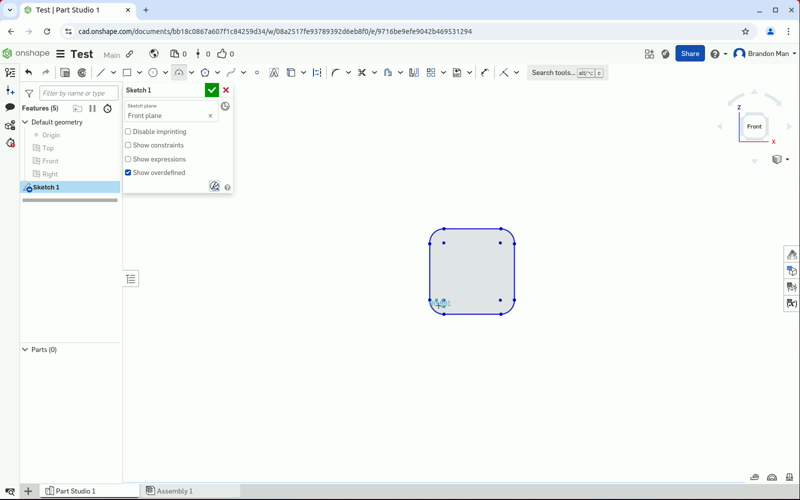
scroll(6)
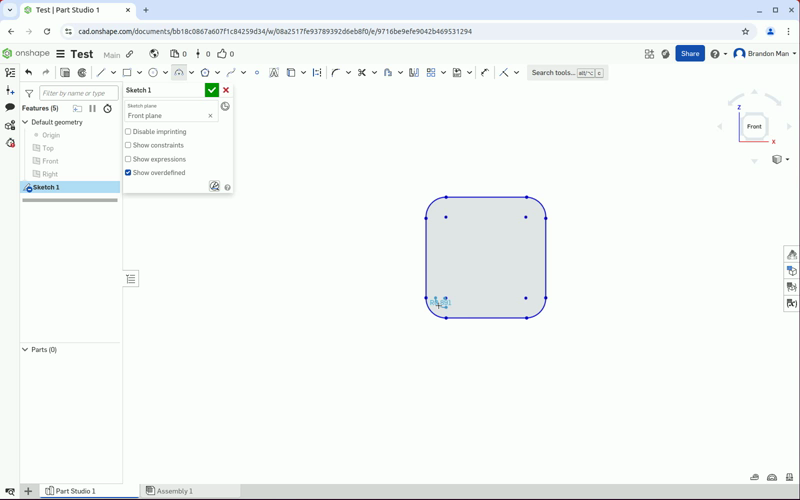
scroll(6)
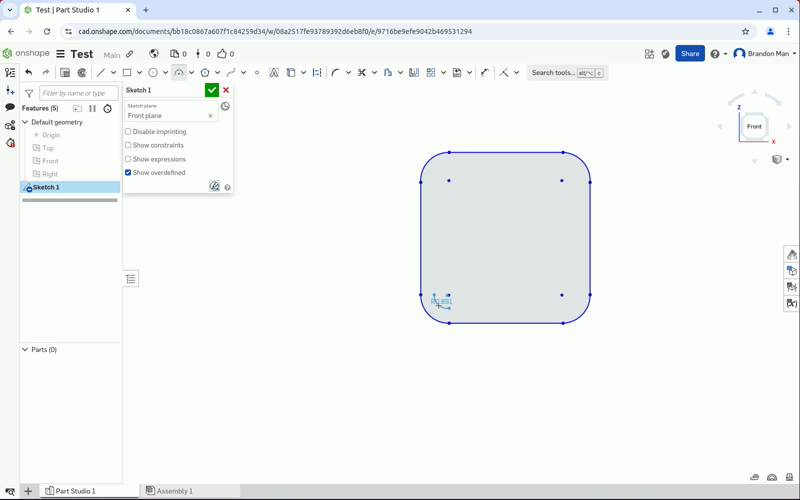
scroll(6)
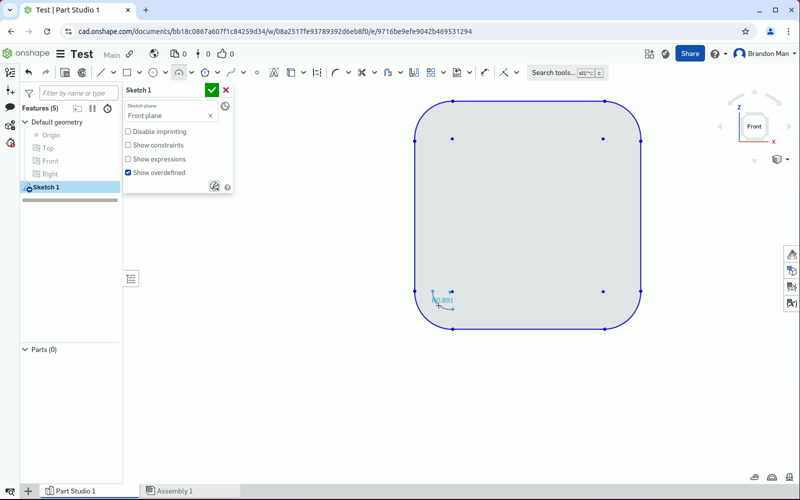
scroll(6)
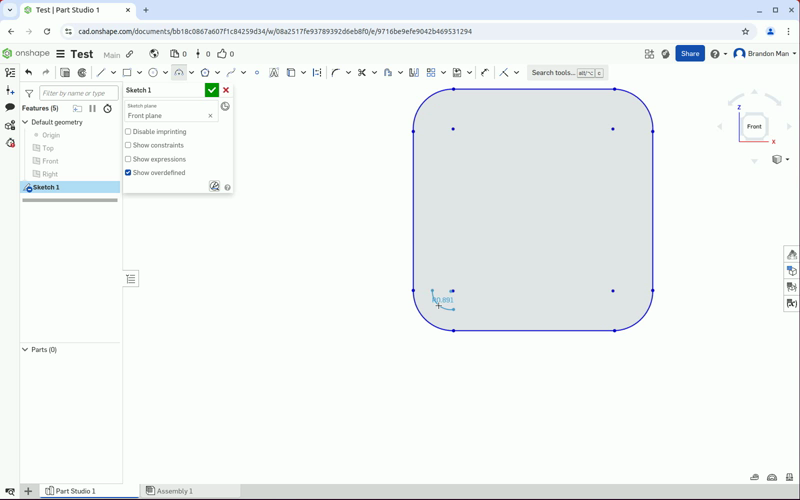
scroll(6)
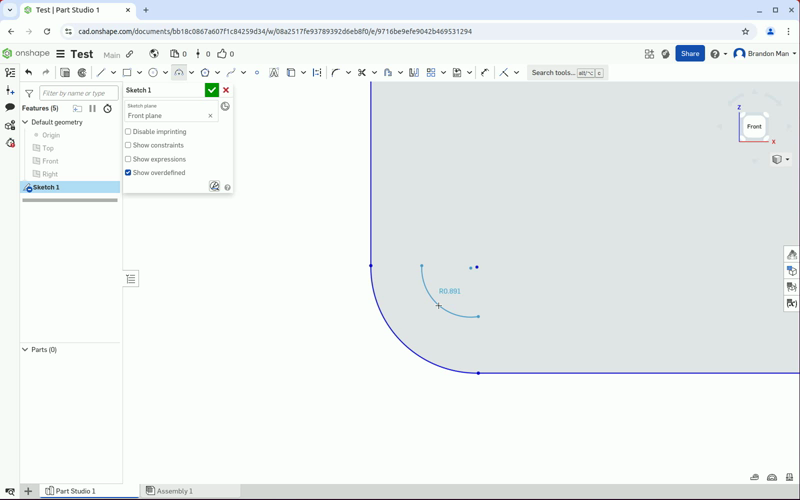
click(438, 305)
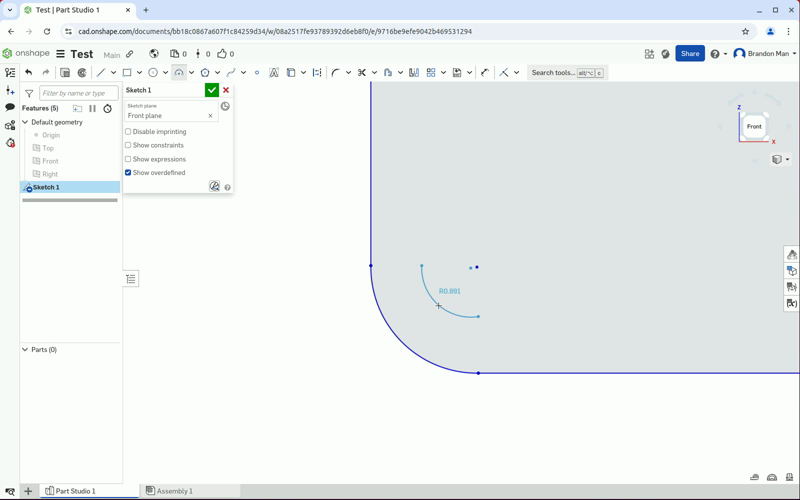
scroll(-6)
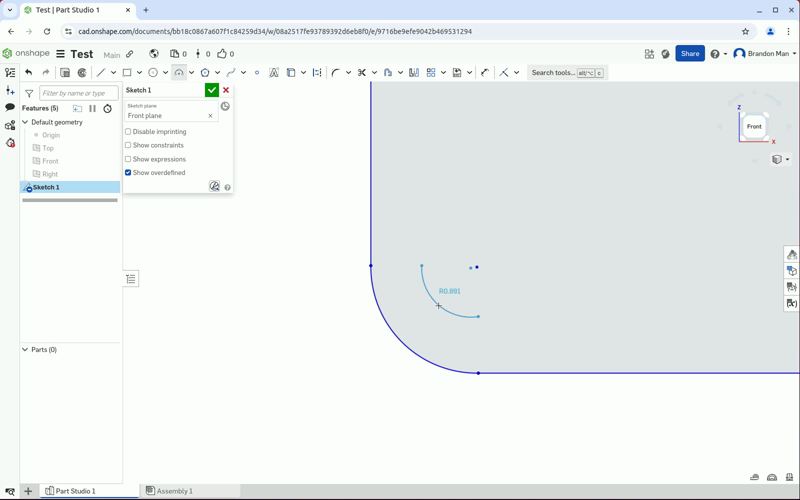
scroll(-6)
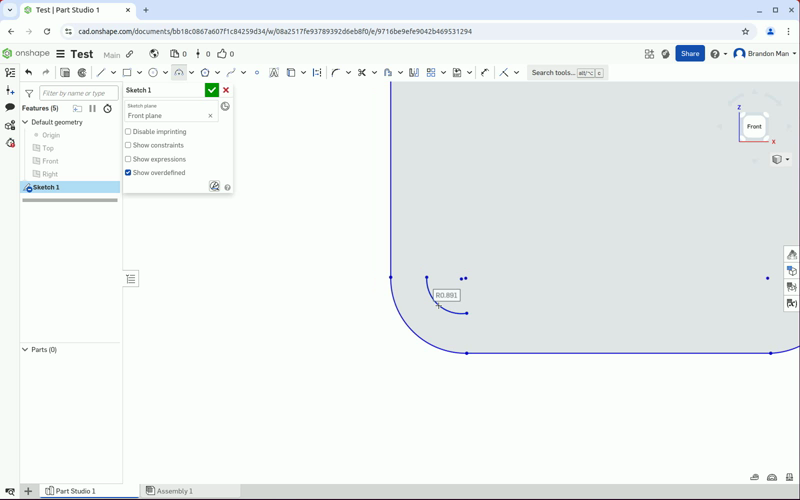
scroll(-6)
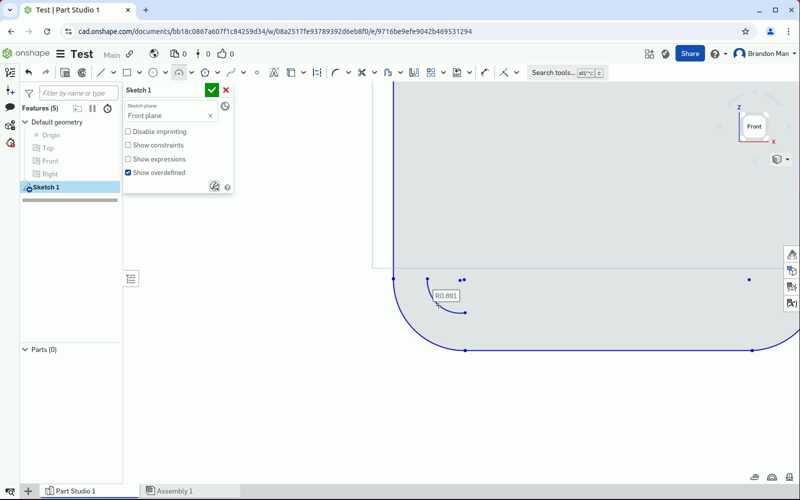
scroll(-6)
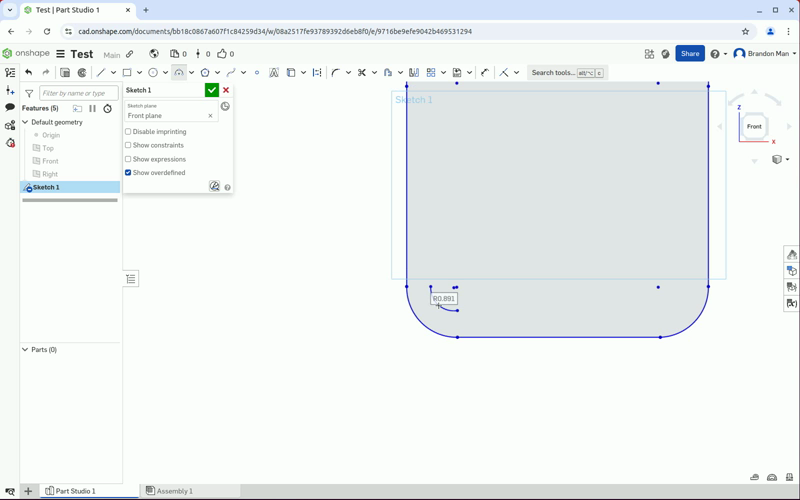
scroll(-6)
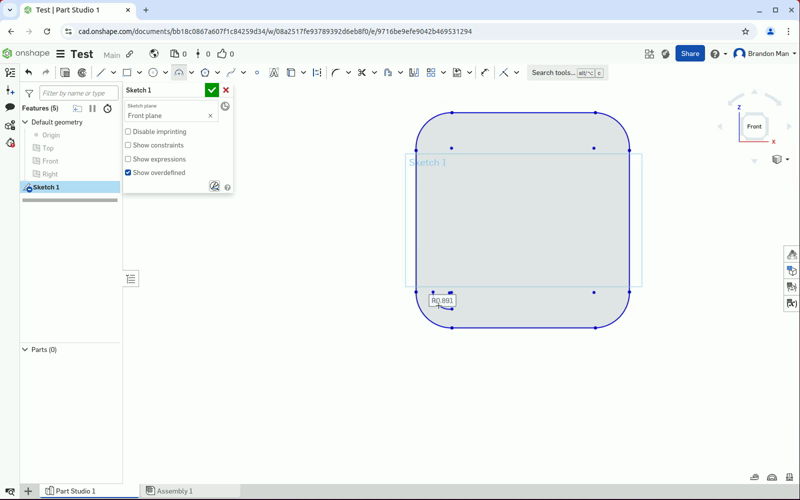
scroll(-6)
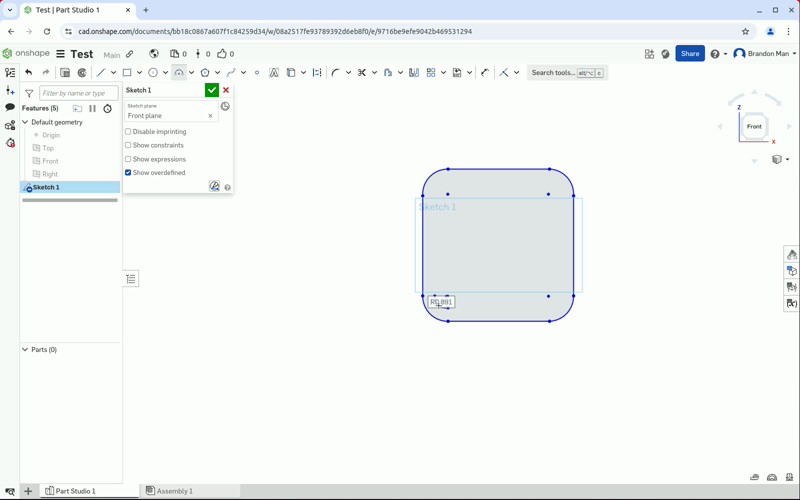
scroll(-6)
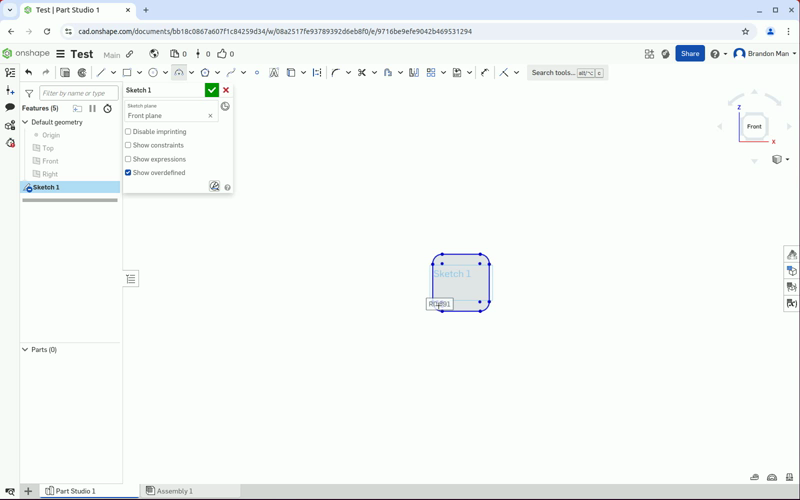
key_up(shift)
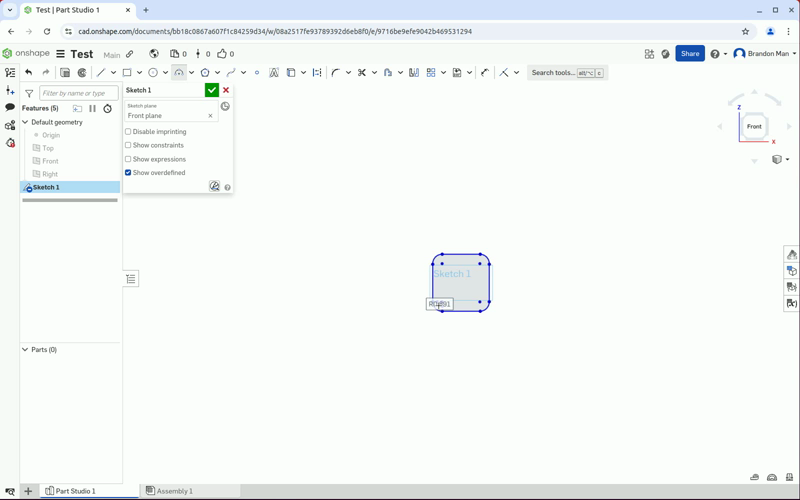
key(esc)
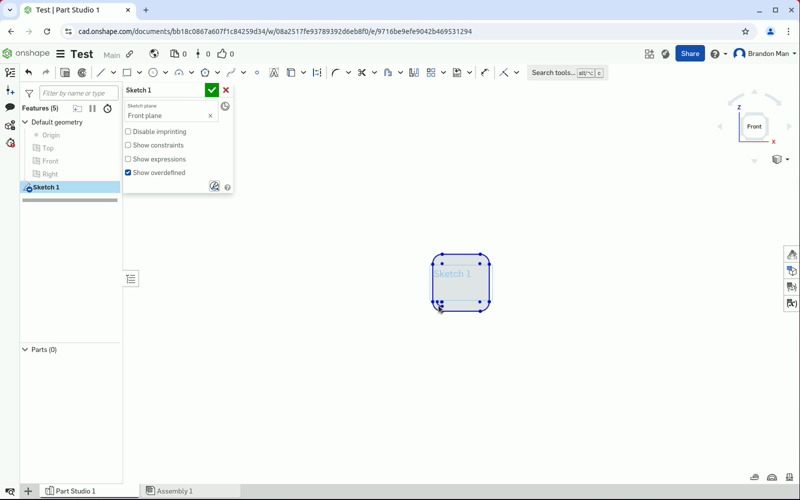
key(l)
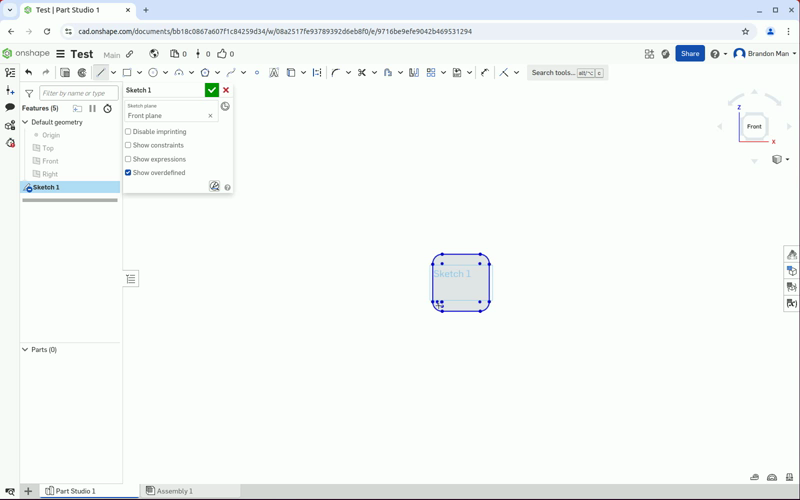
mouse_move(442, 306)
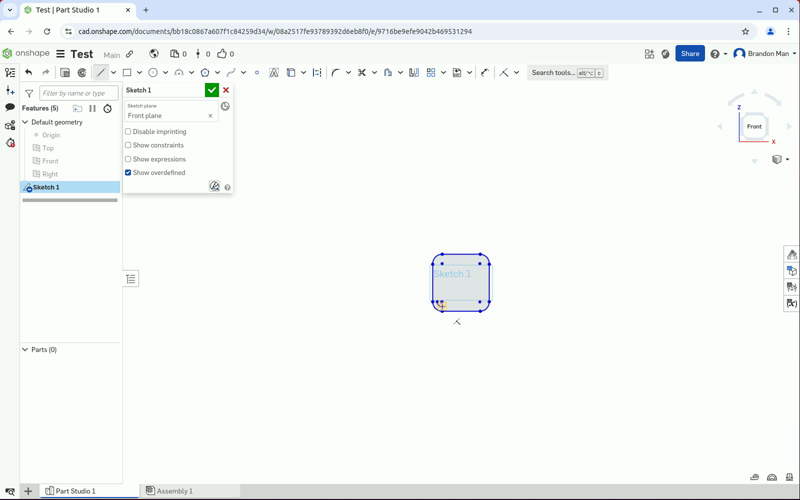
scroll(6)
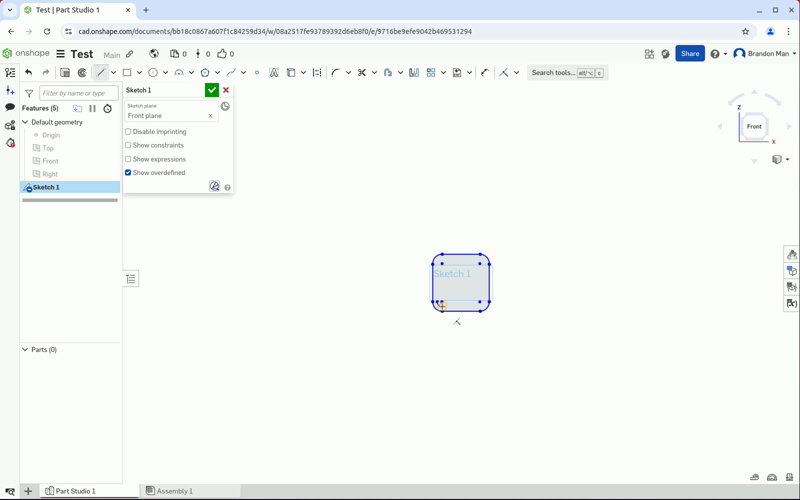
scroll(6)
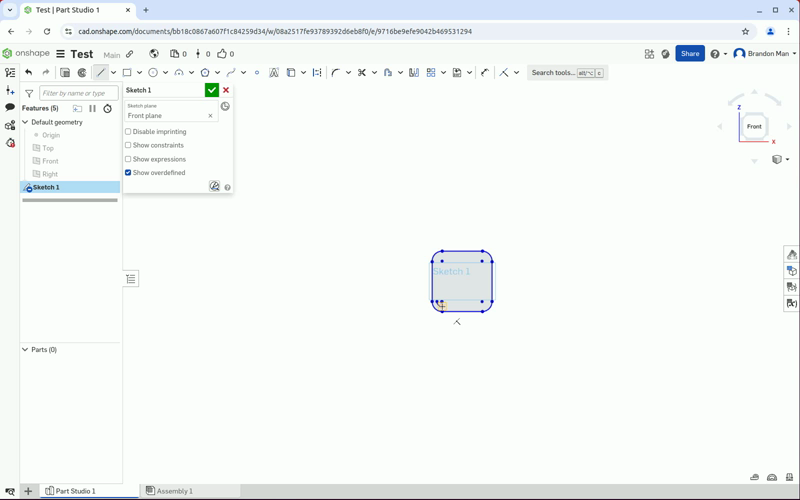
scroll(6)
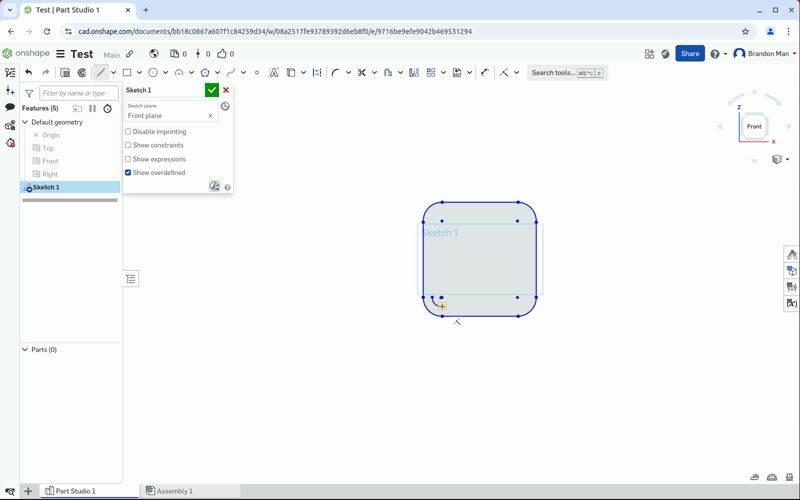
scroll(6)
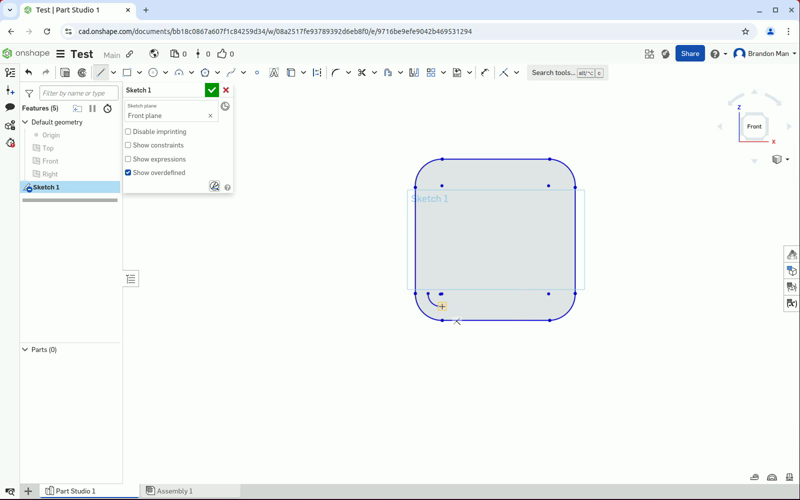
scroll(6)
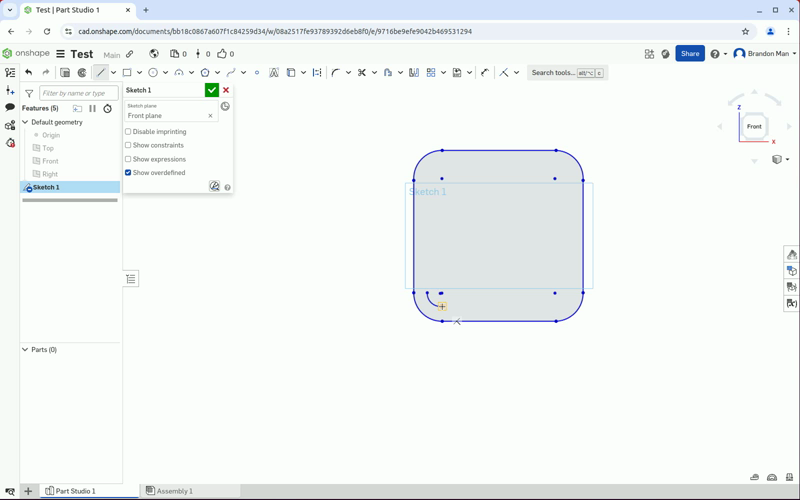
scroll(6)
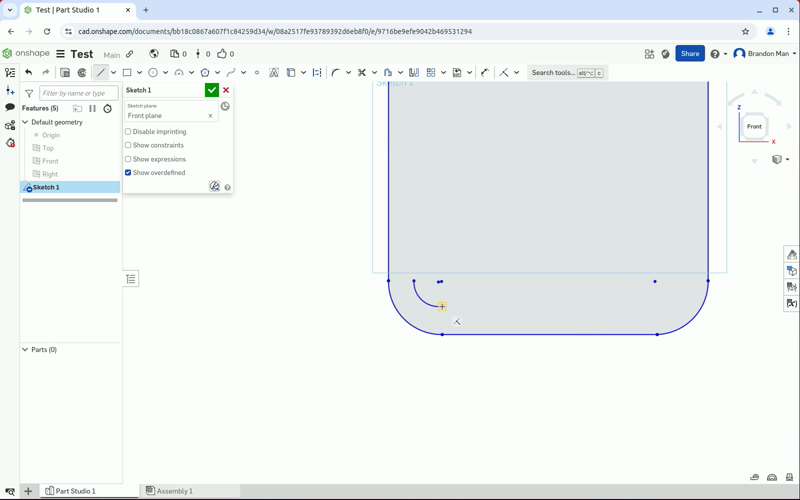
scroll(6)
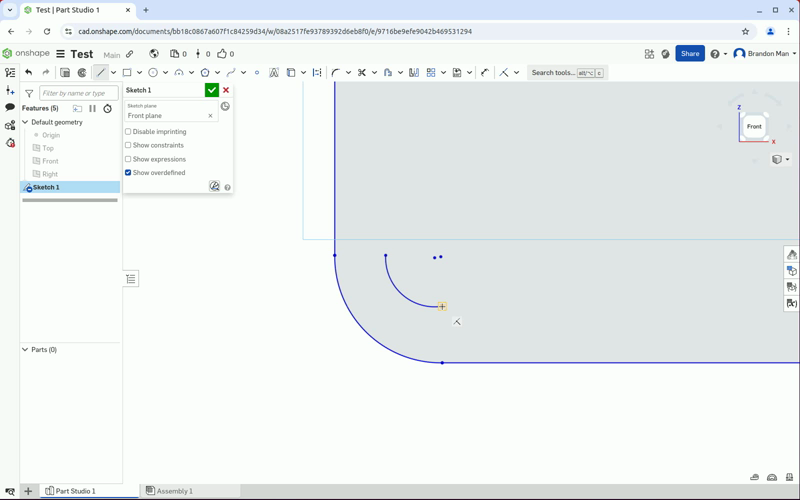
click(442, 306)
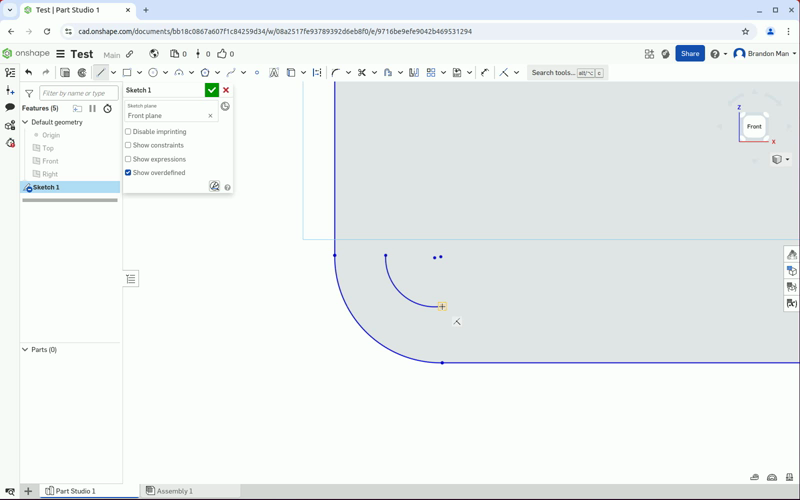
scroll(-6)
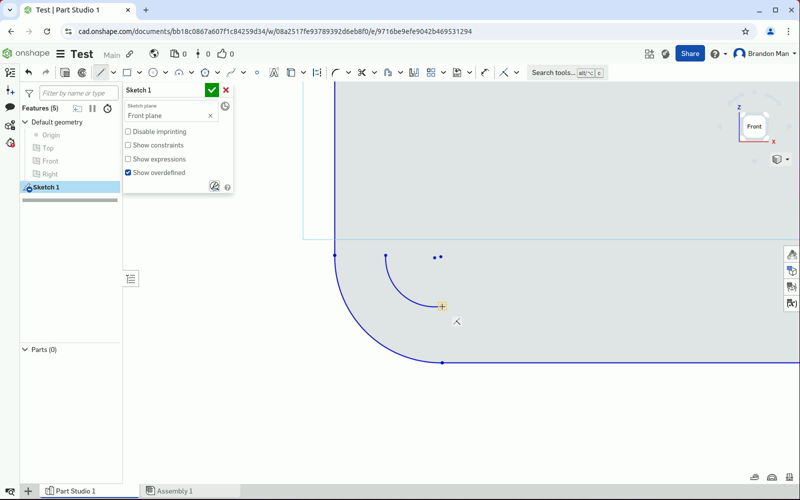
scroll(-6)
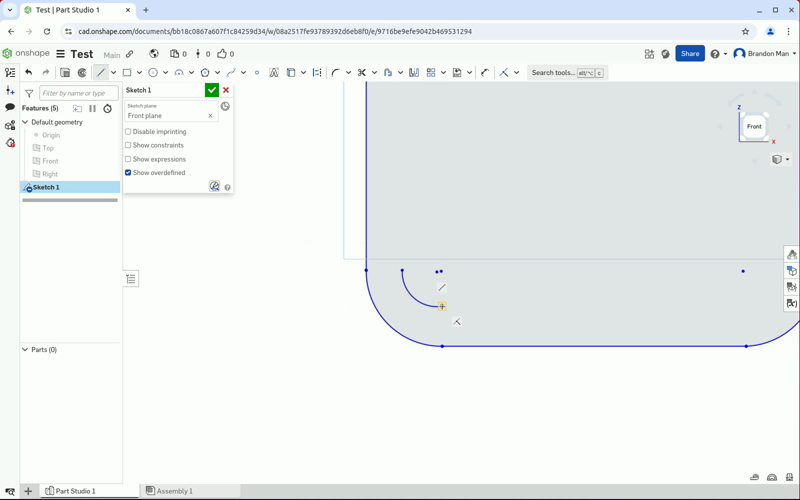
scroll(-6)
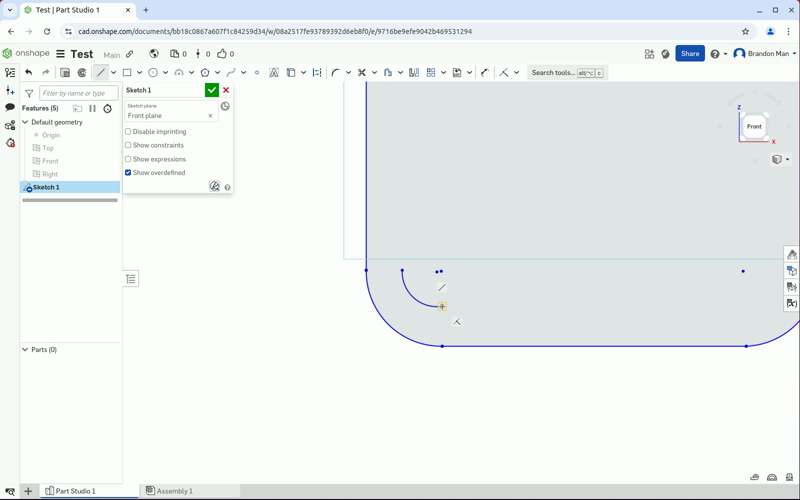
scroll(-6)
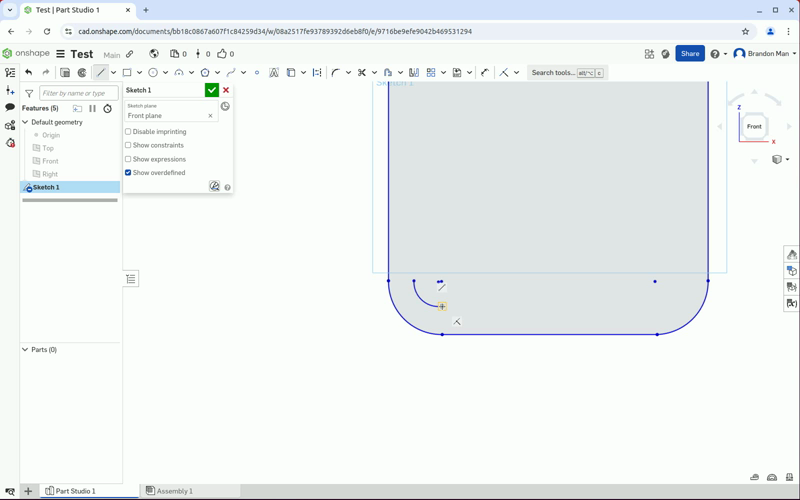
scroll(-6)
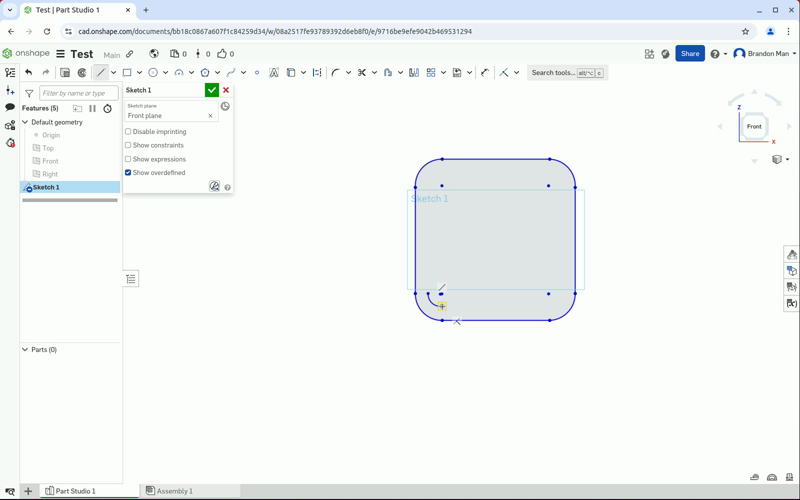
scroll(-6)
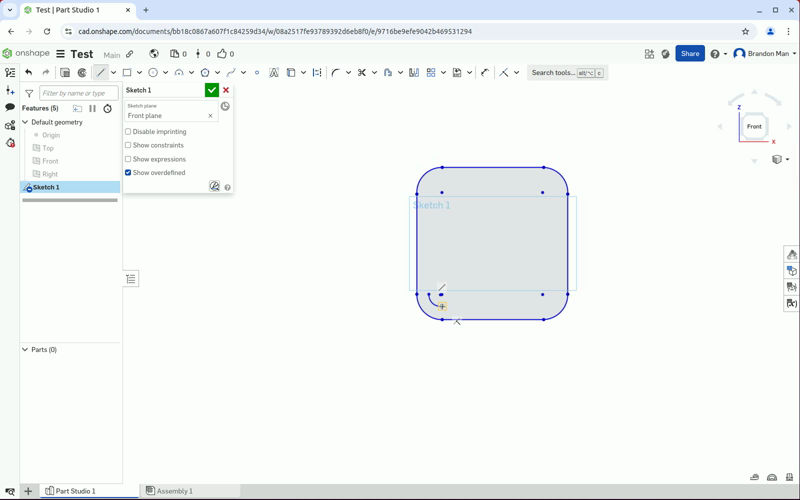
scroll(-6)
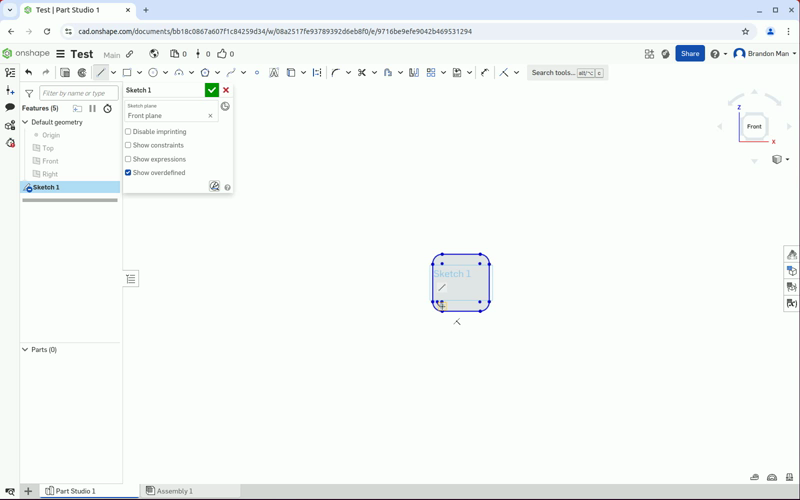
key_down(shift)
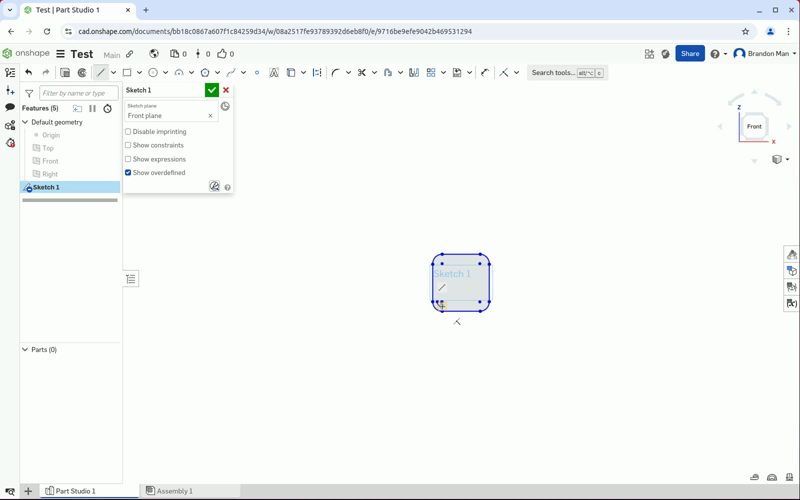
mouse_move(472, 306)
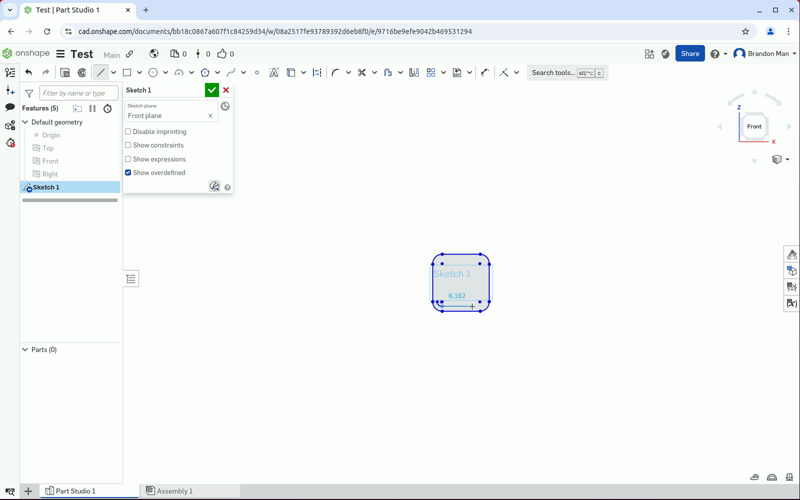
mouse_move(480, 306)
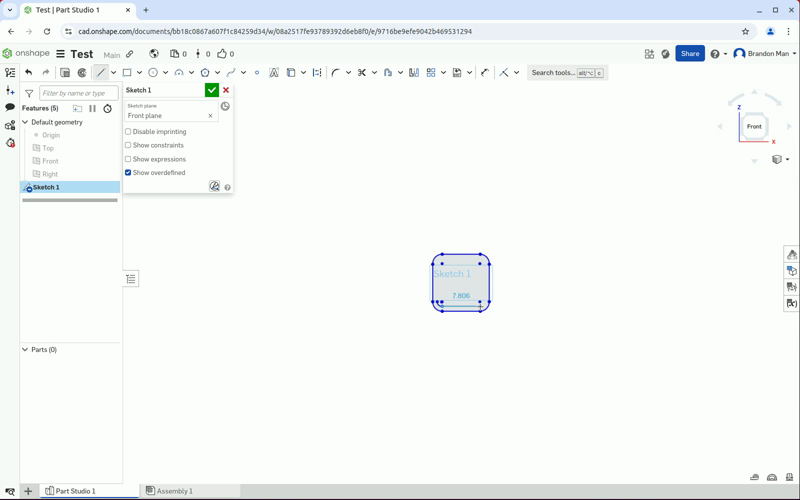
click(480, 306)
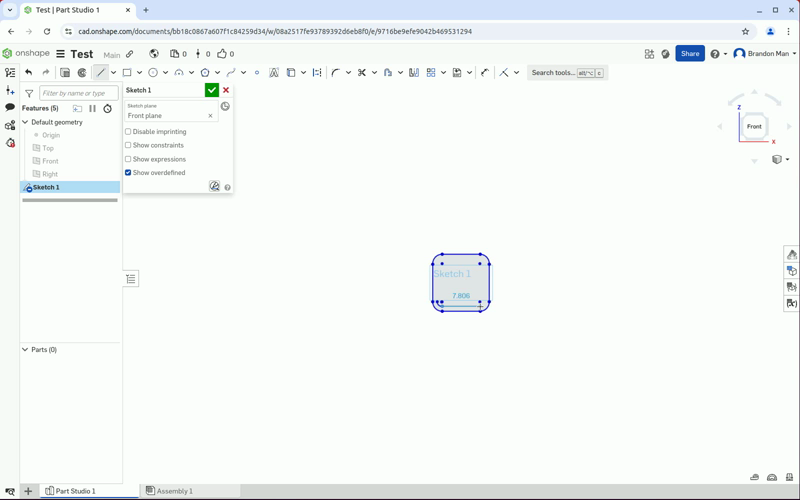
key_up(shift)
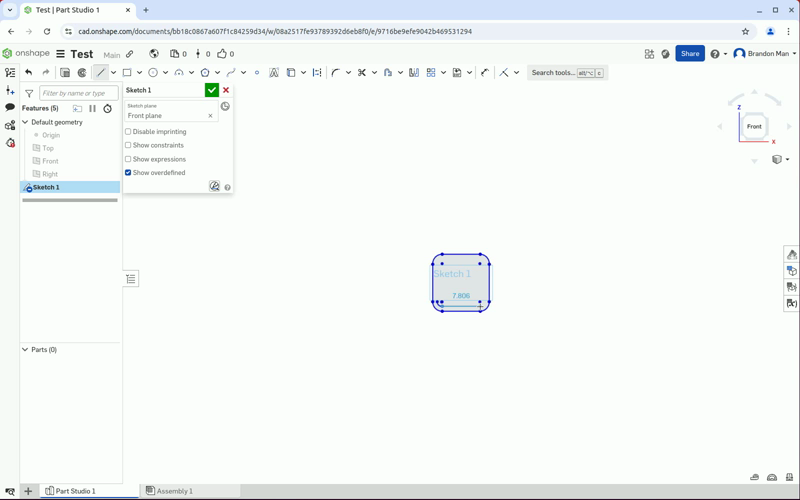
key(esc)
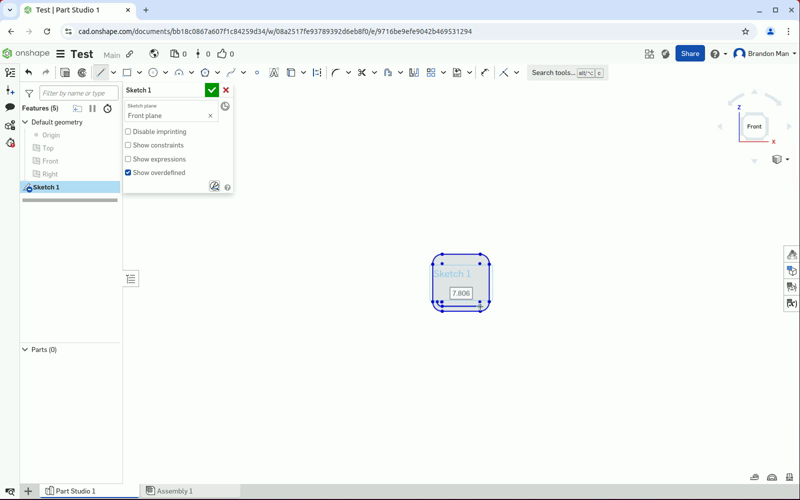
key(a)
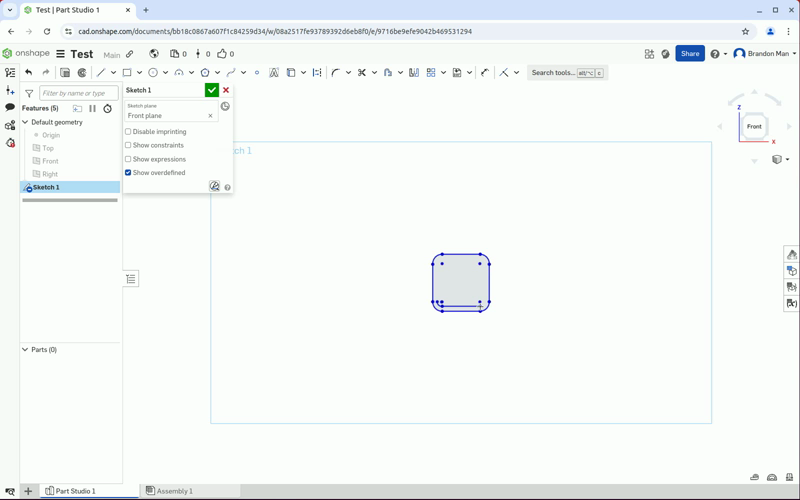
mouse_move(480, 306)
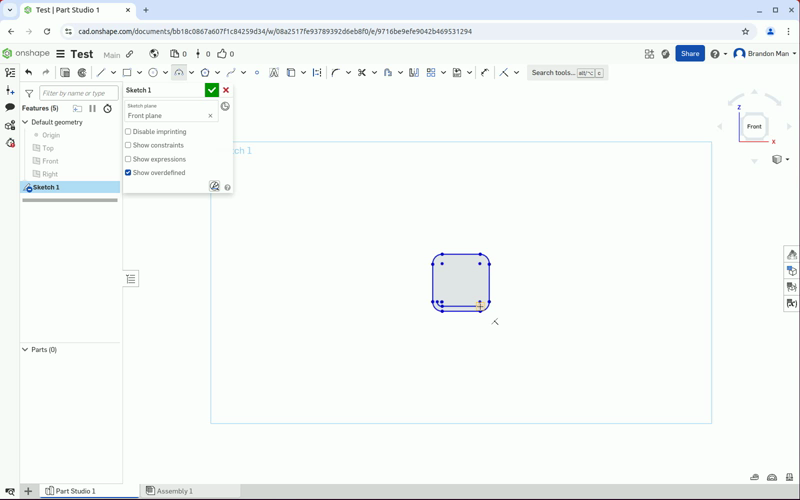
click(480, 306)
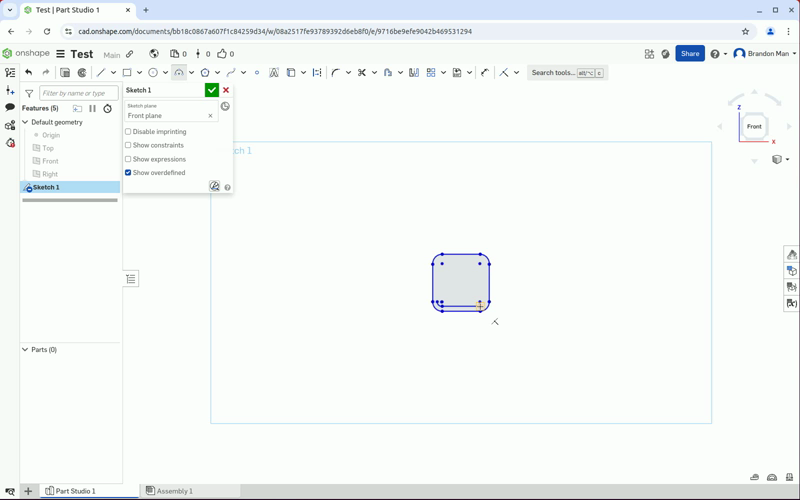
key_down(shift)
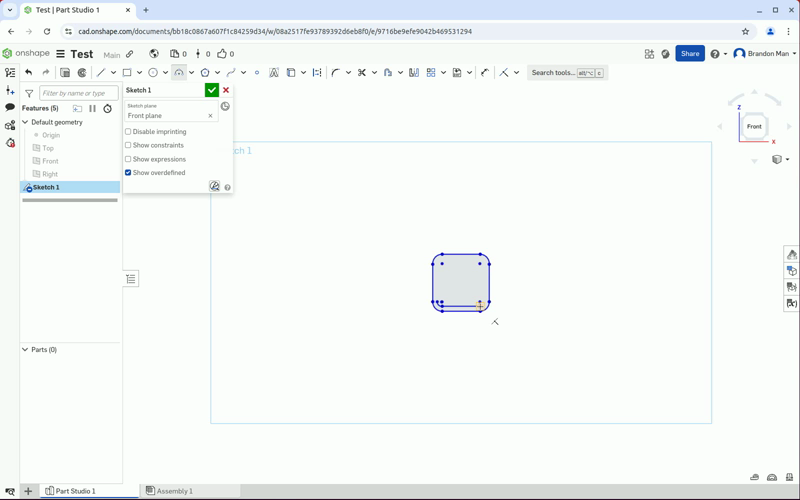
mouse_move(484, 301)
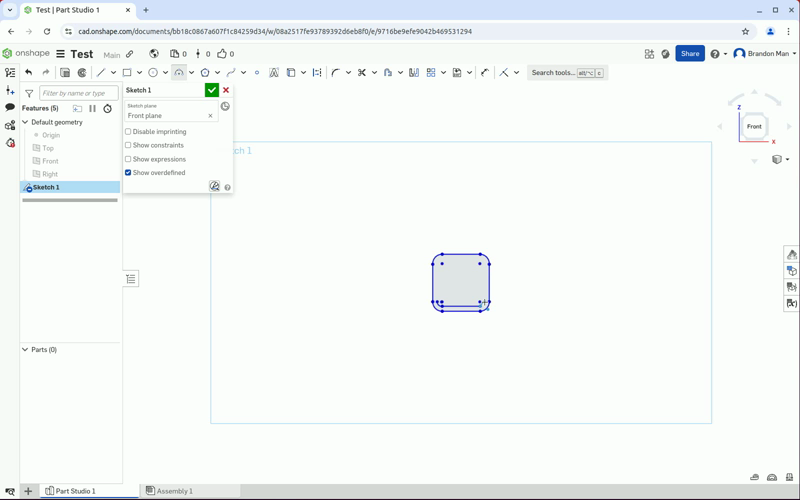
scroll(6)
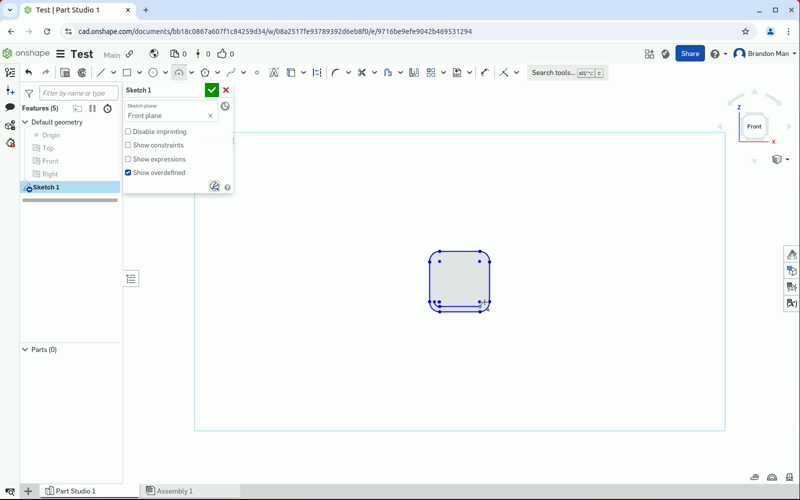
scroll(6)
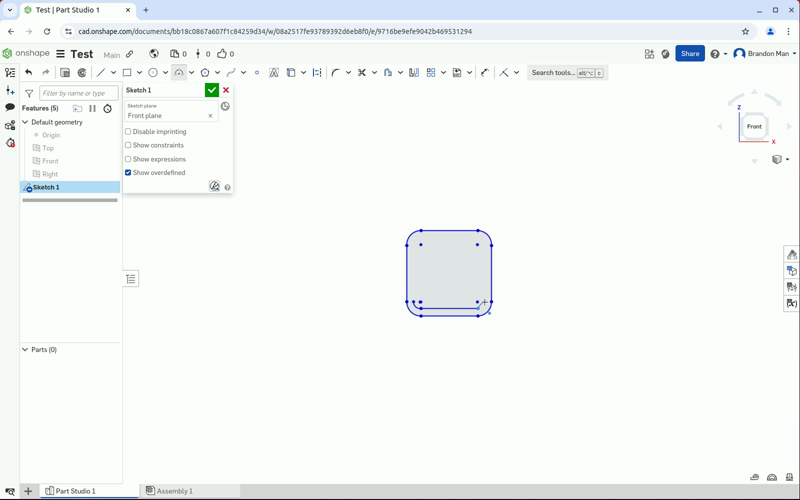
scroll(6)
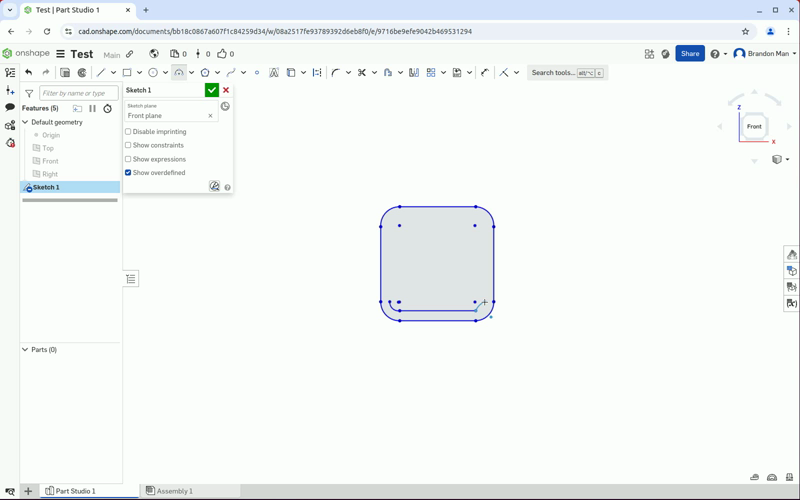
scroll(6)
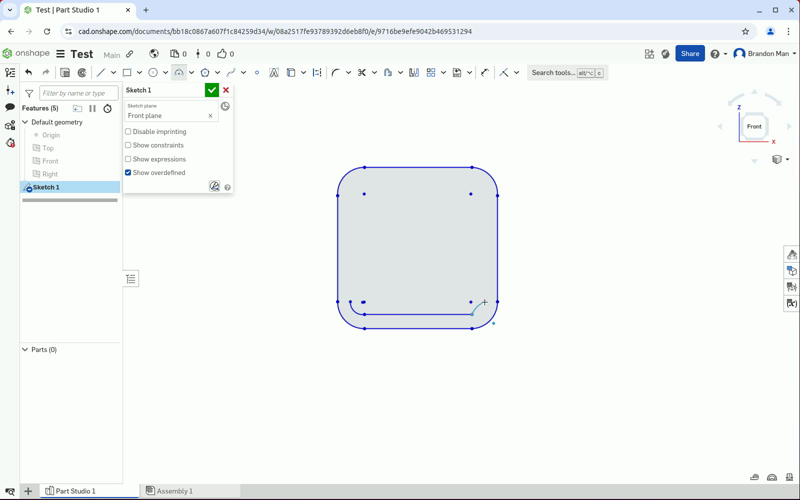
scroll(6)
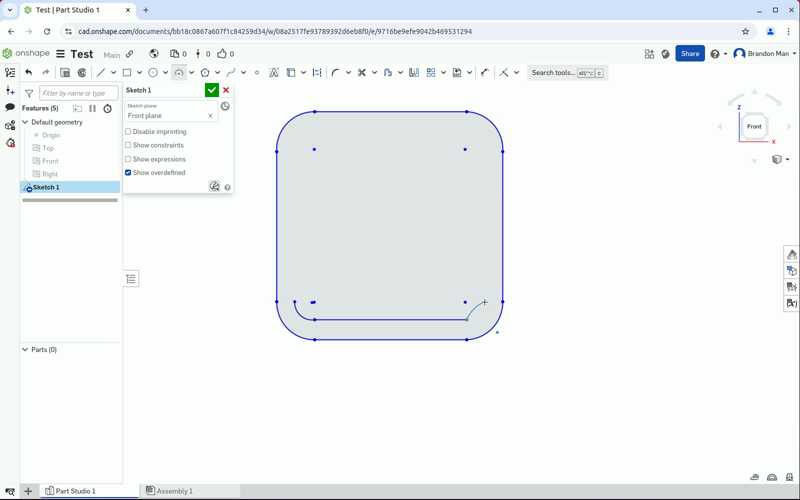
scroll(6)
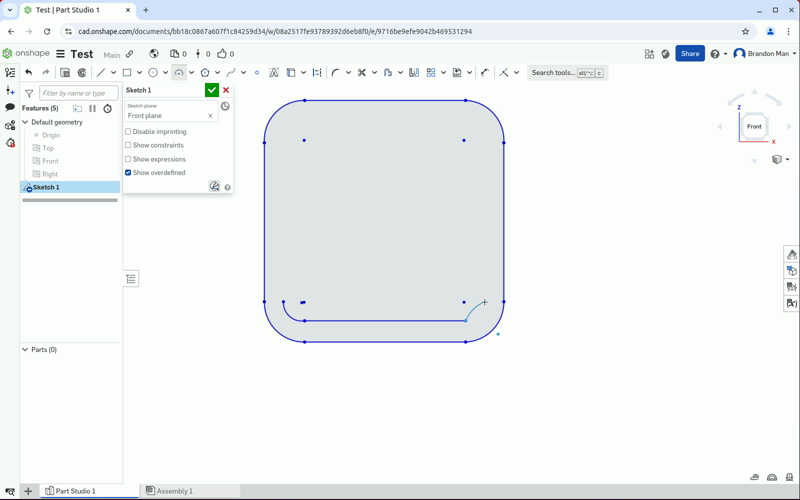
scroll(6)
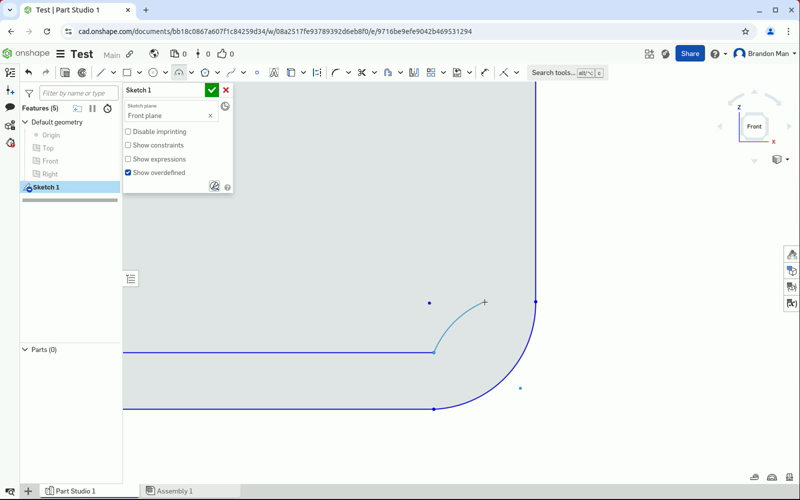
click(484, 301)
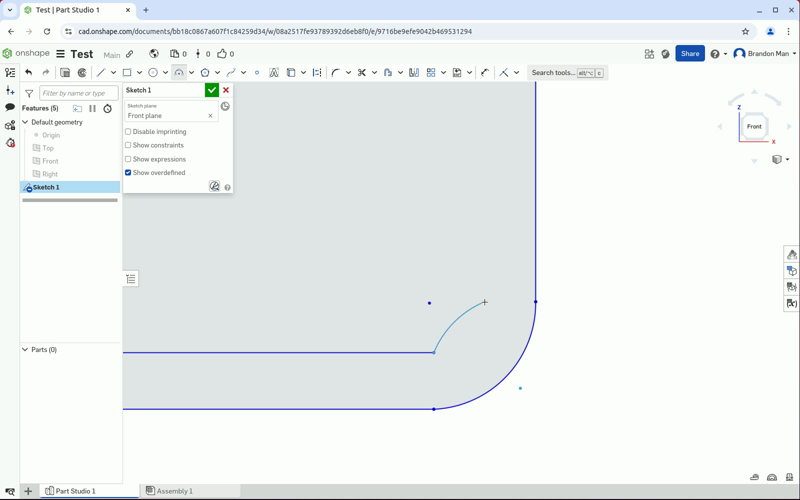
scroll(-6)
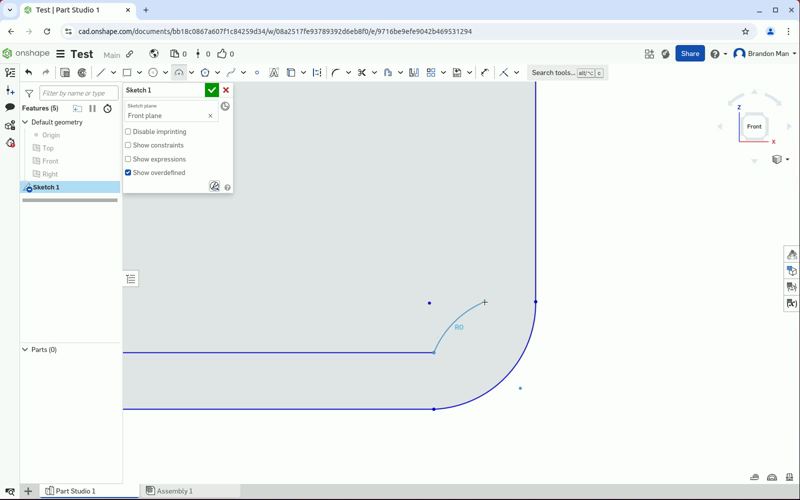
scroll(-6)
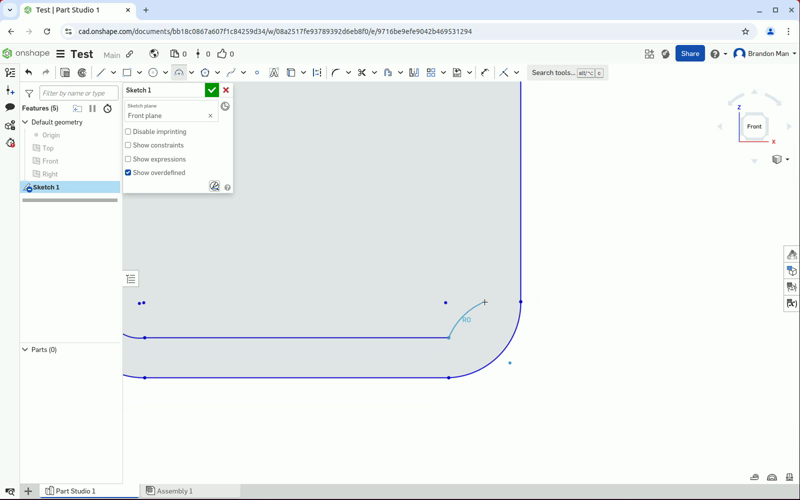
scroll(-6)
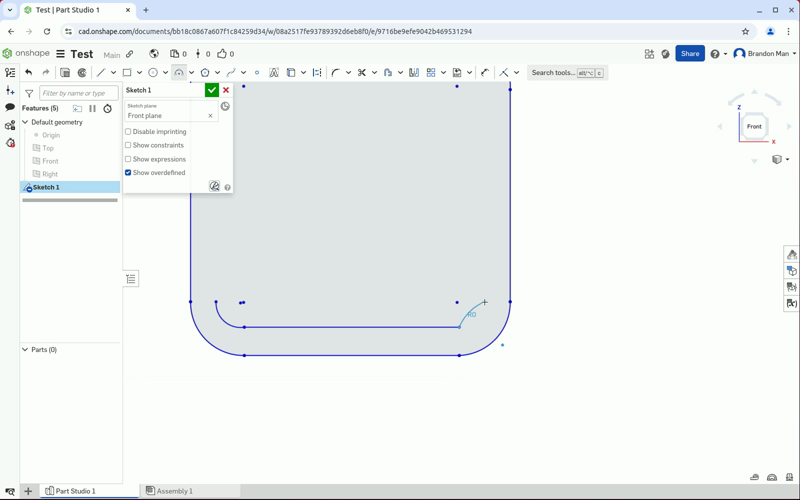
scroll(-6)
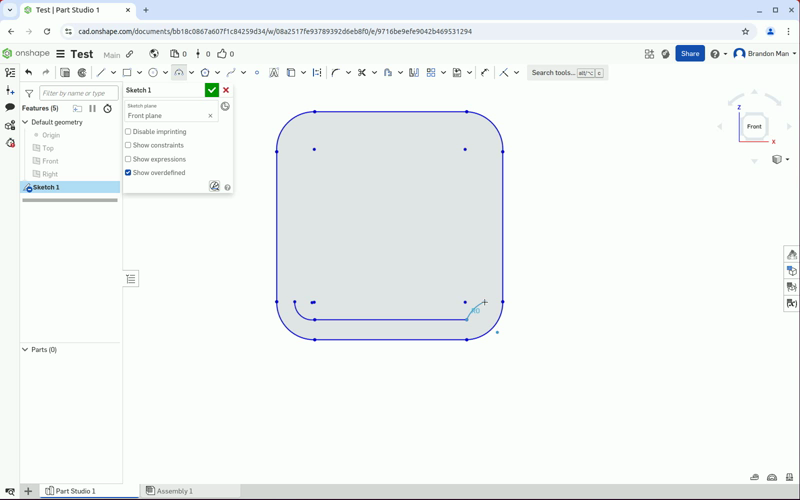
scroll(-6)
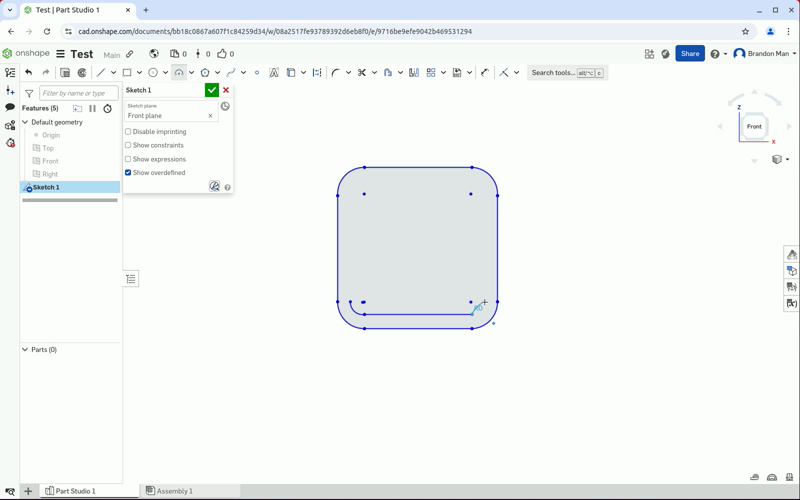
scroll(-6)
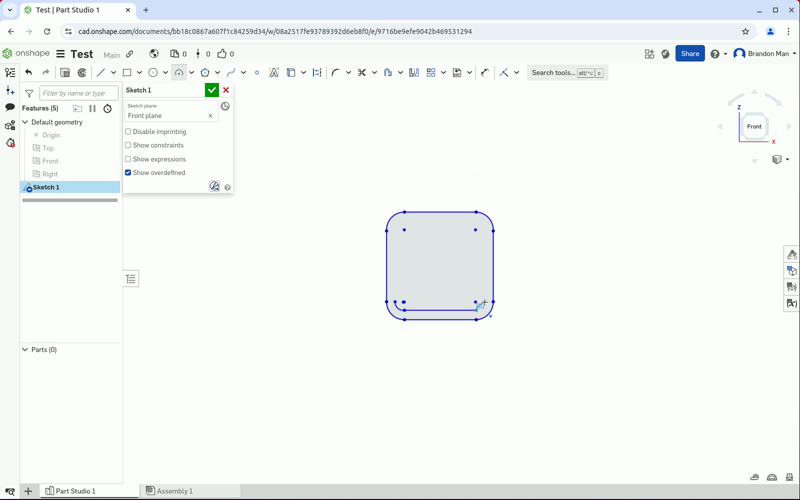
scroll(-6)
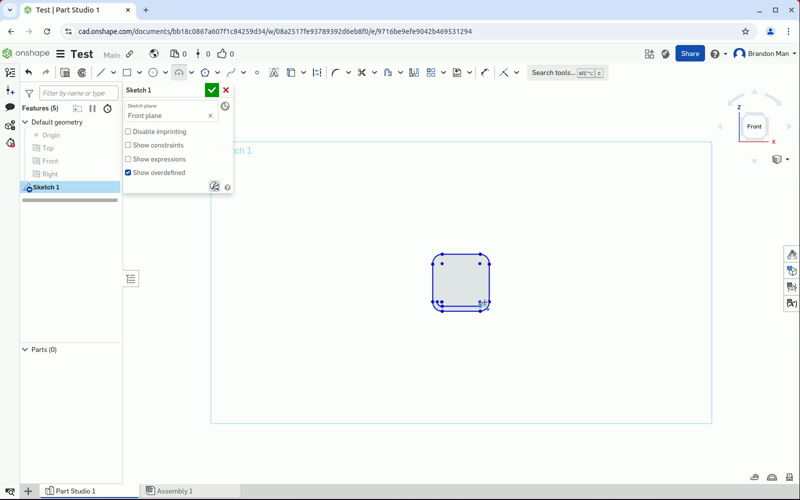
mouse_move(483, 305)
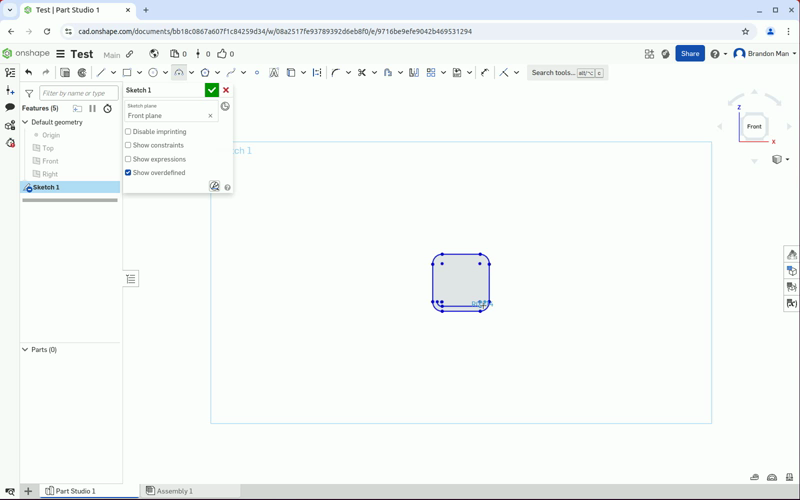
scroll(6)
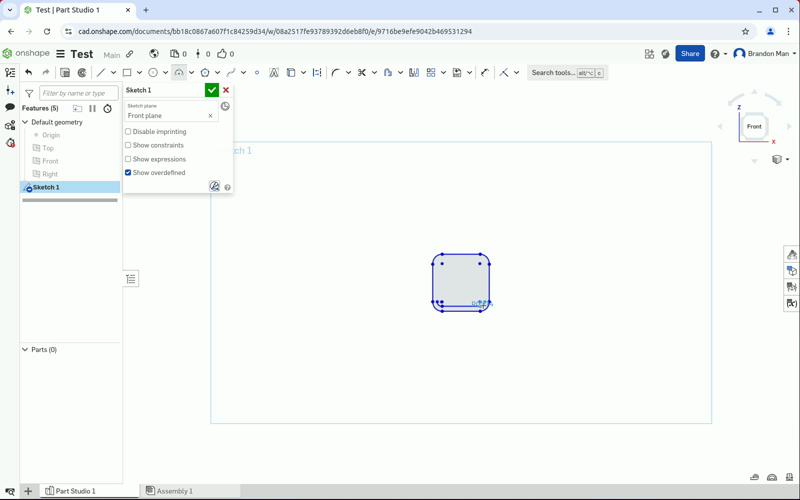
scroll(6)
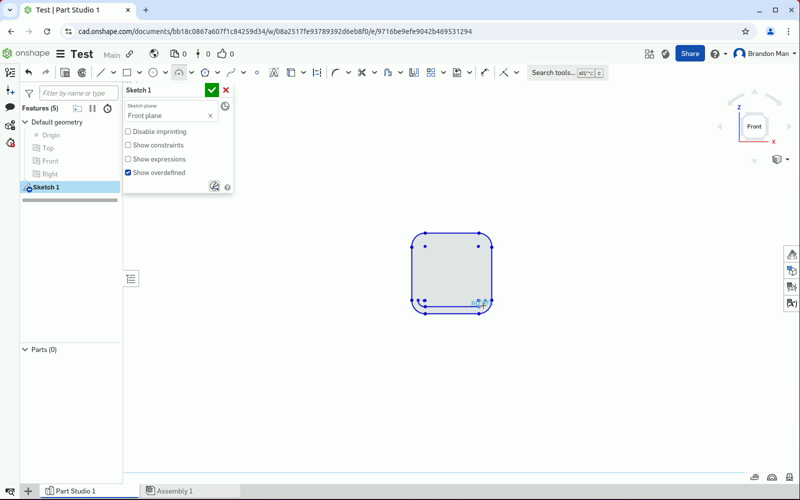
scroll(6)
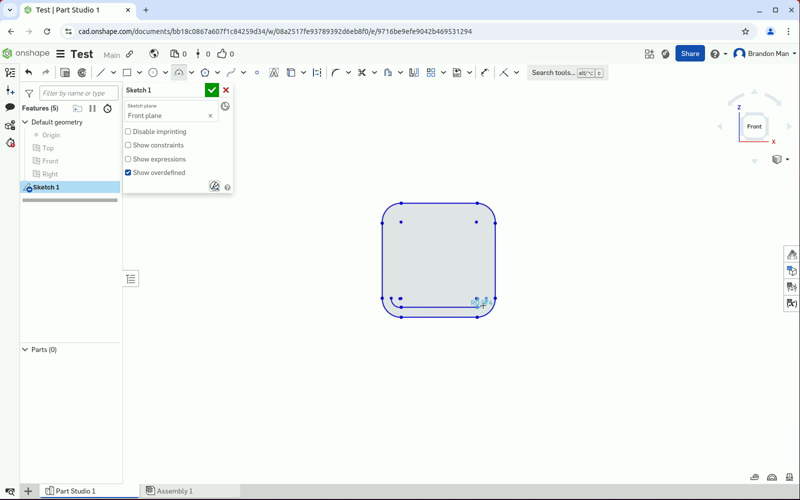
scroll(6)
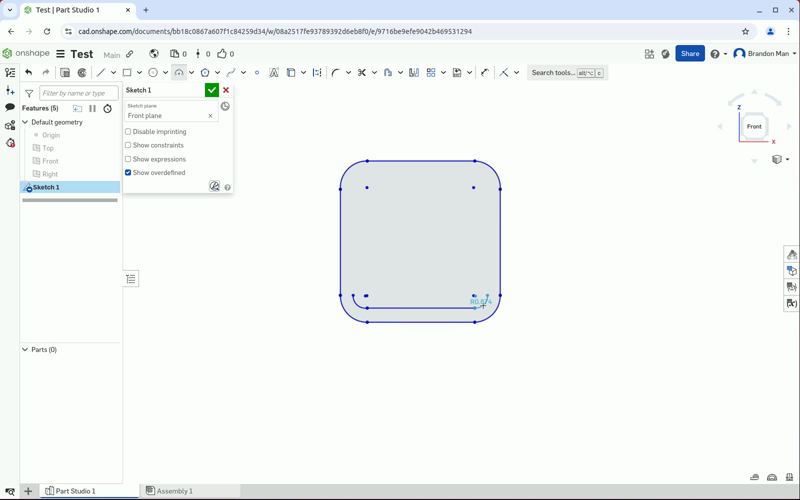
scroll(6)
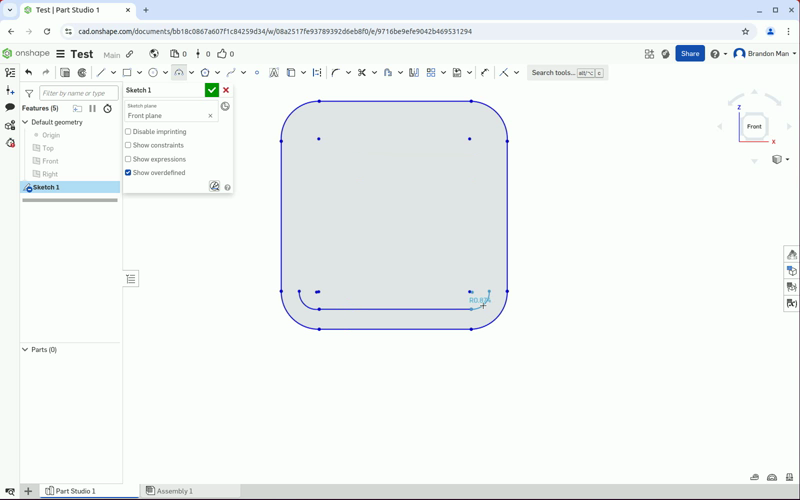
scroll(6)
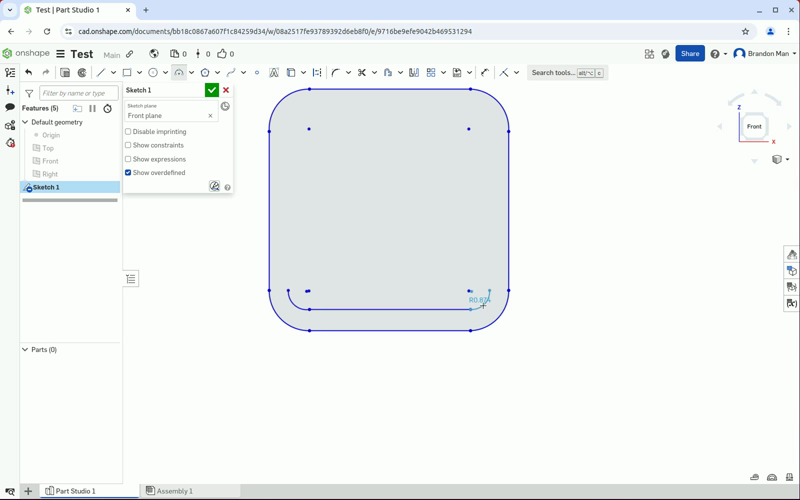
scroll(6)
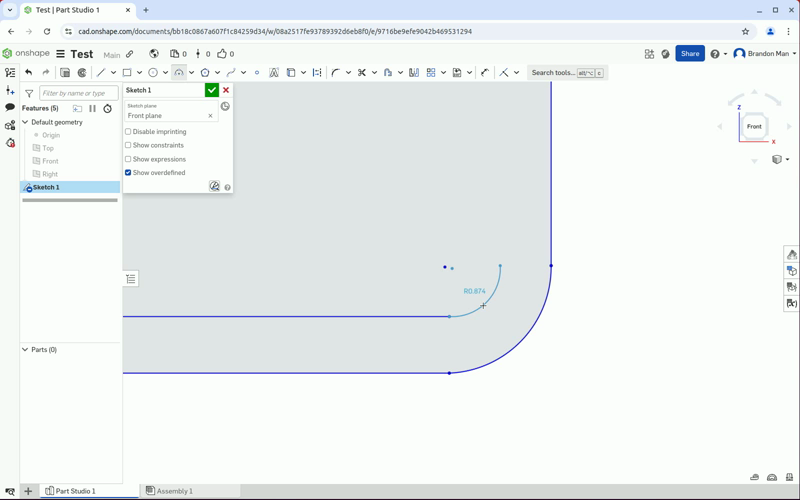
click(483, 305)
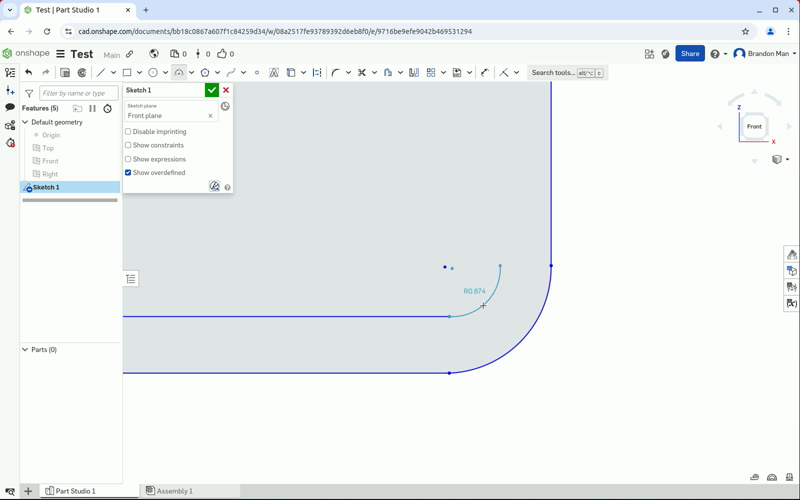
scroll(-6)
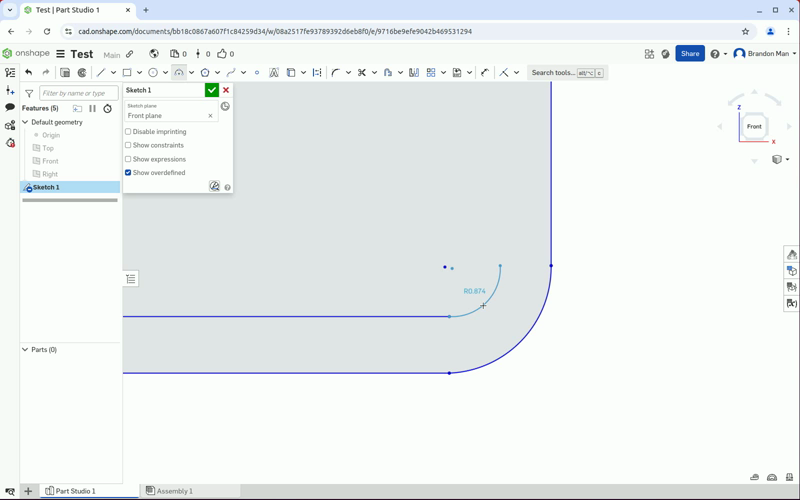
scroll(-6)
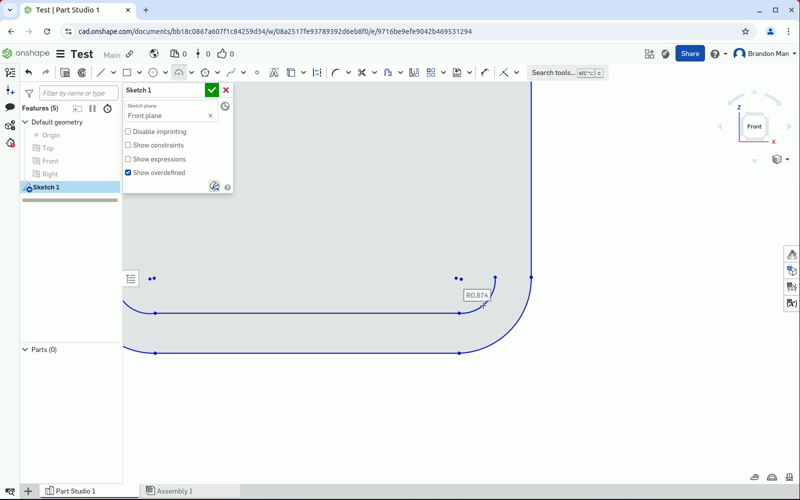
scroll(-6)
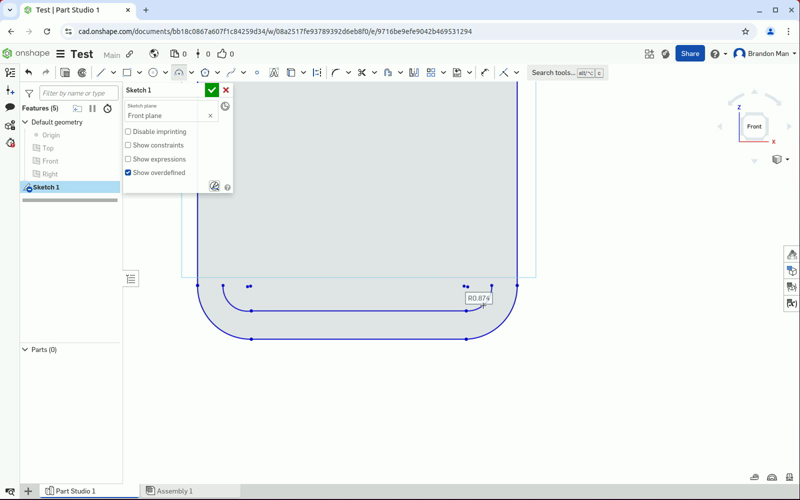
scroll(-6)
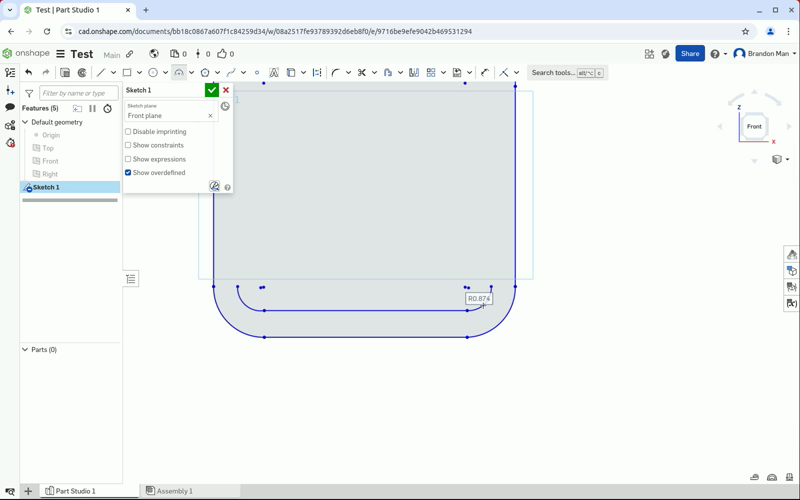
scroll(-6)
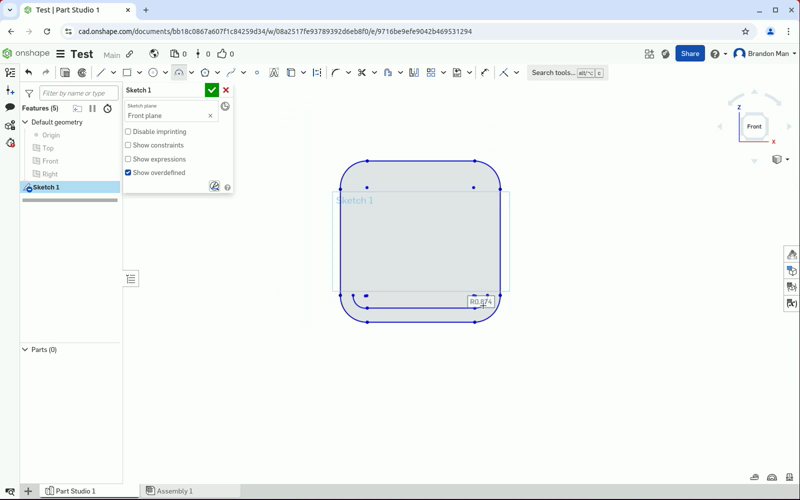
scroll(-6)
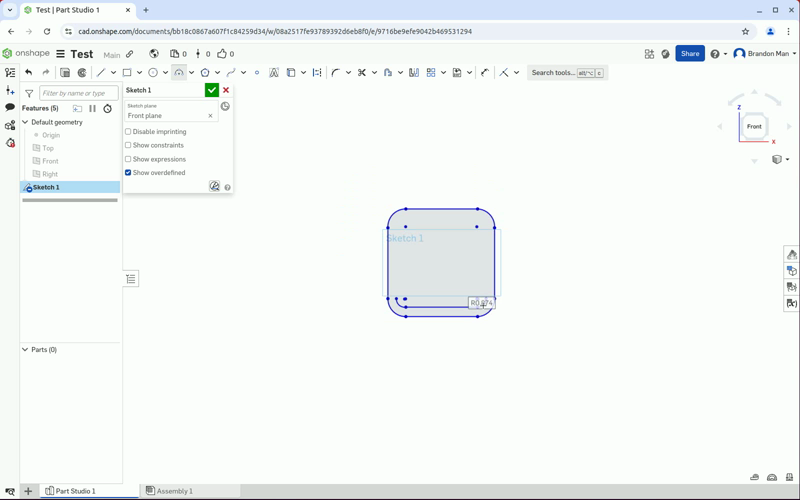
scroll(-6)
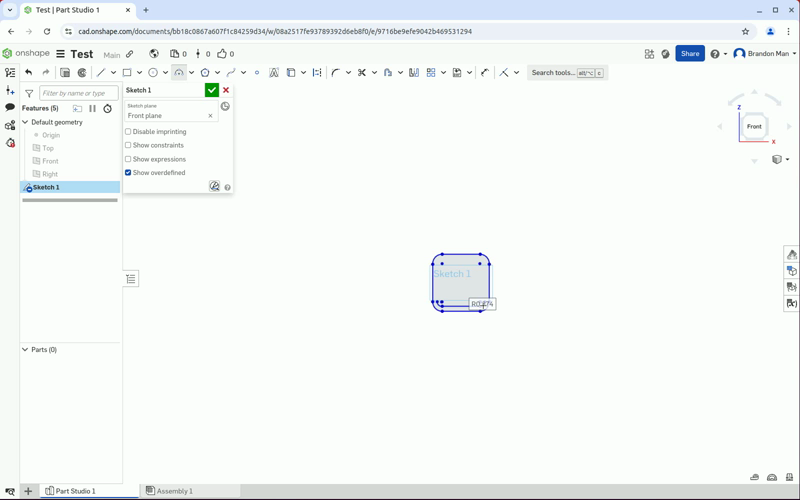
key_up(shift)
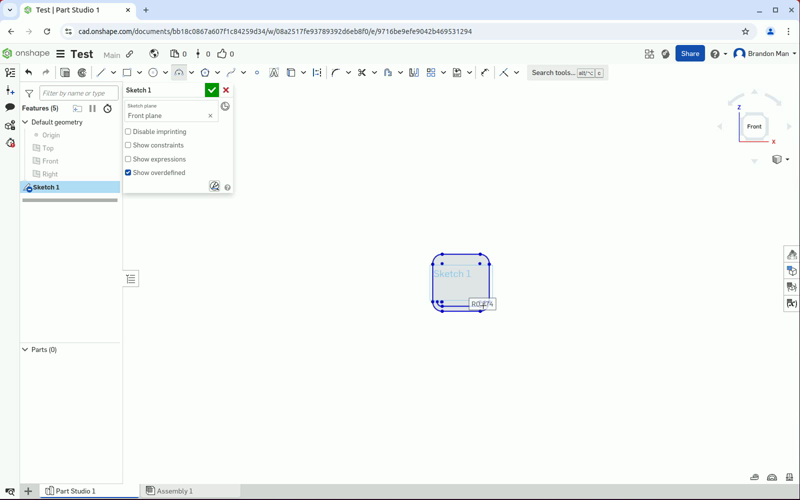
key(esc)
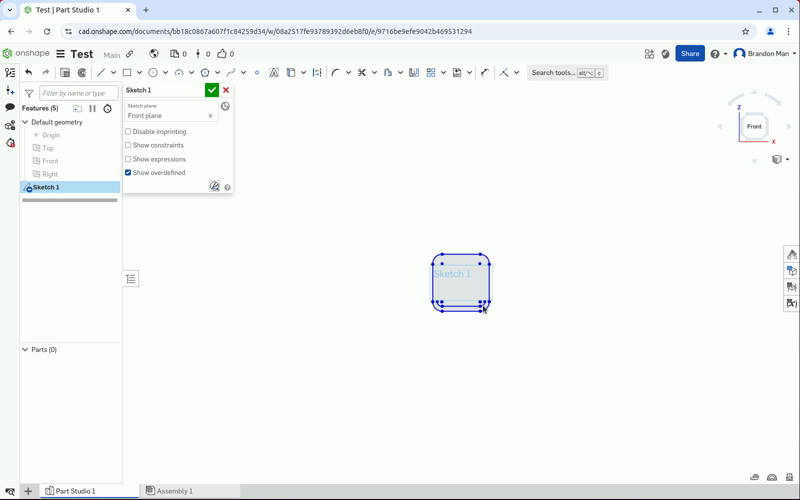
key(l)
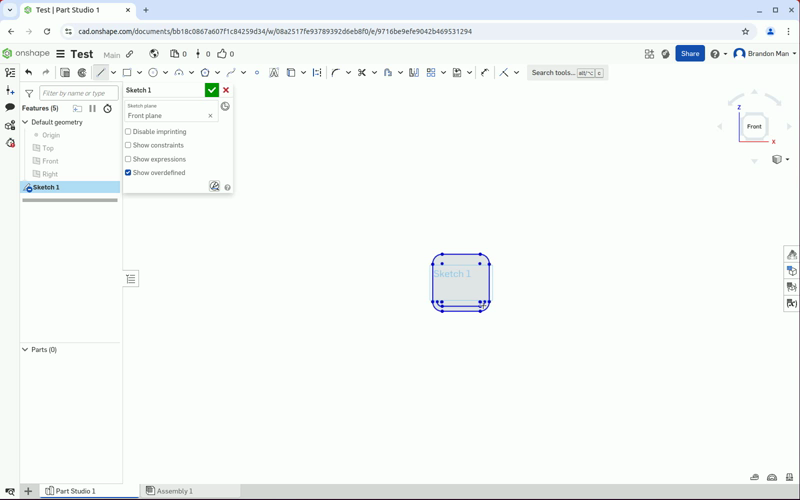
mouse_move(484, 301)
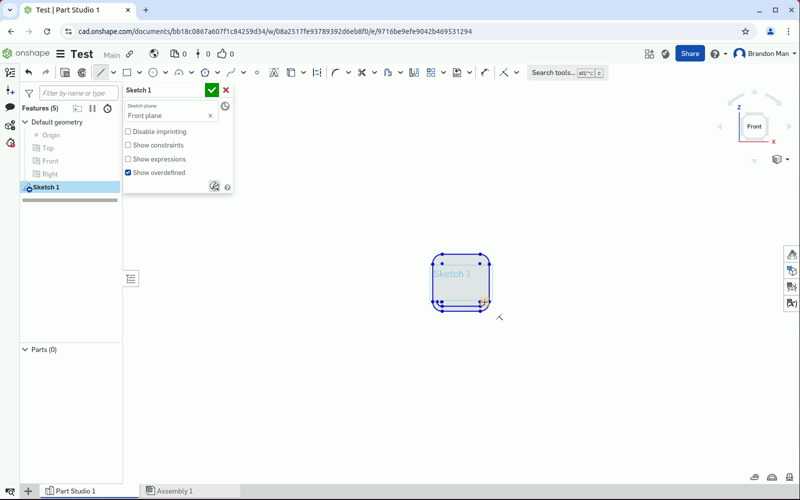
scroll(6)
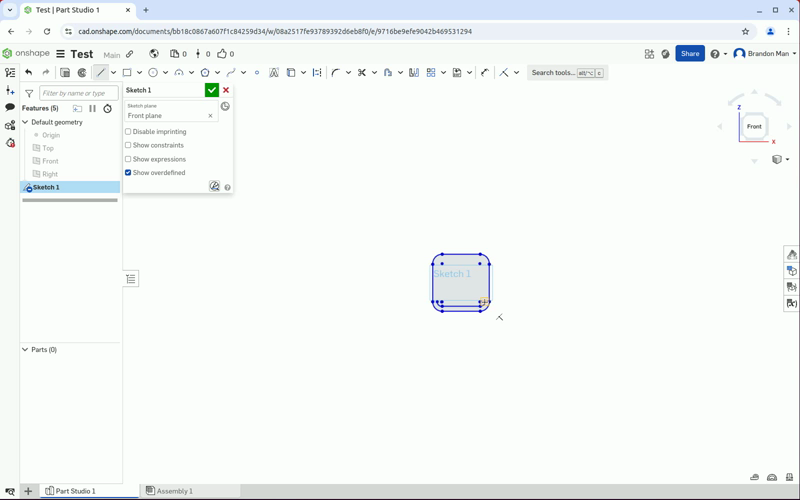
scroll(6)
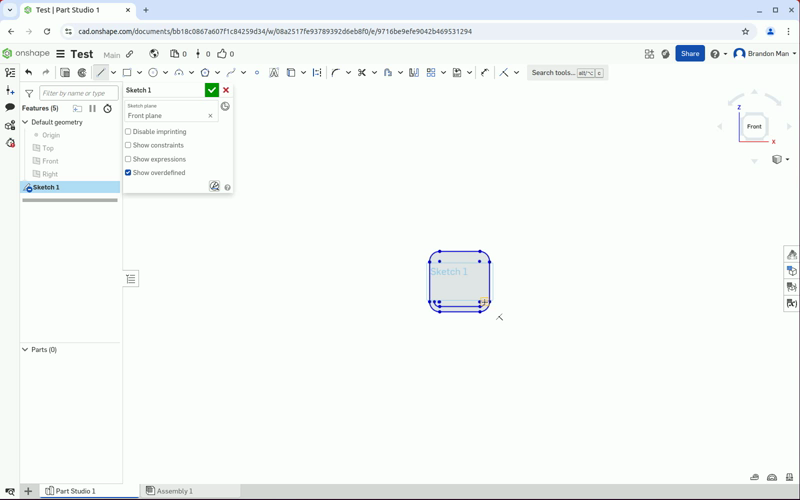
scroll(6)
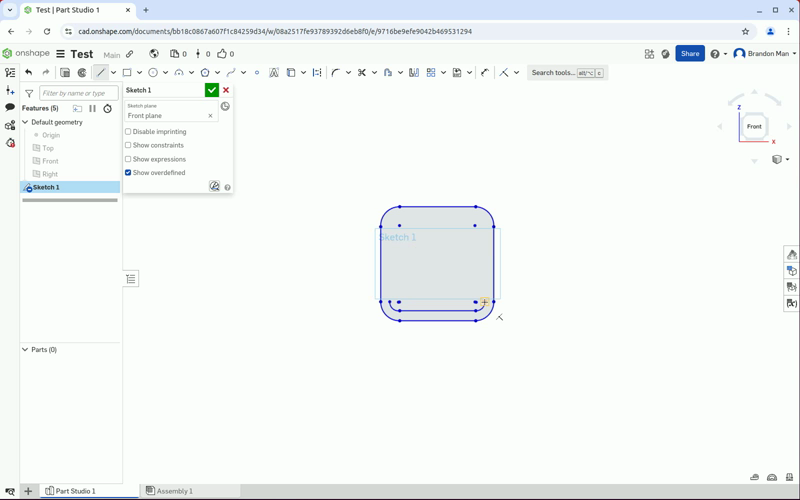
scroll(6)
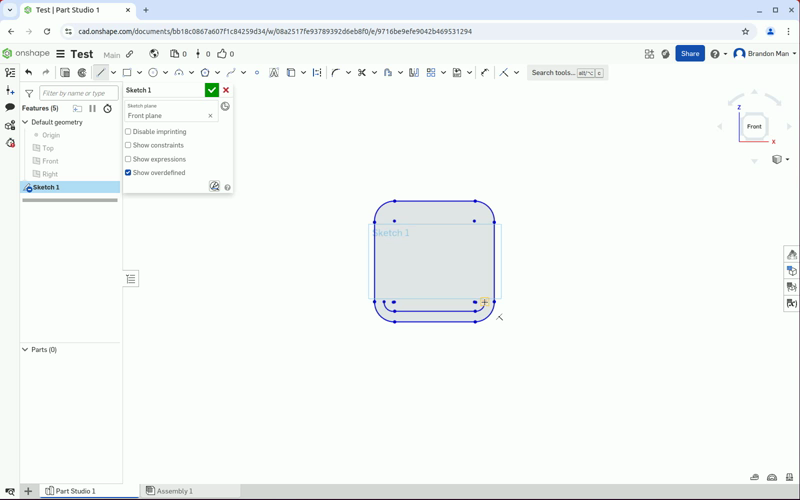
scroll(6)
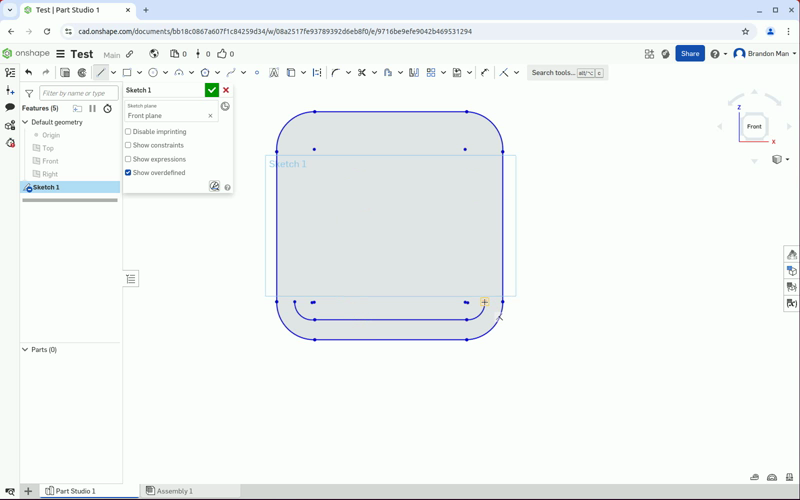
scroll(6)
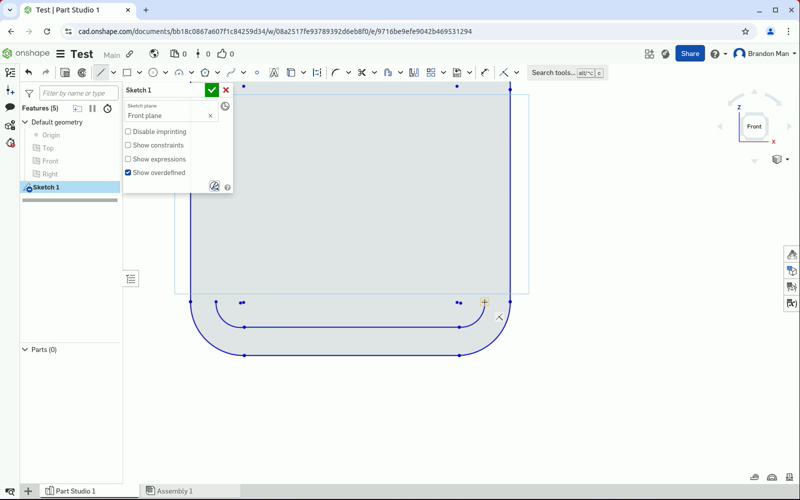
scroll(6)
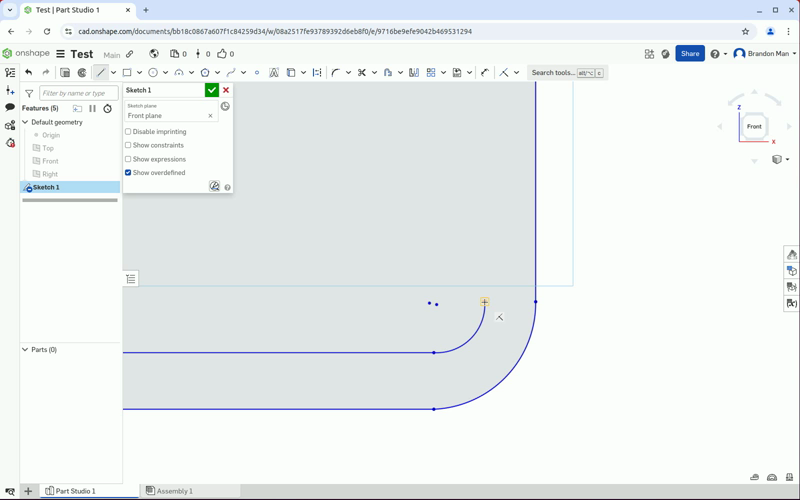
click(484, 301)
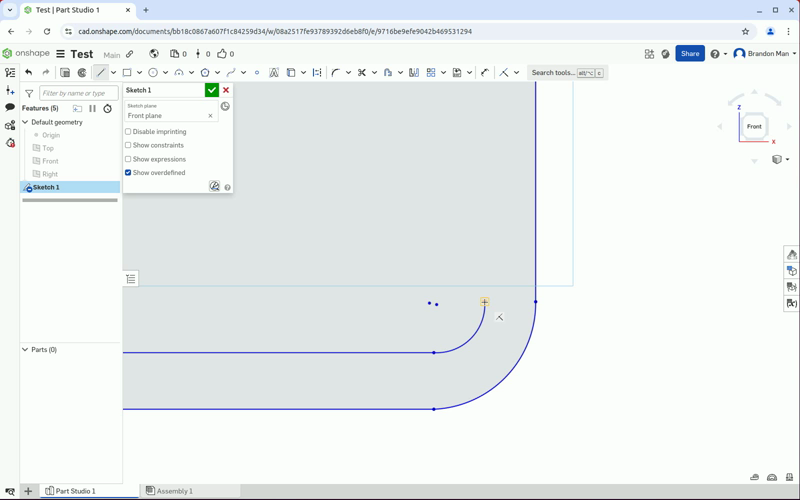
scroll(-6)
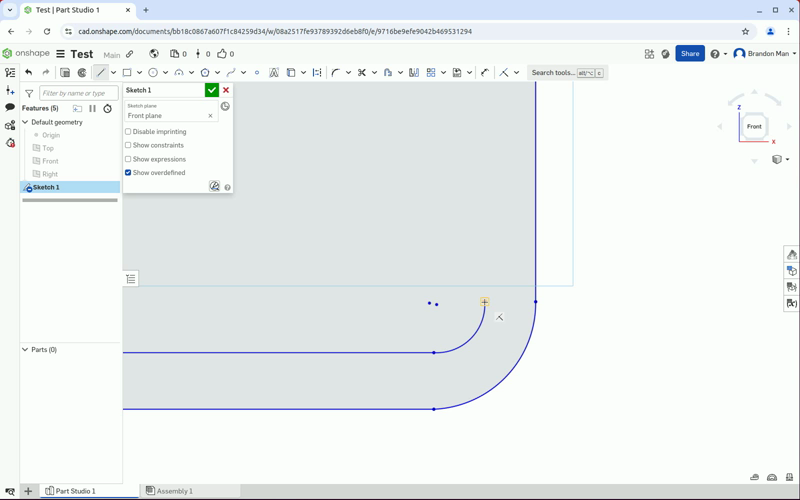
scroll(-6)
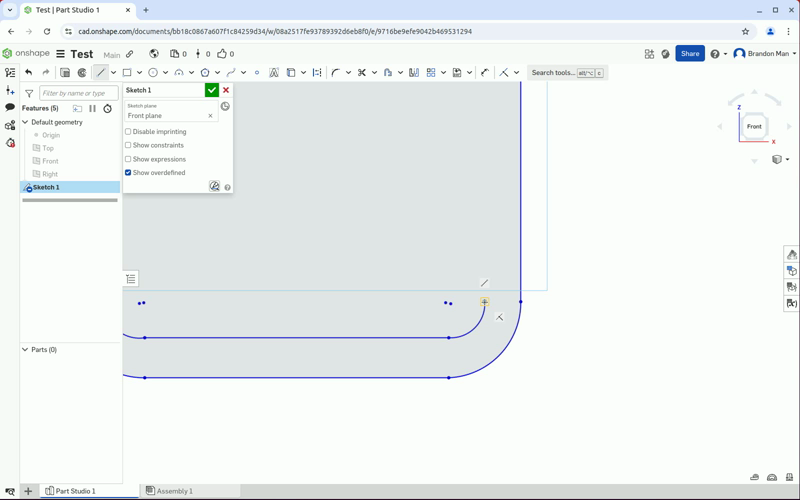
scroll(-6)
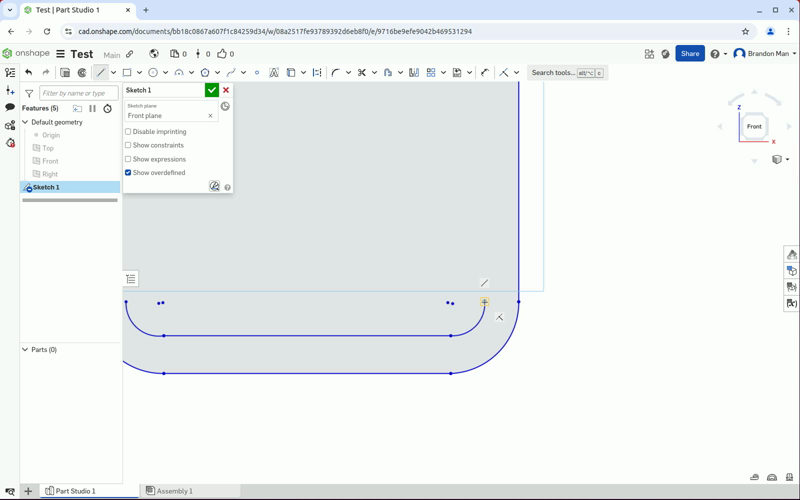
scroll(-6)
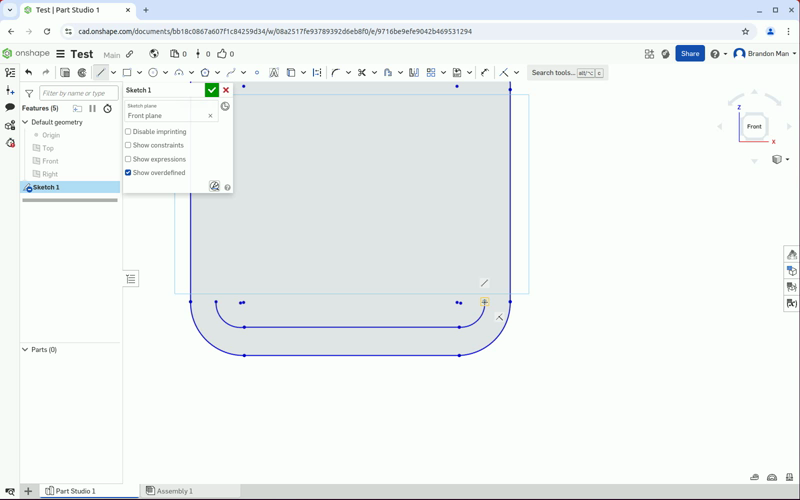
scroll(-6)
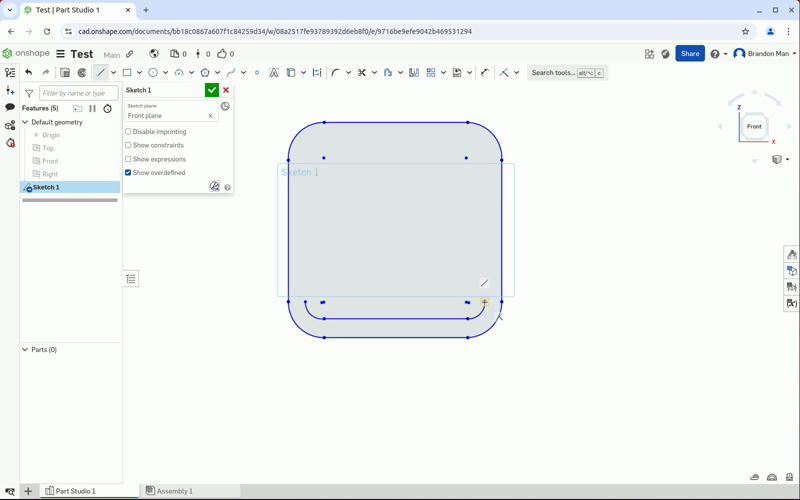
scroll(-6)
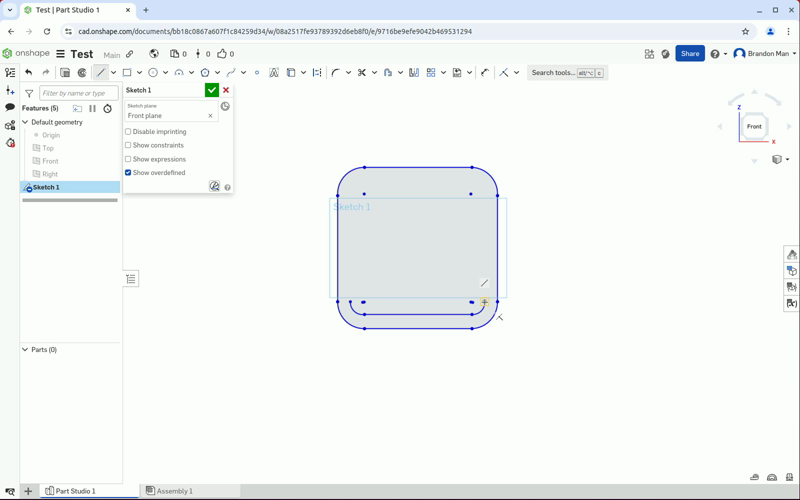
scroll(-6)
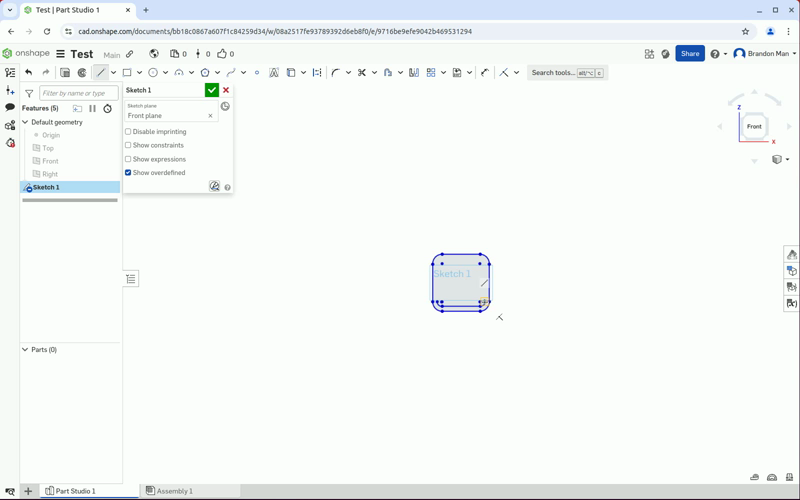
key_down(shift)
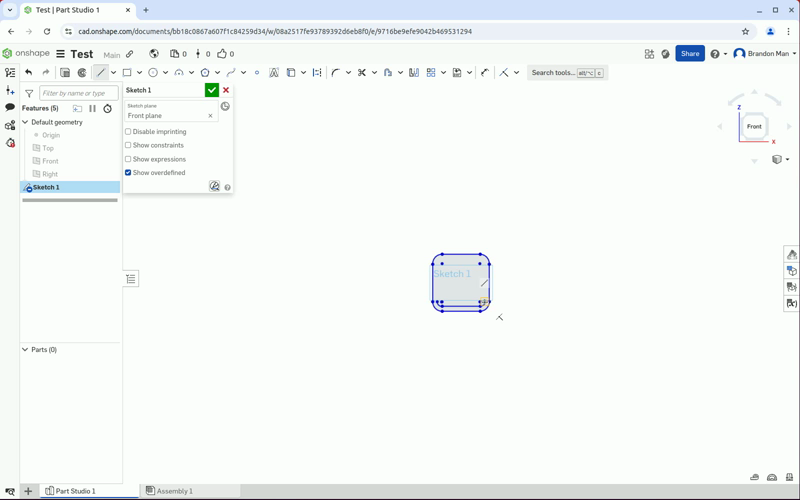
mouse_move(514, 301)
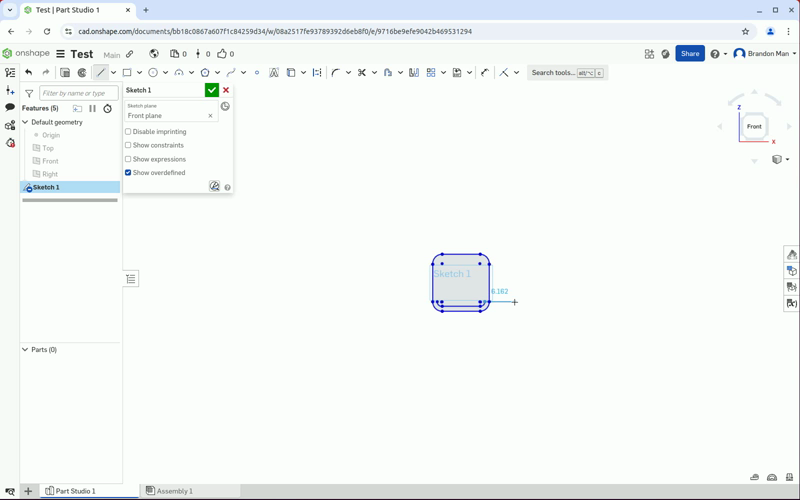
mouse_move(484, 264)
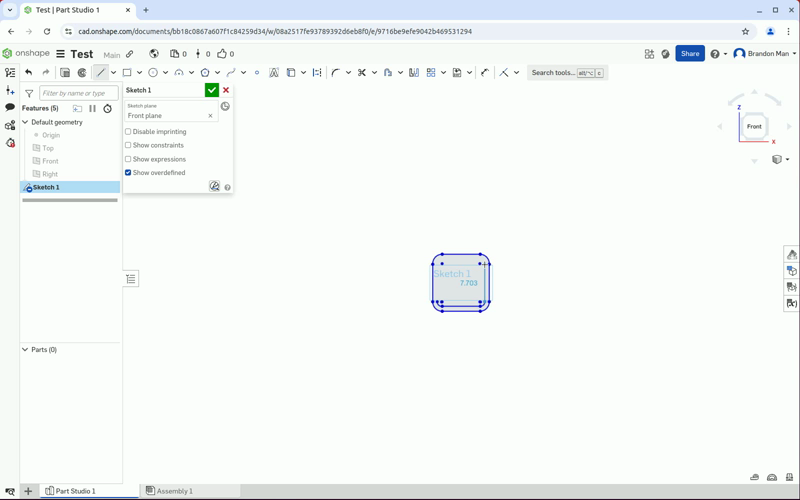
click(484, 264)
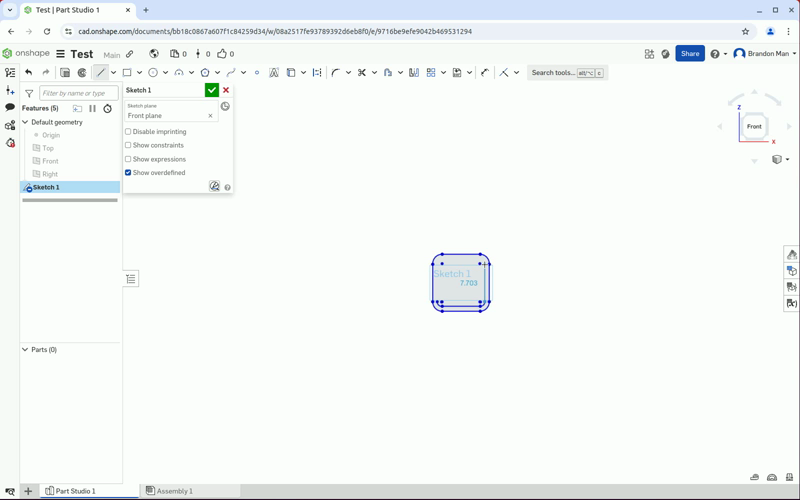
key_up(shift)
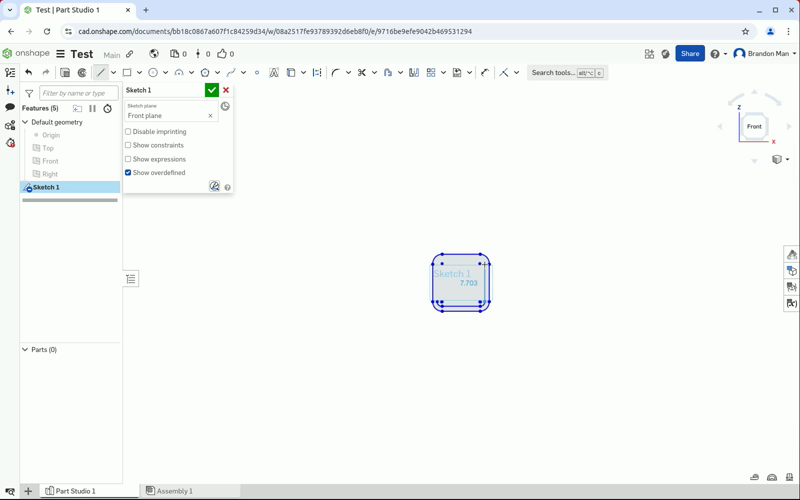
key(esc)
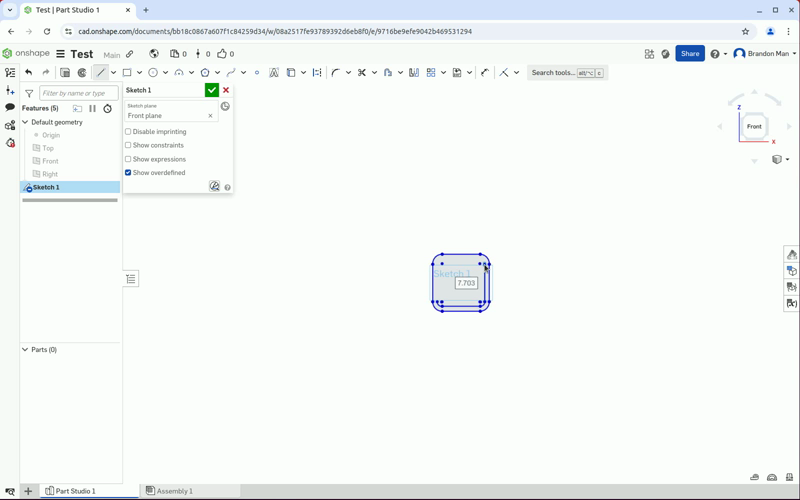
key(a)
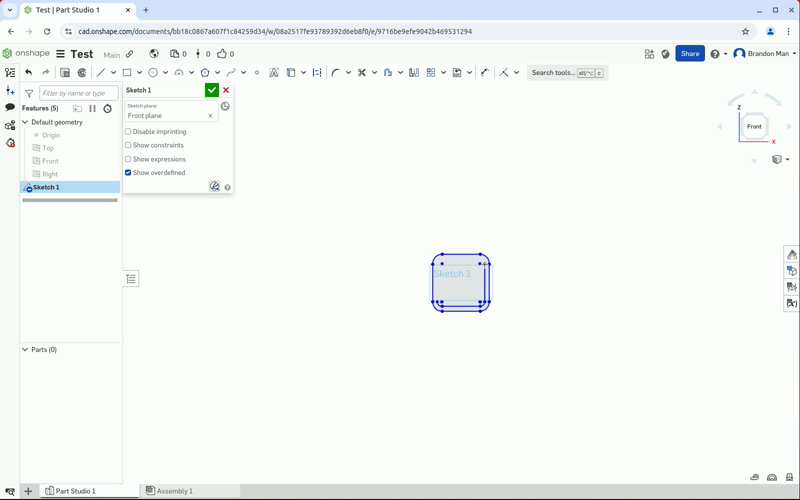
mouse_move(484, 264)
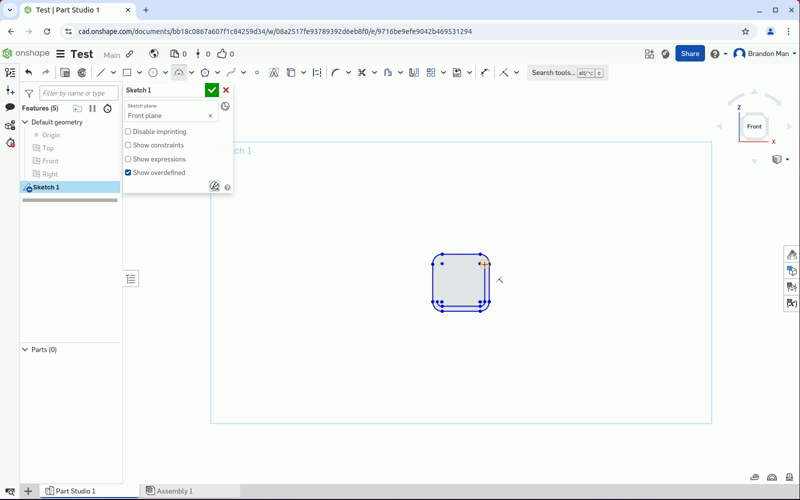
click(484, 264)
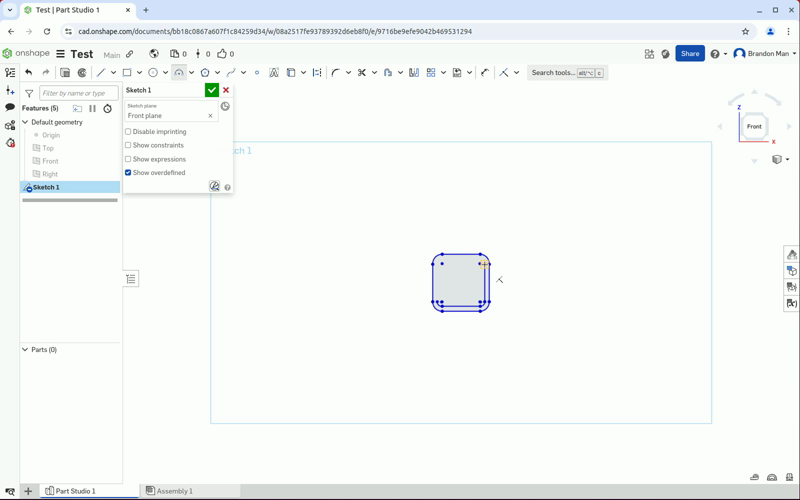
key_down(shift)
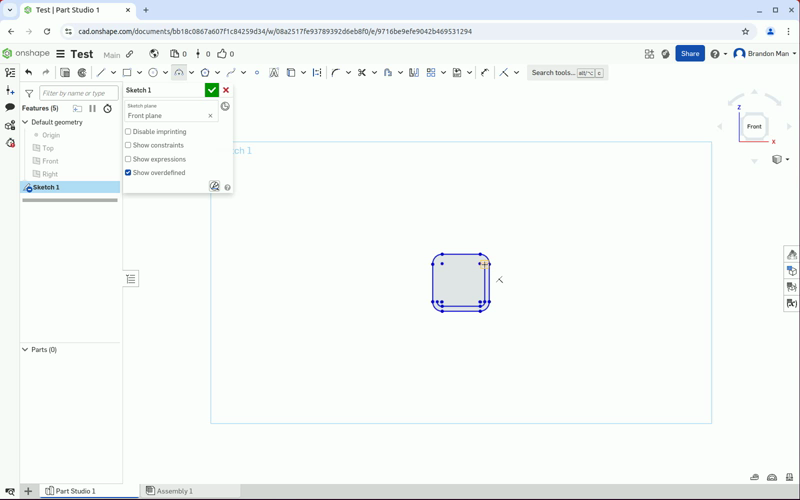
mouse_move(480, 259)
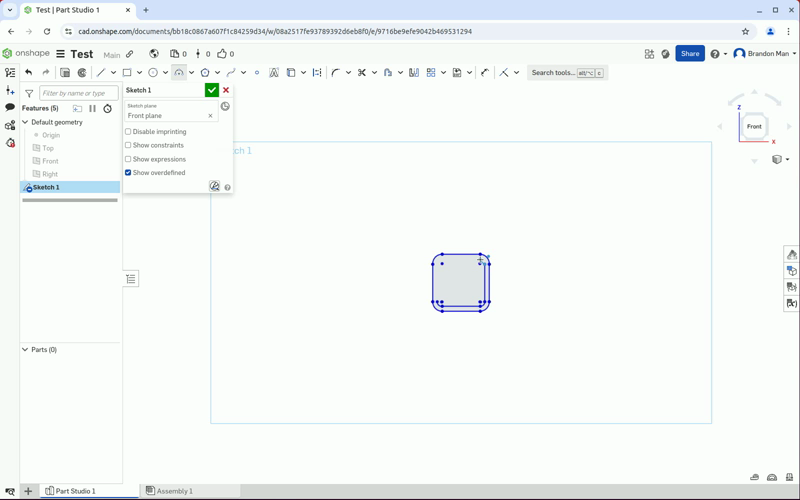
scroll(6)
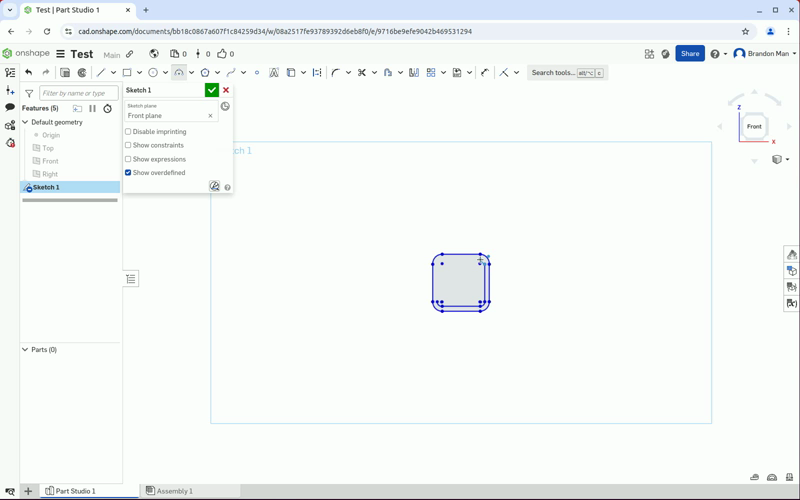
scroll(6)
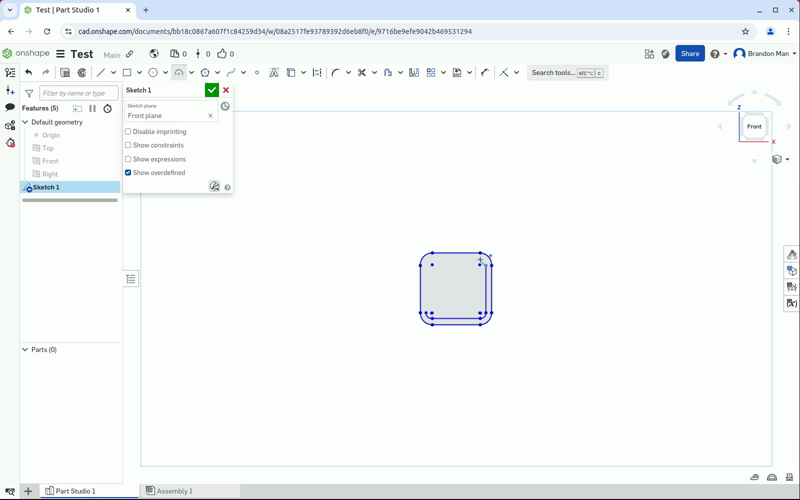
scroll(6)
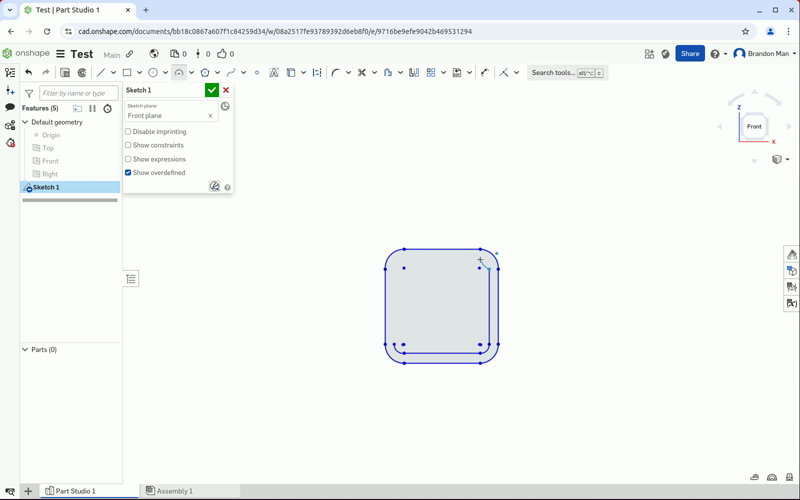
scroll(6)
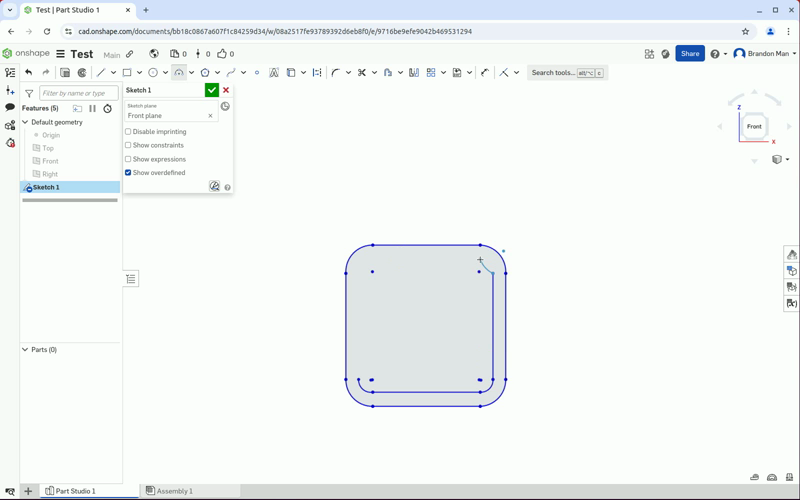
scroll(6)
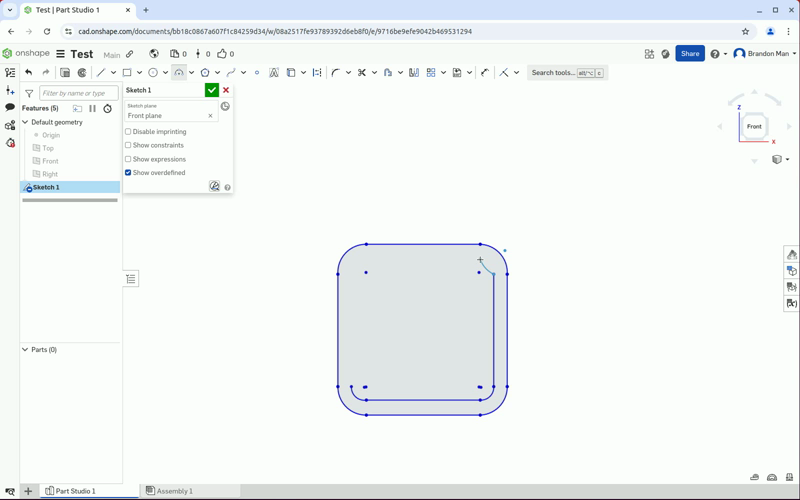
scroll(6)
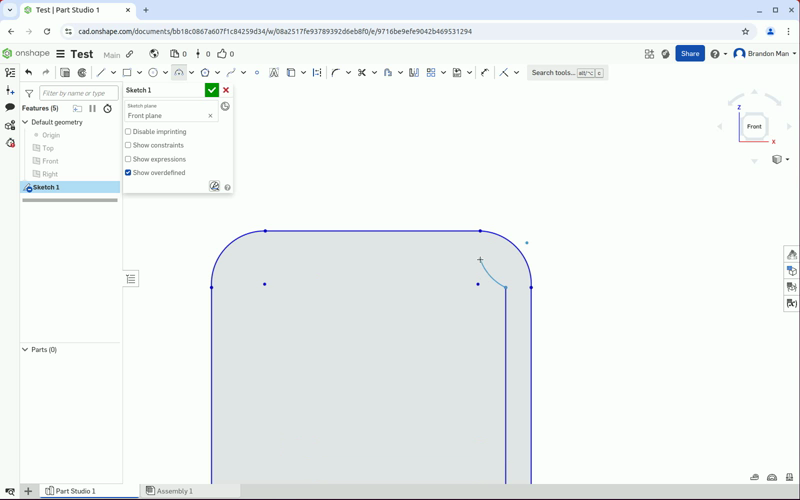
scroll(6)
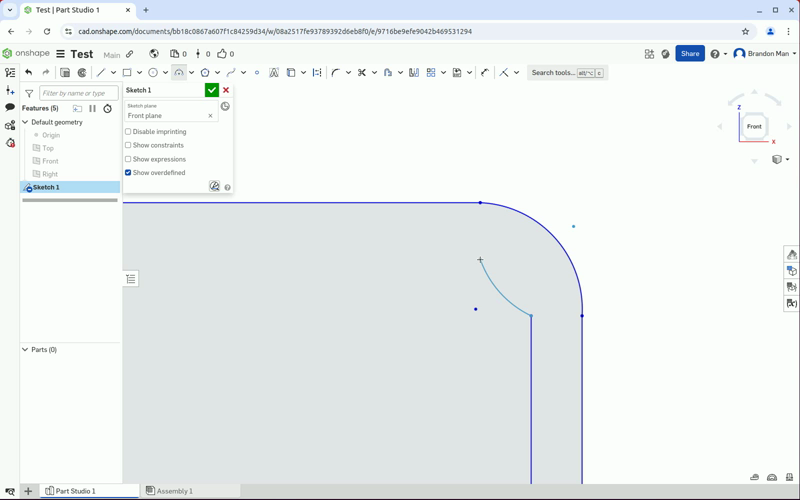
click(480, 259)
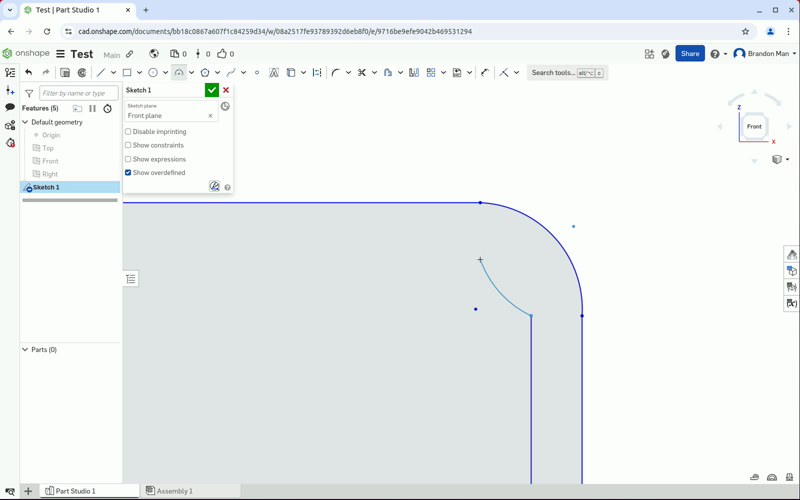
scroll(-6)
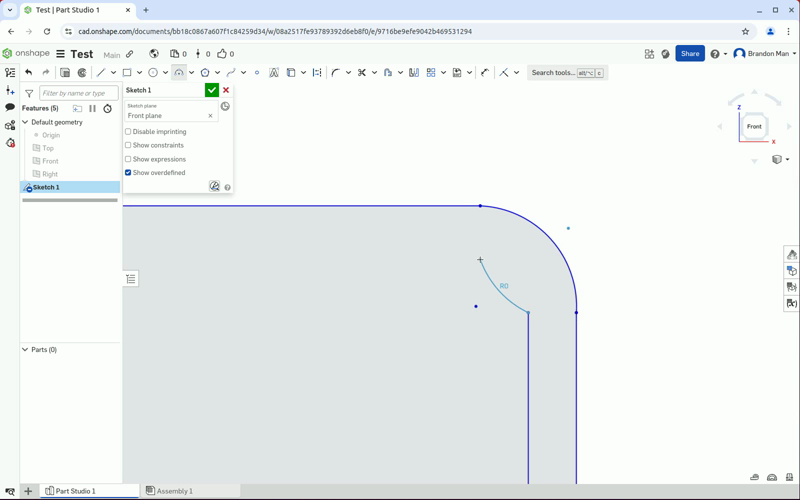
scroll(-6)
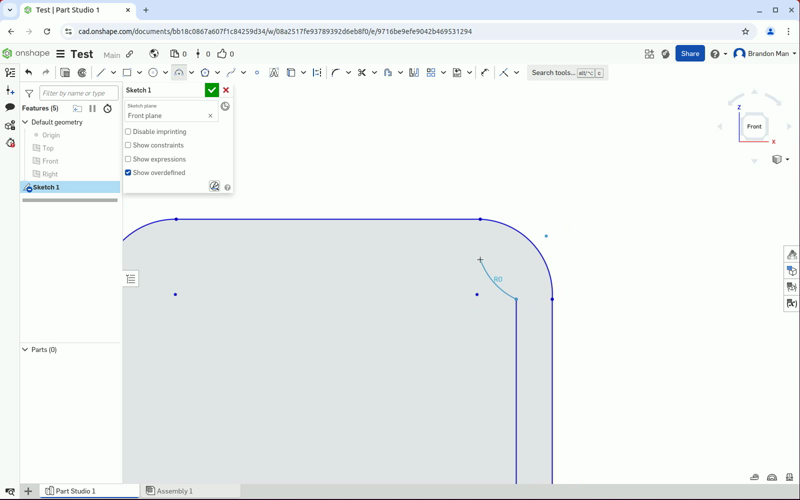
scroll(-6)
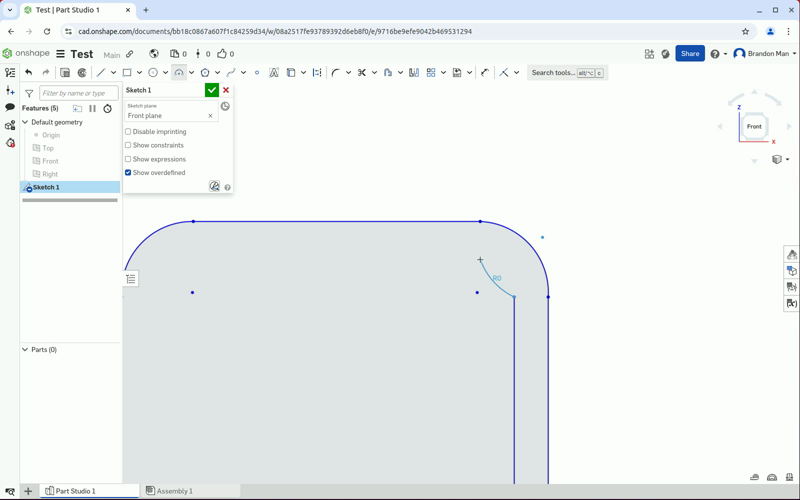
scroll(-6)
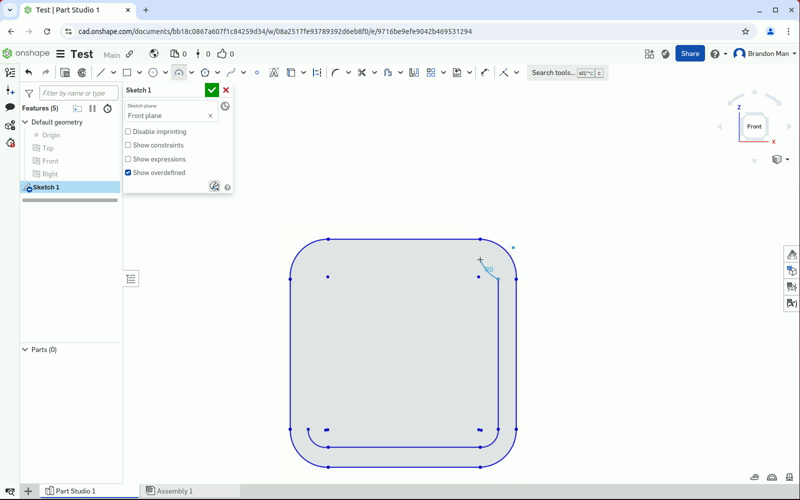
scroll(-6)
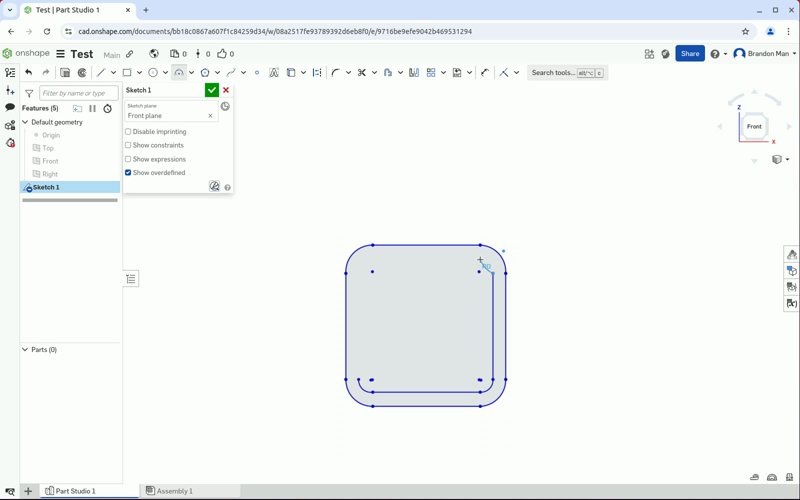
scroll(-6)
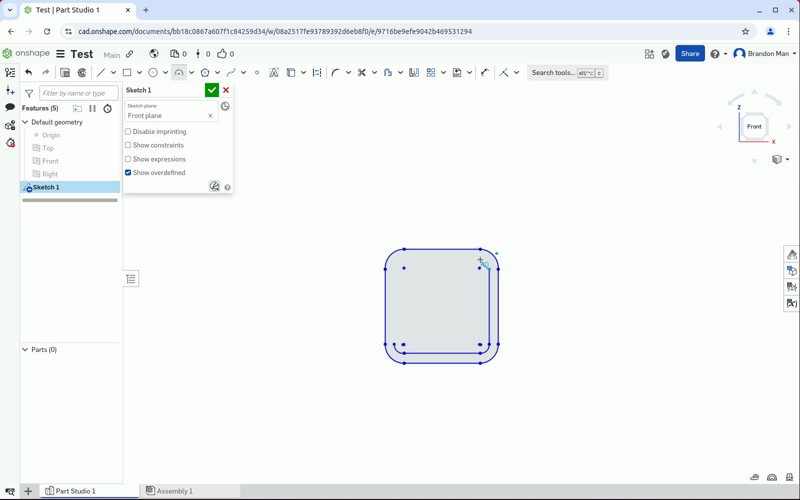
scroll(-6)
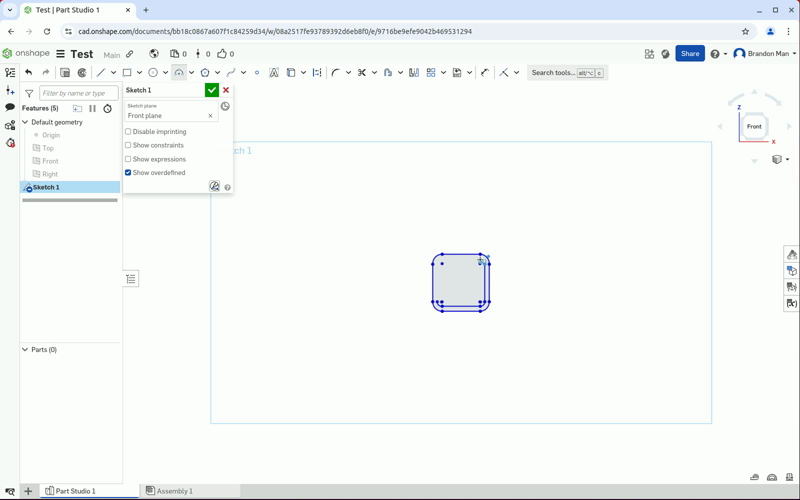
mouse_move(483, 260)
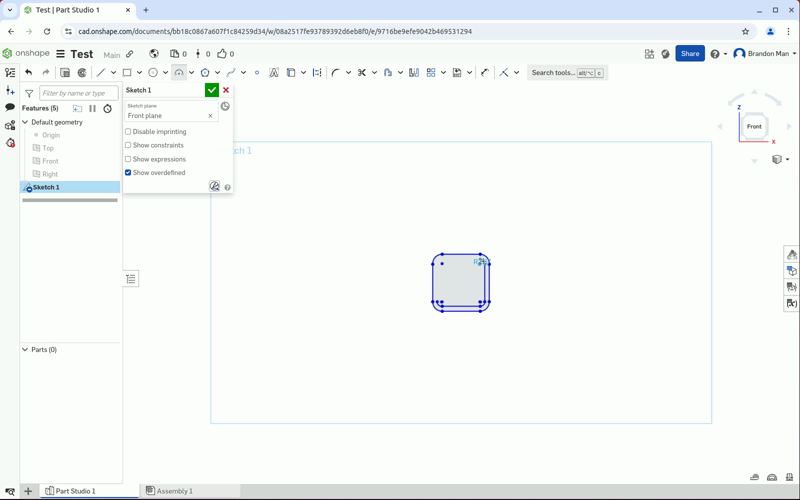
scroll(6)
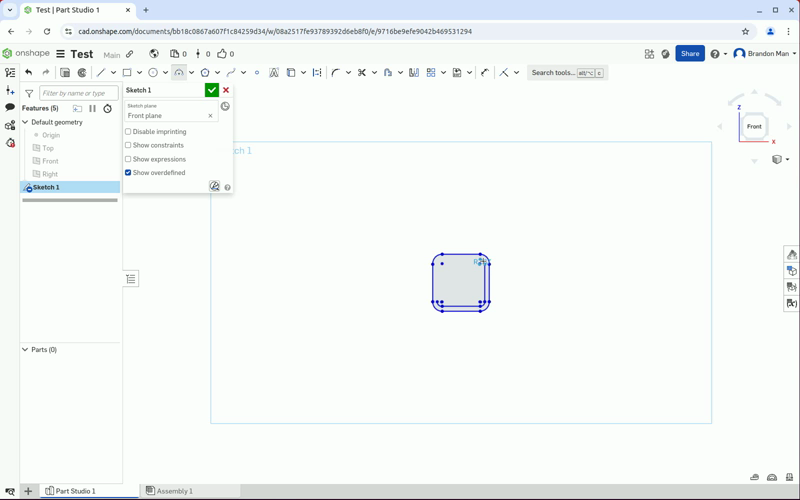
scroll(6)
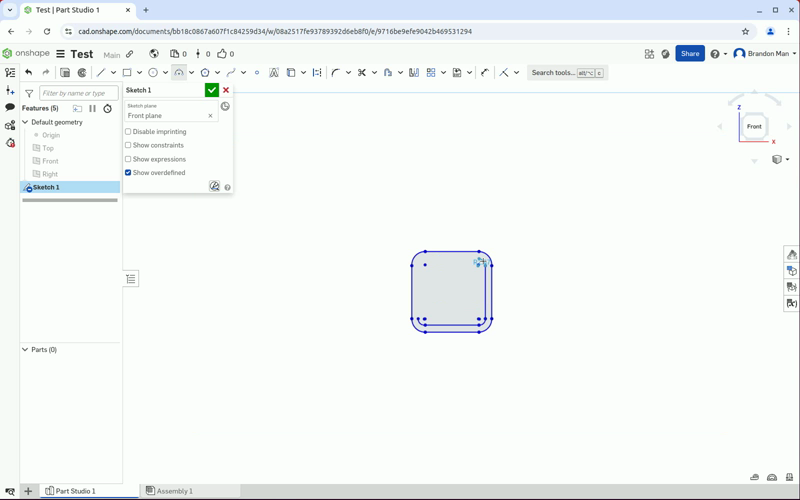
scroll(6)
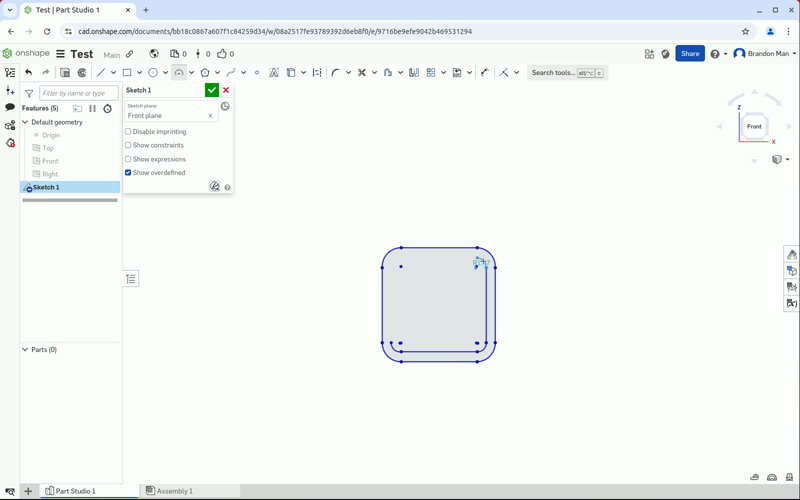
scroll(6)
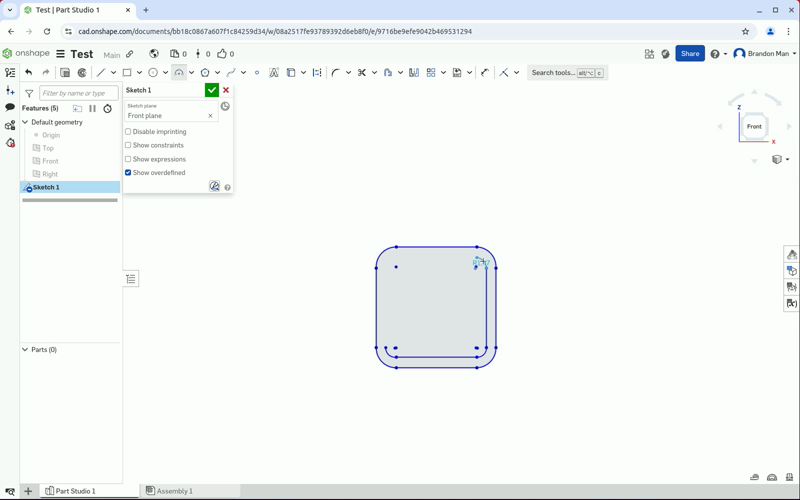
scroll(6)
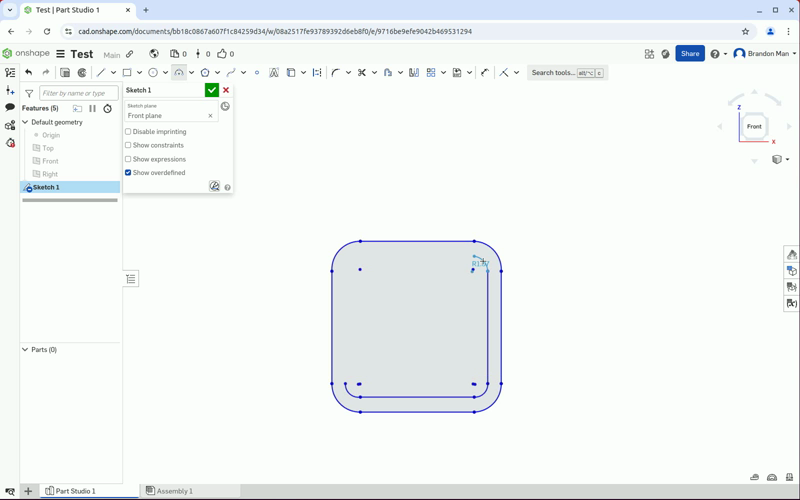
scroll(6)
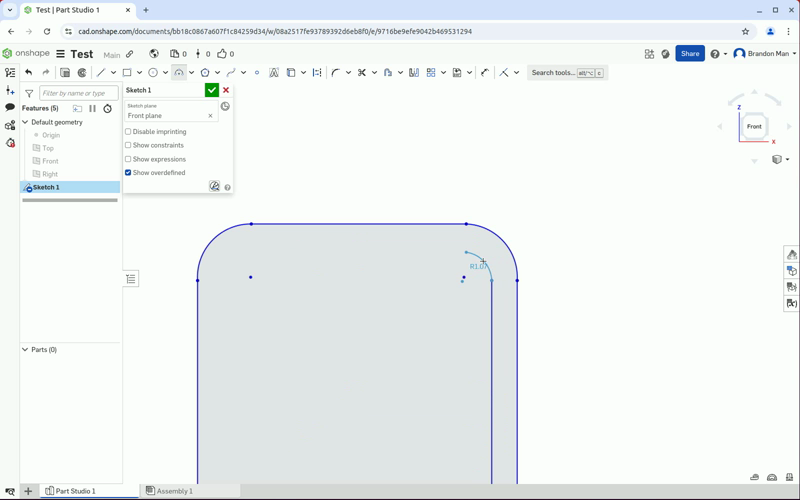
scroll(6)
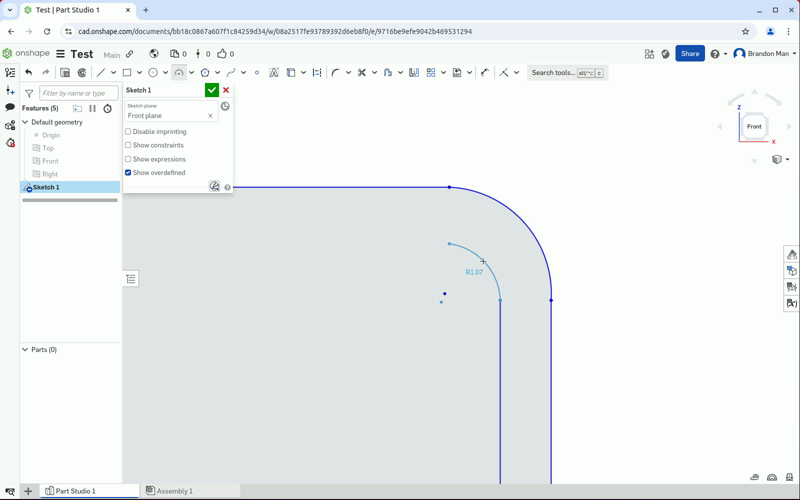
click(483, 260)
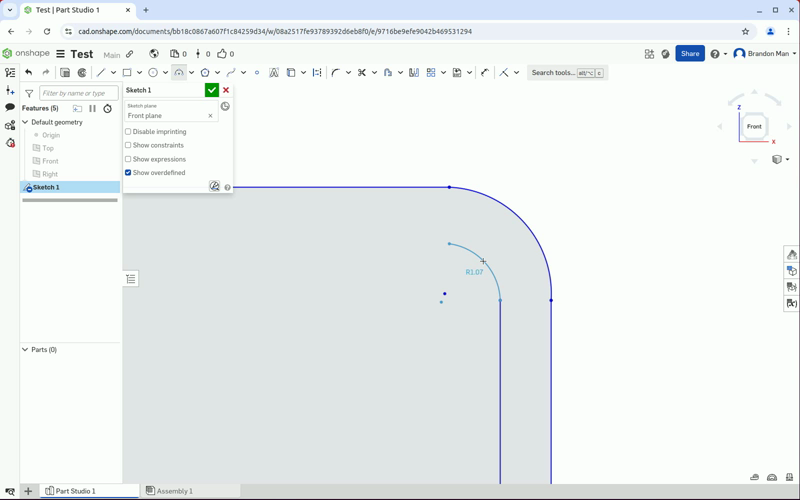
scroll(-6)
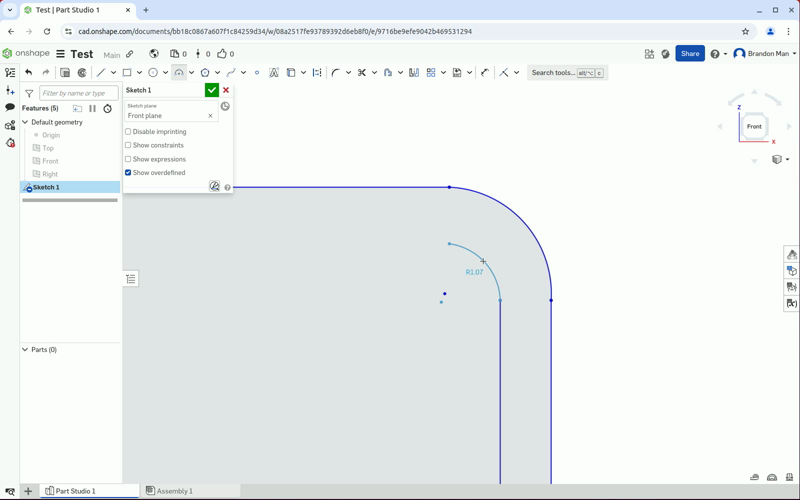
scroll(-6)
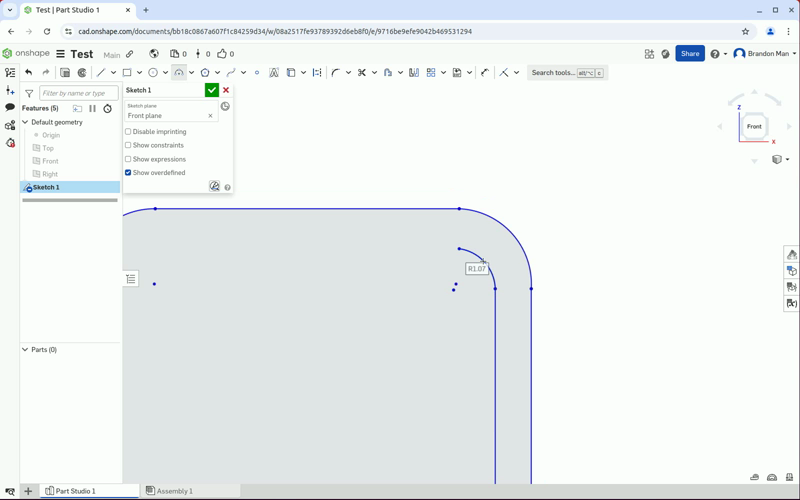
scroll(-6)
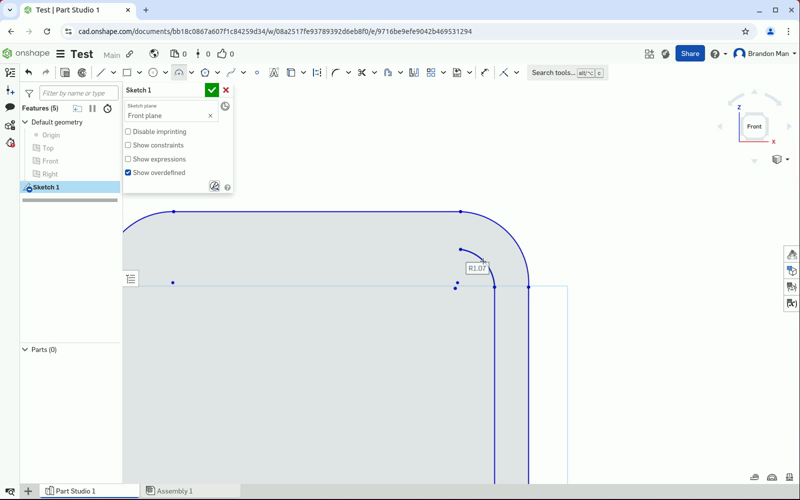
scroll(-6)
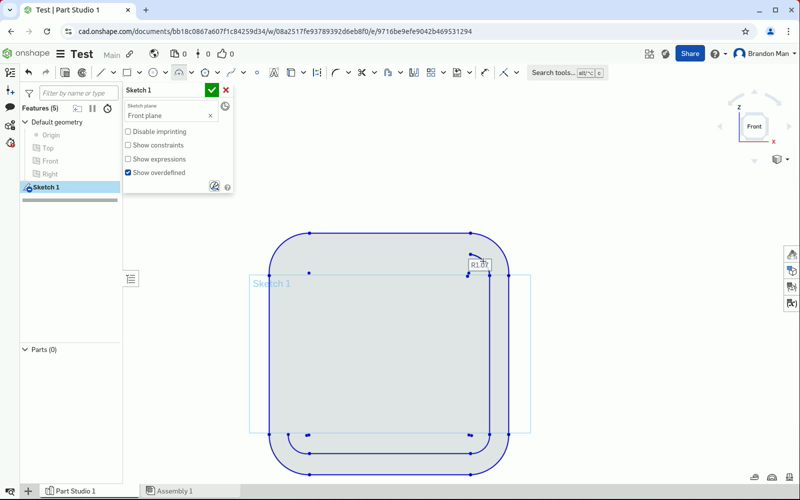
scroll(-6)
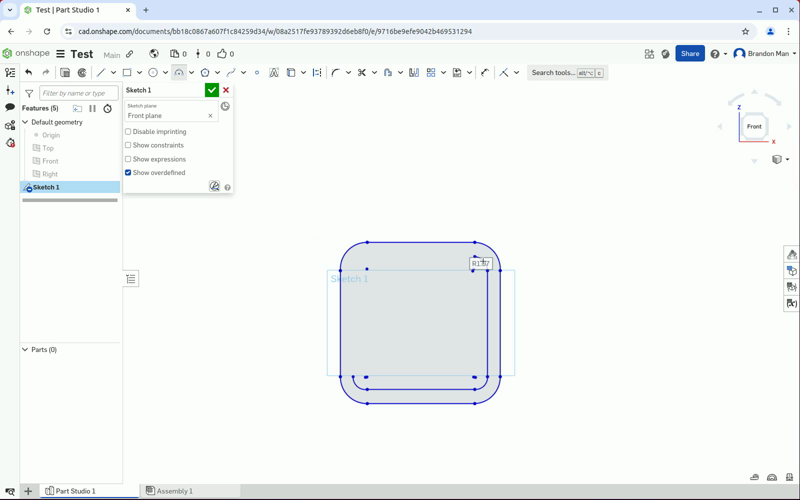
scroll(-6)
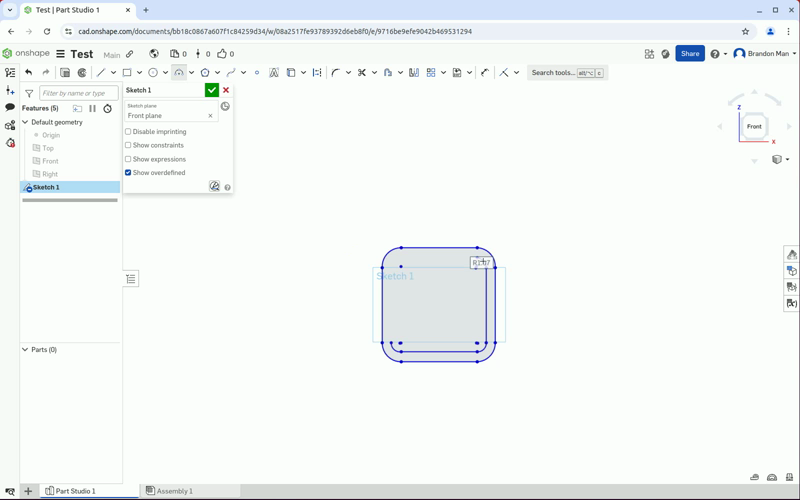
scroll(-6)
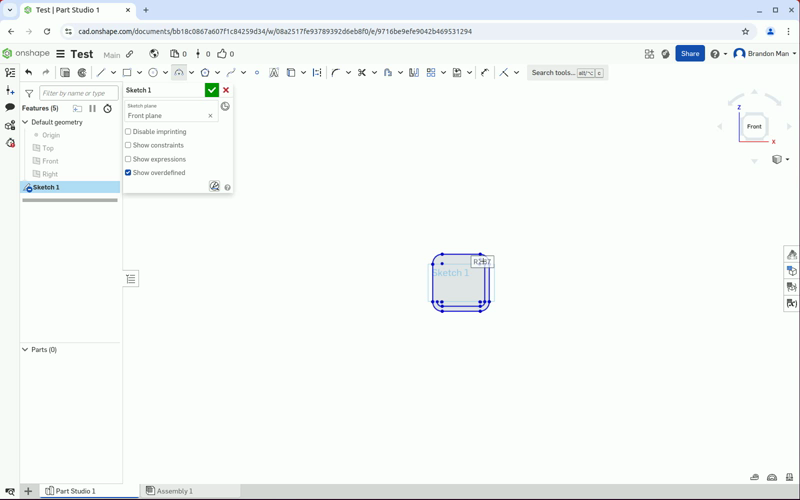
key_up(shift)
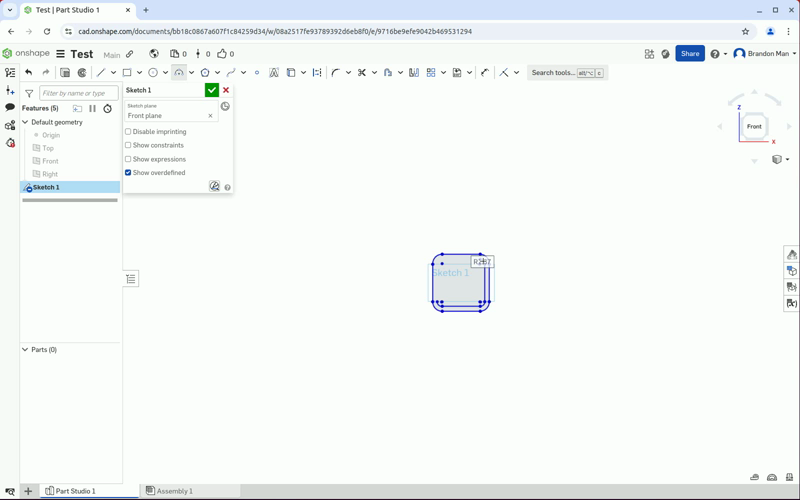
key(esc)
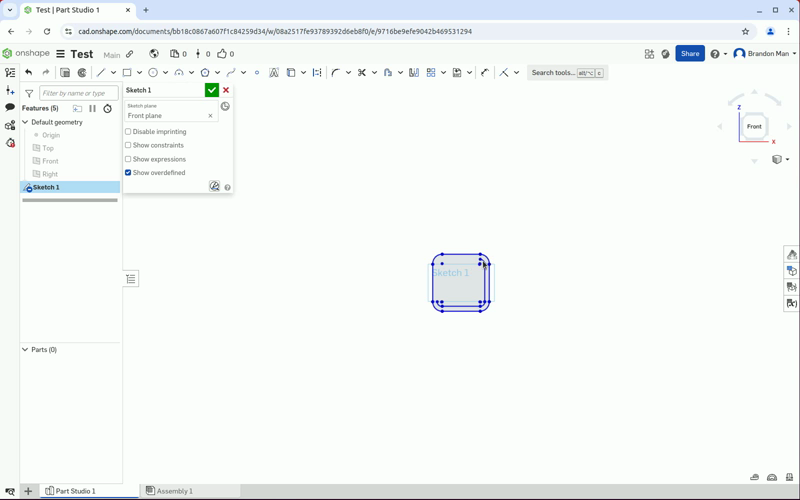
key(l)
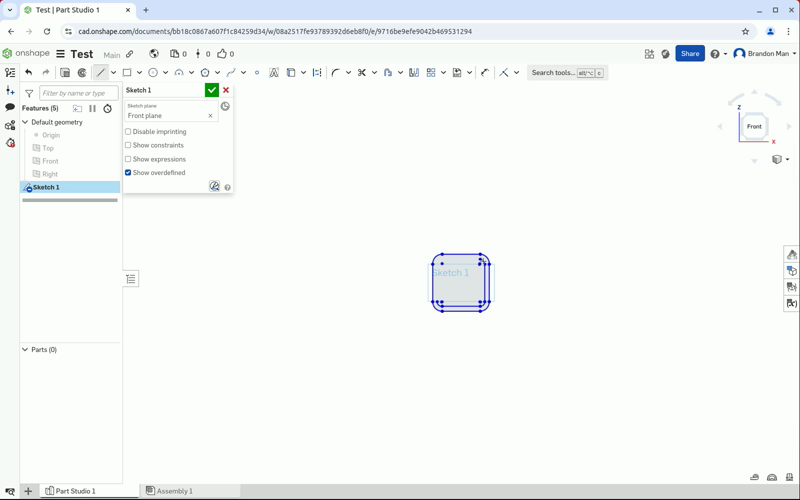
mouse_move(480, 259)
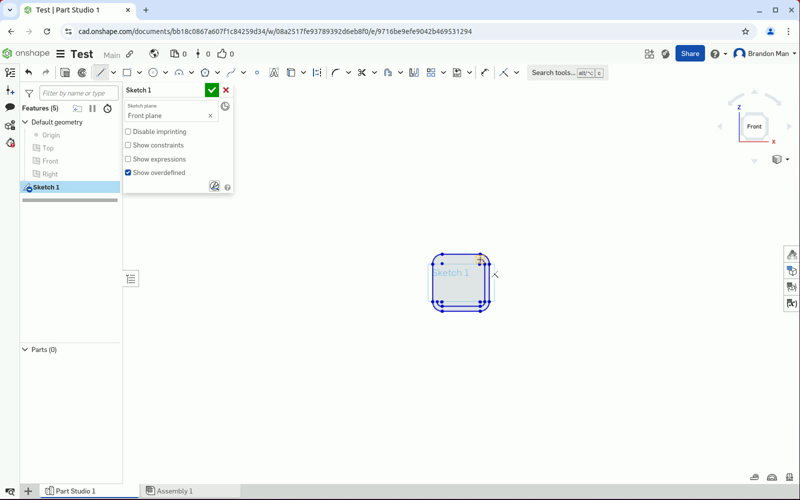
scroll(6)
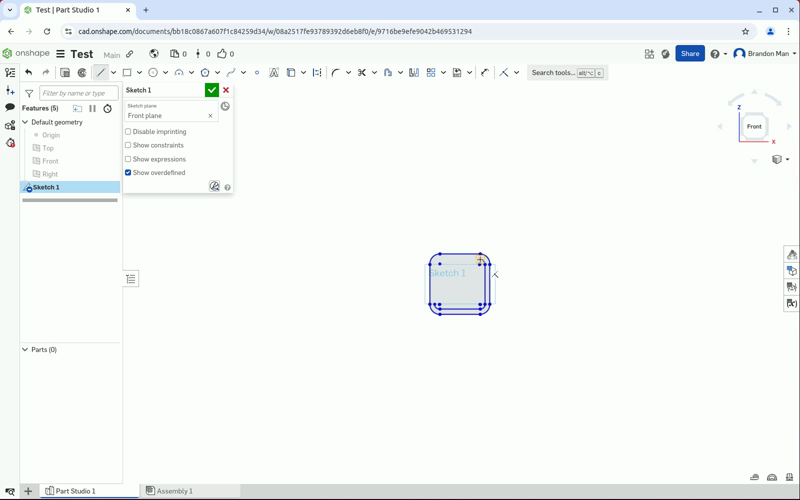
scroll(6)
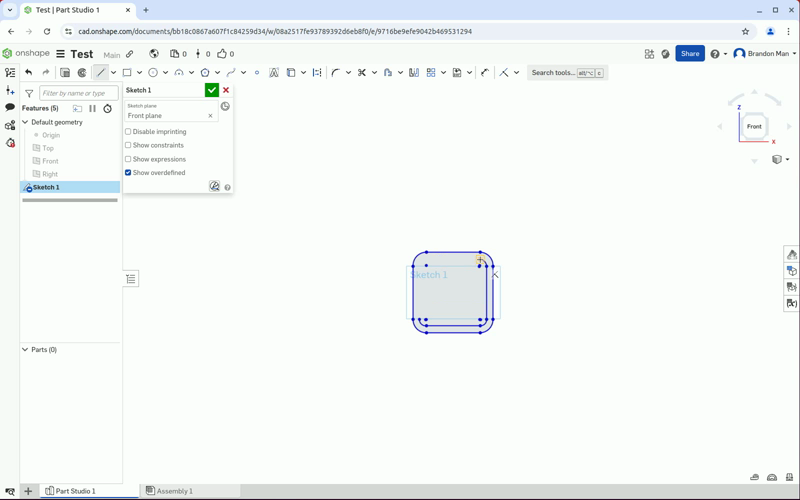
scroll(6)
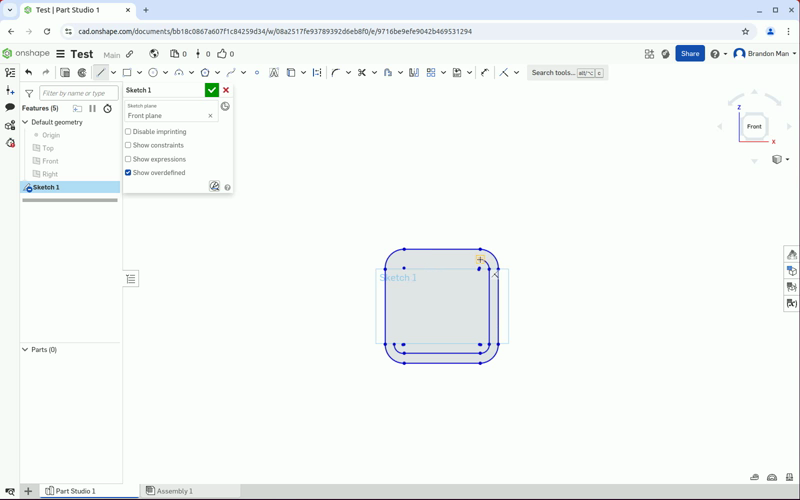
scroll(6)
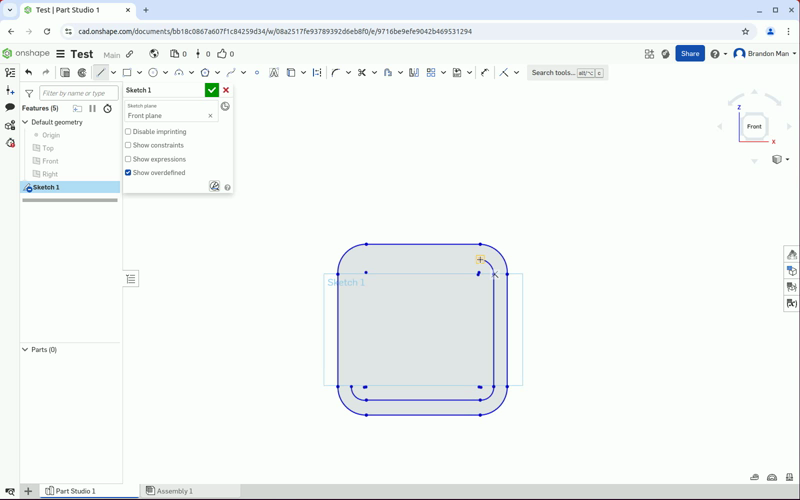
scroll(6)
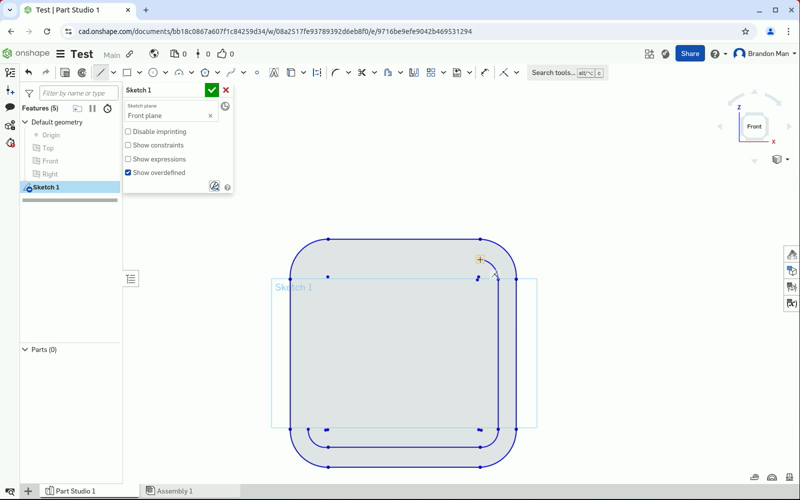
scroll(6)
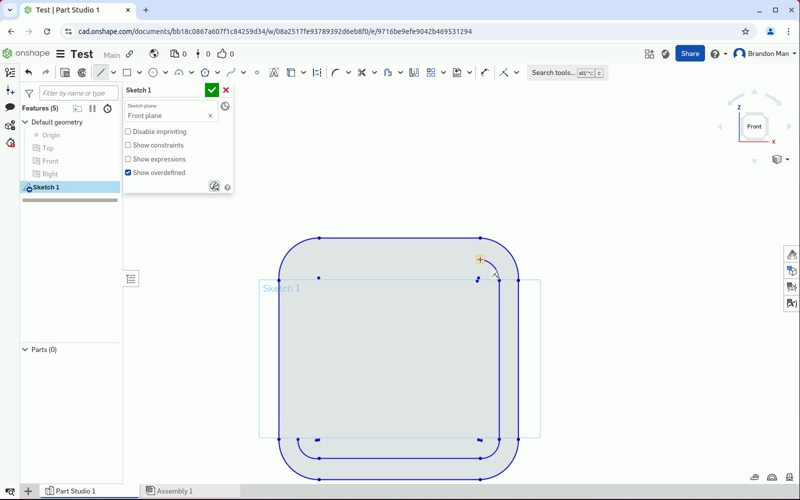
scroll(6)
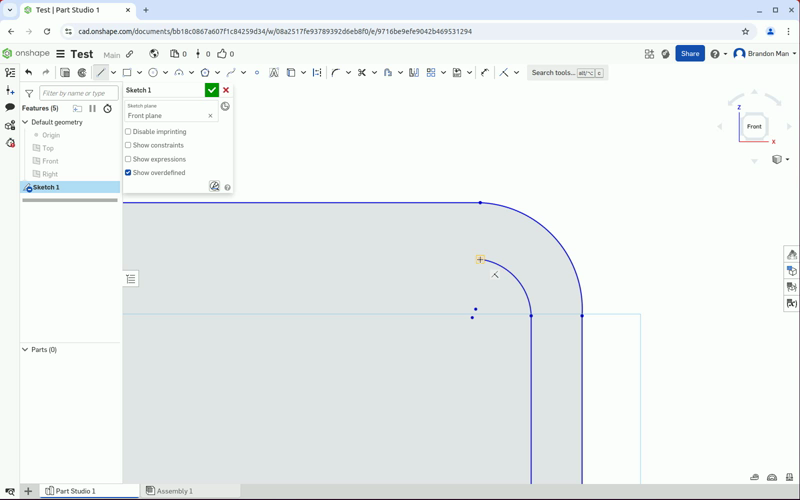
click(480, 259)
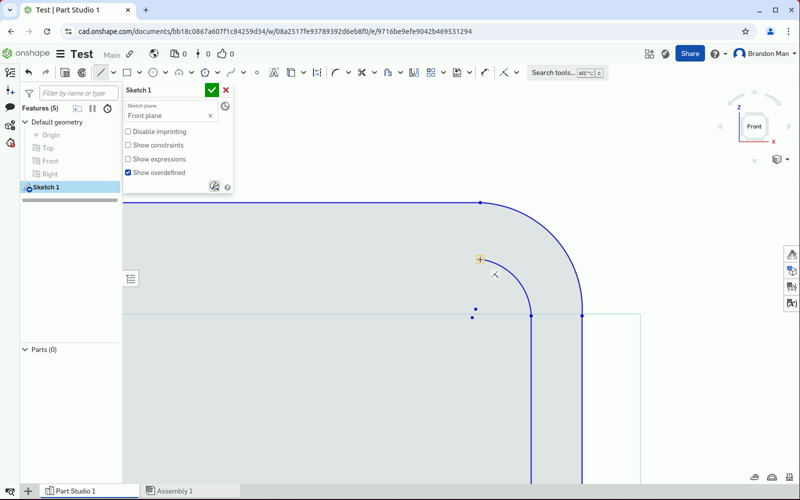
scroll(-6)
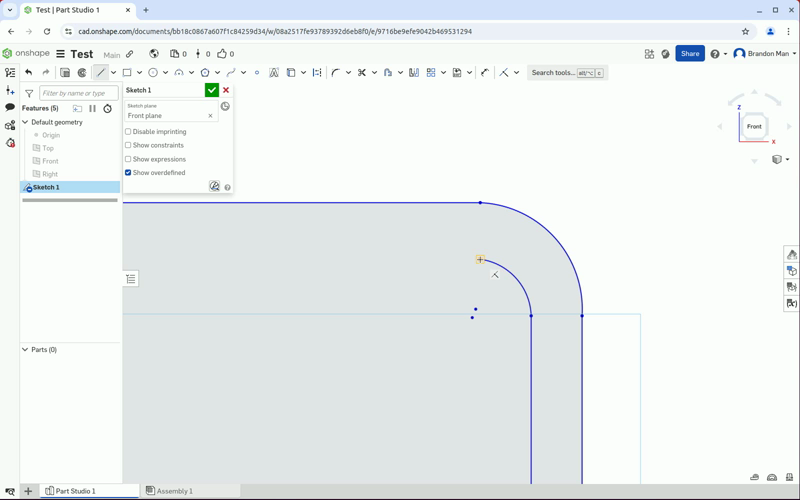
scroll(-6)
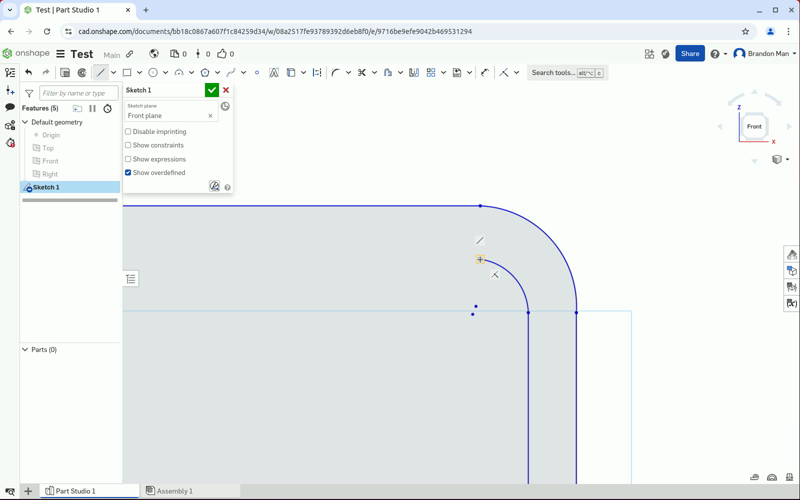
scroll(-6)
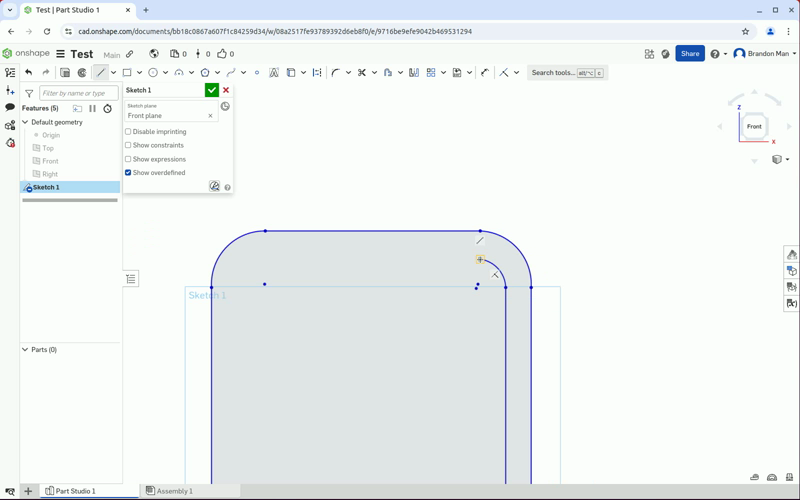
scroll(-6)
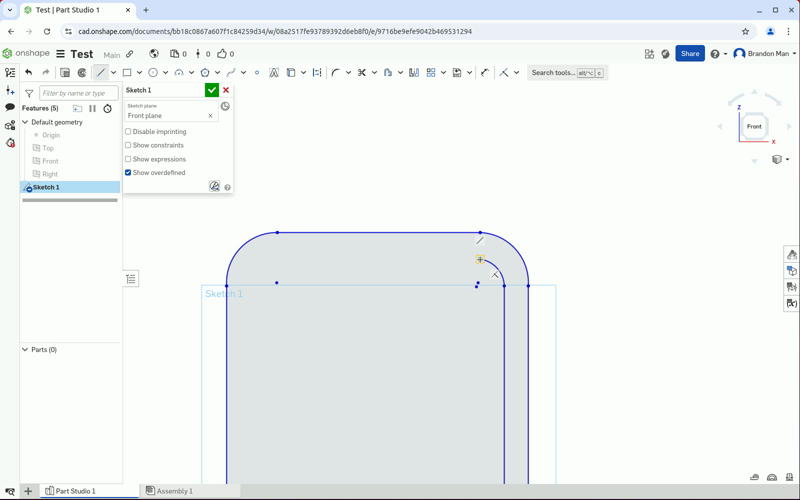
scroll(-6)
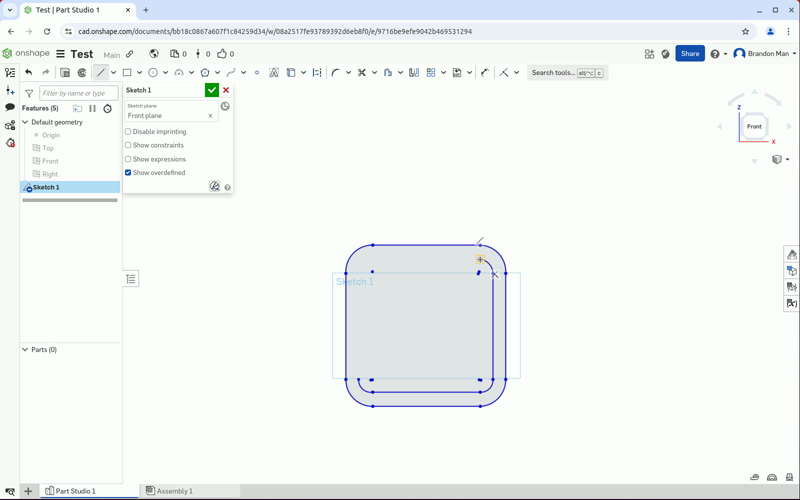
scroll(-6)
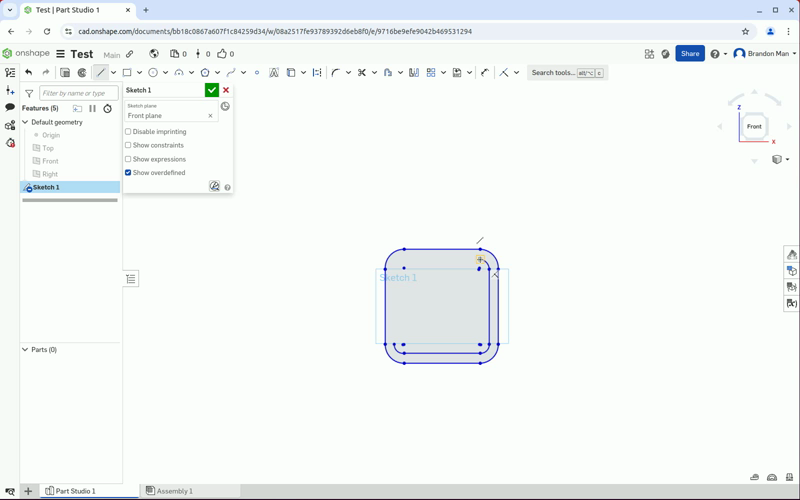
scroll(-6)
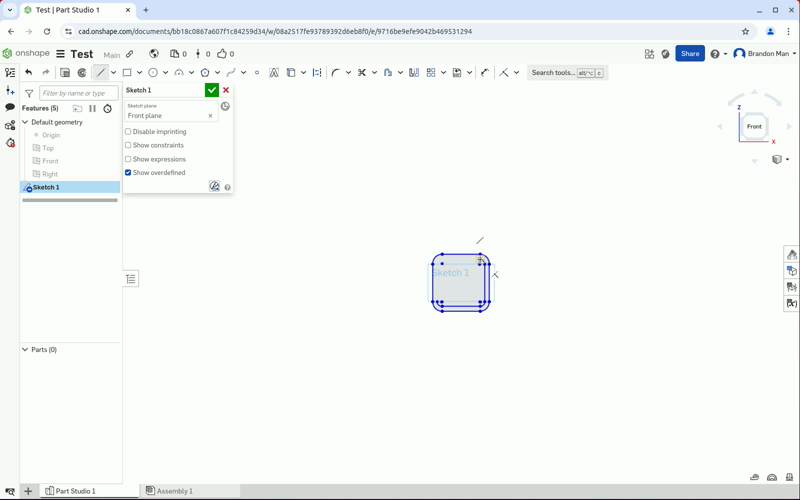
key_down(shift)
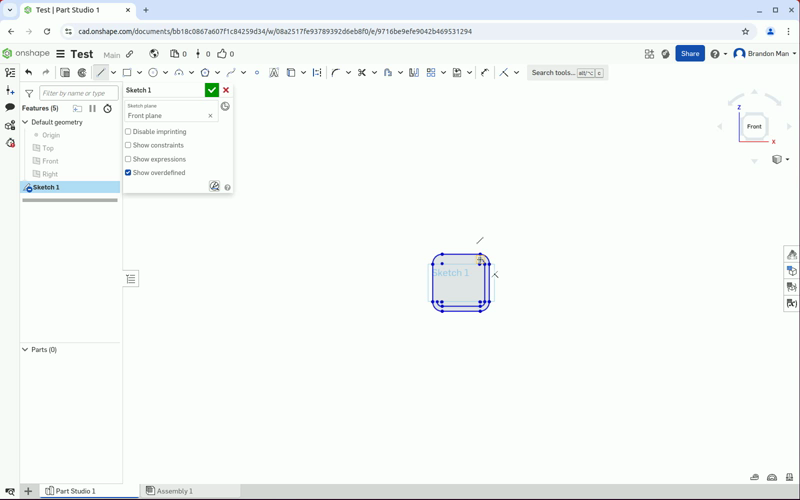
mouse_move(510, 259)
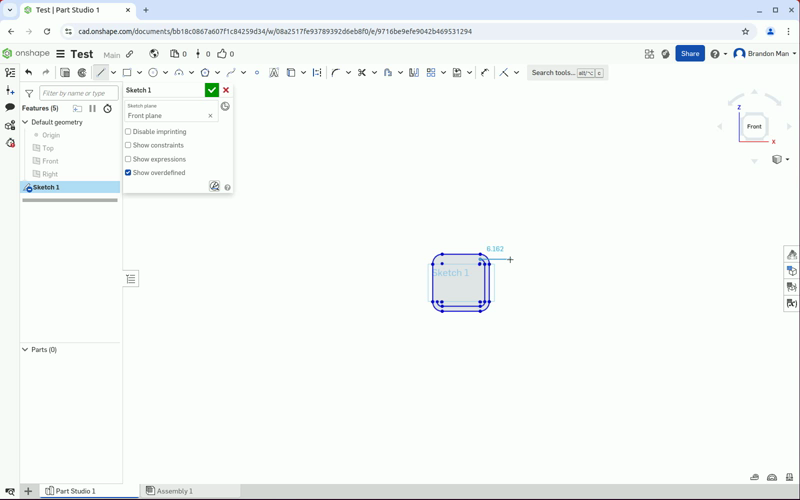
mouse_move(442, 259)
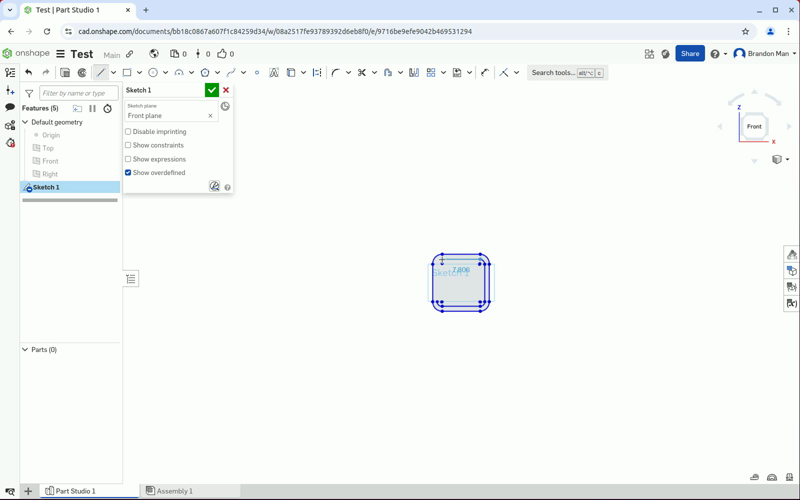
click(442, 259)
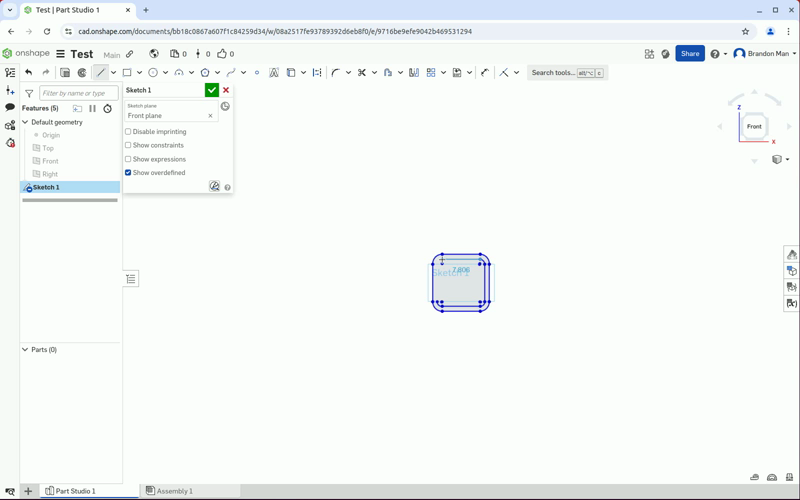
key_up(shift)
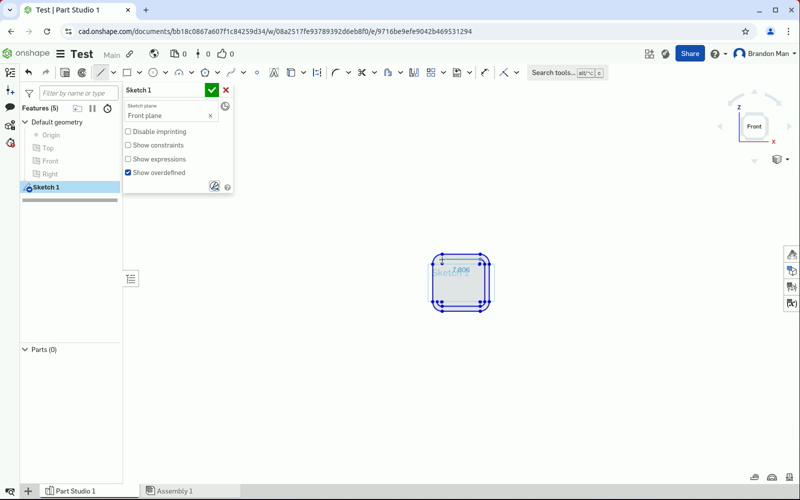
key(esc)
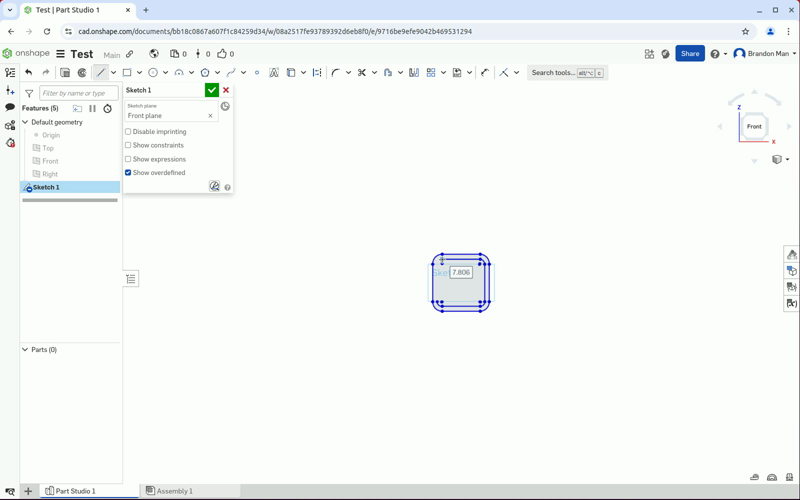
key(a)
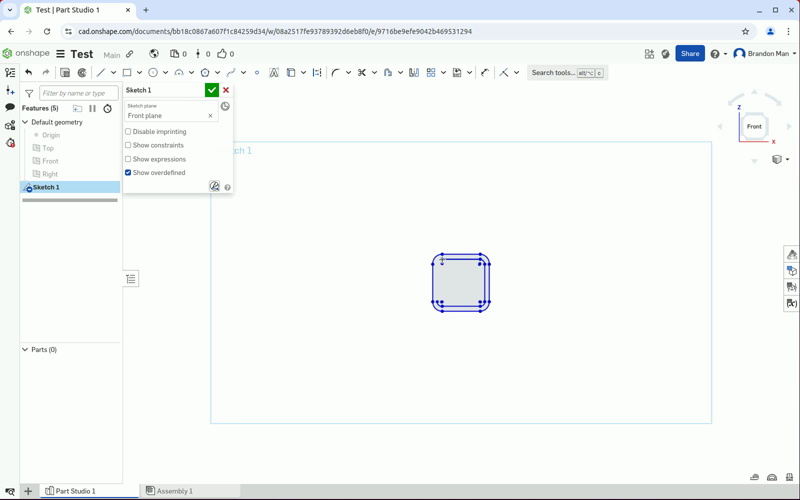
mouse_move(442, 259)
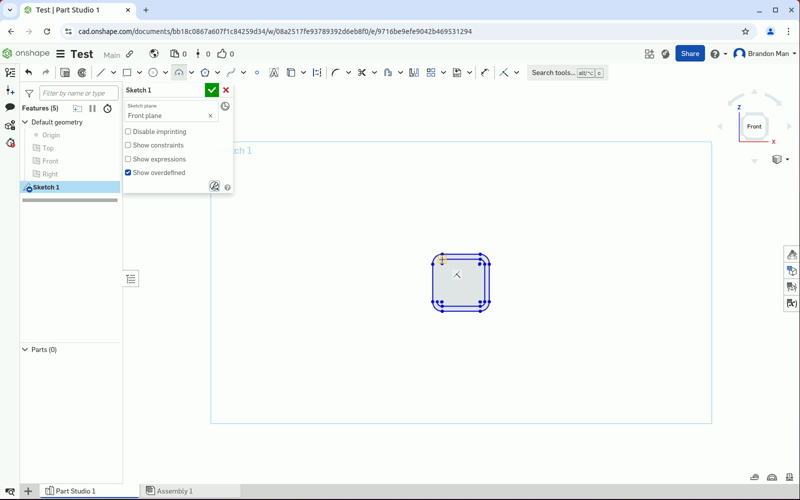
click(442, 259)
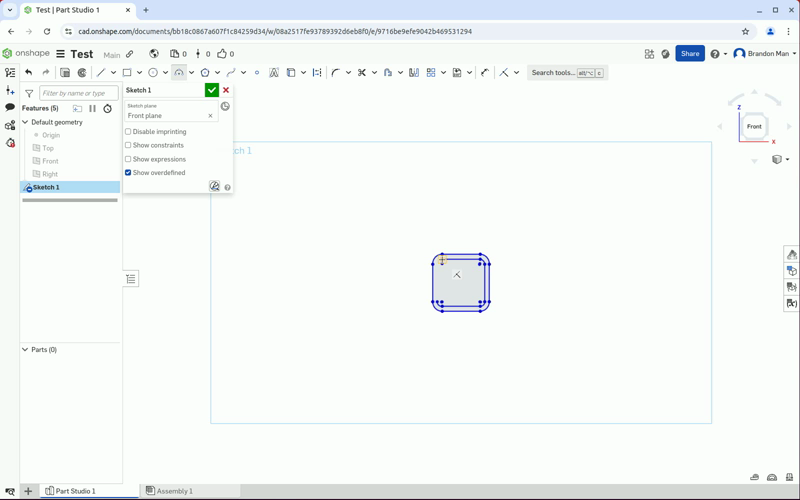
key_down(shift)
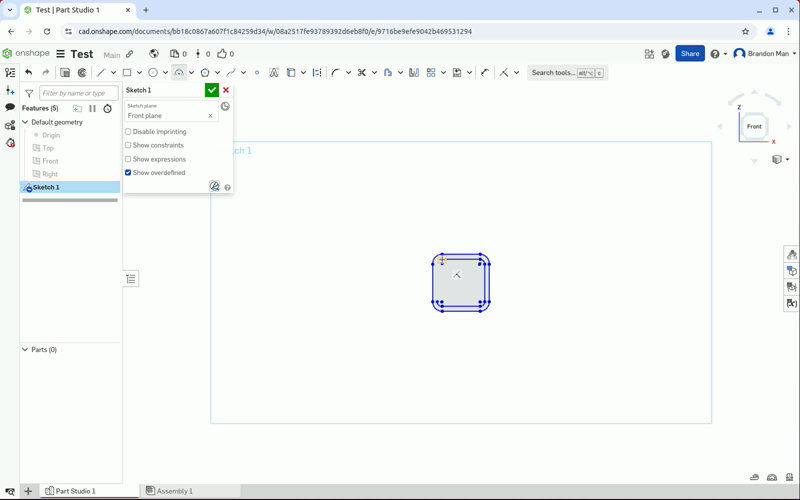
mouse_move(437, 264)
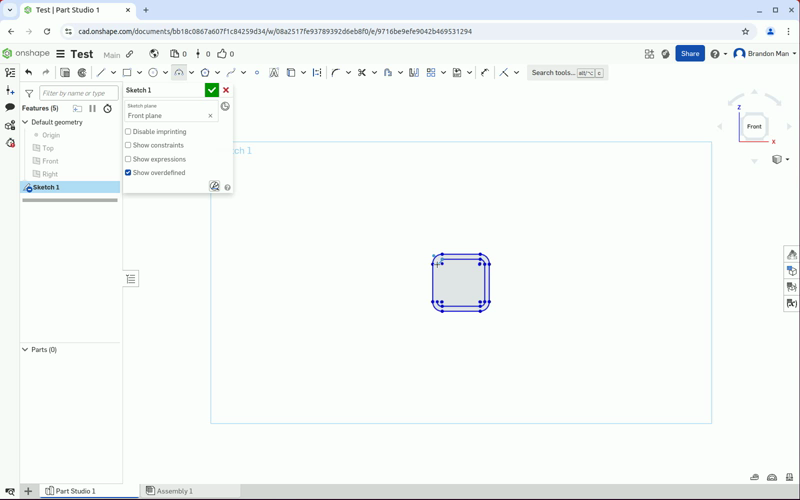
scroll(6)
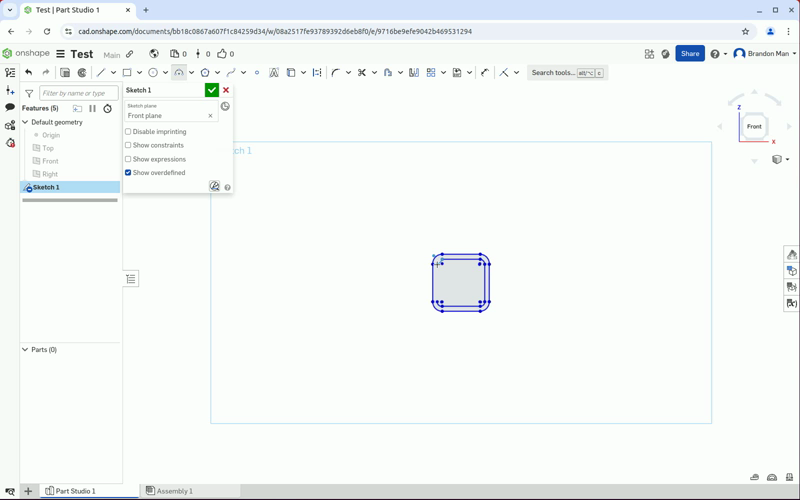
scroll(6)
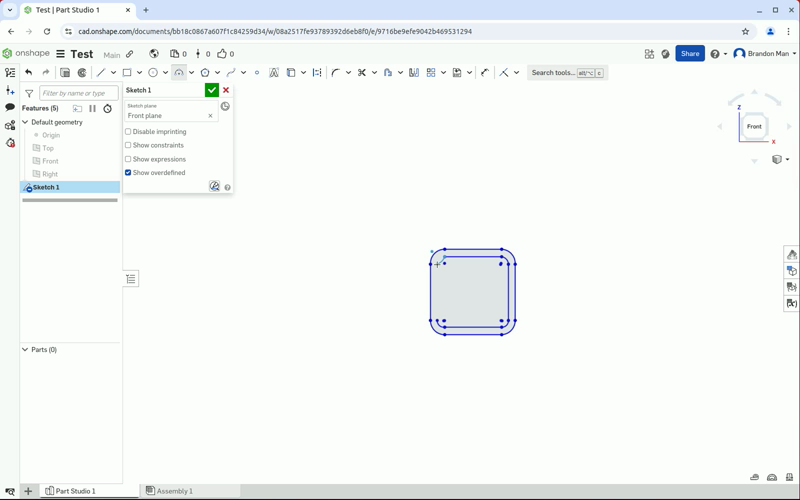
scroll(6)
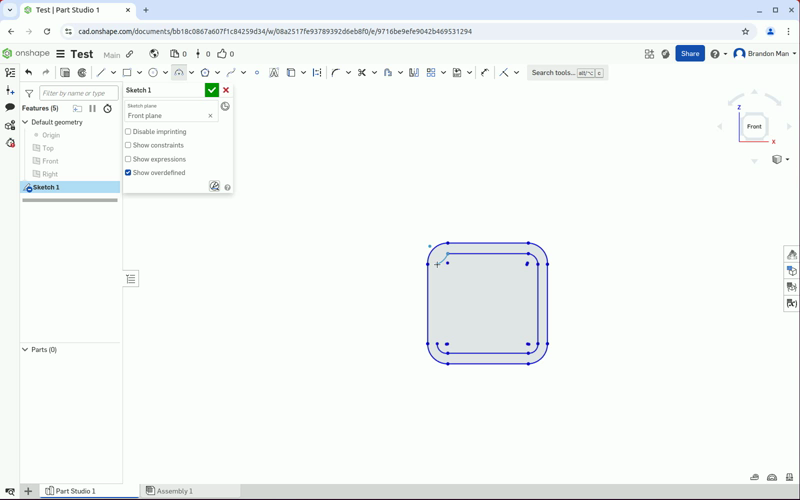
scroll(6)
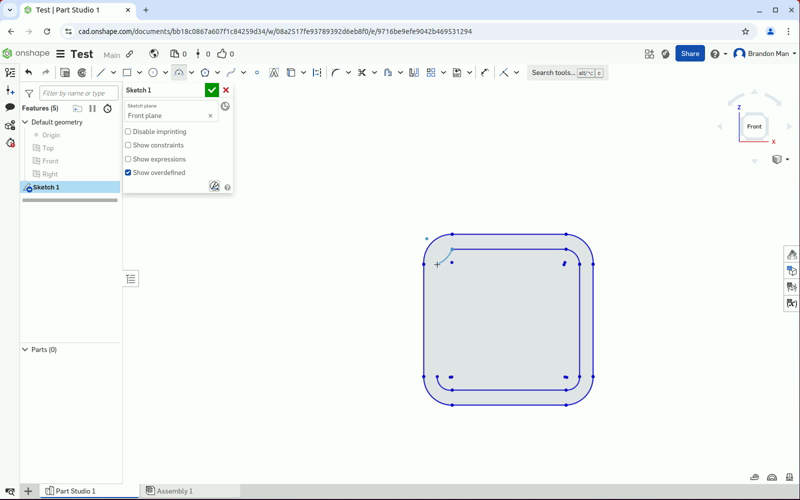
scroll(6)
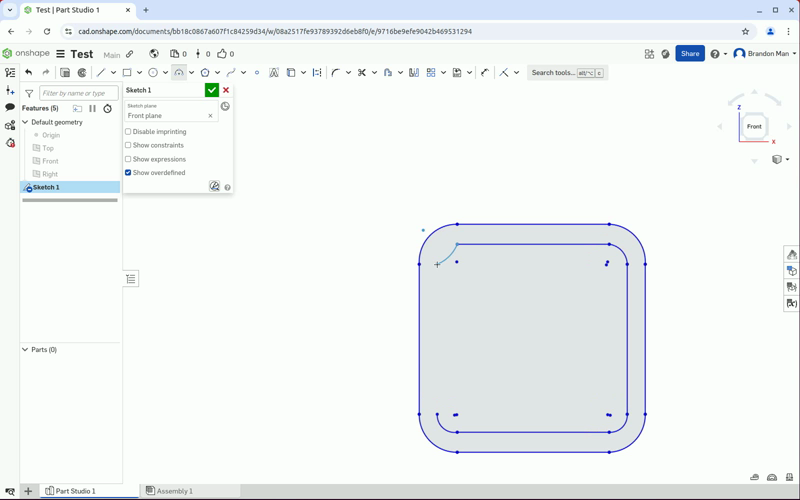
scroll(6)
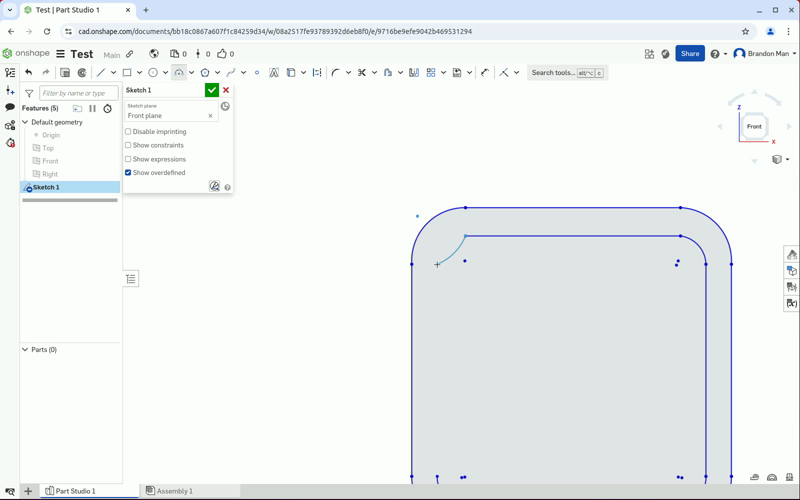
scroll(6)
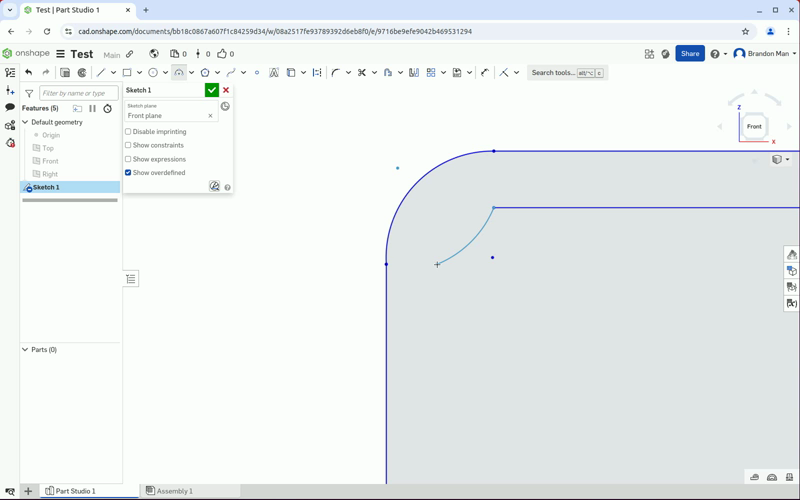
click(437, 264)
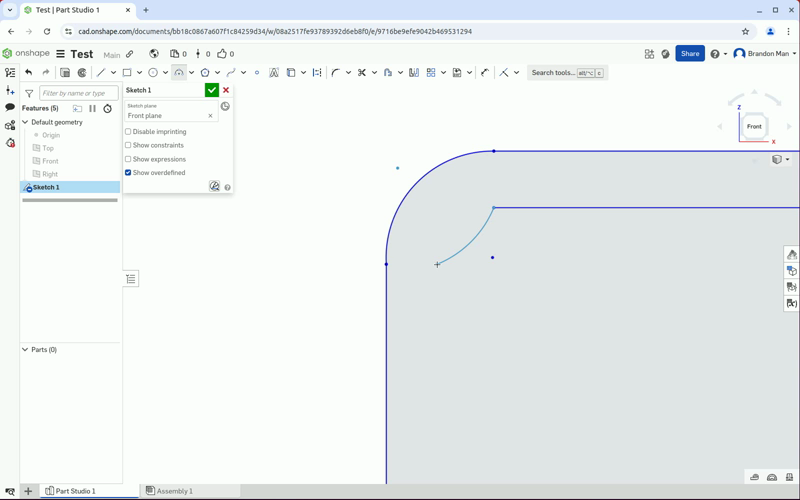
scroll(-6)
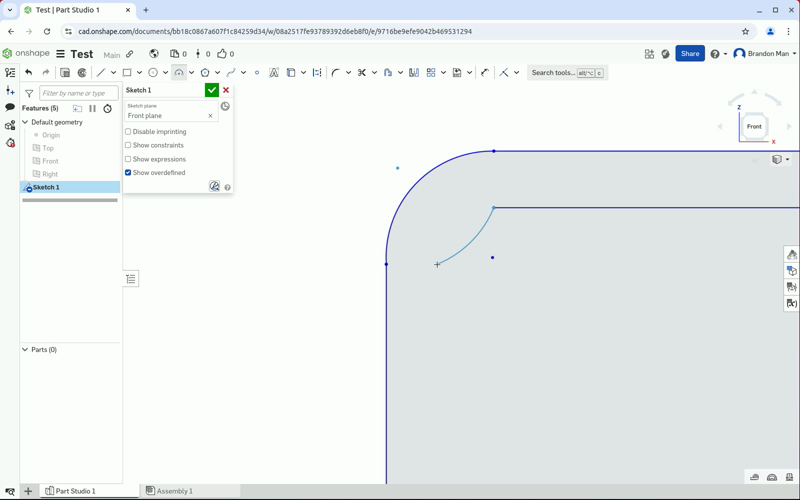
scroll(-6)
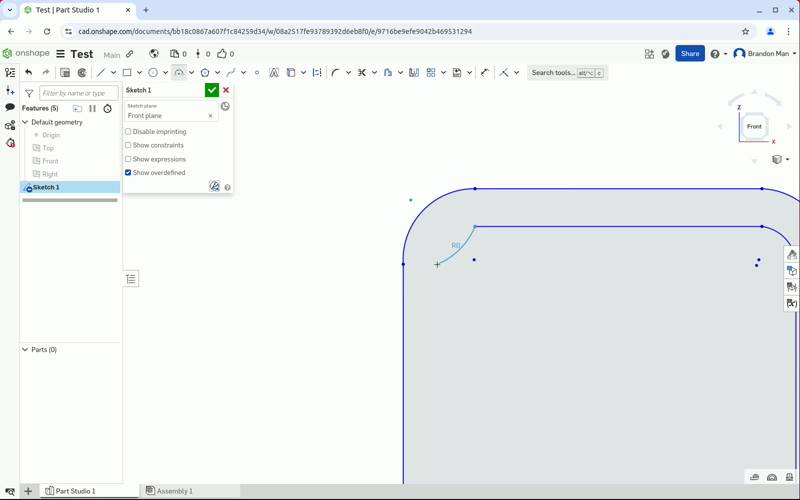
scroll(-6)
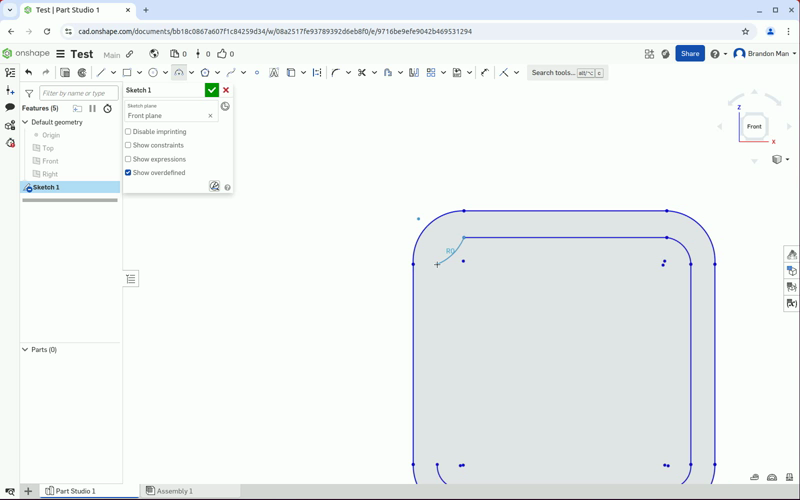
scroll(-6)
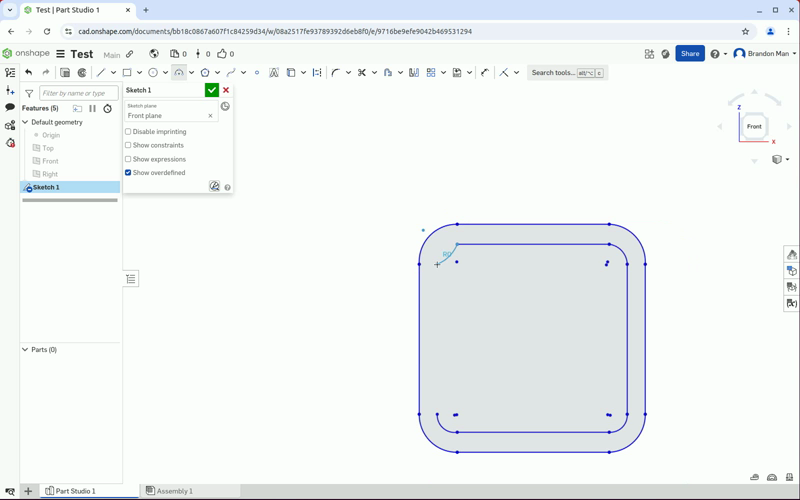
scroll(-6)
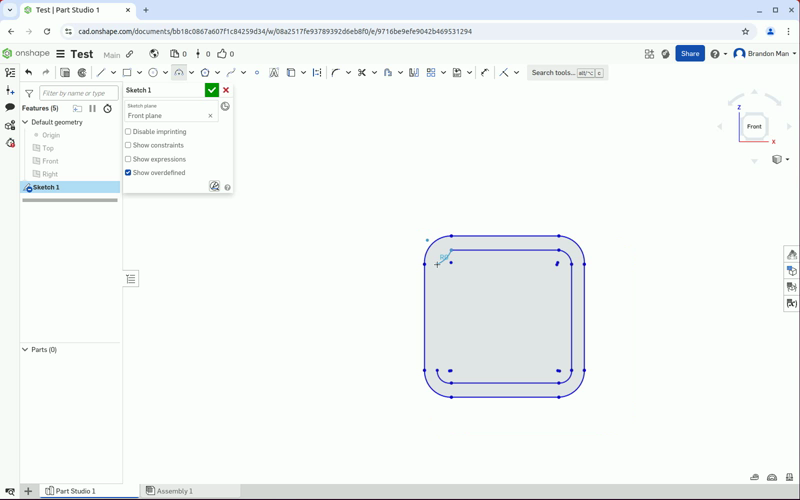
scroll(-6)
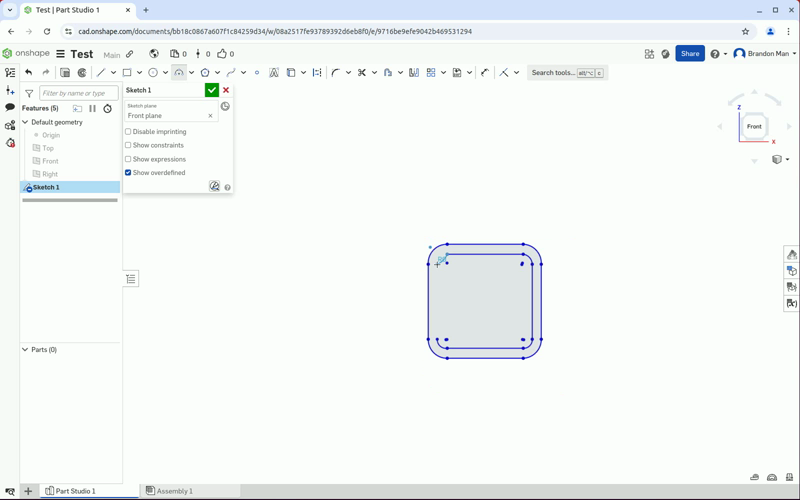
scroll(-6)
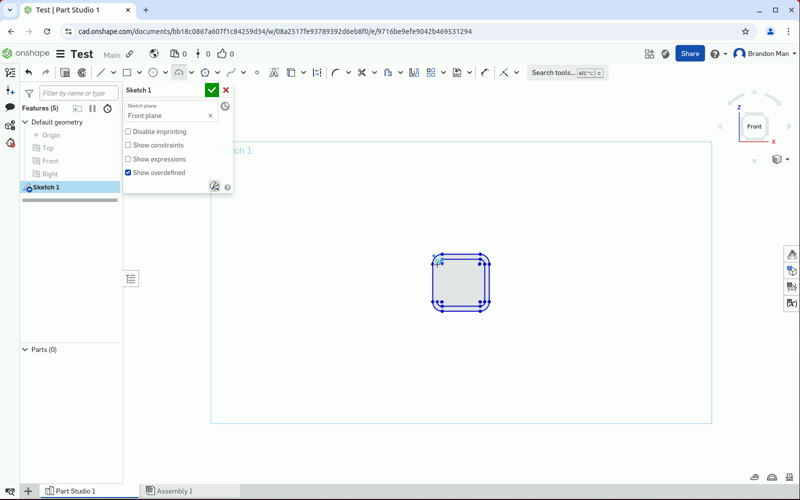
mouse_move(438, 260)
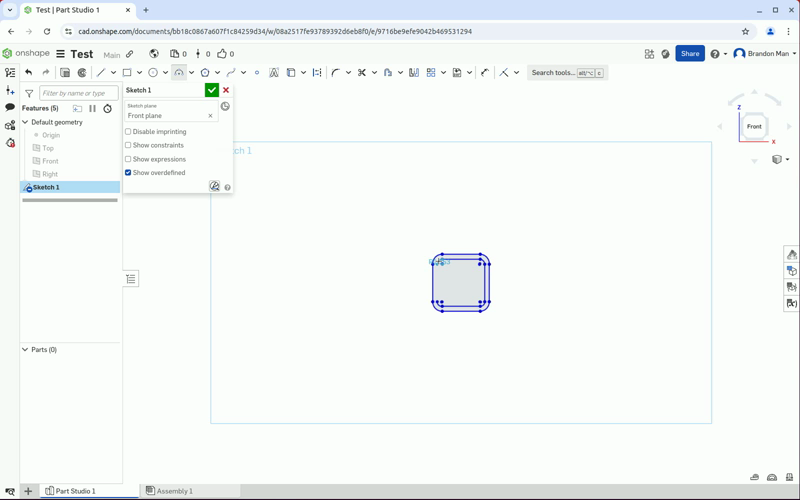
scroll(6)
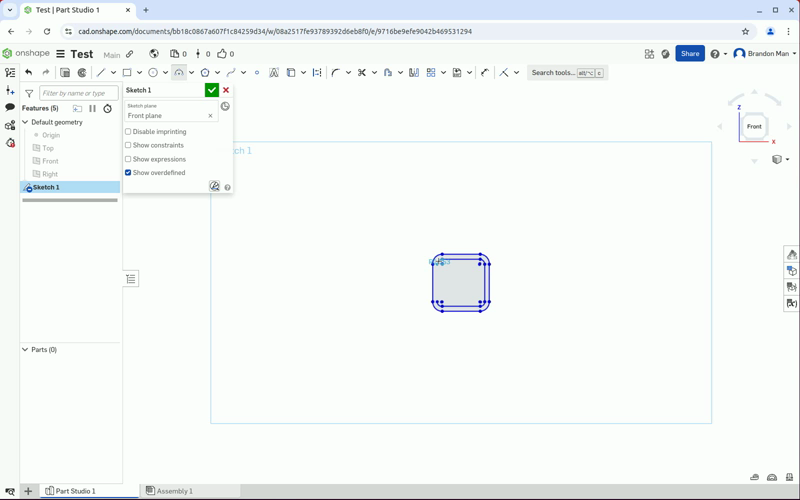
scroll(6)
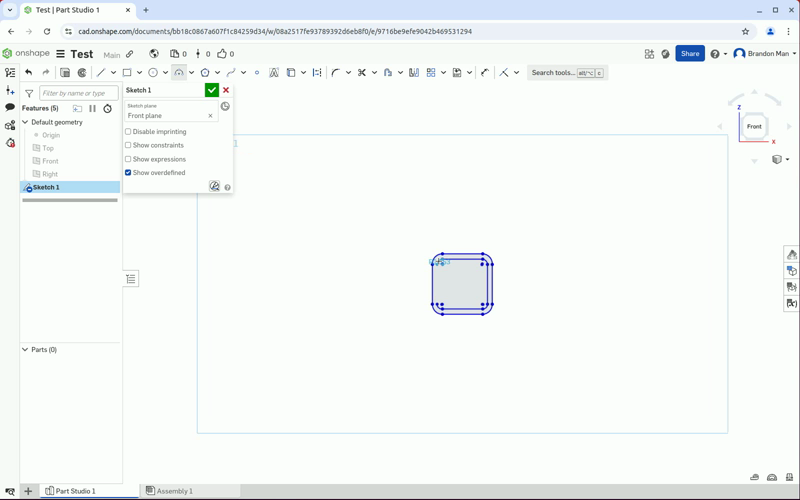
scroll(6)
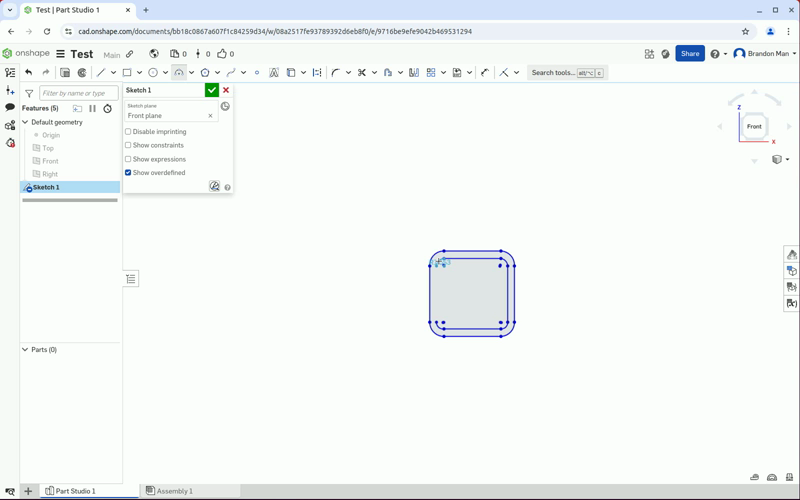
scroll(6)
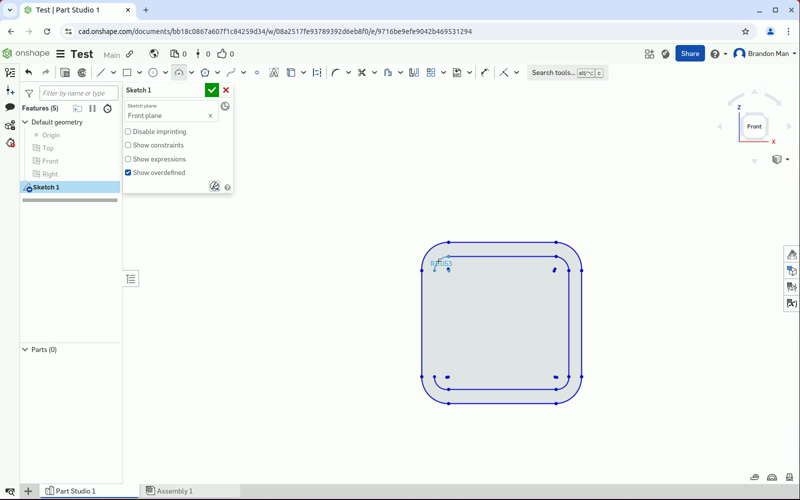
scroll(6)
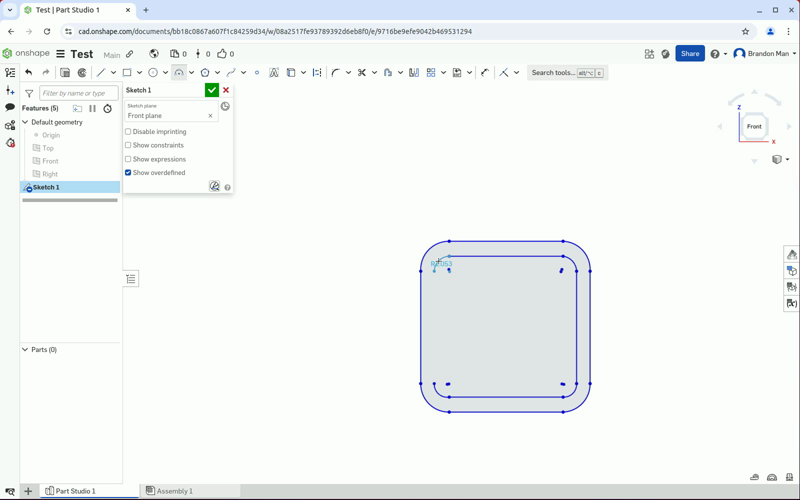
scroll(6)
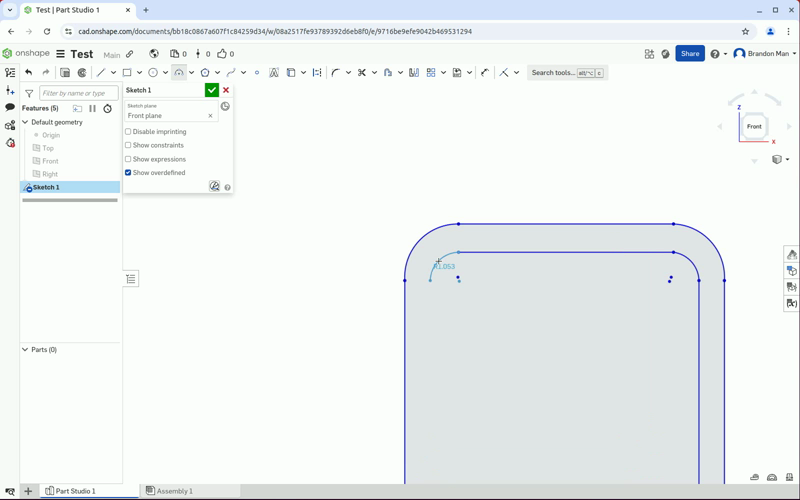
scroll(6)
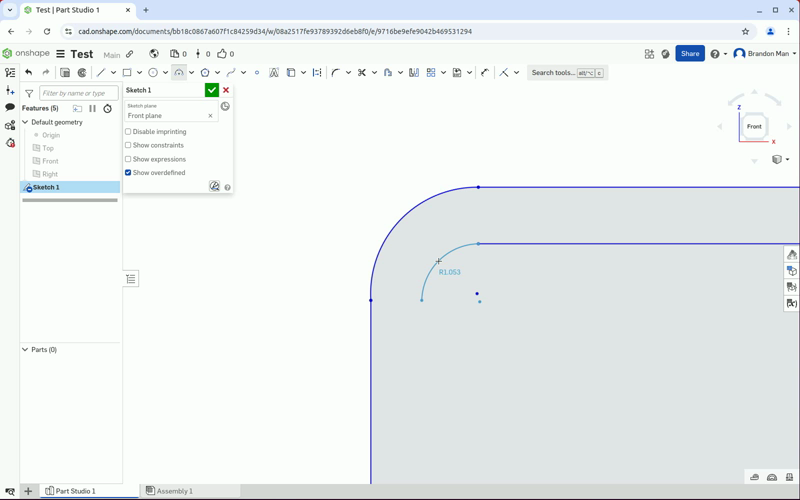
click(438, 260)
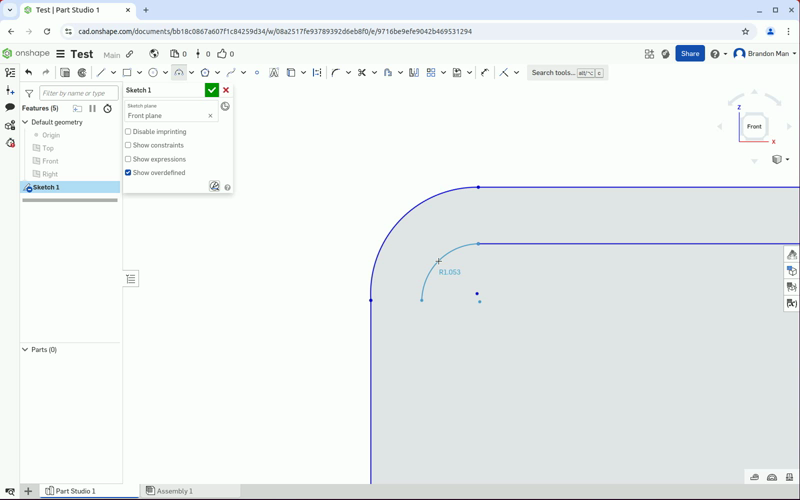
scroll(-6)
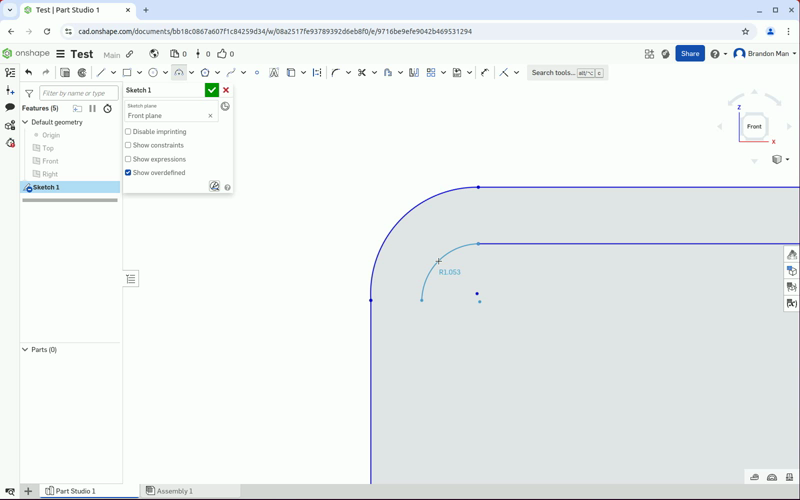
scroll(-6)
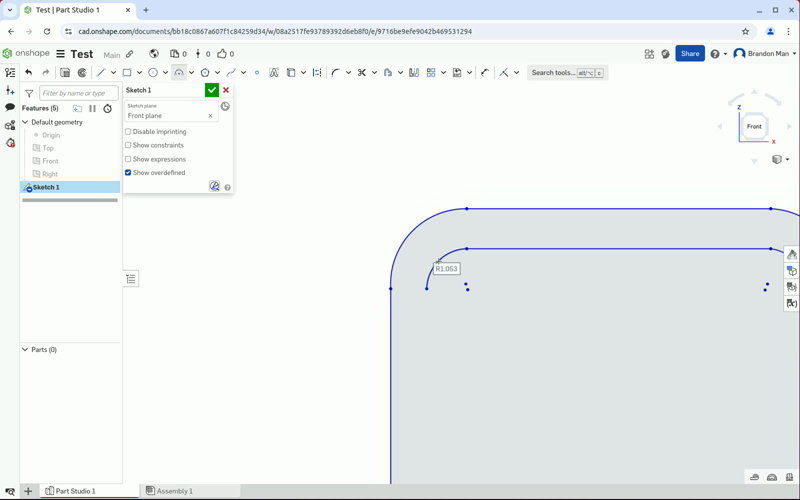
scroll(-6)
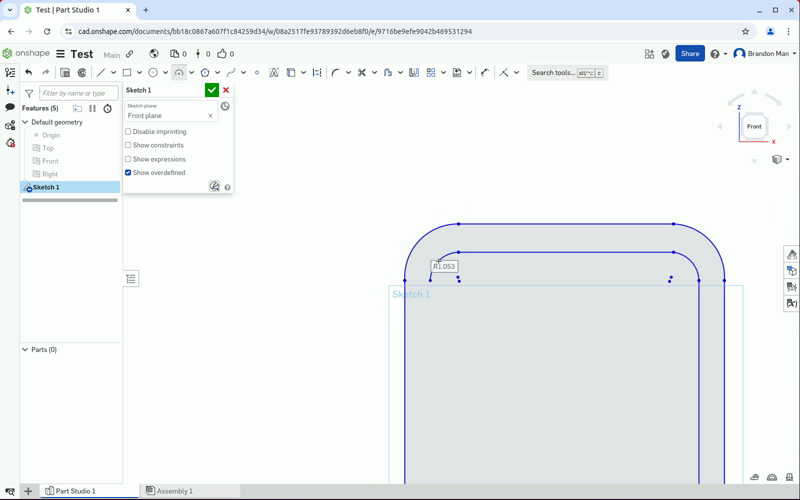
scroll(-6)
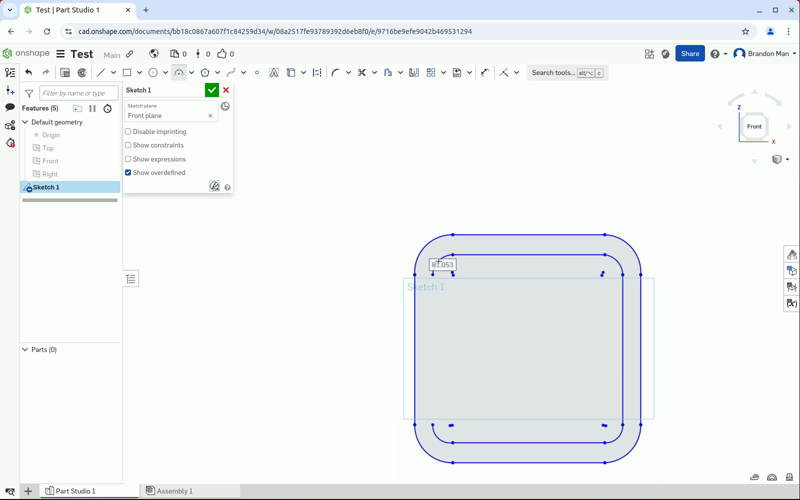
scroll(-6)
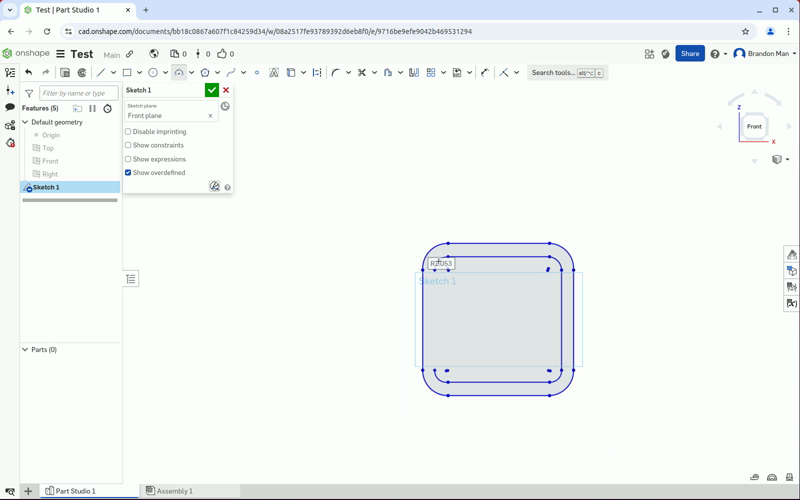
scroll(-6)
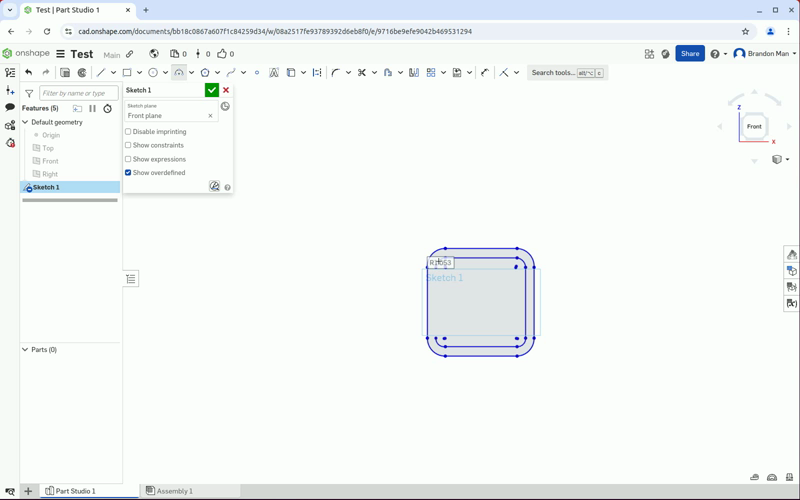
scroll(-6)
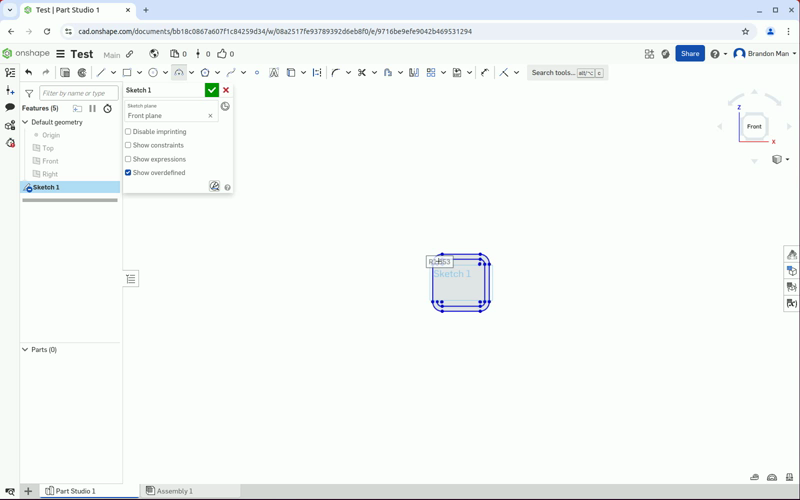
key_up(shift)
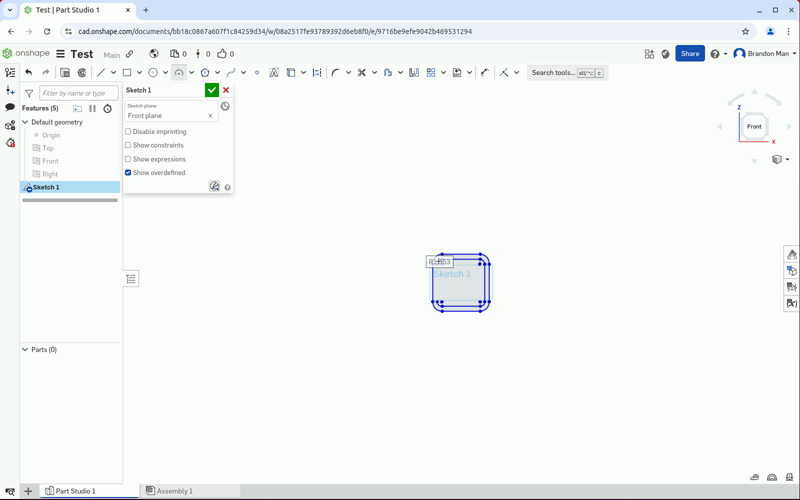
key(esc)
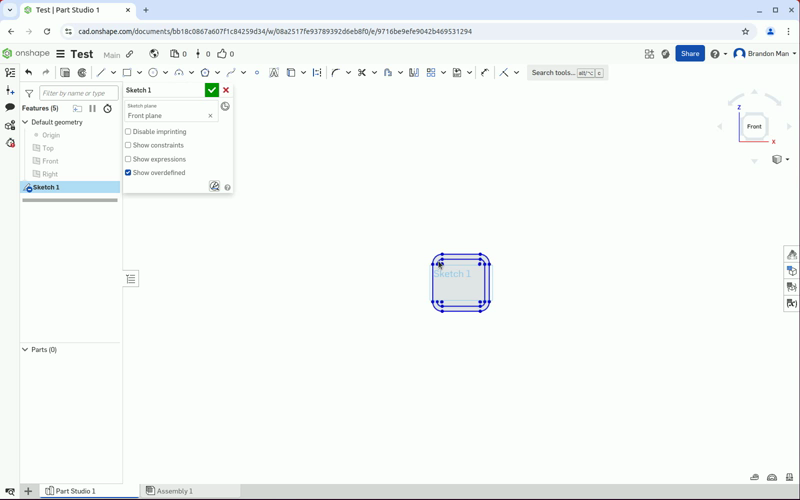
key(l)
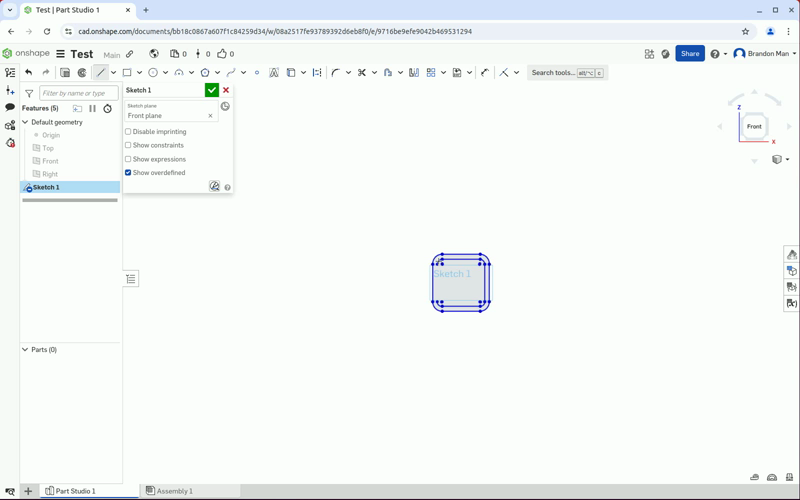
mouse_move(437, 264)
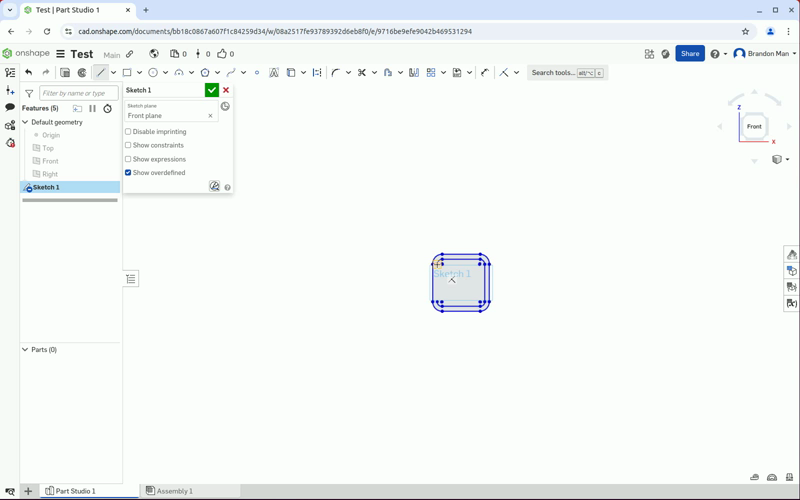
scroll(6)
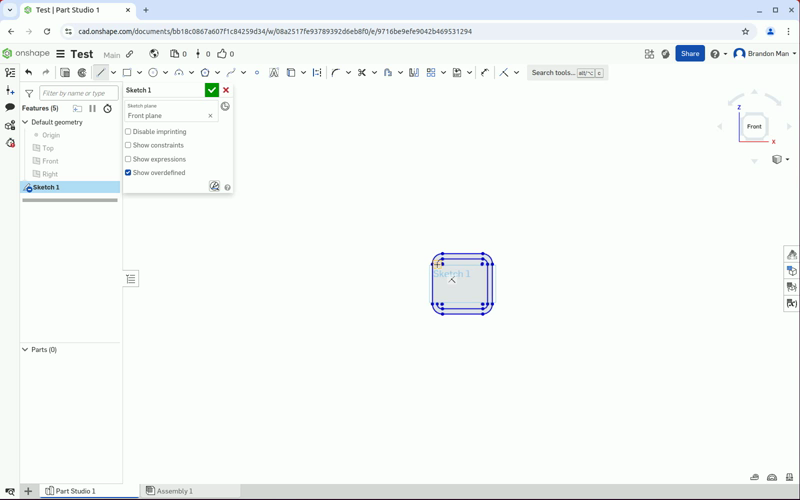
scroll(6)
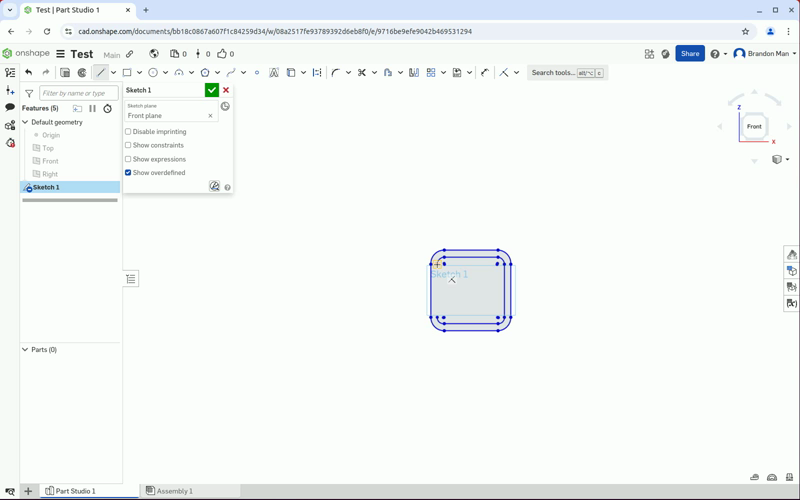
scroll(6)
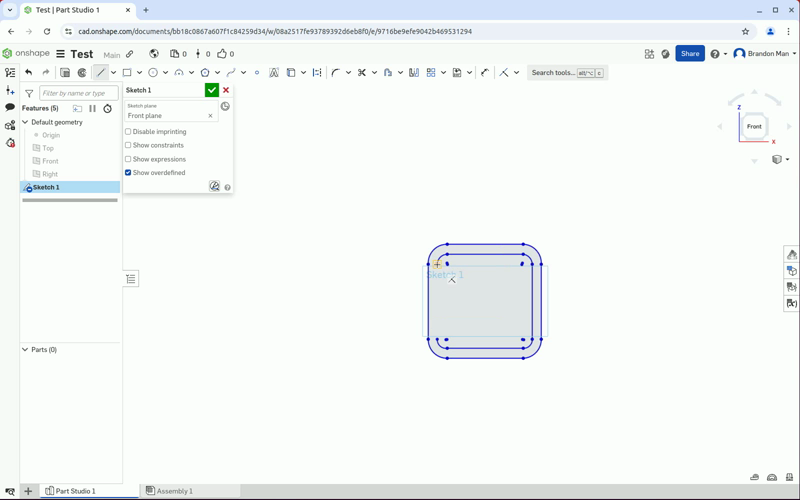
scroll(6)
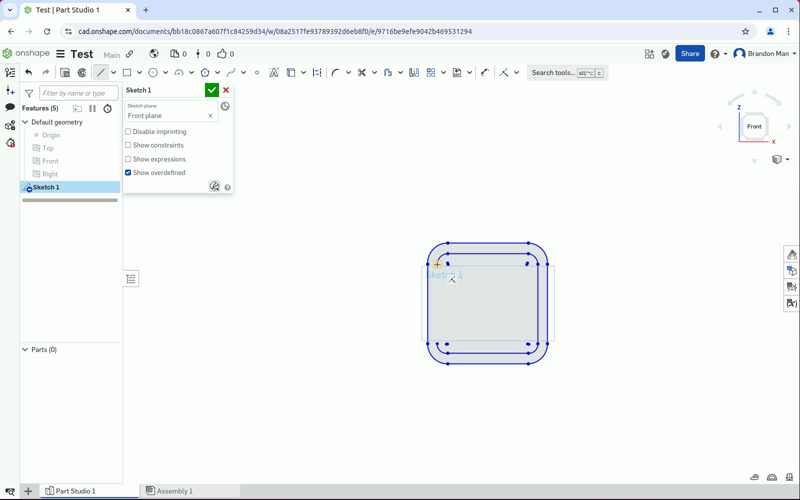
scroll(6)
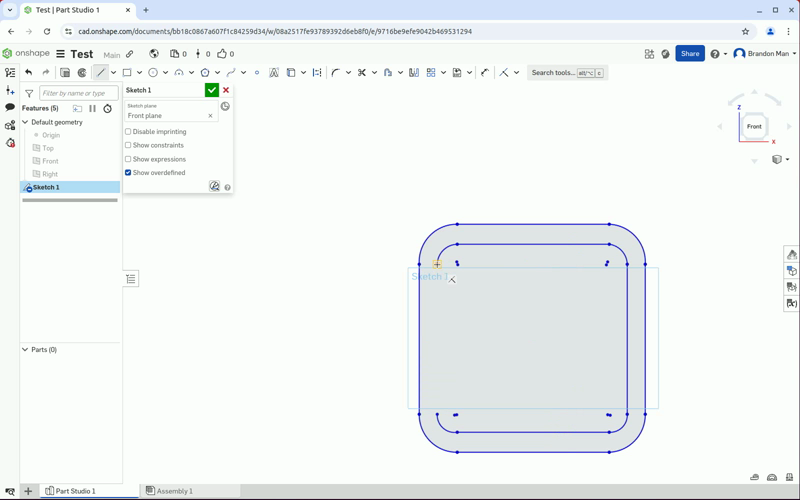
scroll(6)
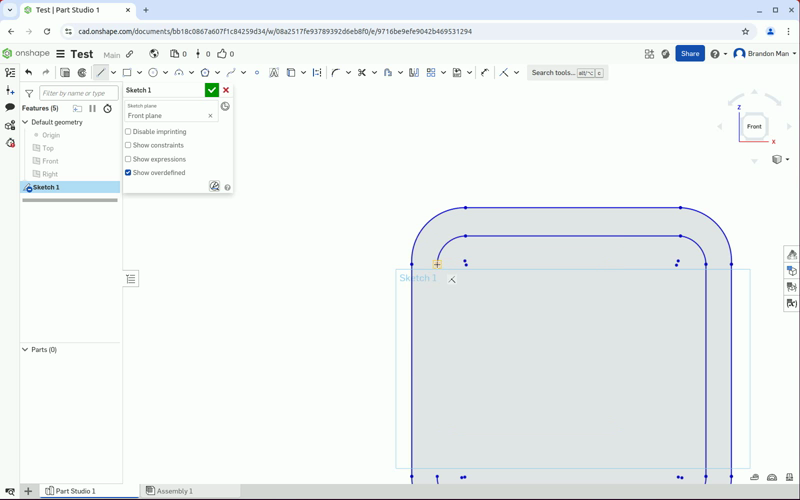
scroll(6)
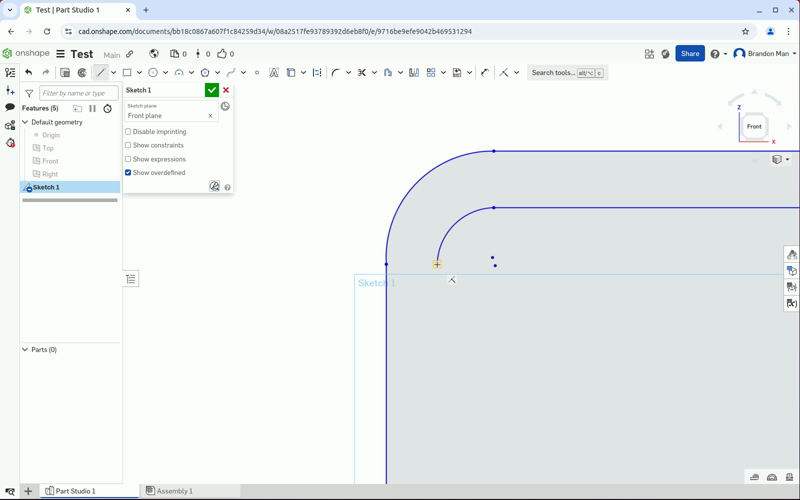
click(437, 264)
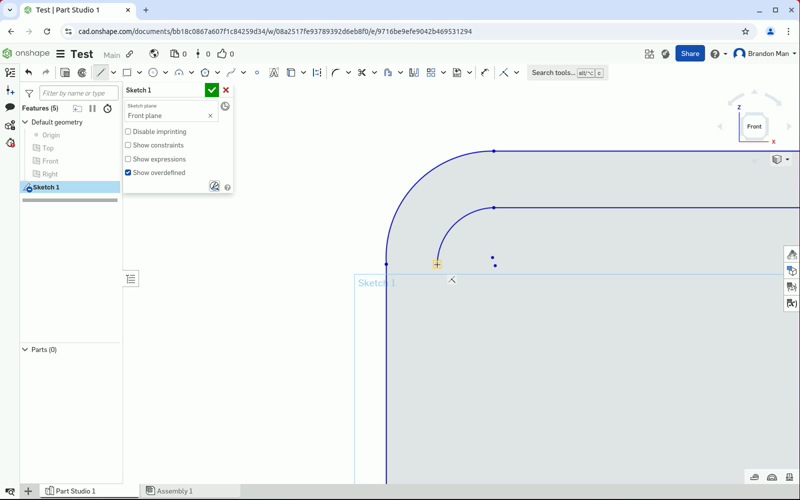
scroll(-6)
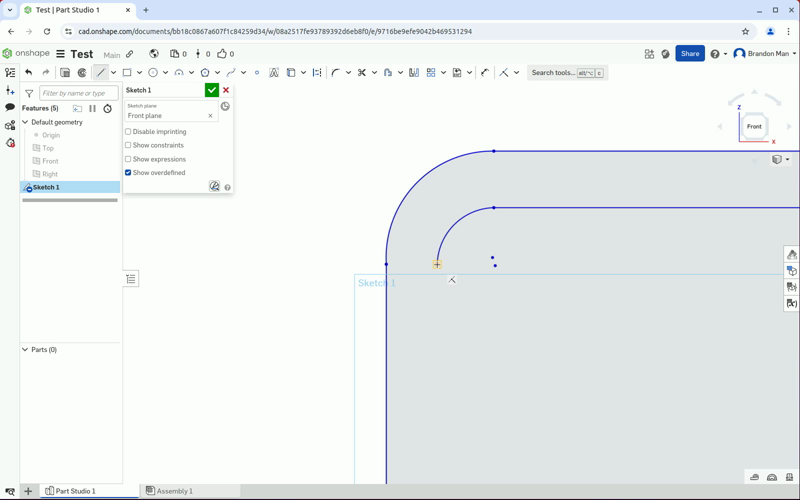
scroll(-6)
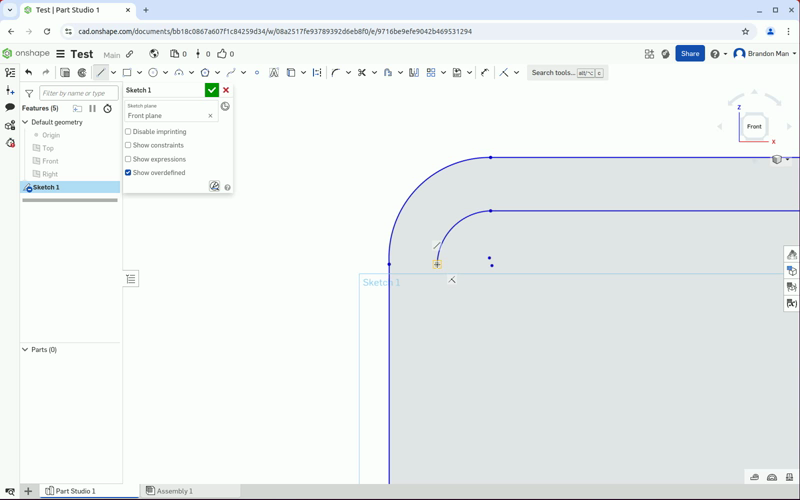
scroll(-6)
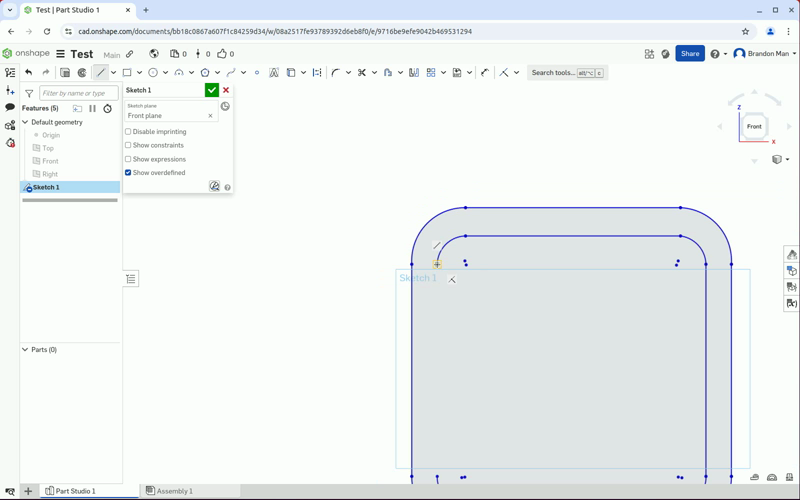
scroll(-6)
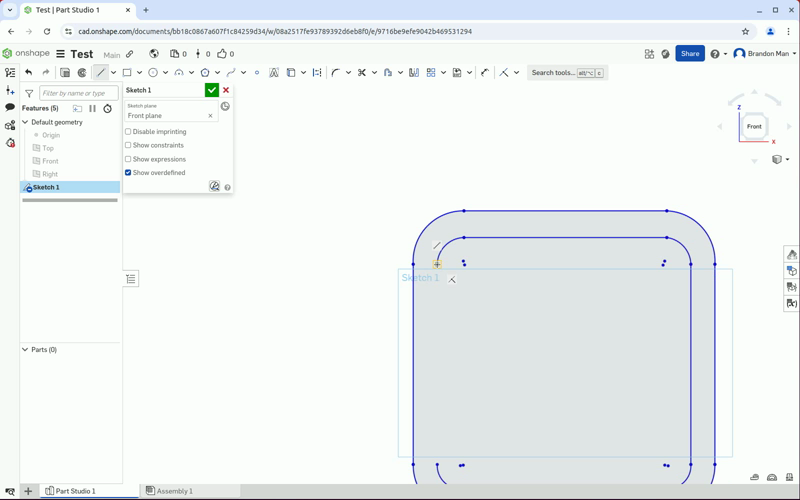
scroll(-6)
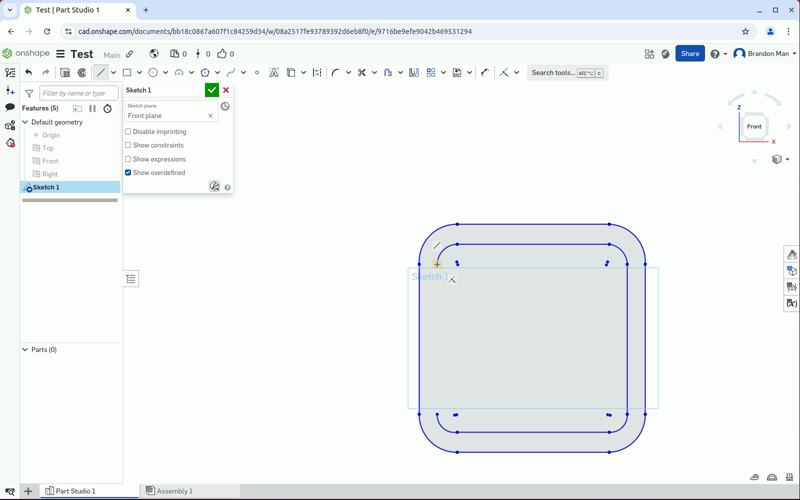
scroll(-6)
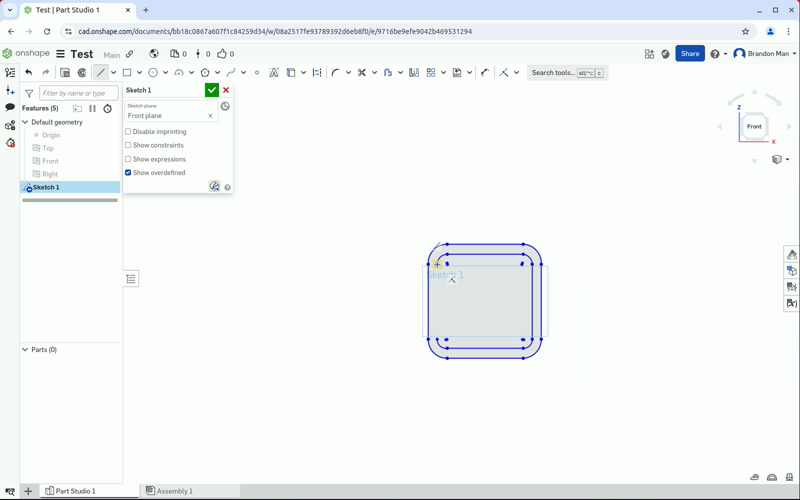
scroll(-6)
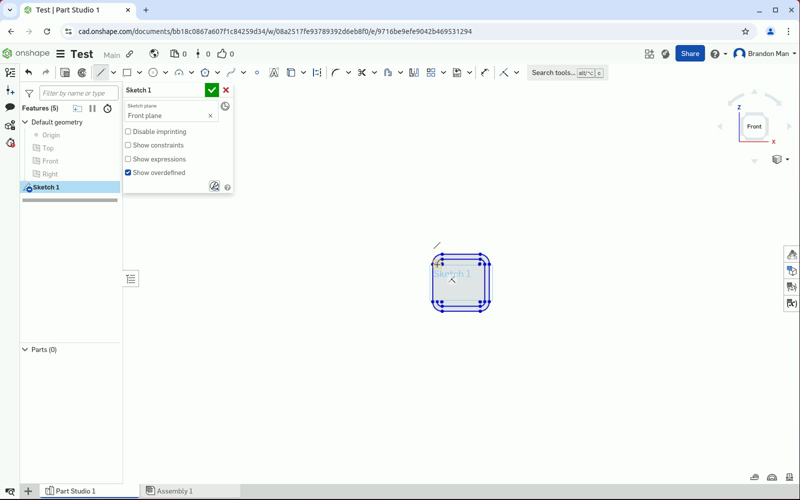
mouse_move(467, 264)
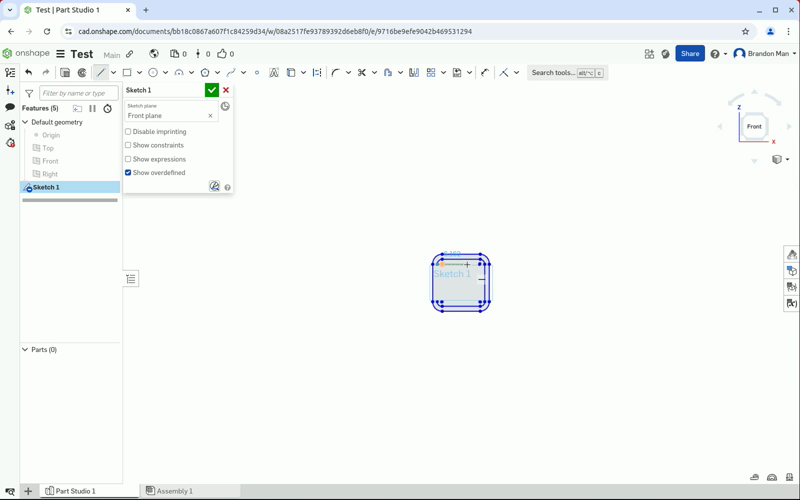
key_down(shift)
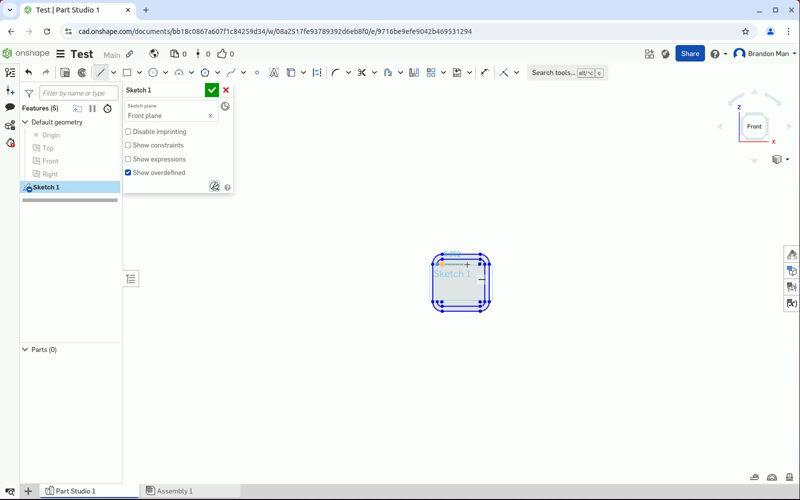
mouse_move(437, 301)
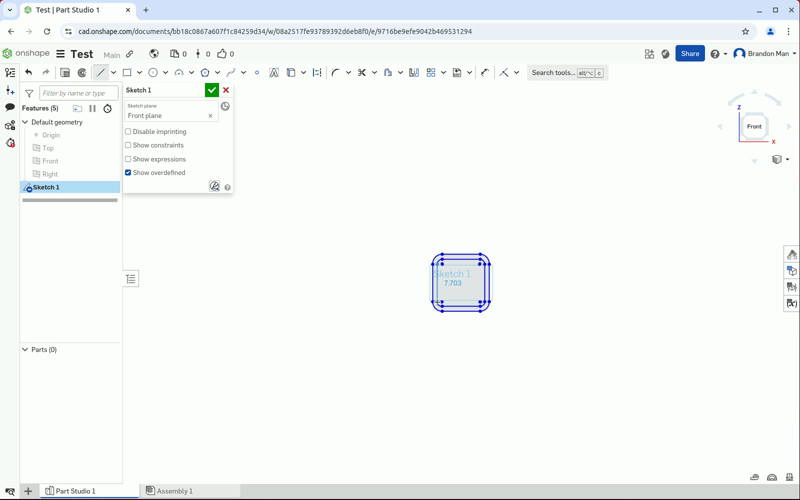
scroll(6)
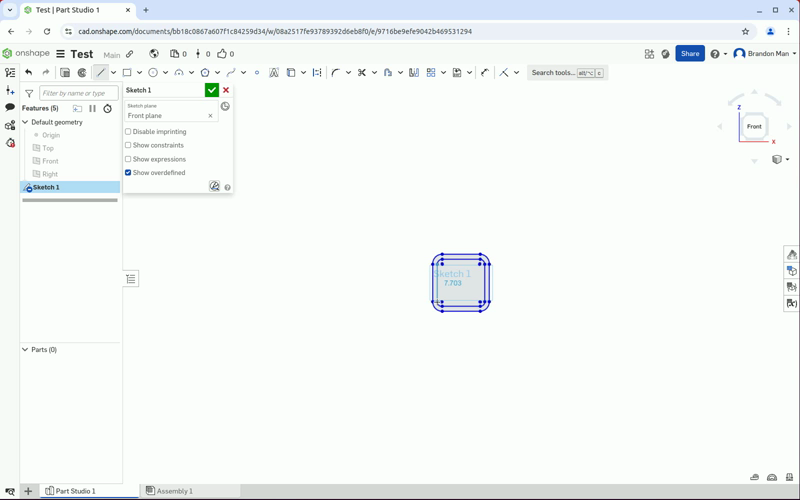
scroll(6)
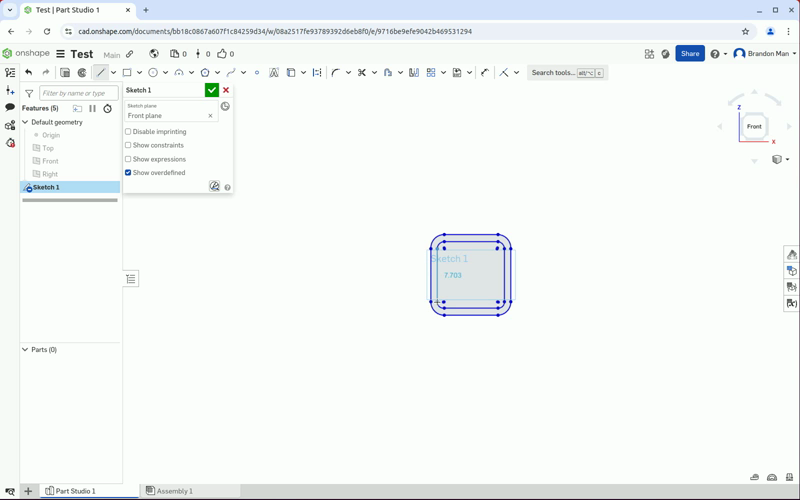
scroll(6)
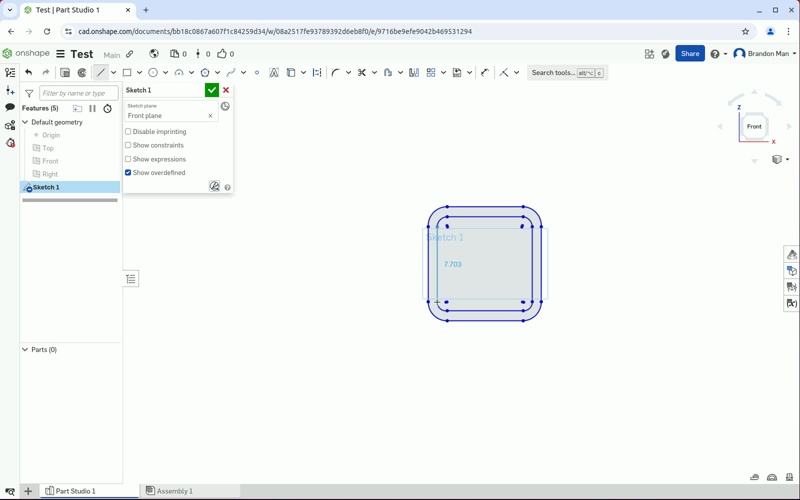
scroll(6)
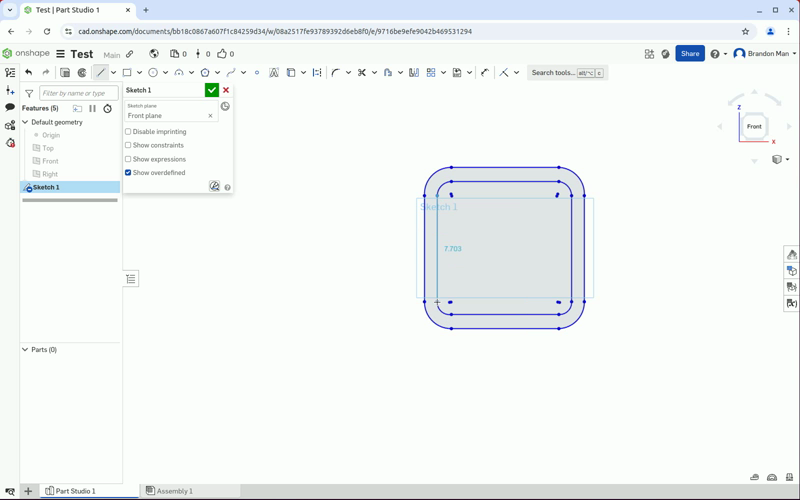
scroll(6)
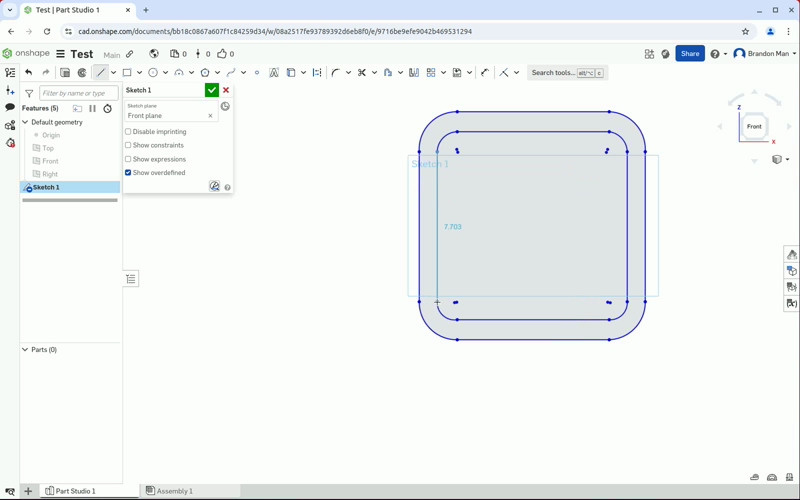
scroll(6)
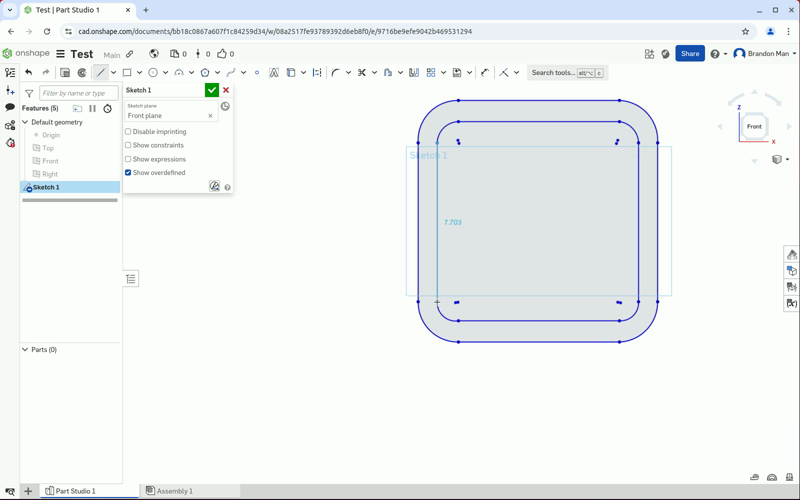
scroll(6)
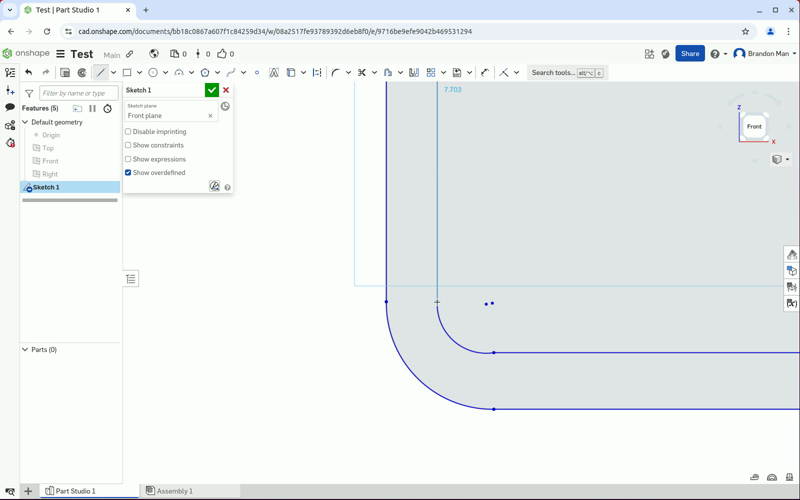
key_up(shift)
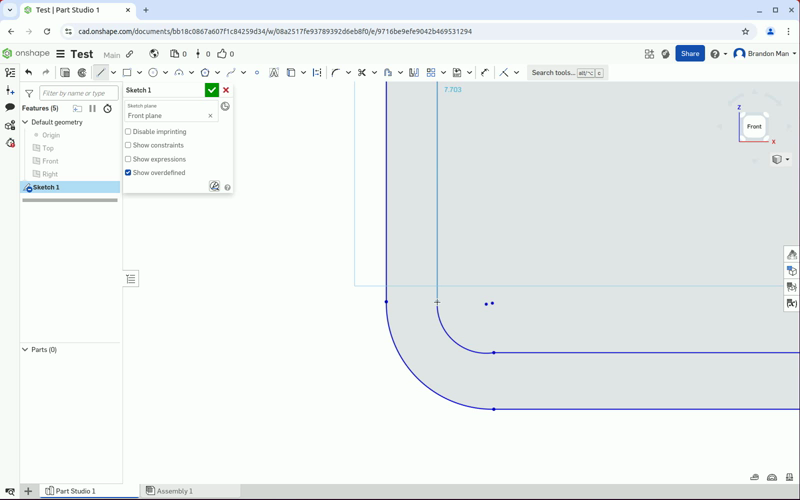
click(437, 301)
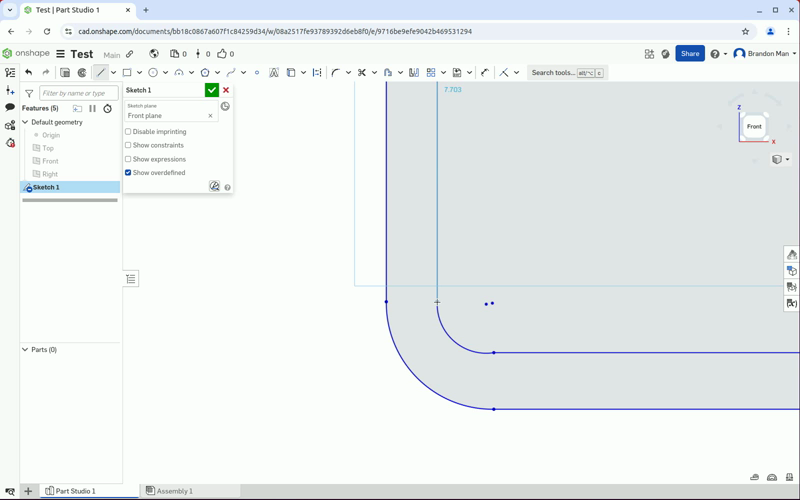
scroll(-6)
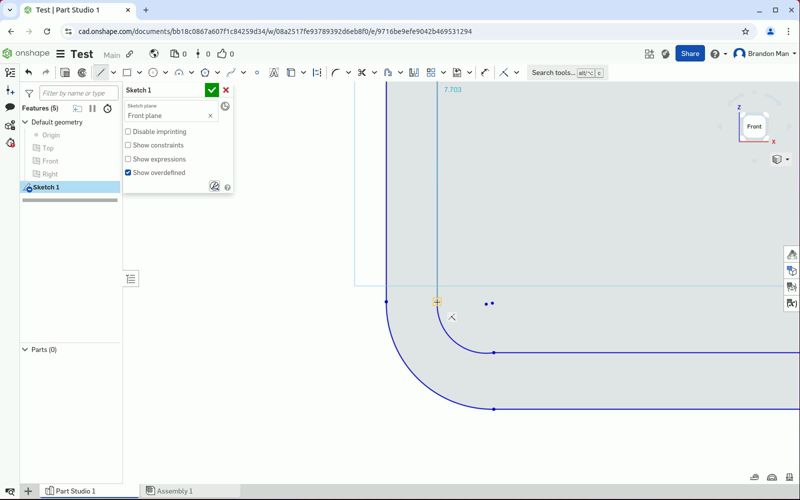
scroll(-6)
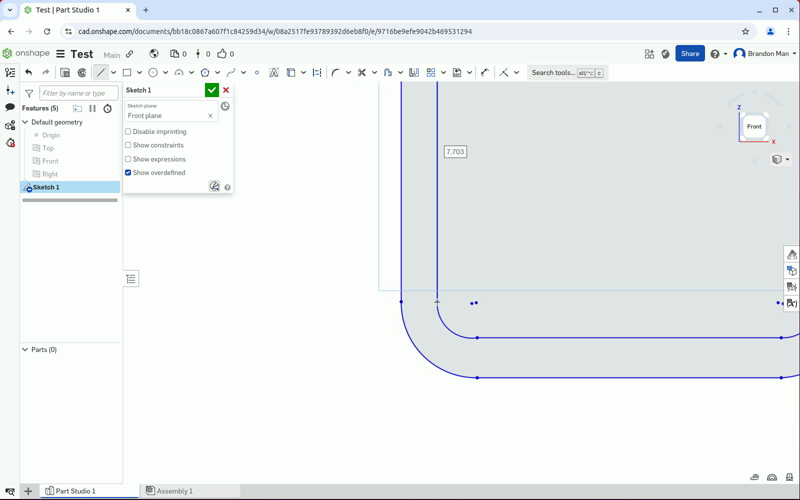
scroll(-6)
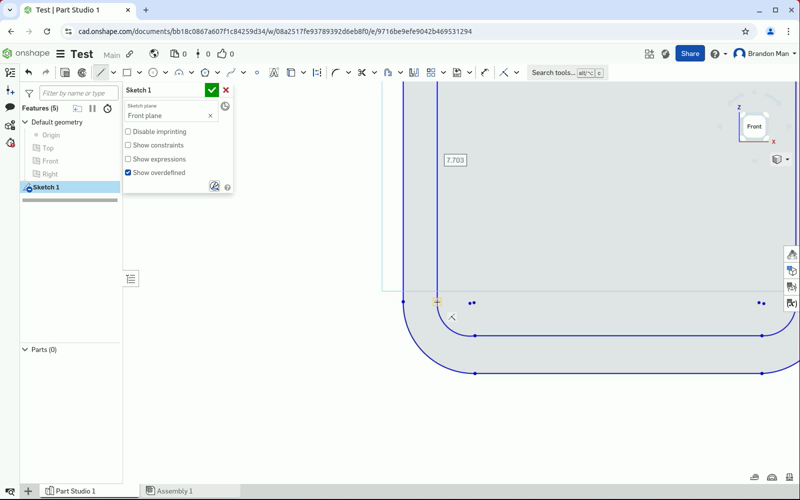
scroll(-6)
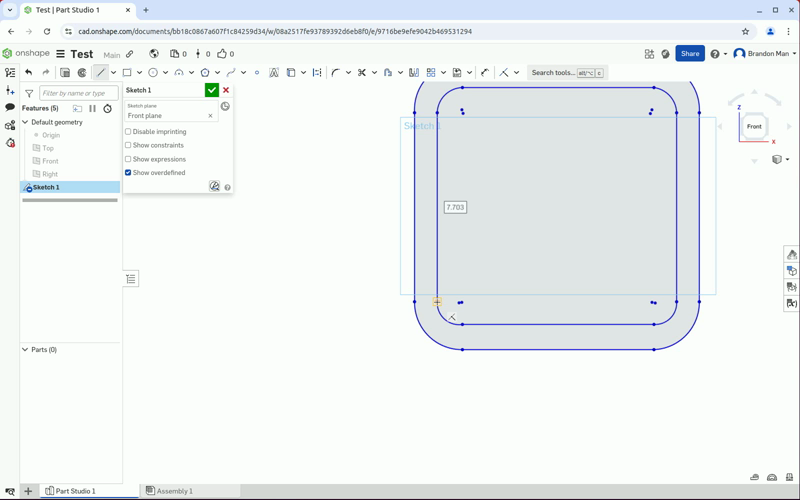
scroll(-6)
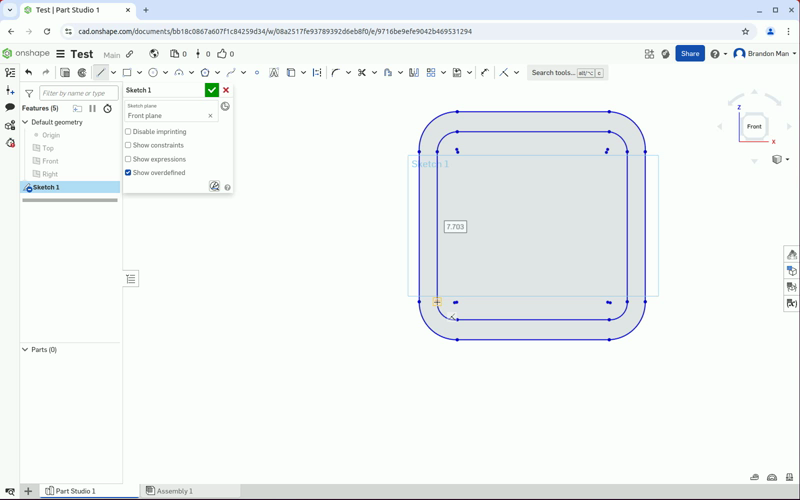
scroll(-6)
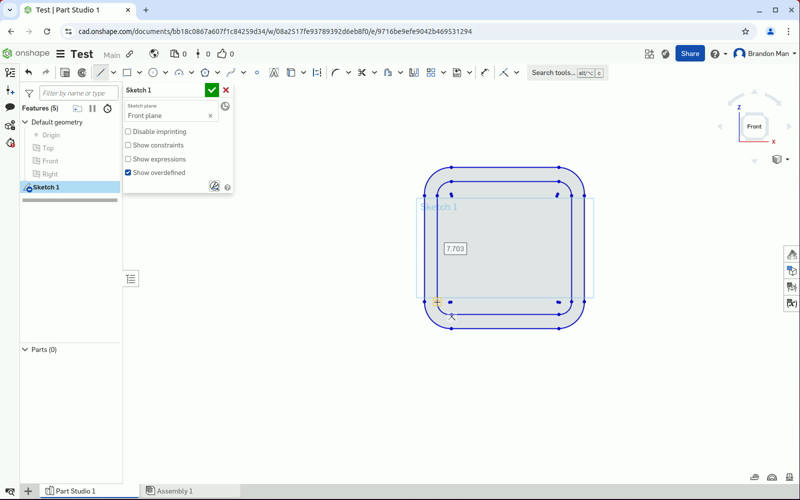
scroll(-6)
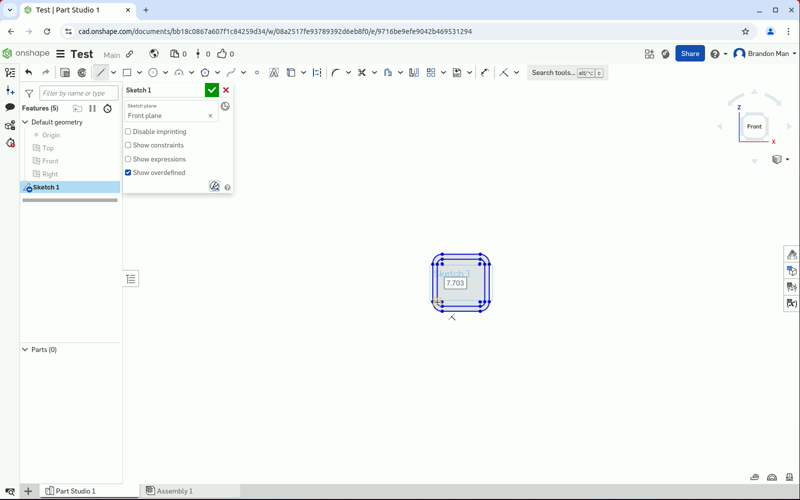
key(esc)
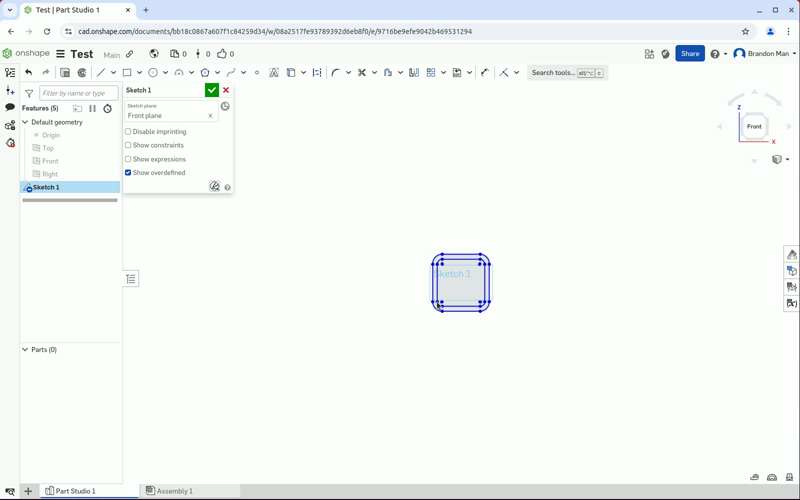
mouse_move(486, 269)
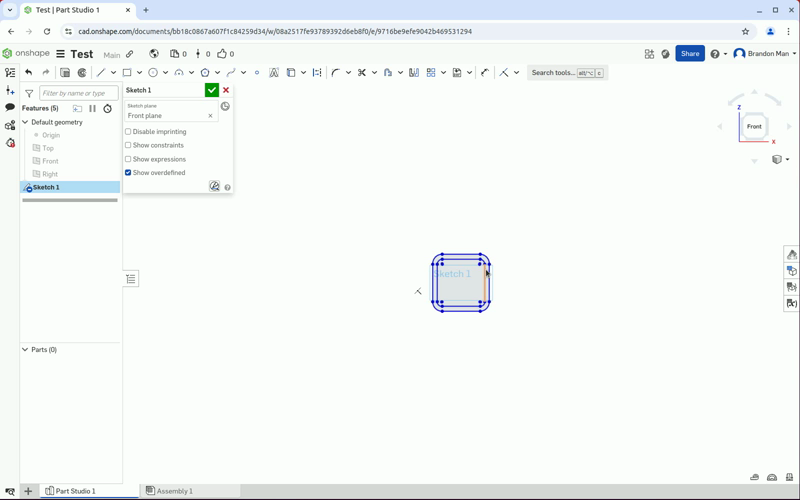
scroll(6)
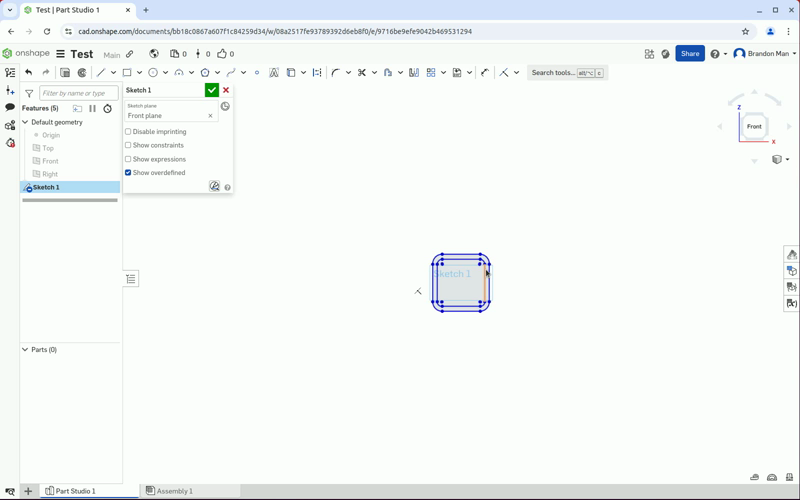
scroll(6)
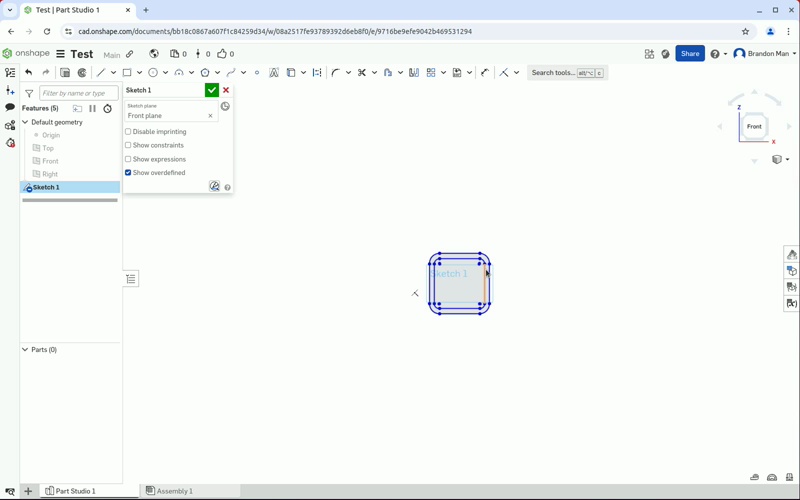
scroll(6)
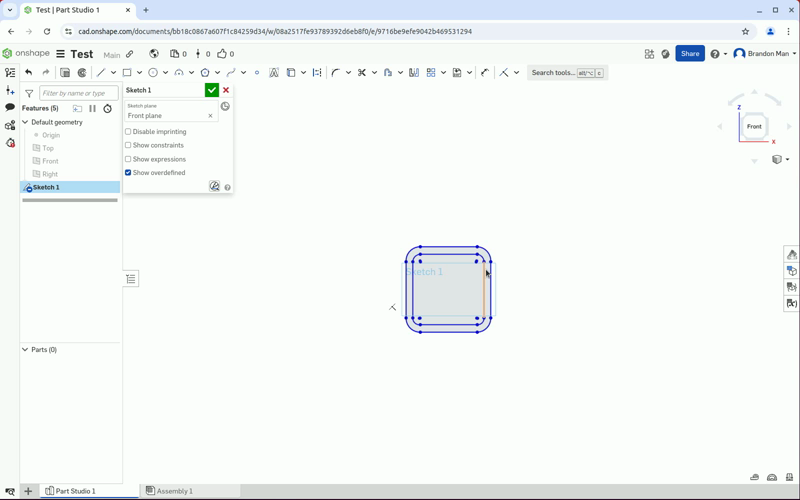
scroll(6)
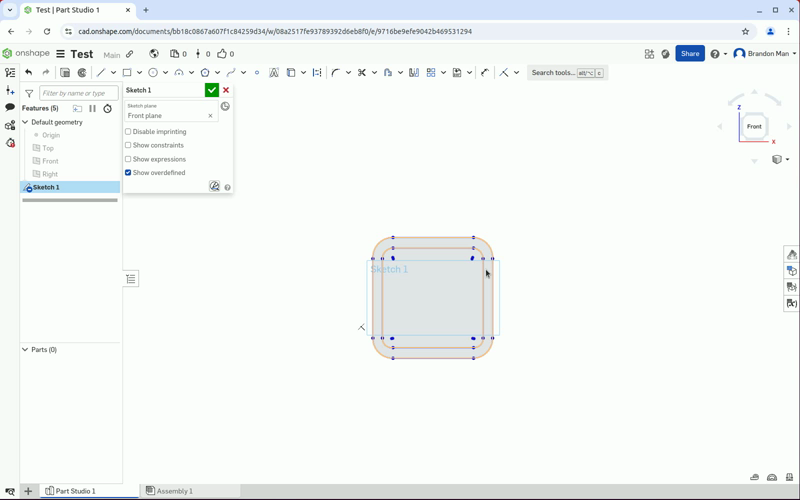
scroll(6)
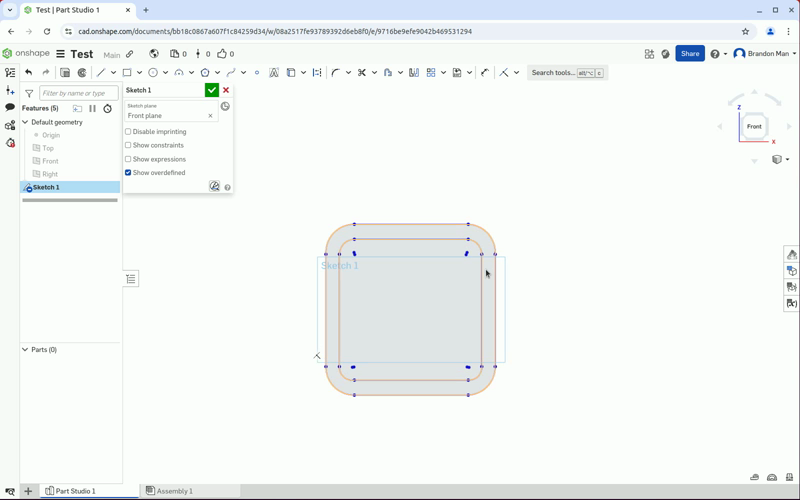
scroll(6)
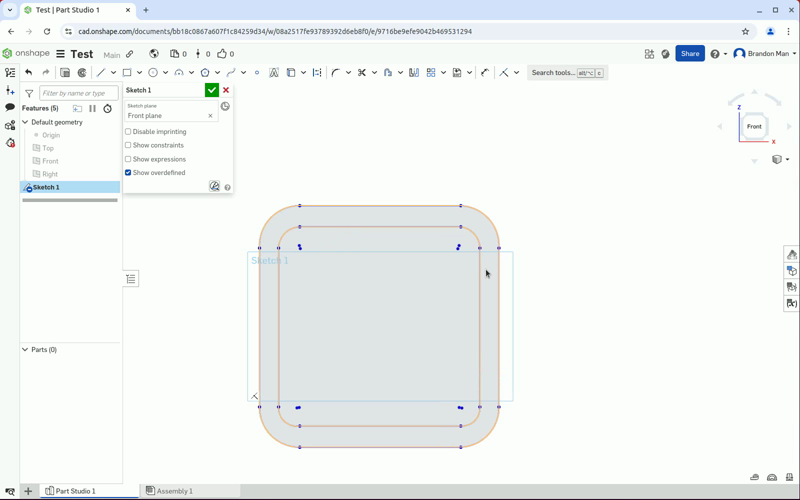
scroll(6)
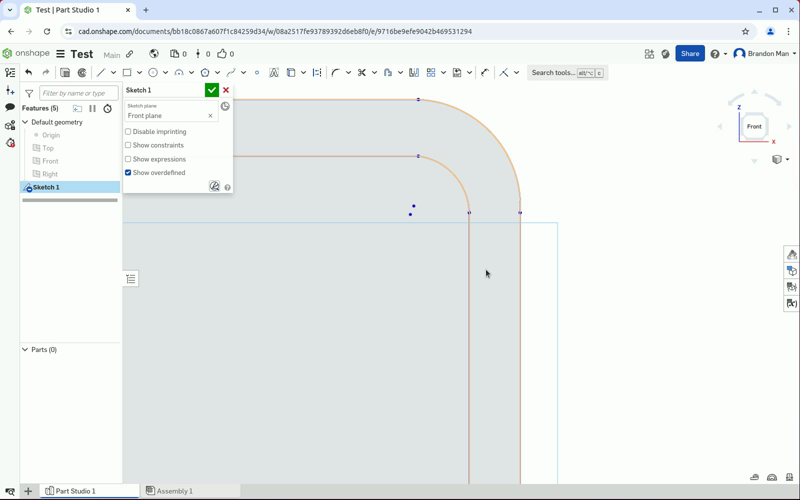
click(486, 269)
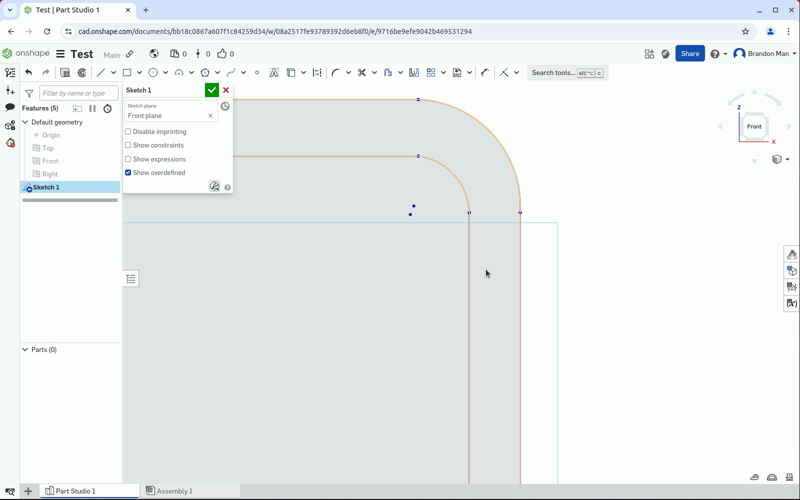
scroll(-6)
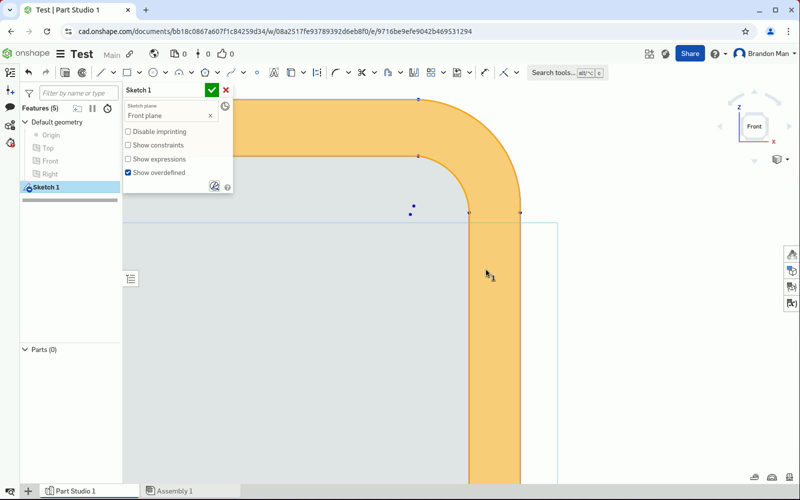
scroll(-6)
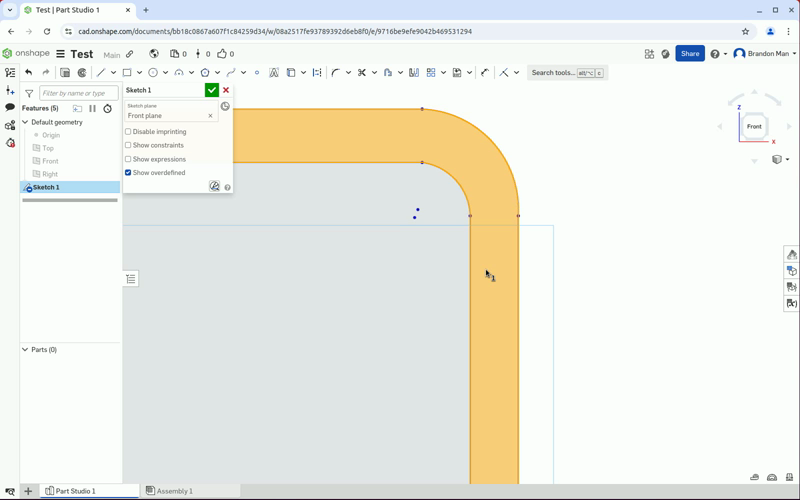
scroll(-6)
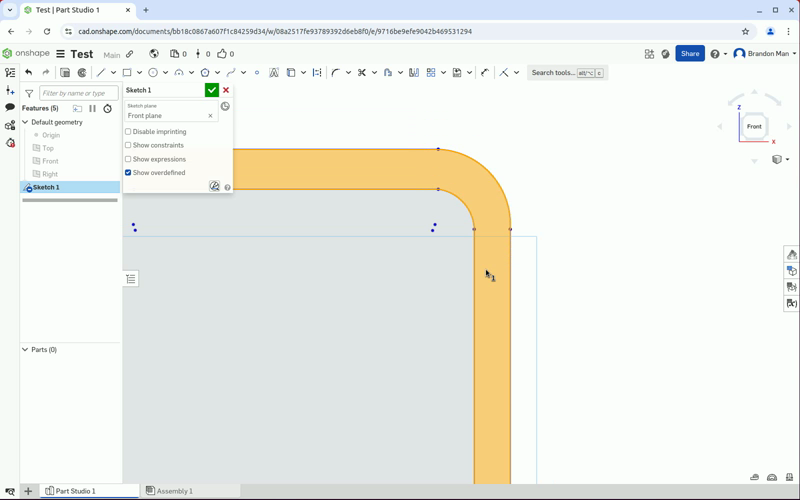
scroll(-6)
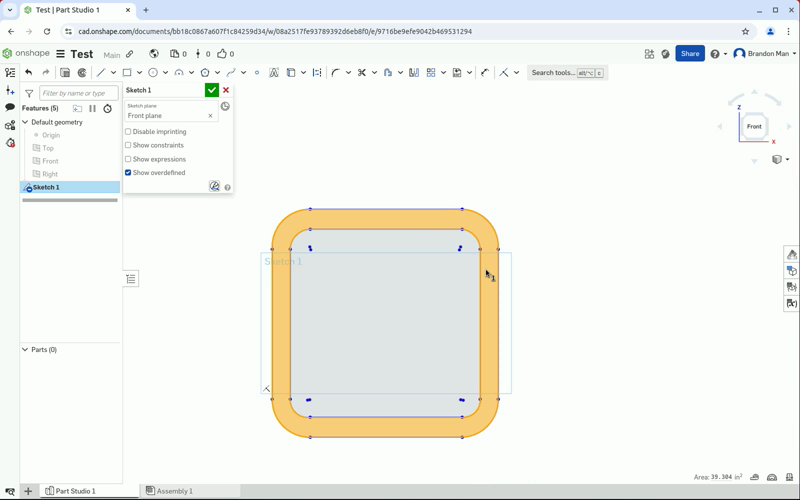
scroll(-6)
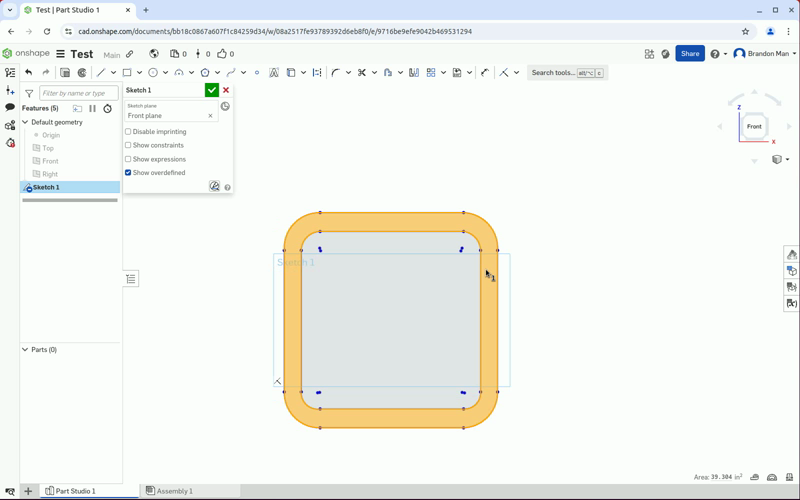
scroll(-6)
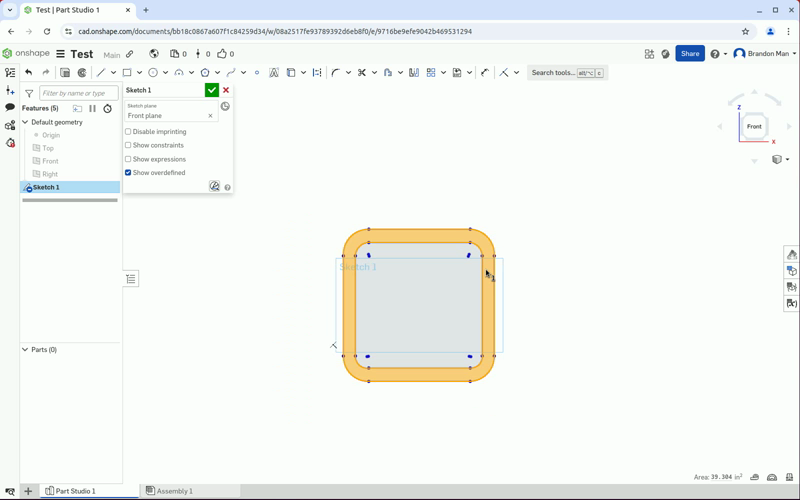
scroll(-6)
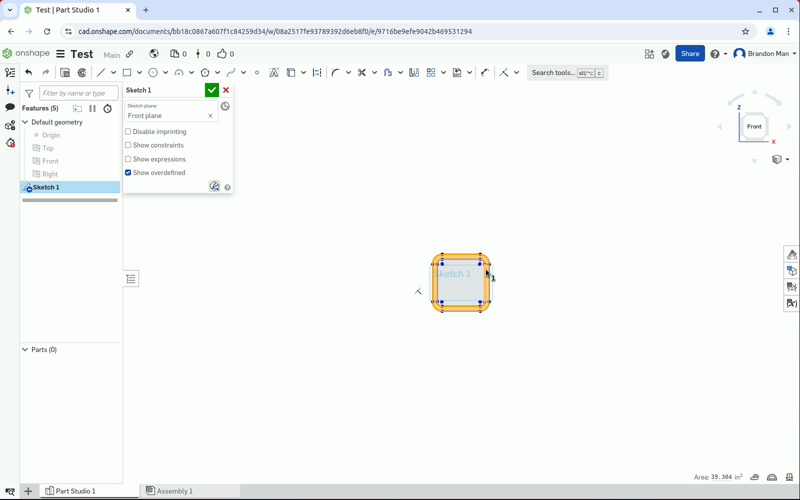
mouse_move(73, 352)
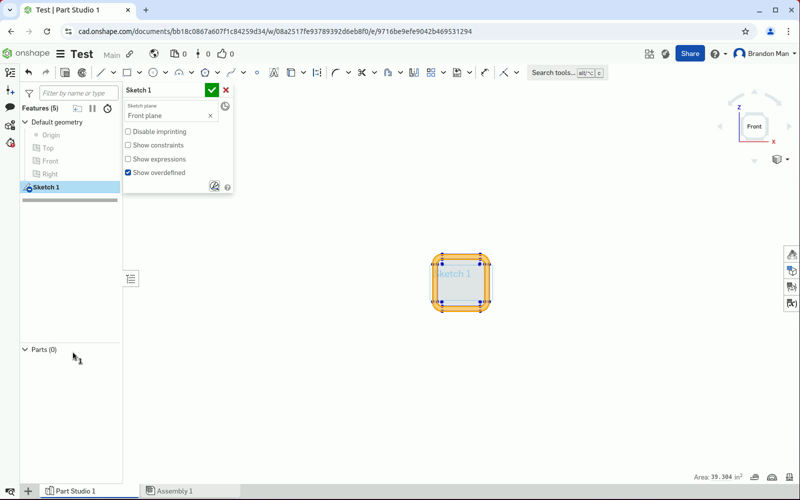
key(shift+y)
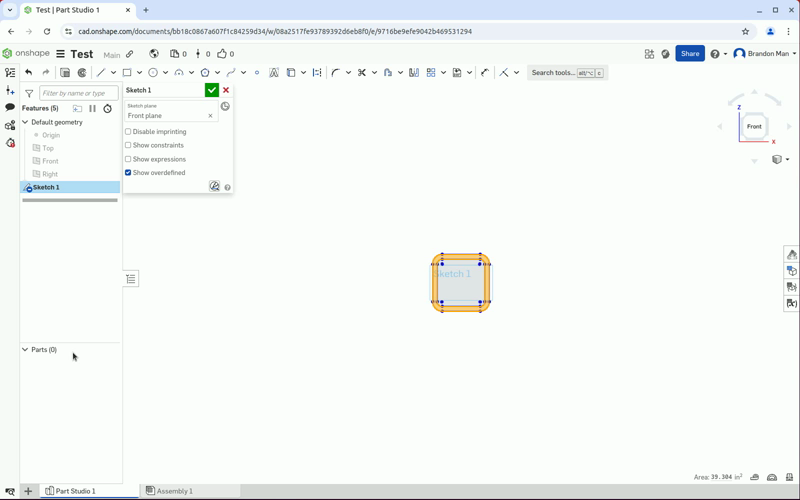
key(shift+e)
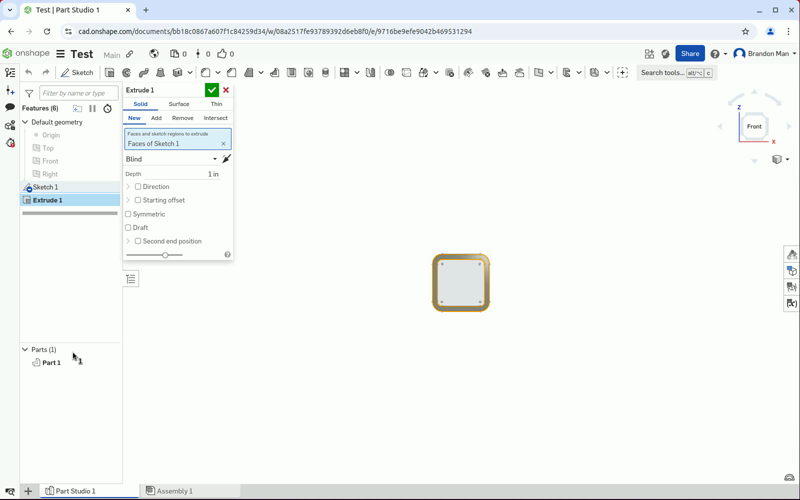
mouse_move(143, 106)
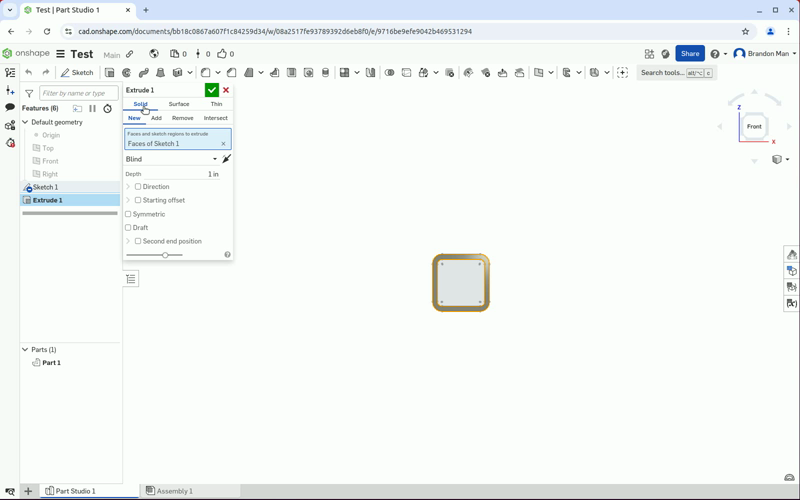
click(143, 106)
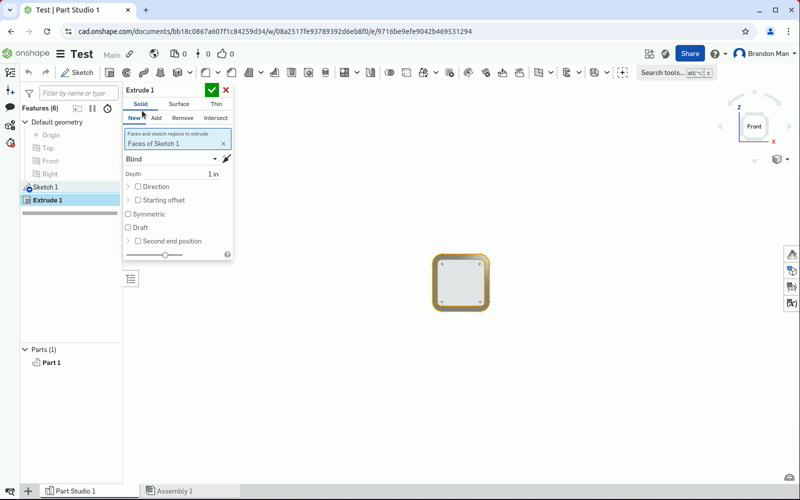
mouse_move(137, 120)
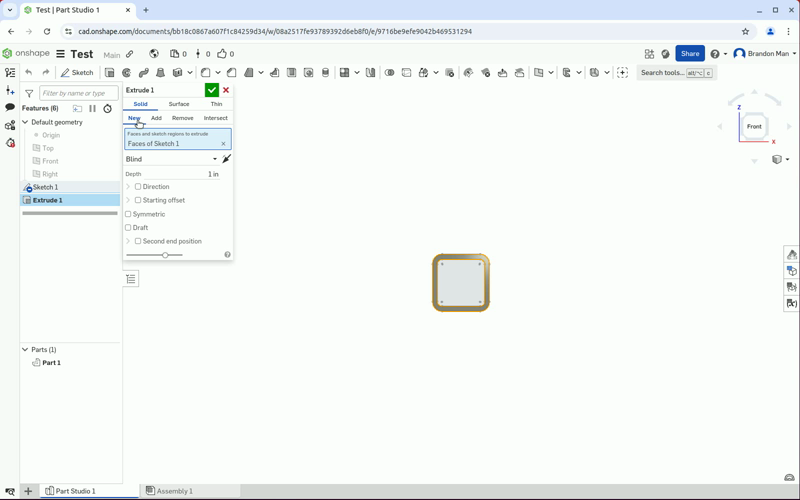
click(137, 120)
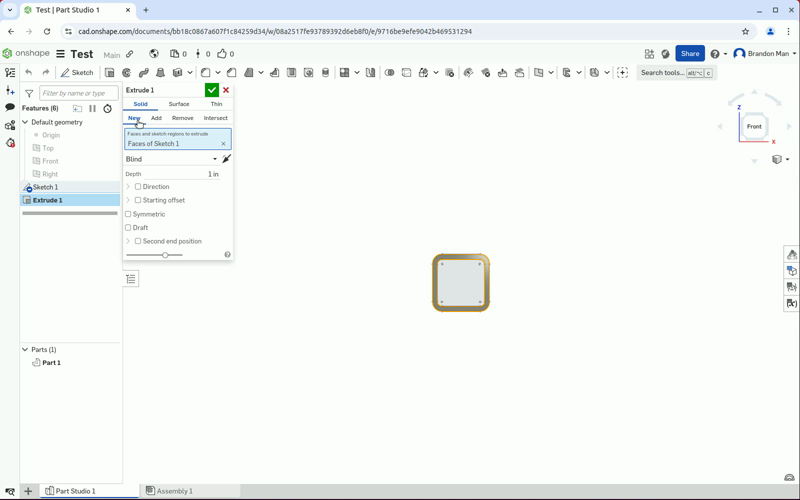
key(tab, 4)
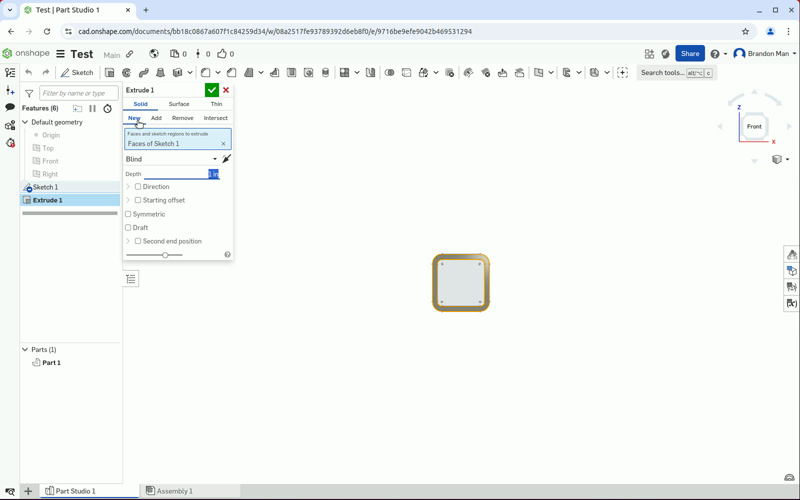
text(46.216)
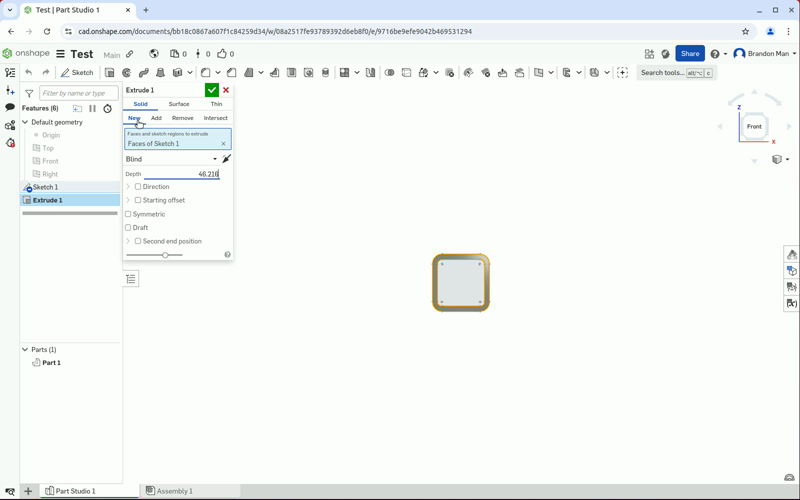
key(tab, 3)
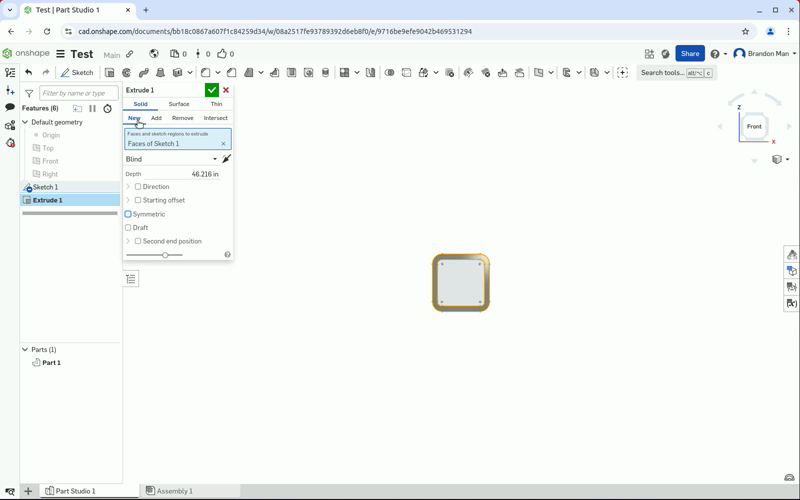
key(space)
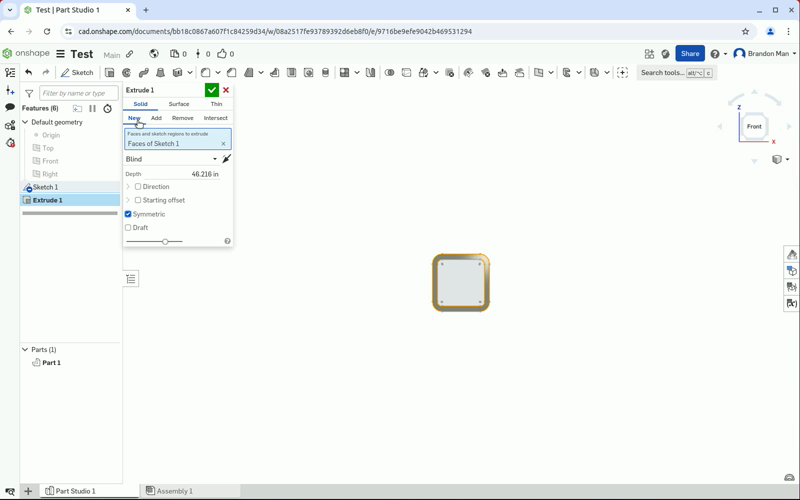
key(enter)
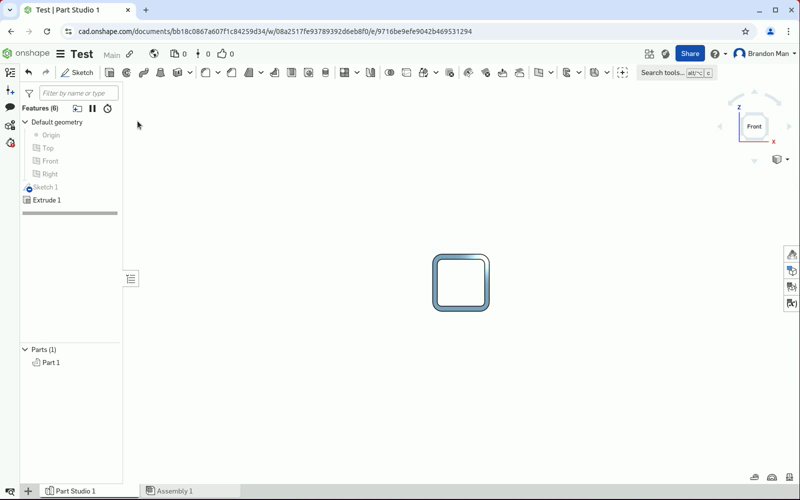
key(shift+h)
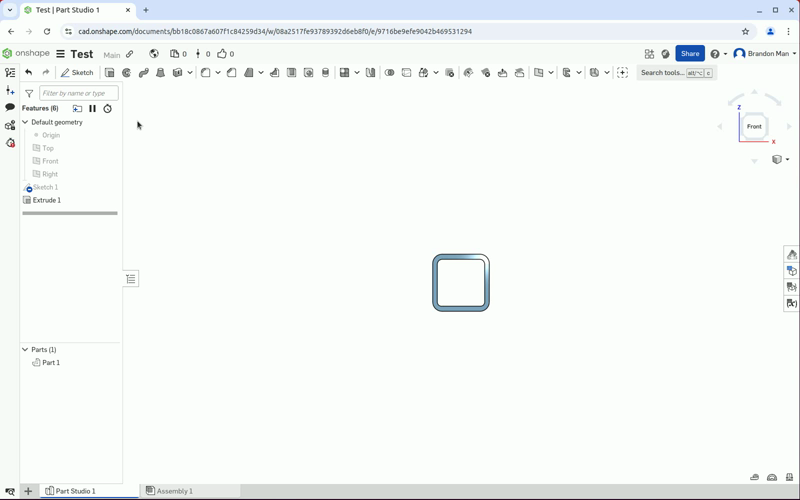
key(shift+h)
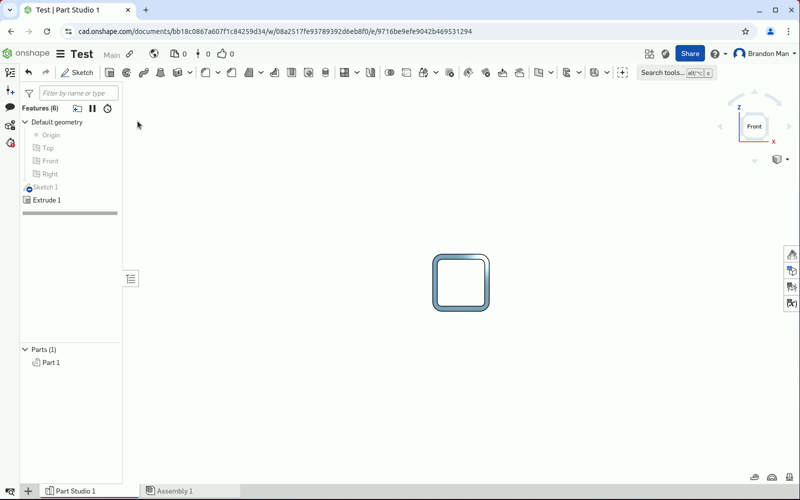
mouse_move(73, 189)
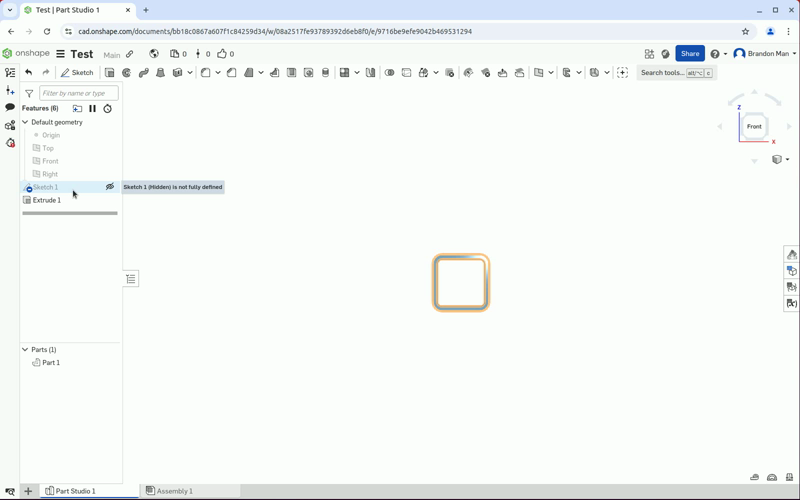
click(73, 189)
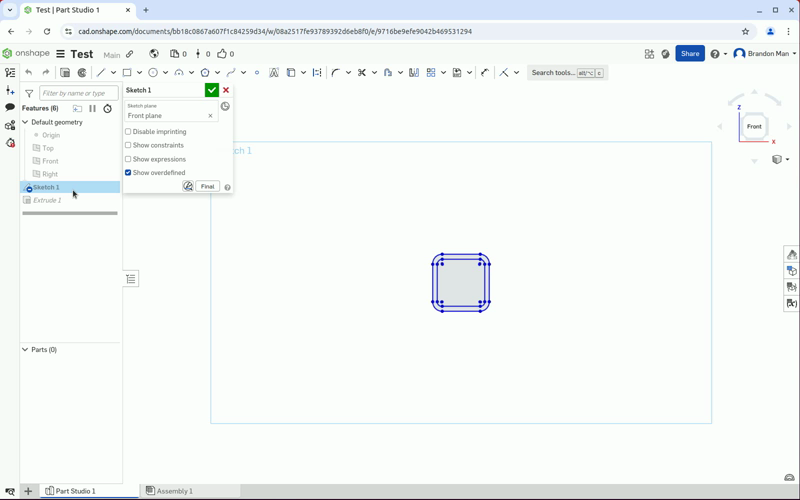
mouse_move(229, 92)
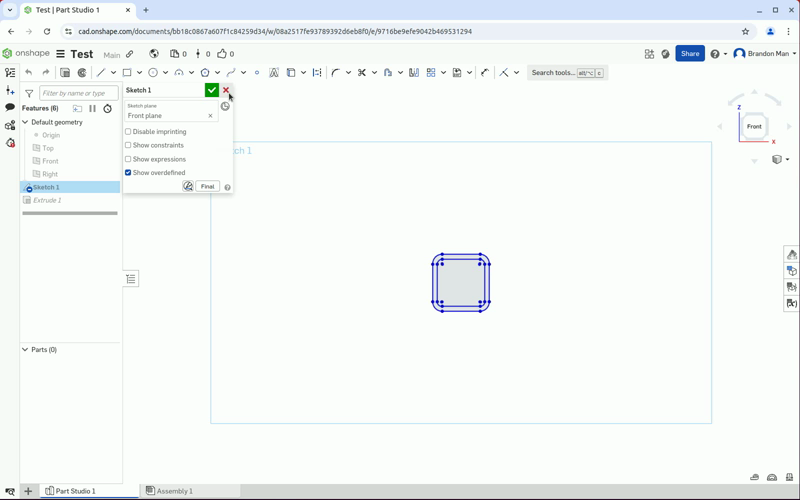
click(229, 92)
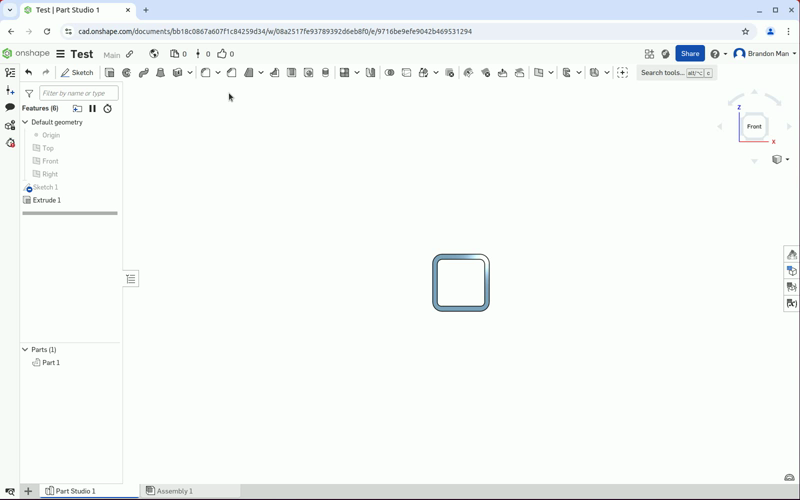
mouse_move(73, 352)
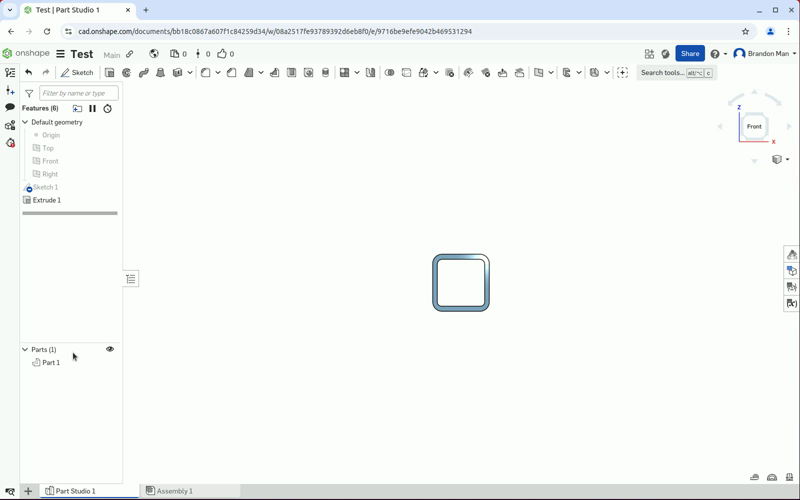
key(y)
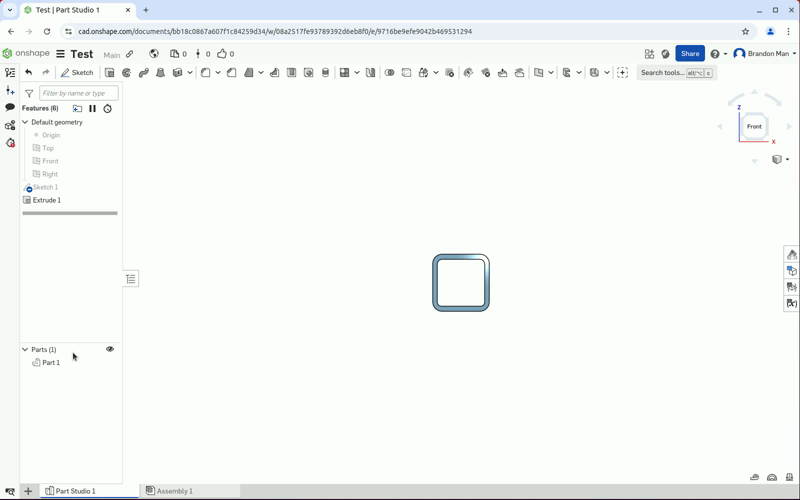
key(shift+p)
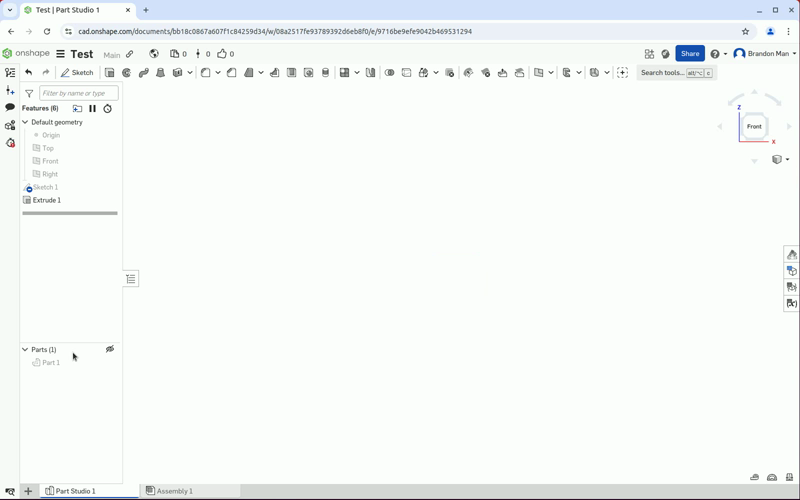
key(space)
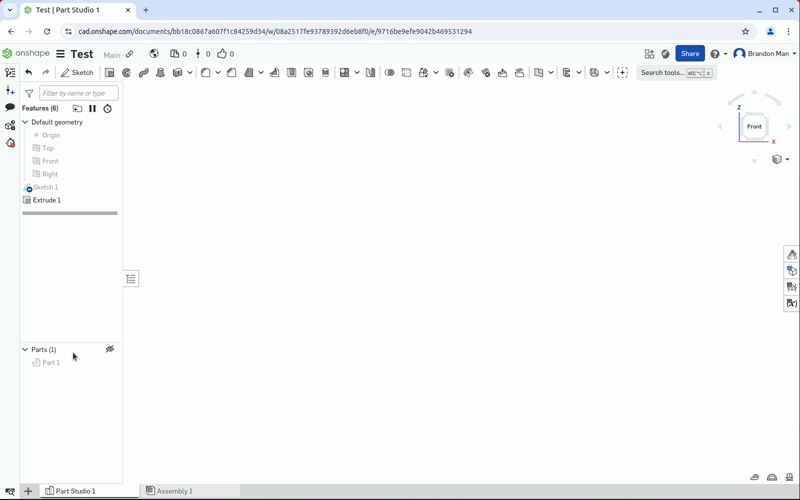
key_down(shift)
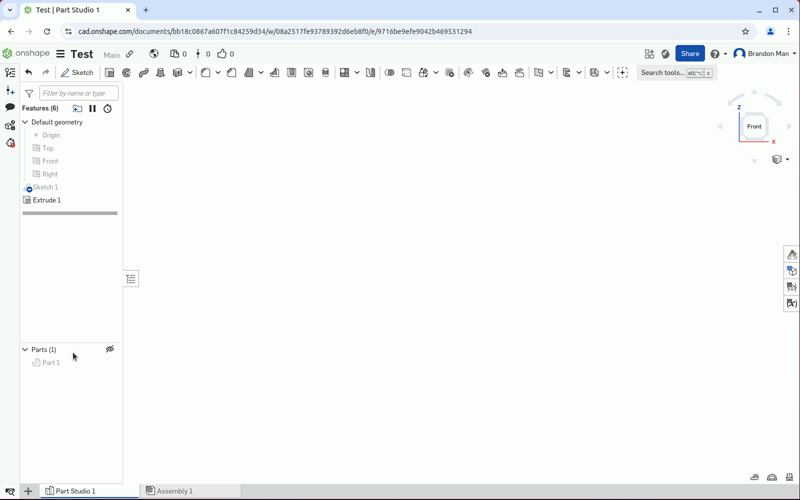
key(down)
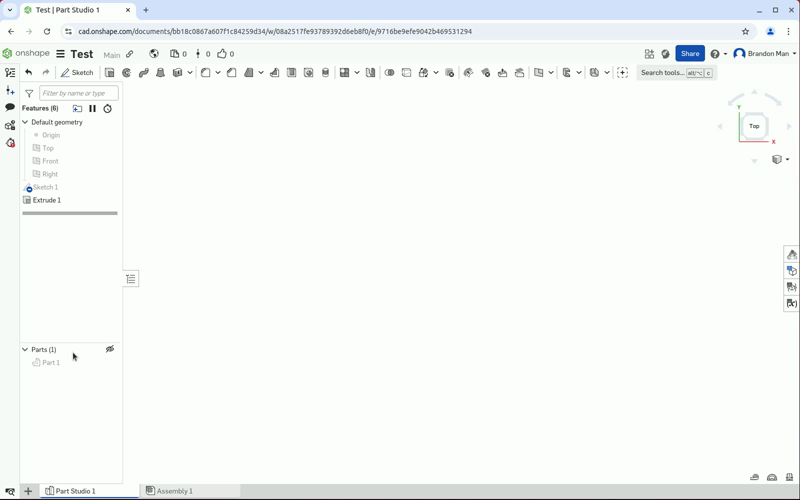
key_up(shift)
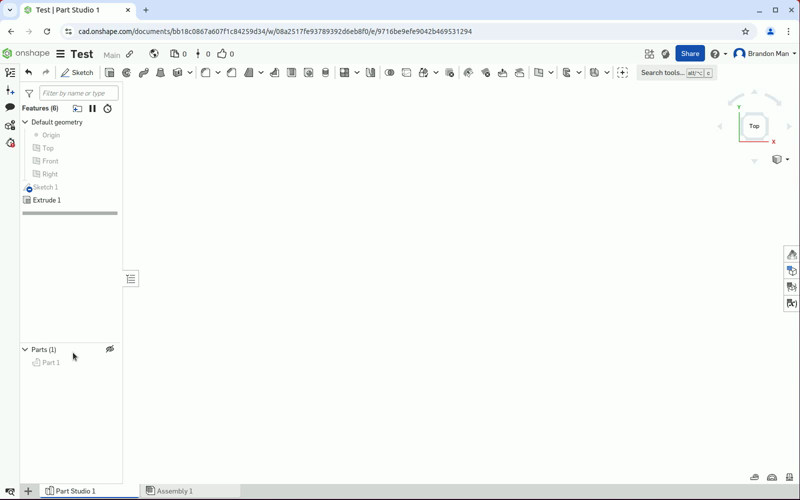
mouse_move(73, 352)
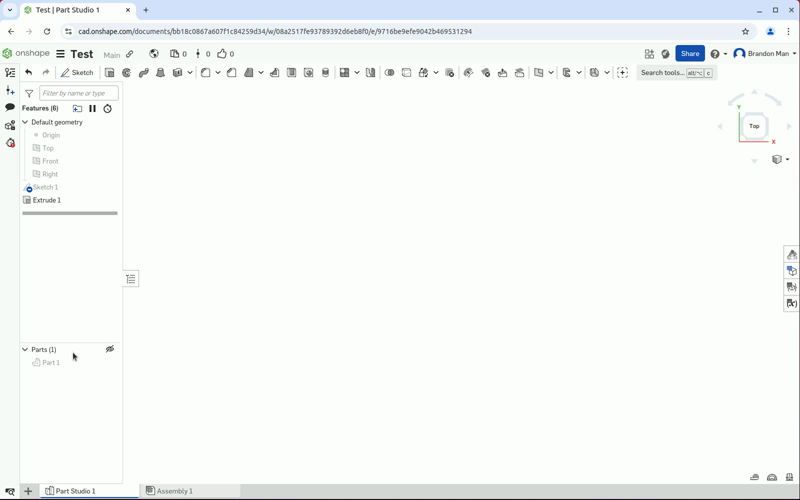
key(shift+y)
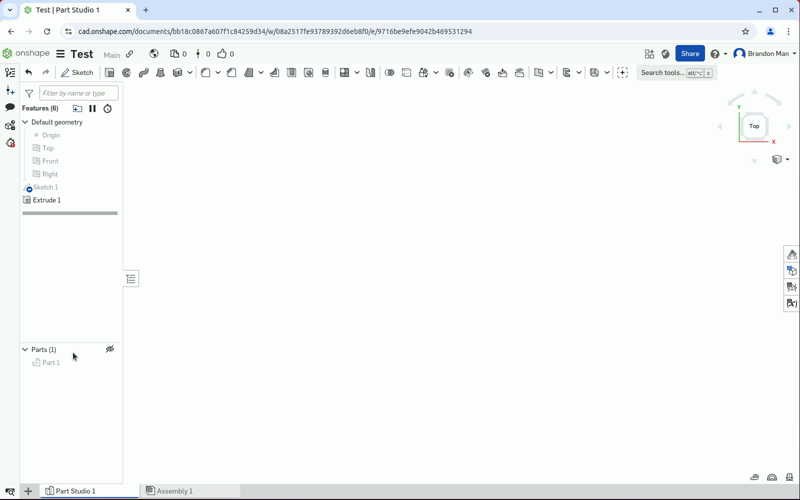
key(shift+s)
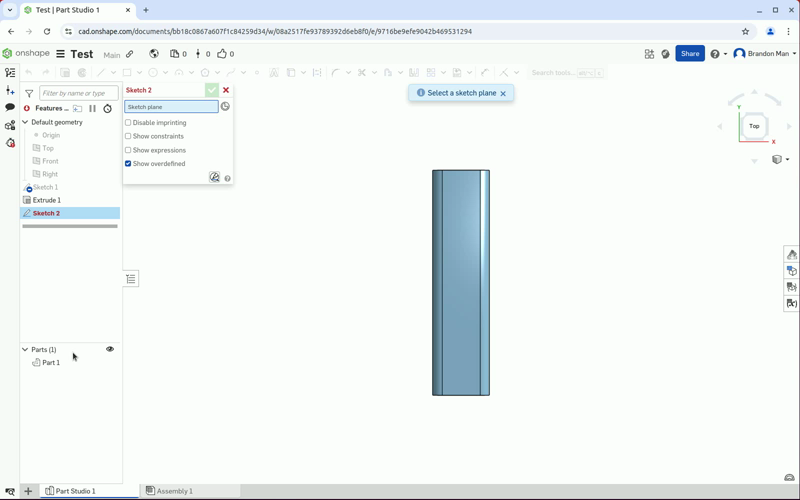
mouse_move(73, 150)
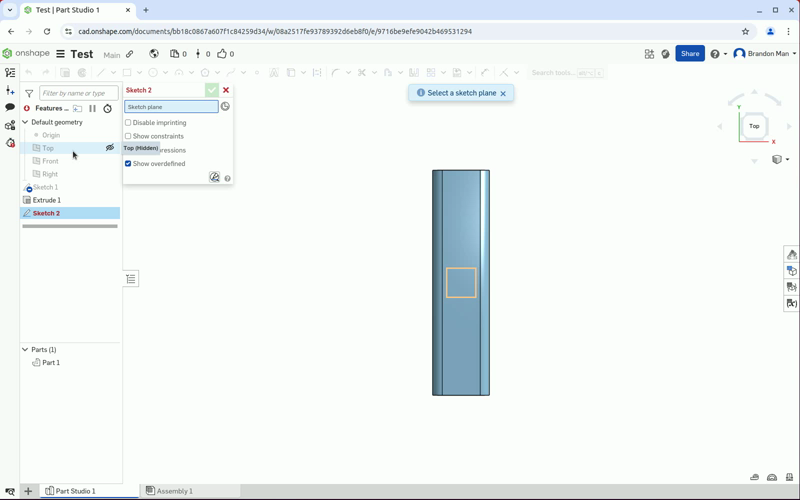
click(73, 150)
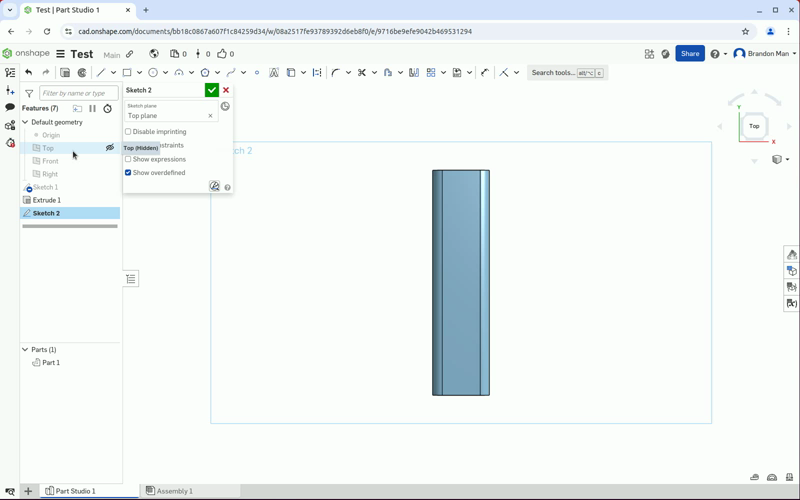
mouse_move(73, 352)
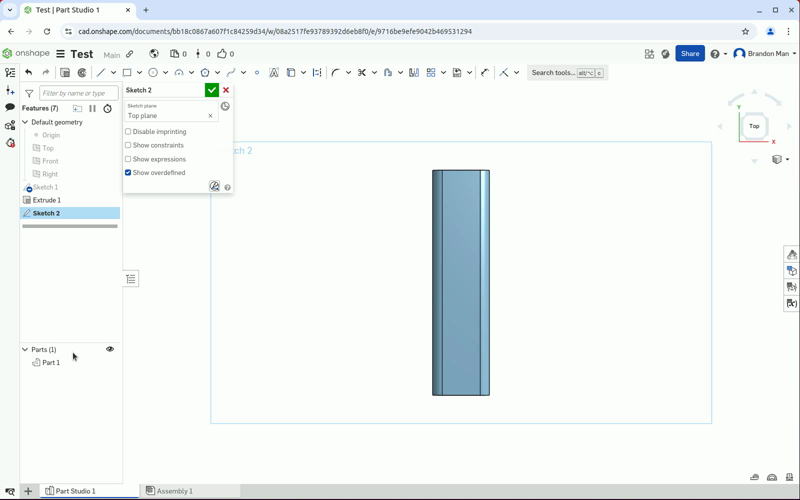
key(y)
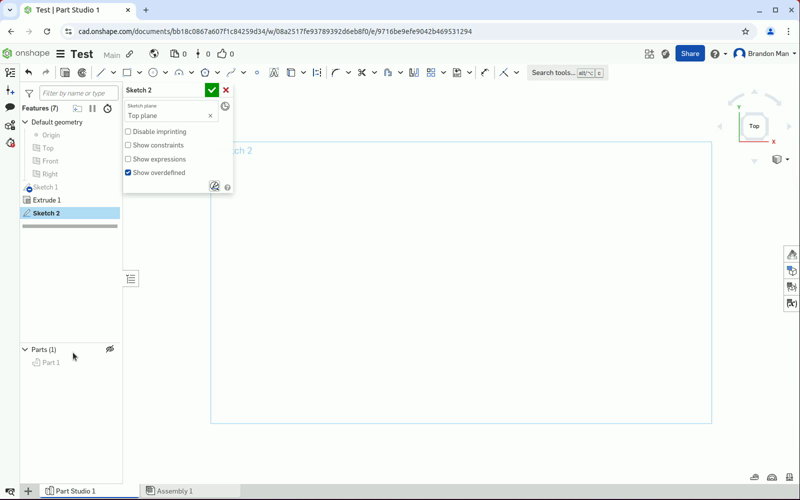
key(l)
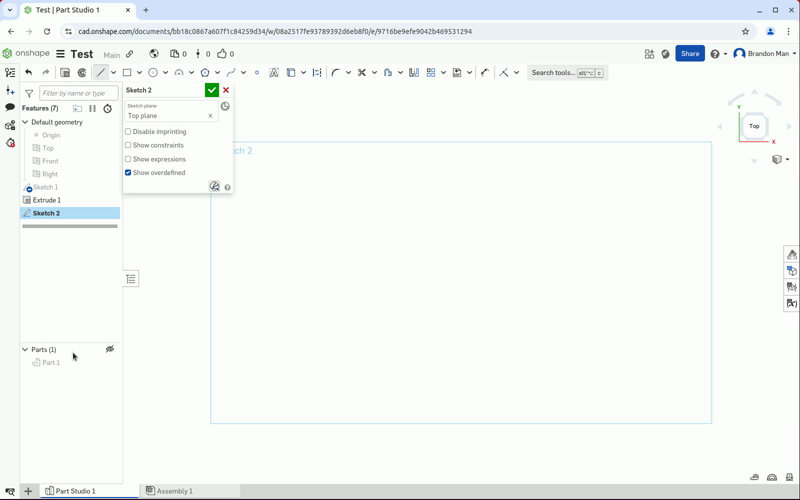
key_down(shift)
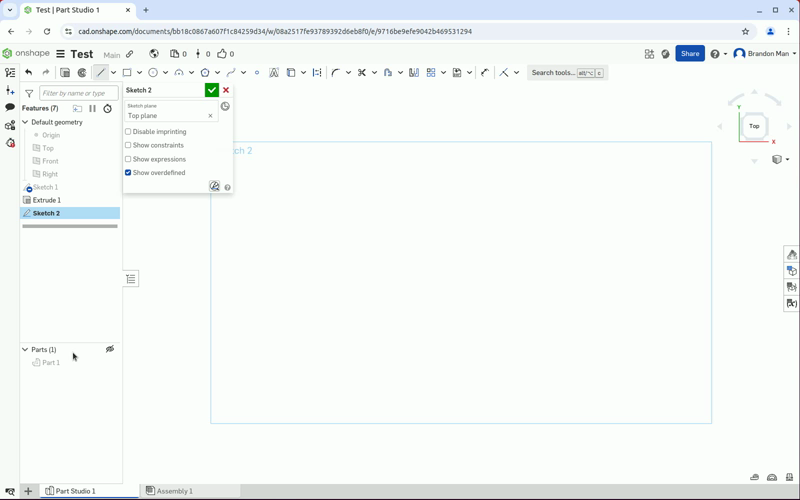
mouse_move(432, 226)
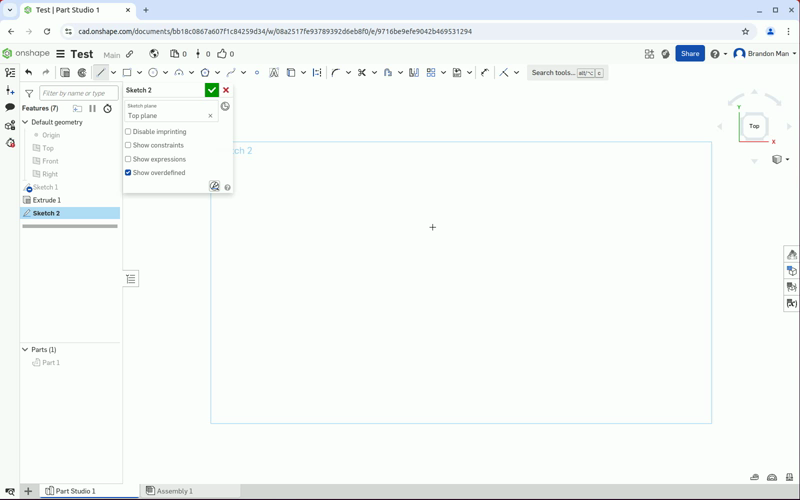
click(432, 226)
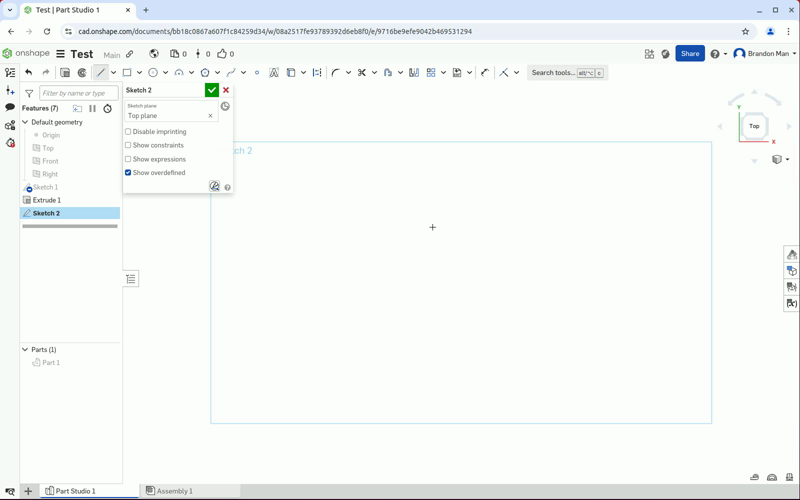
key_up(shift)
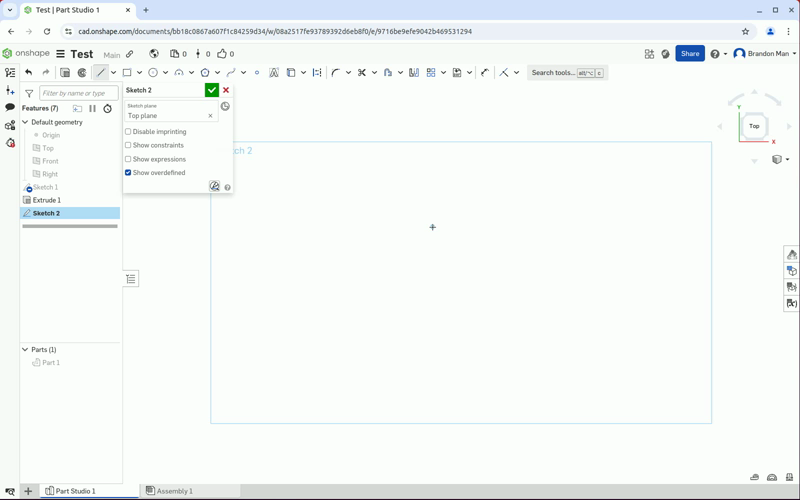
key_down(shift)
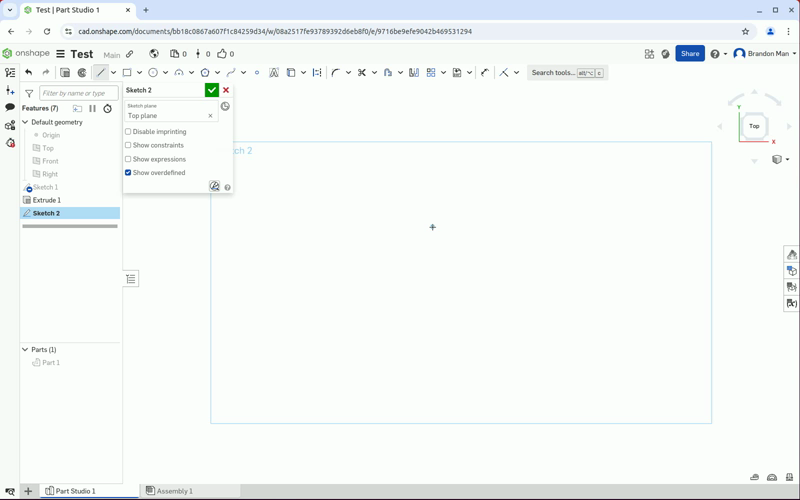
mouse_move(489, 169)
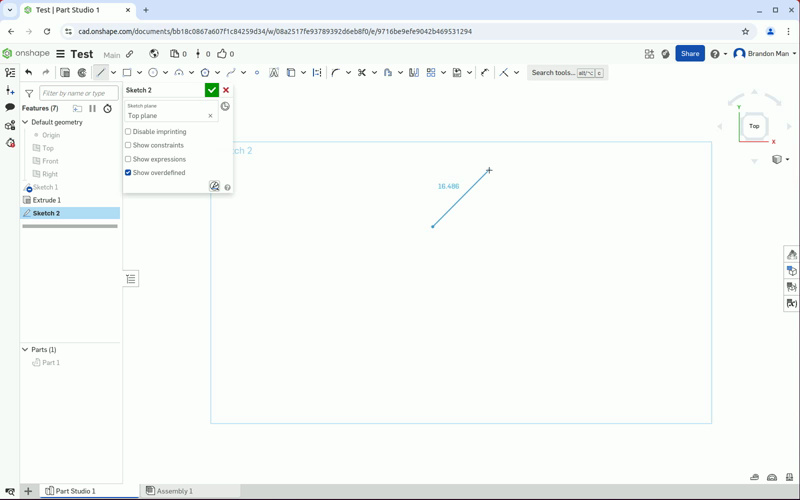
click(489, 169)
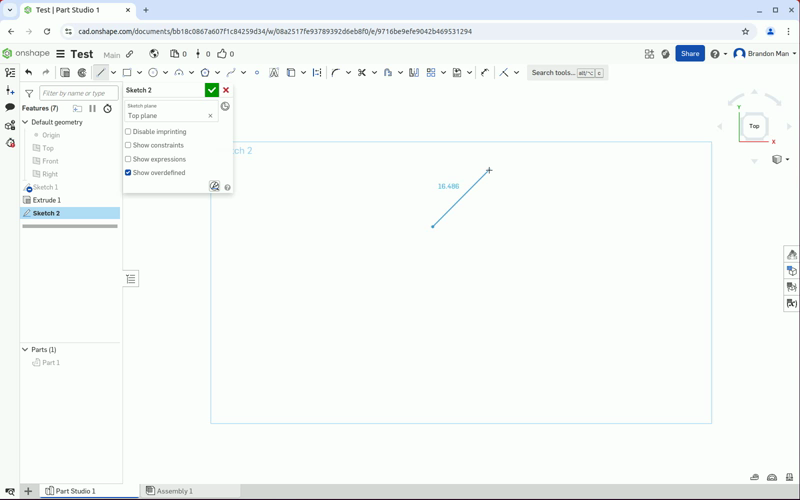
key_up(shift)
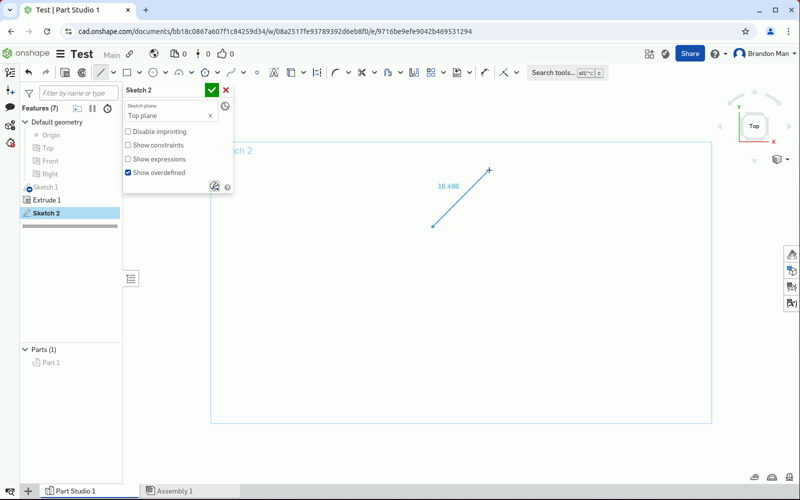
key_down(shift)
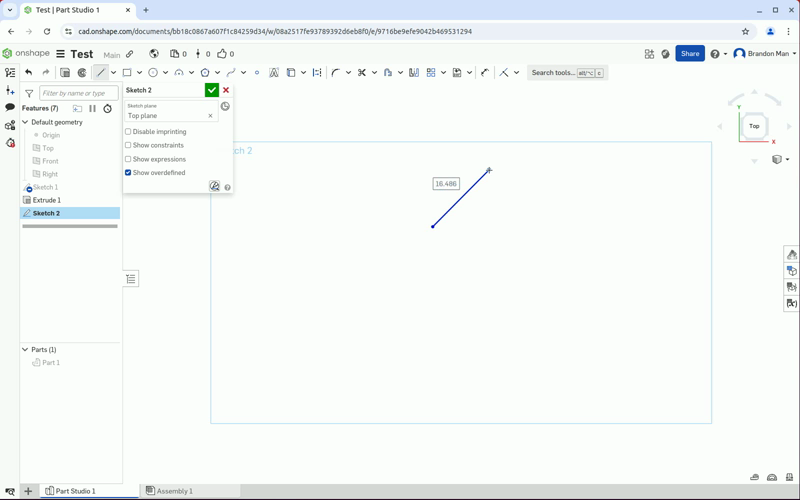
mouse_move(519, 169)
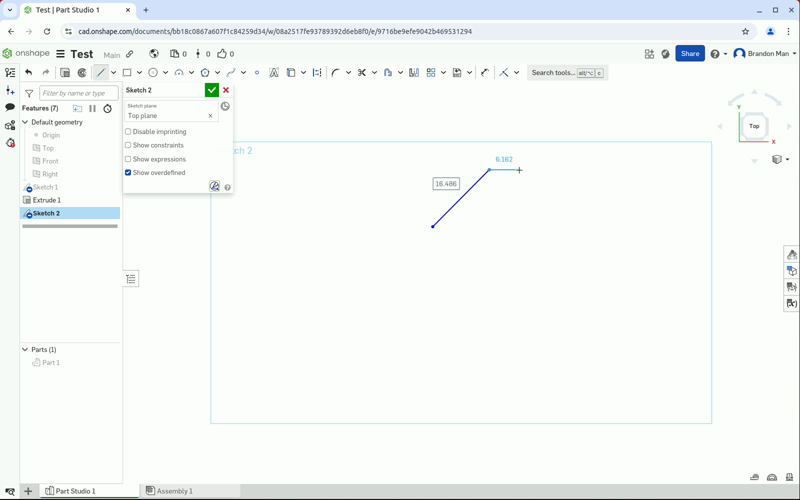
mouse_move(432, 169)
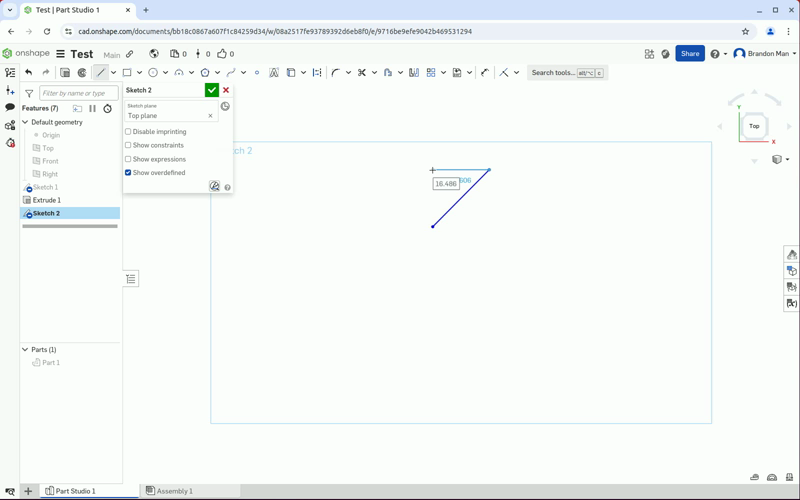
click(432, 169)
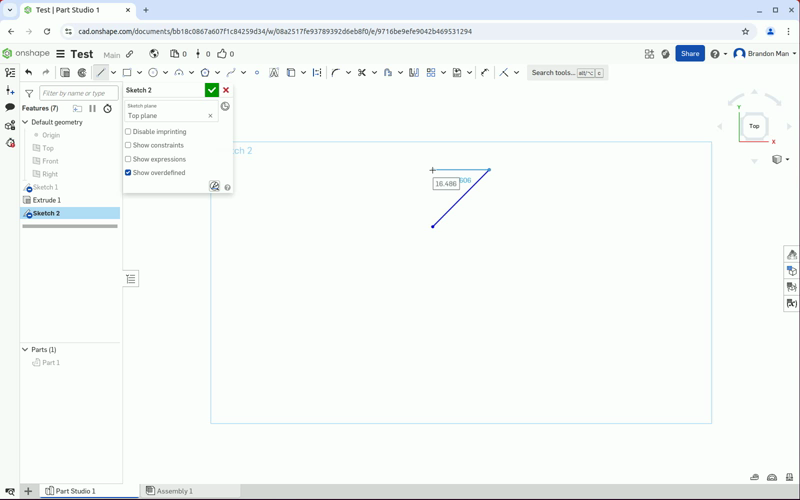
key_up(shift)
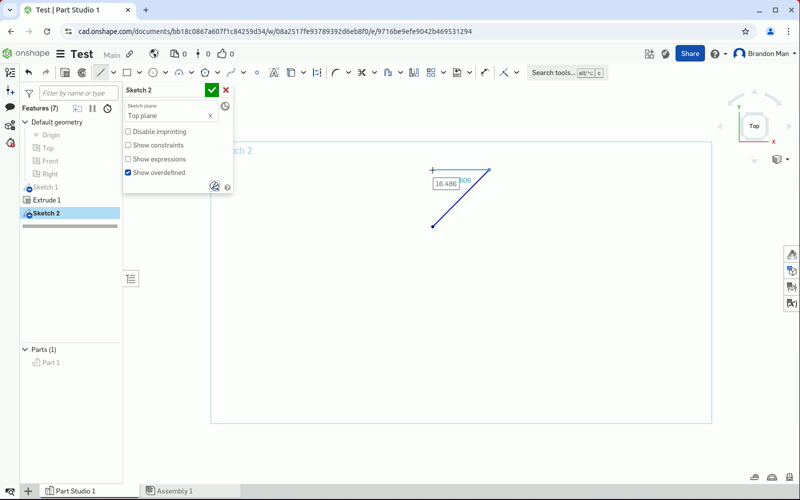
mouse_move(462, 169)
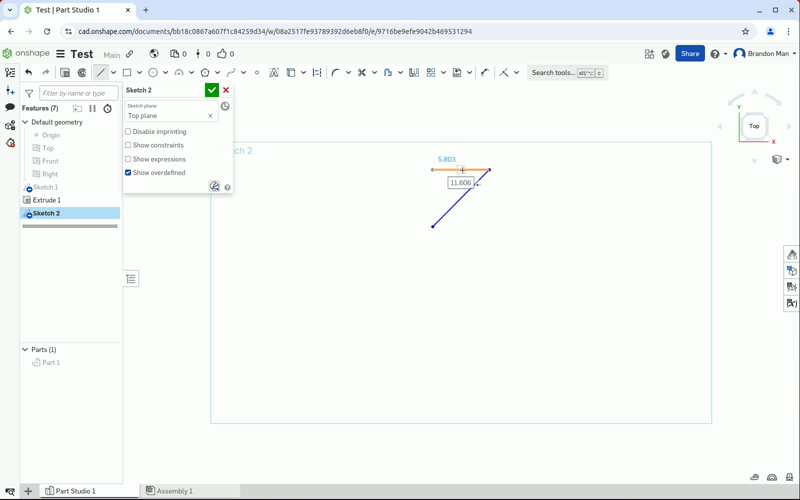
key_down(shift)
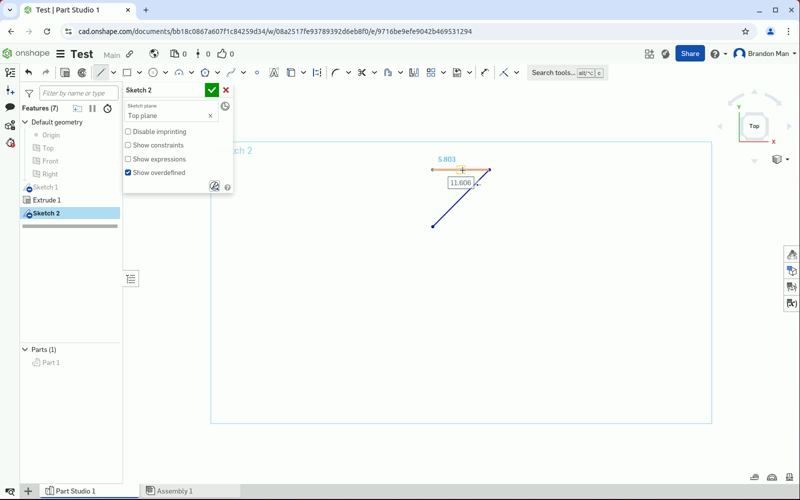
mouse_move(432, 226)
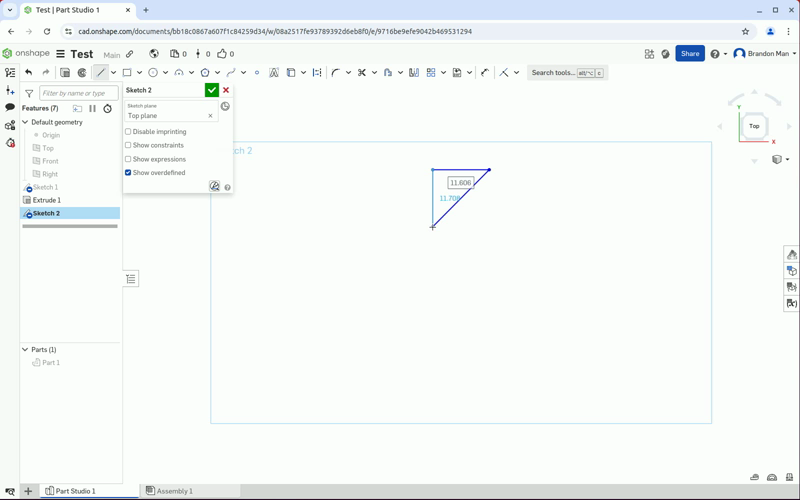
key_up(shift)
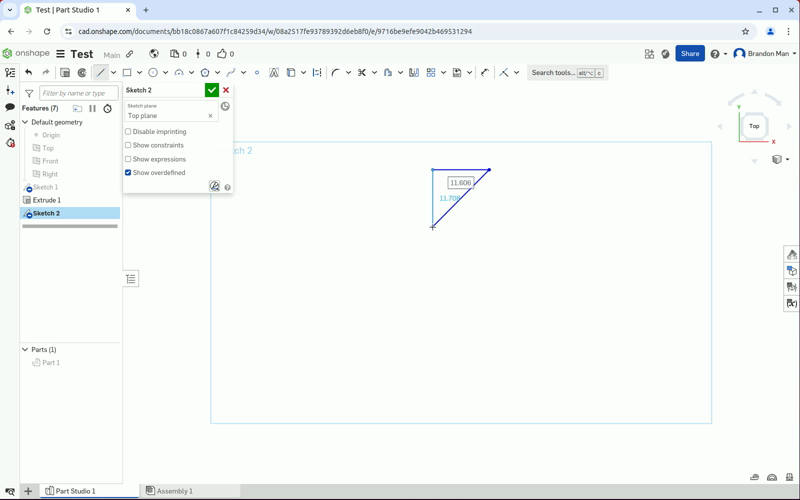
click(432, 226)
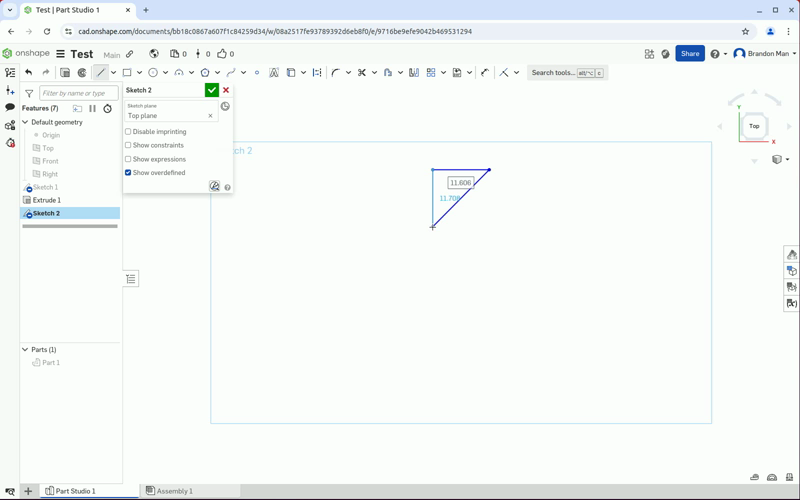
key(esc)
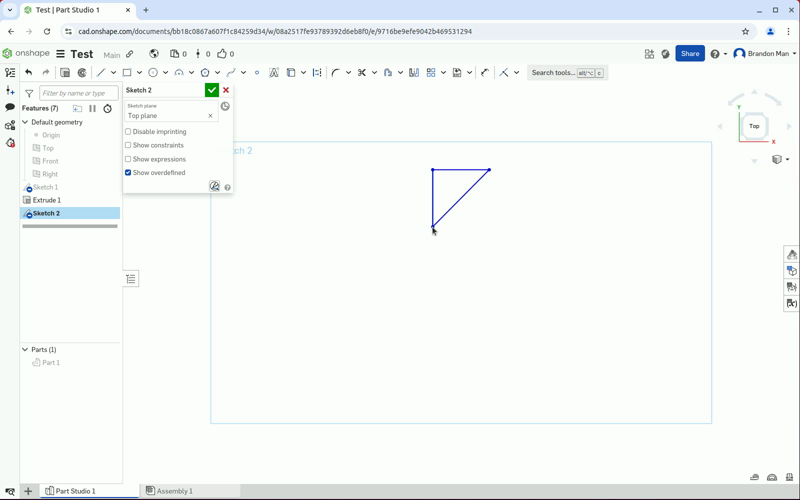
mouse_move(478, 173)
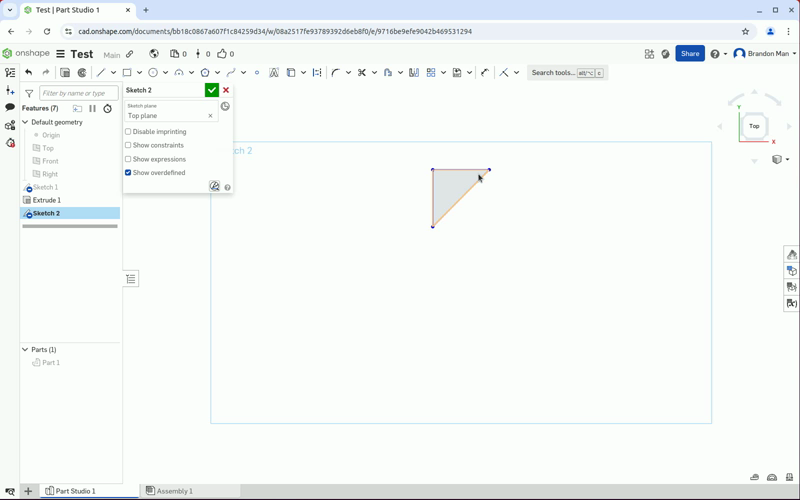
scroll(6)
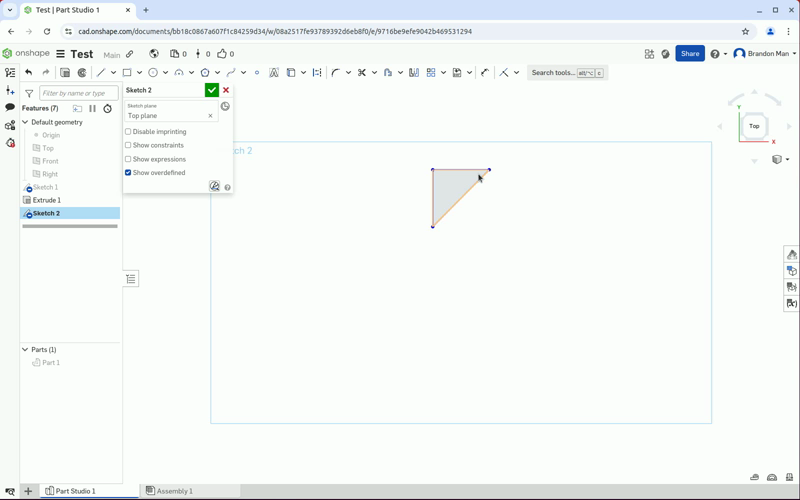
scroll(6)
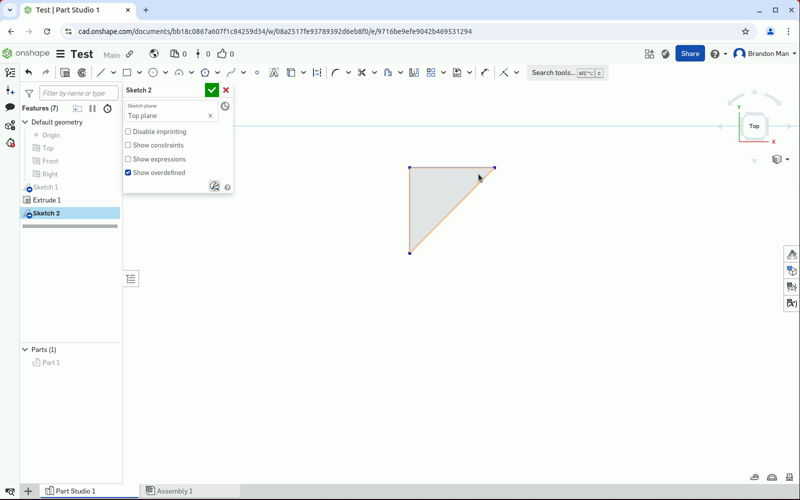
scroll(6)
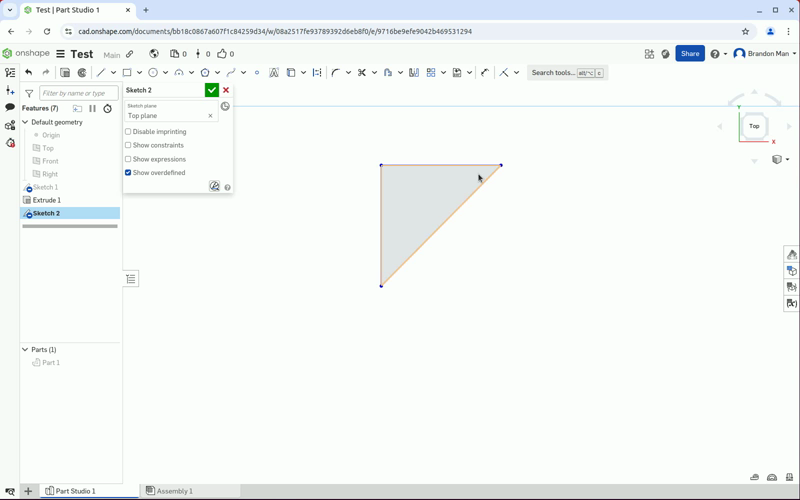
scroll(6)
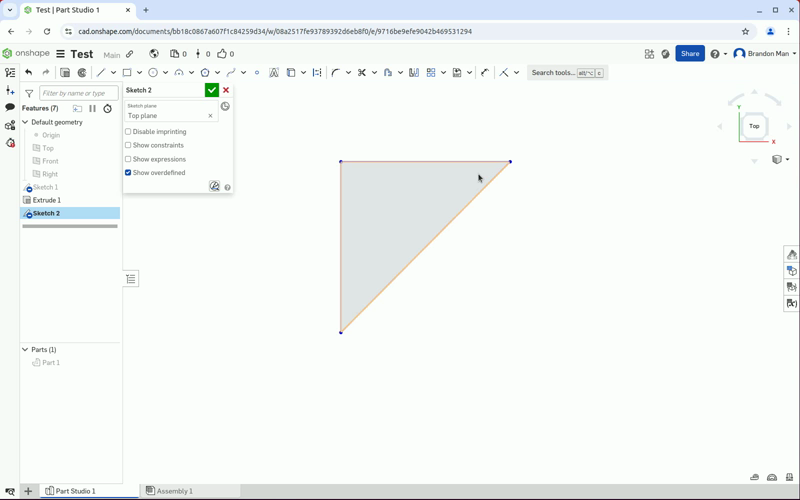
scroll(6)
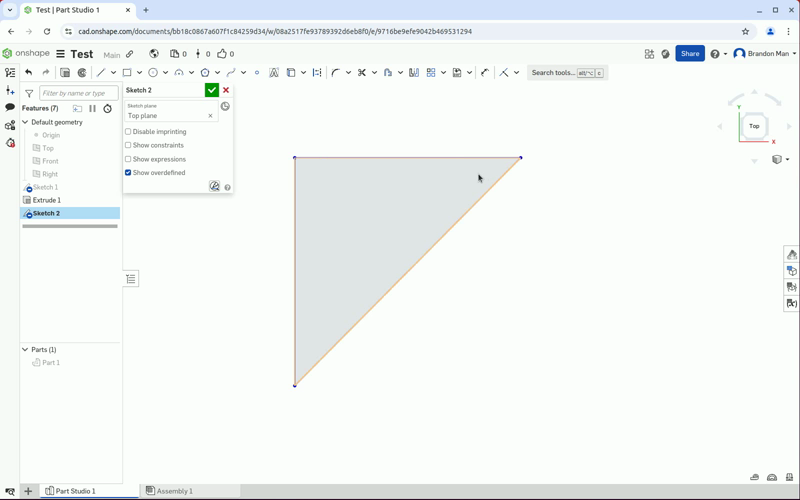
scroll(6)
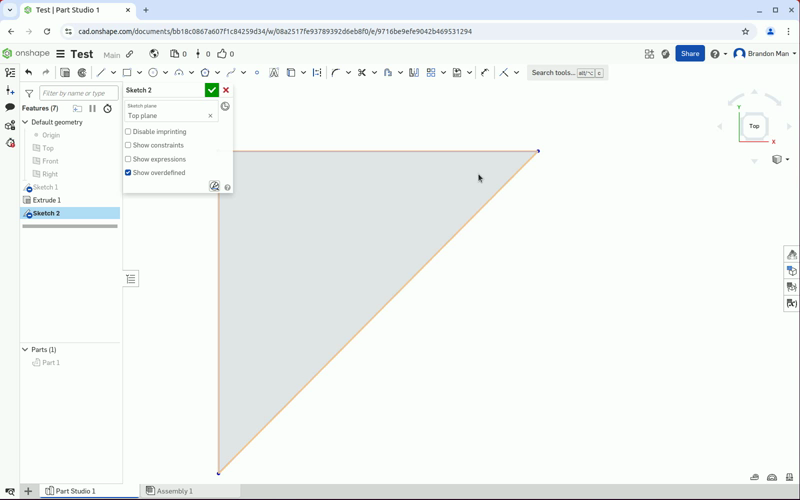
scroll(6)
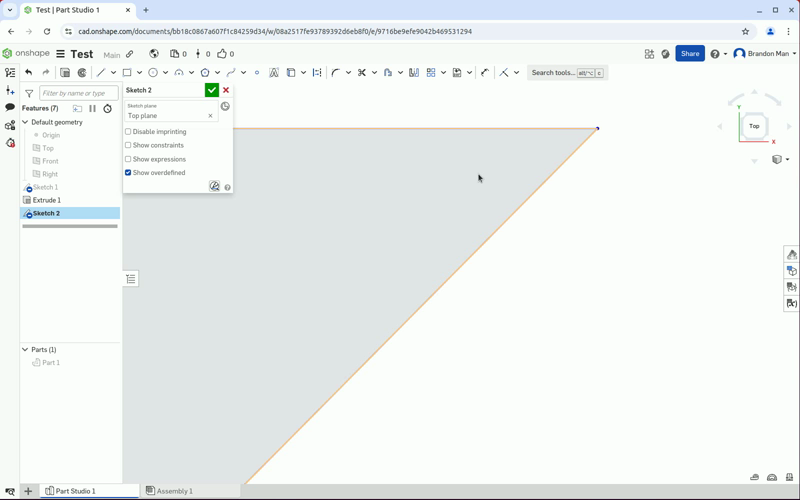
click(478, 173)
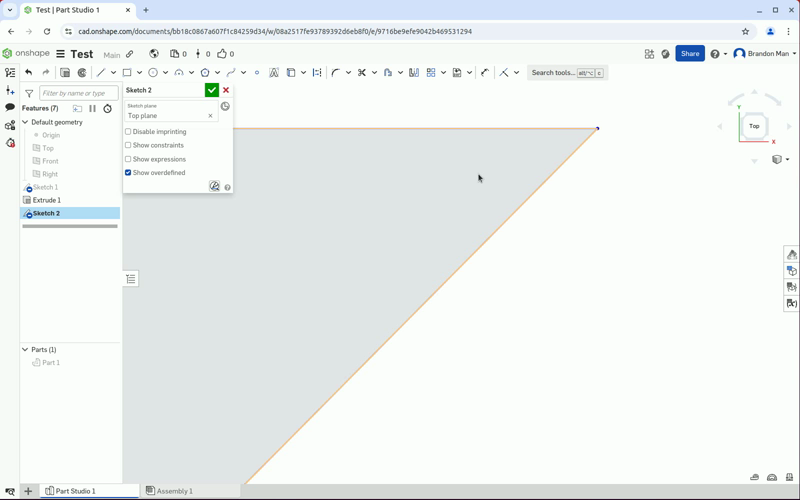
scroll(-6)
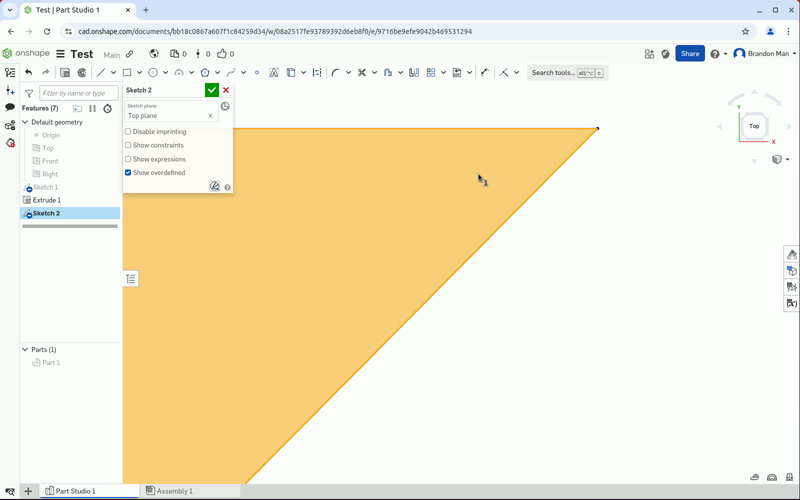
scroll(-6)
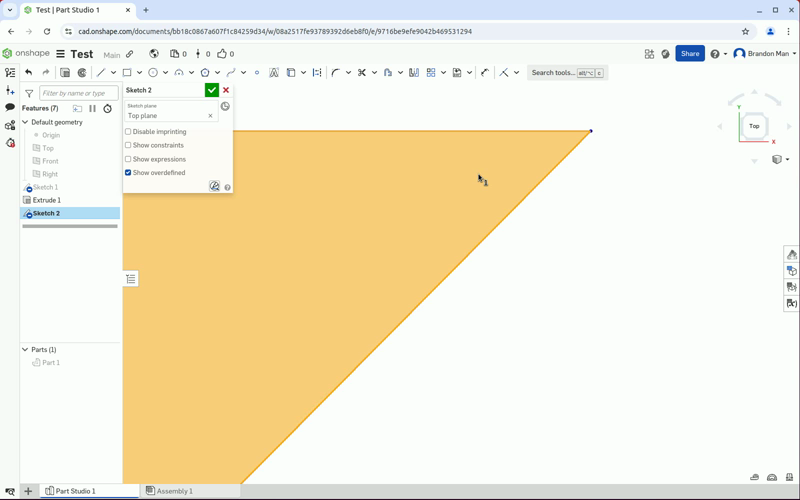
scroll(-6)
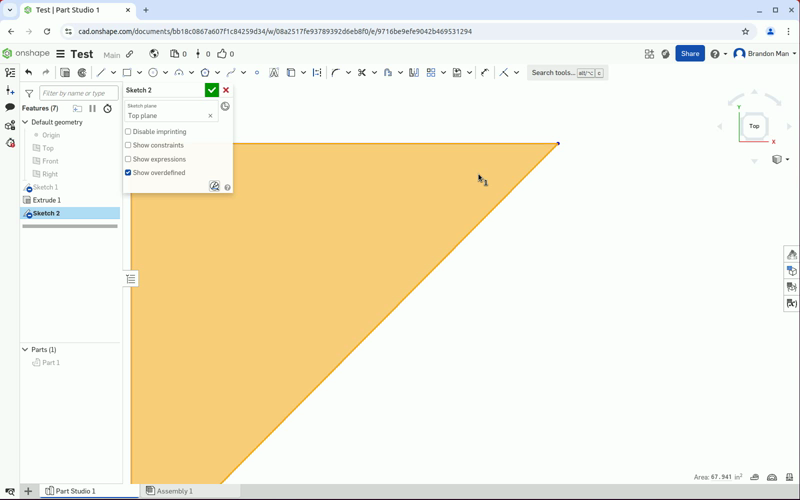
scroll(-6)
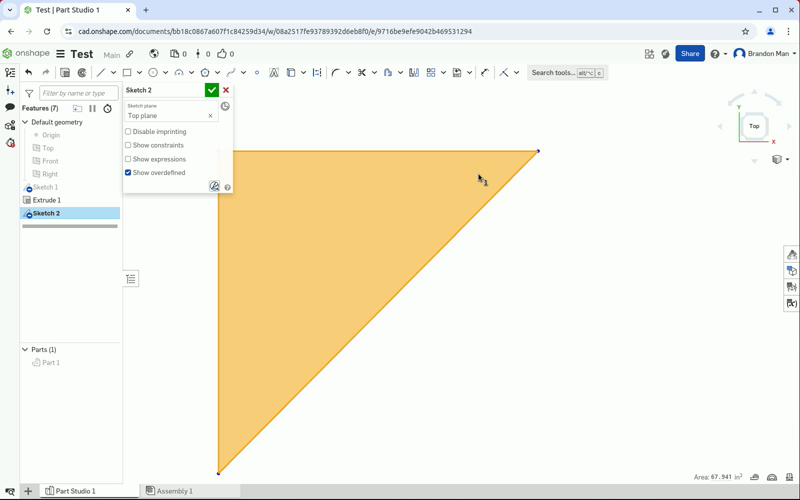
scroll(-6)
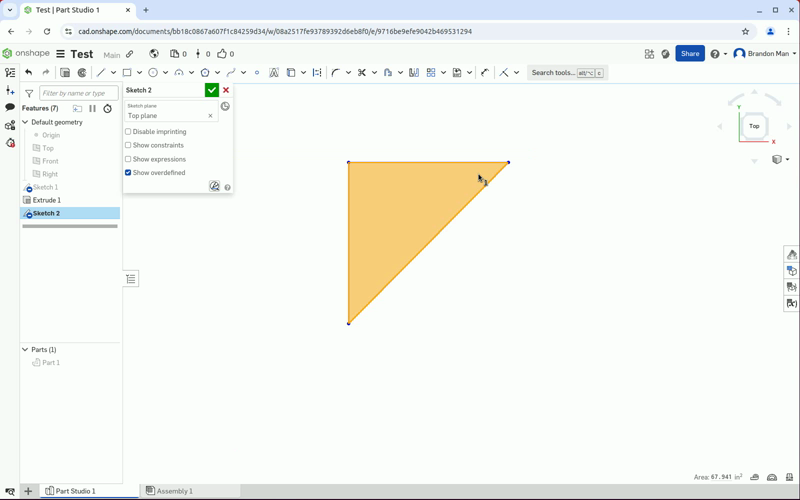
scroll(-6)
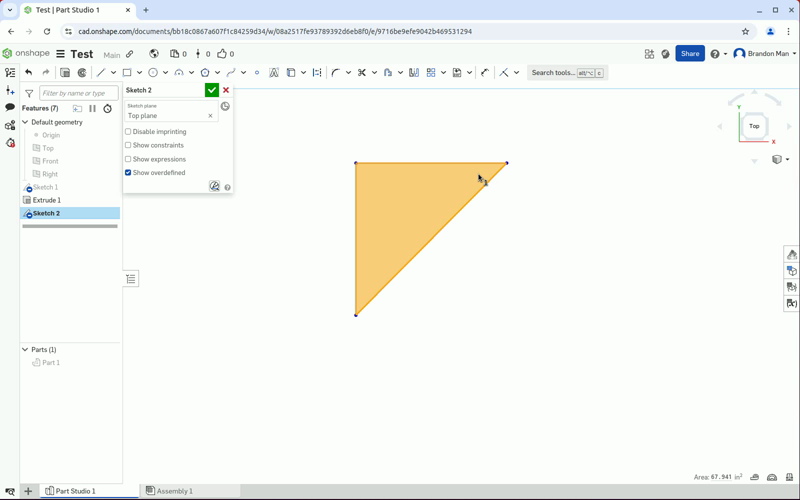
scroll(-6)
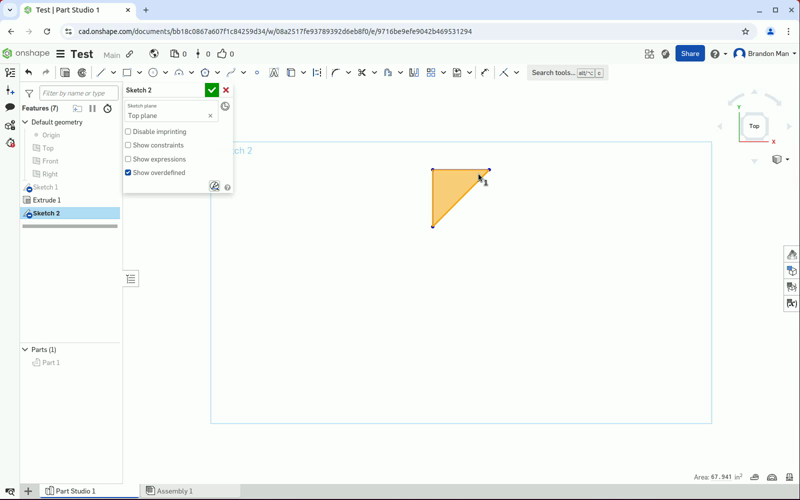
mouse_move(73, 352)
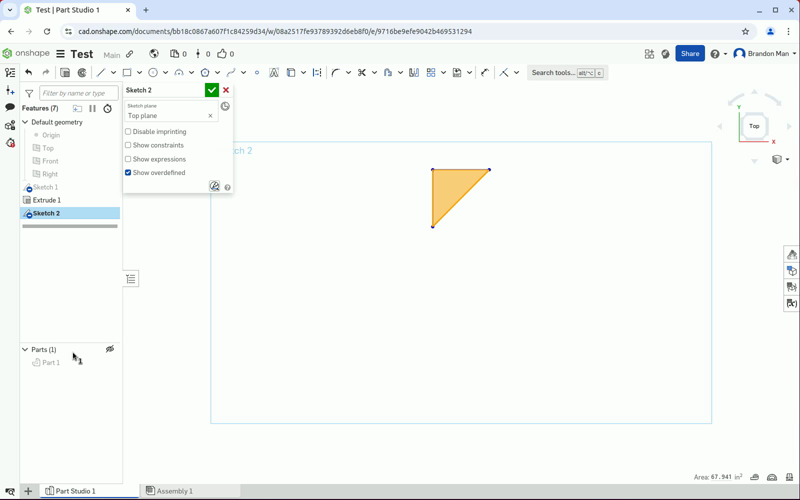
key(shift+y)
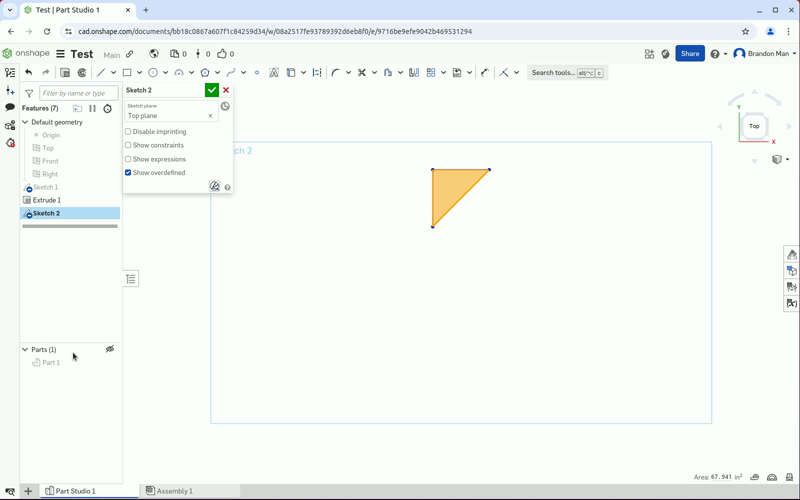
key(shift+e)
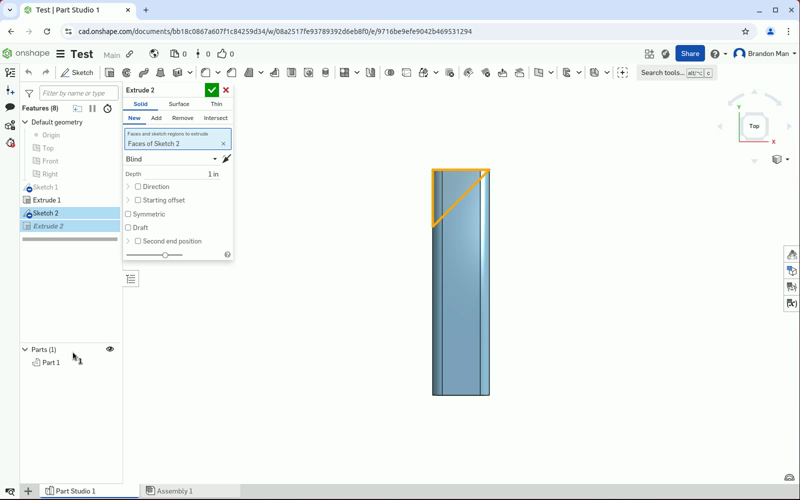
mouse_move(143, 106)
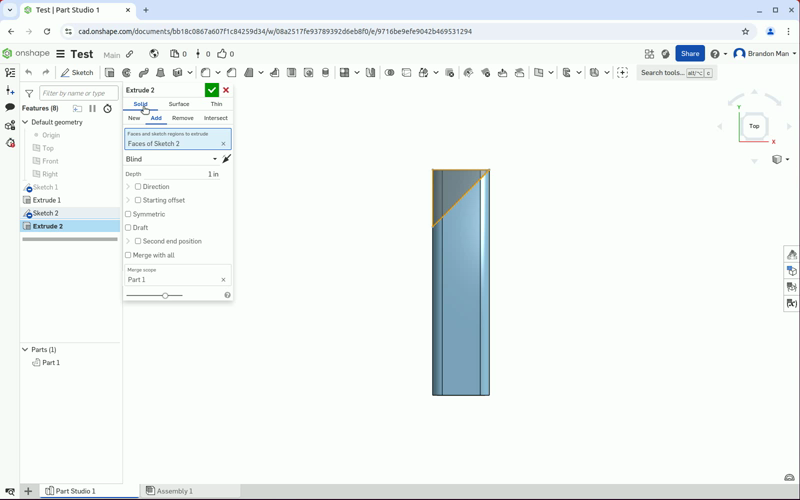
click(143, 106)
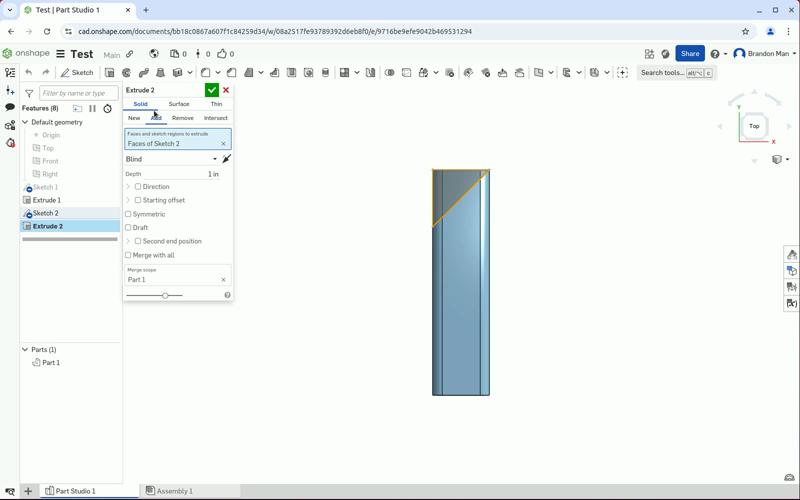
mouse_move(186, 120)
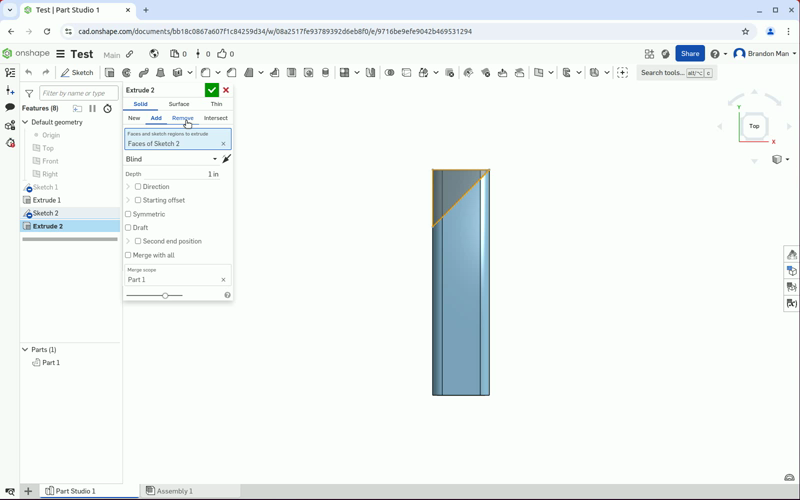
click(186, 120)
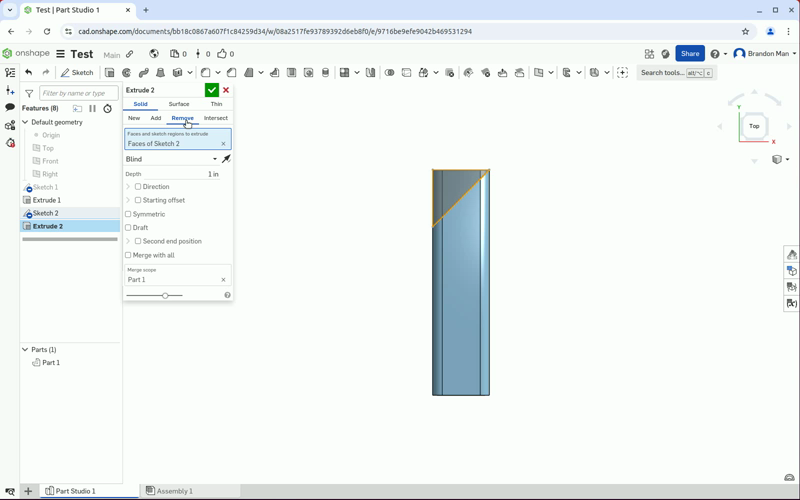
key(tab, 4)
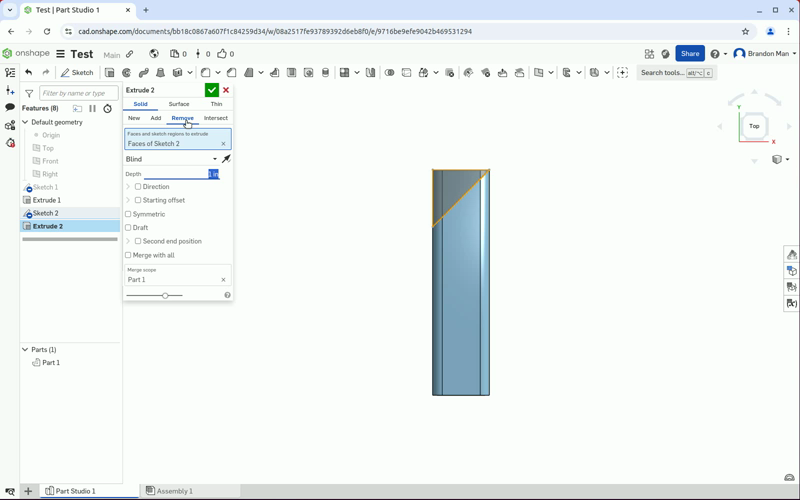
text(11.554)
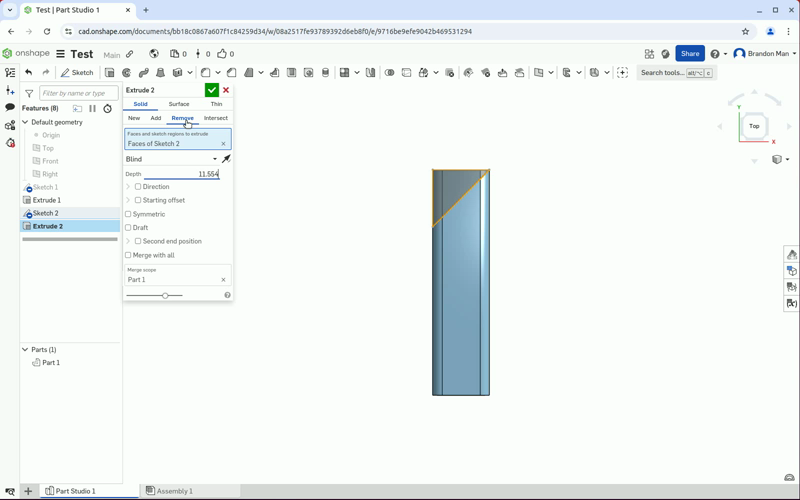
key(tab, 3)
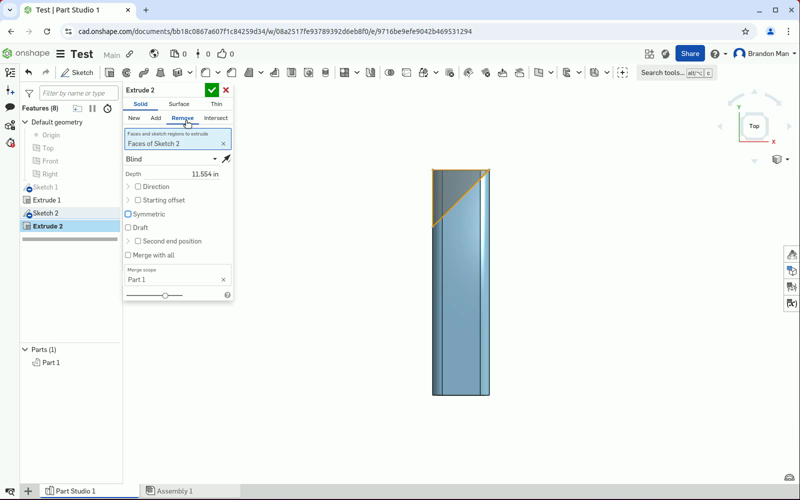
key(space)
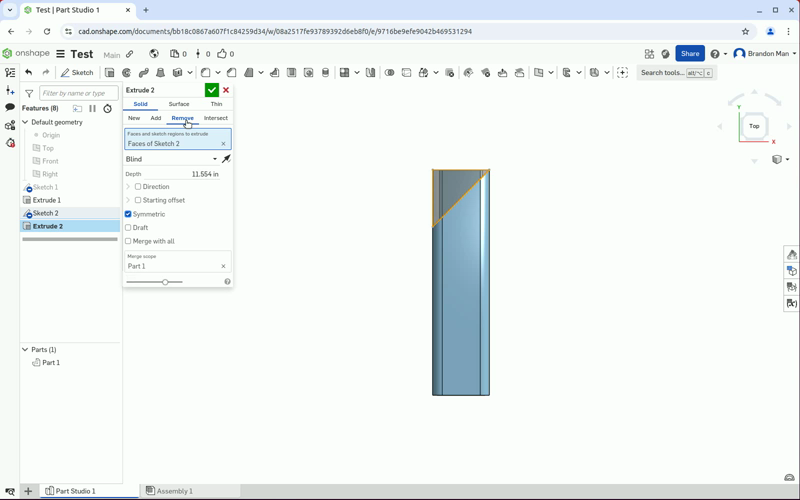
key(tab, 2)
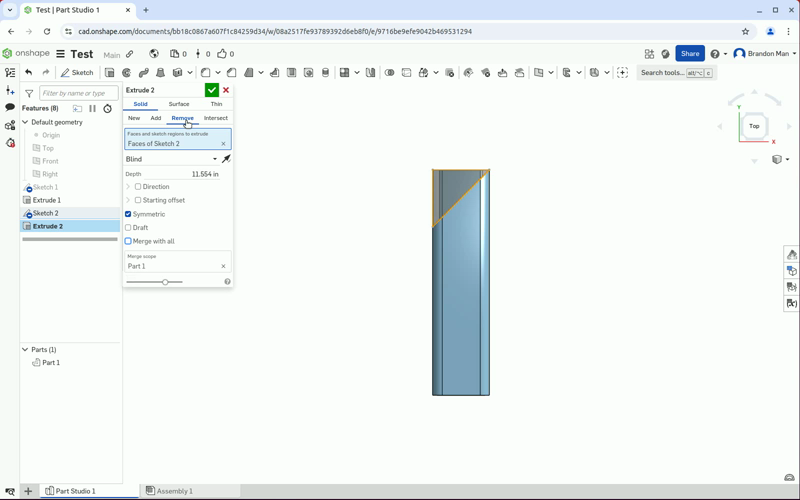
key(space)
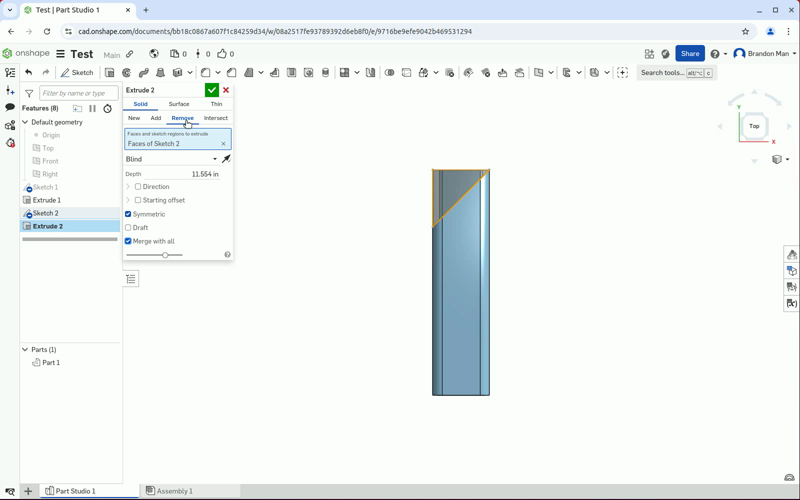
key(enter)
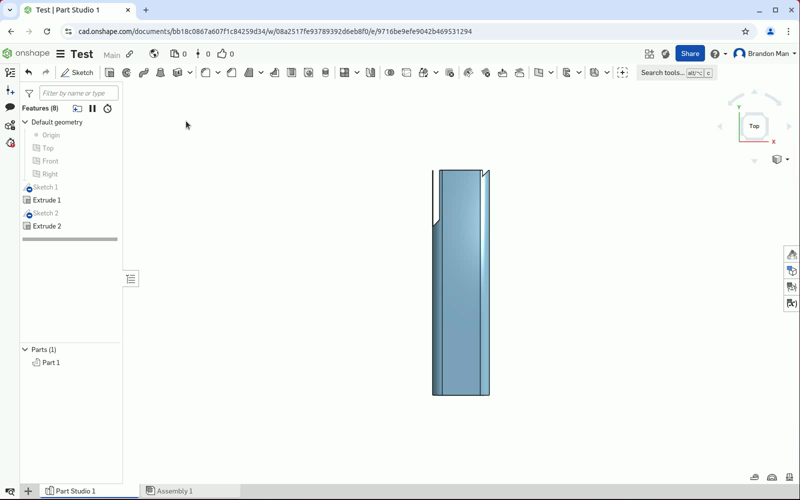
key(shift+h)
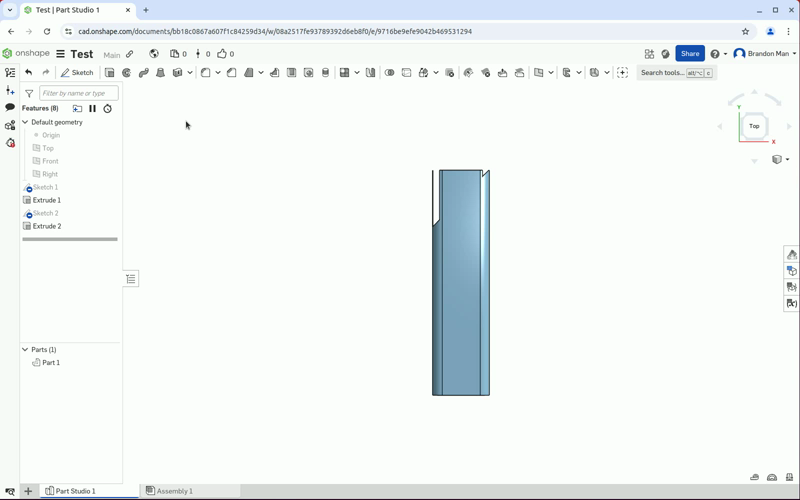
key(shift+h)
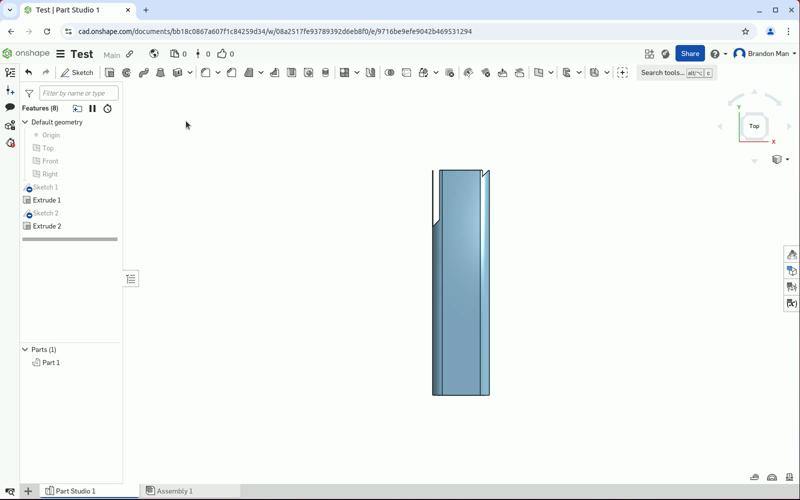
mouse_move(73, 189)
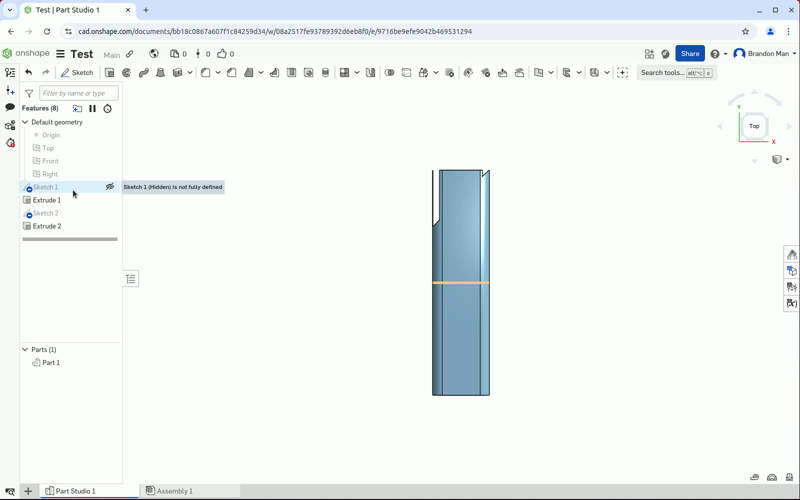
click(73, 189)
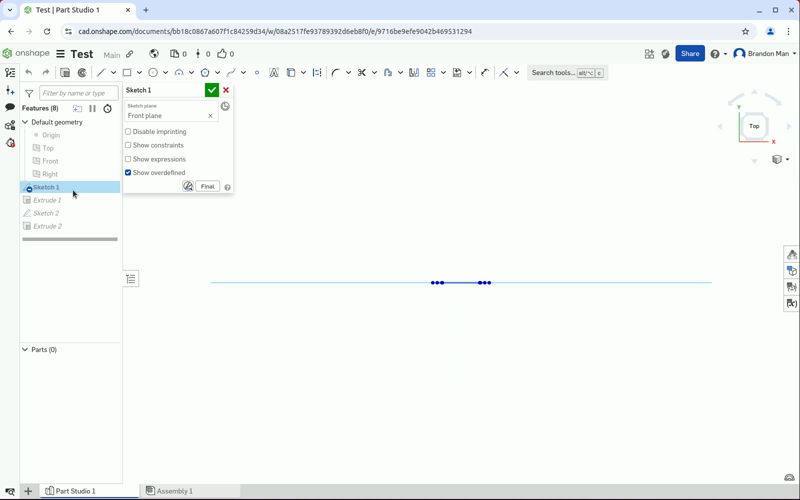
mouse_move(229, 92)
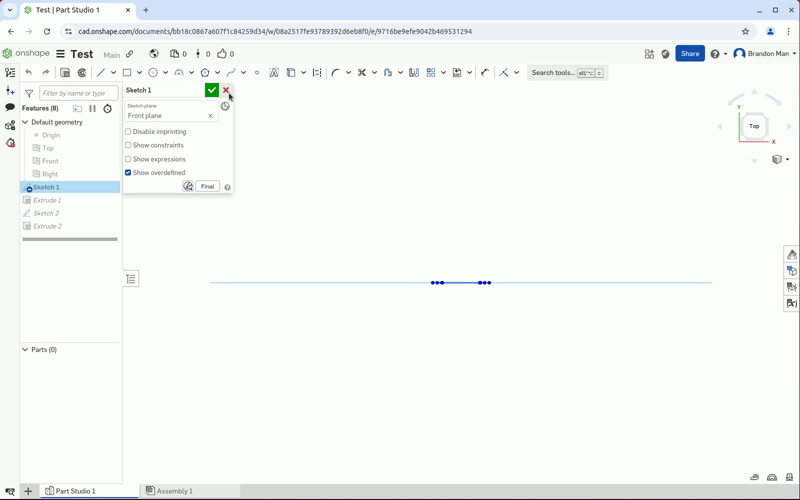
click(229, 92)
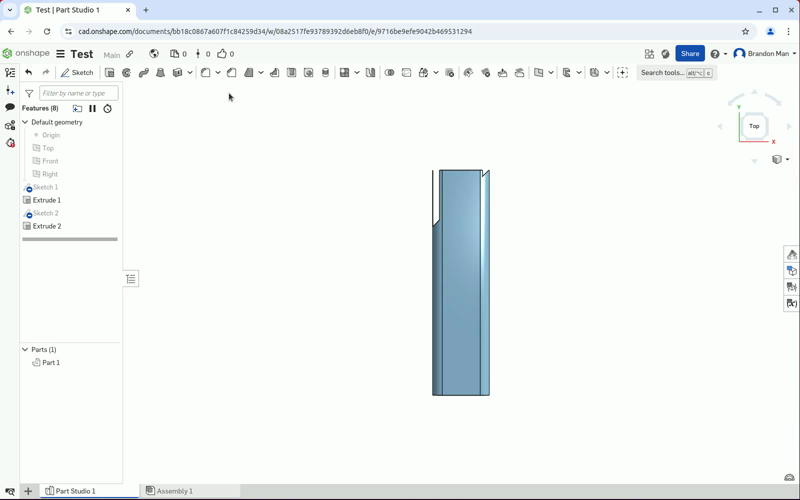
mouse_move(73, 352)
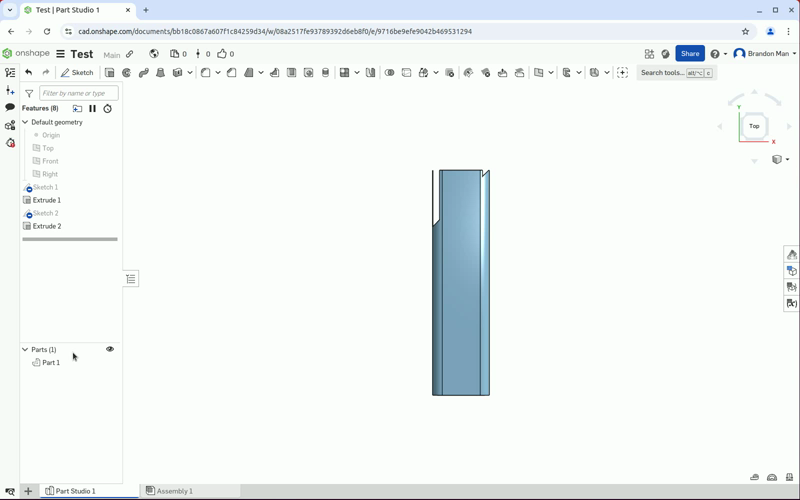
key(y)
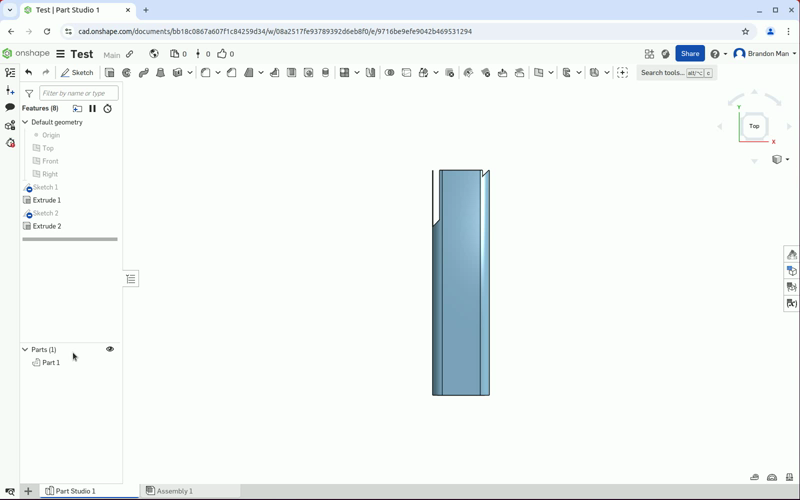
key(shift+p)
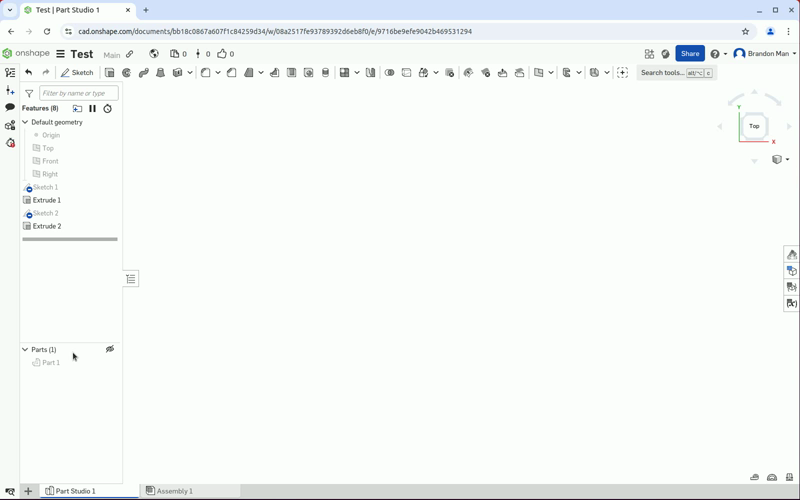
key(space)
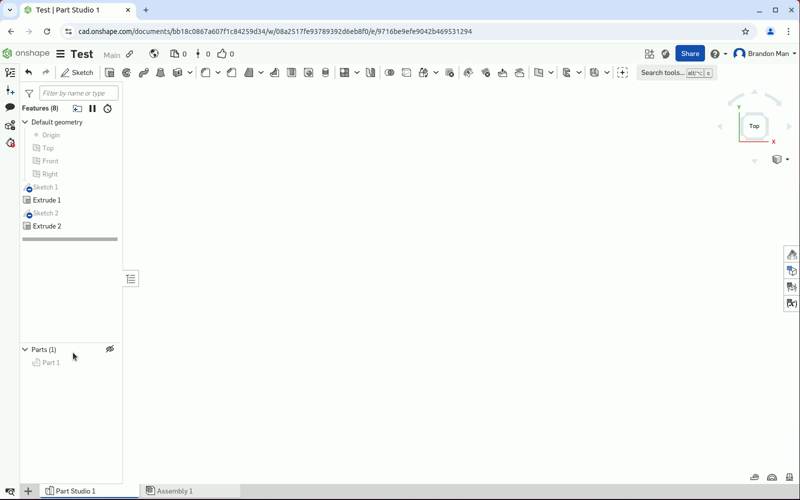
key_down(shift)
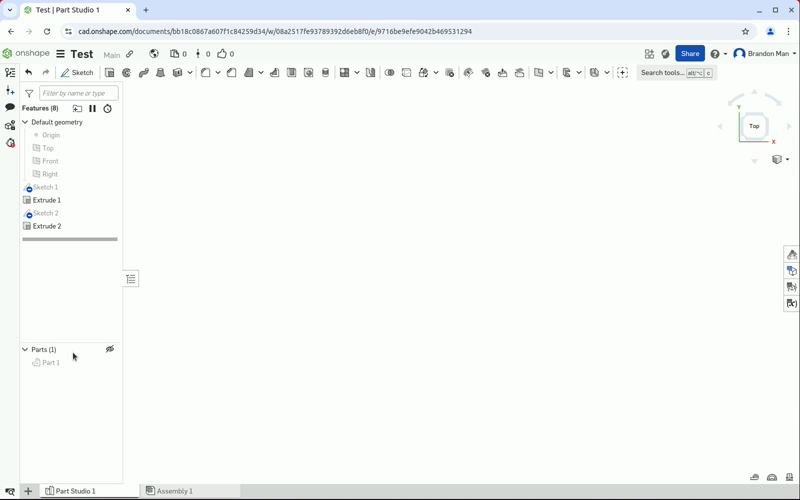
key(up)
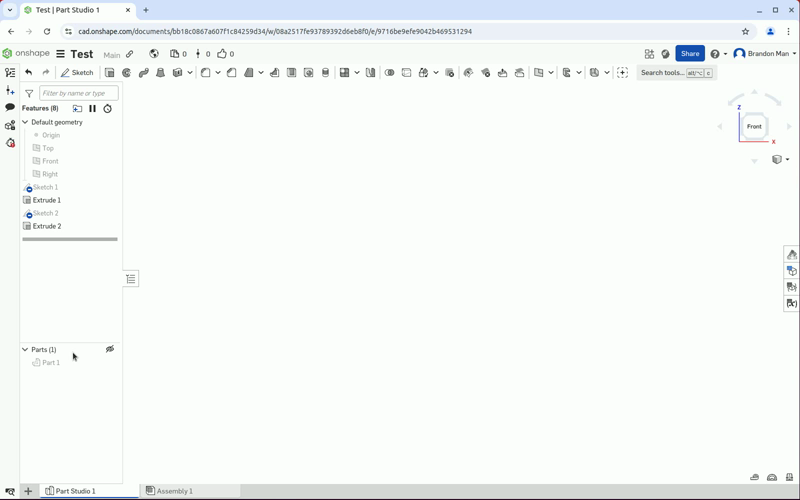
key_up(shift)
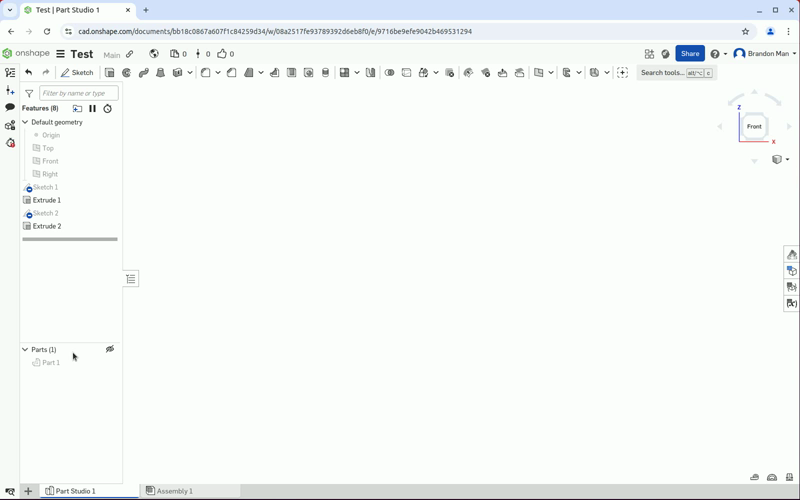
key(space)
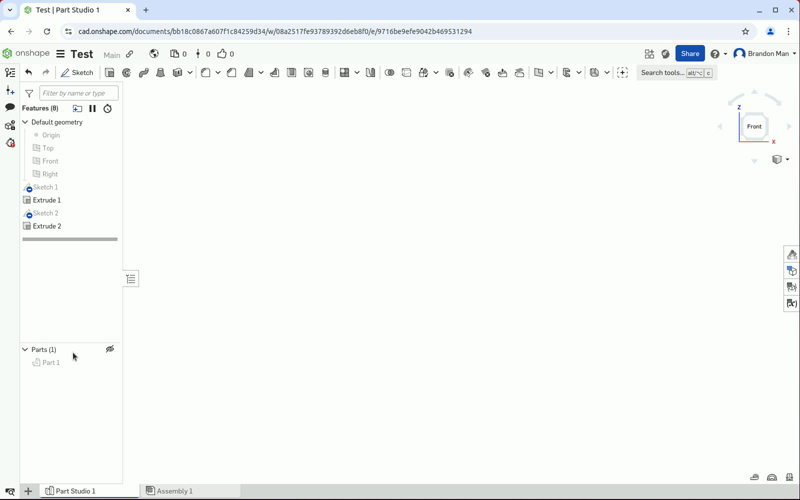
key_down(shift)
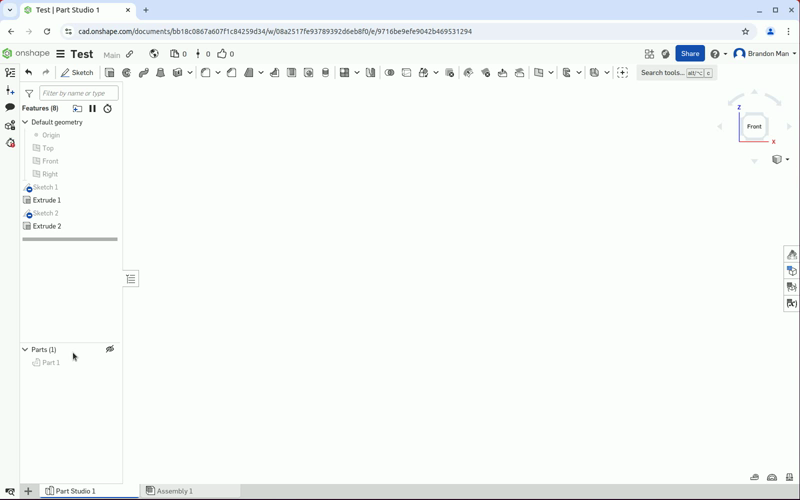
key(left)
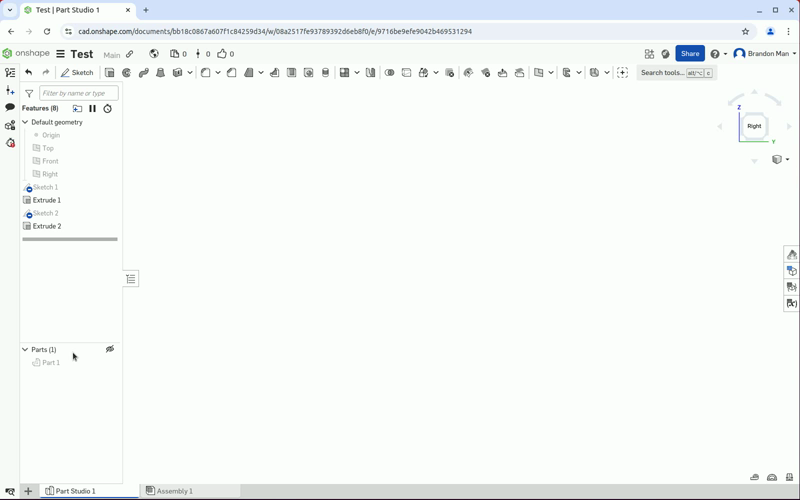
key_up(shift)
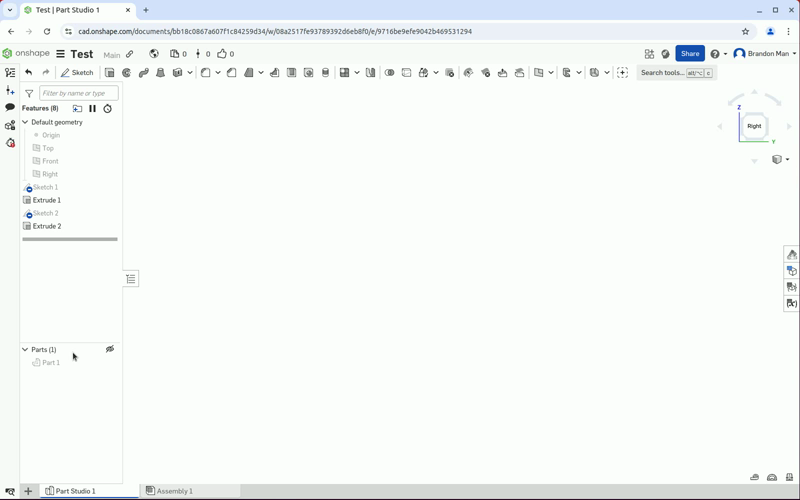
mouse_move(73, 352)
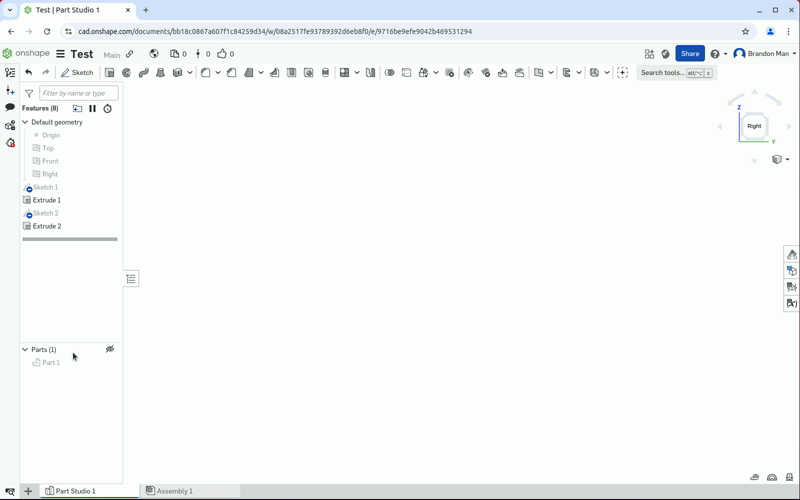
key(shift+y)
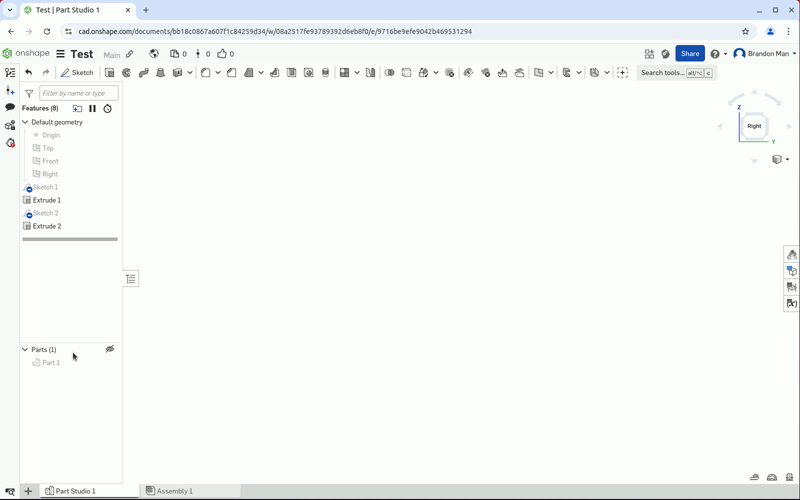
key(shift+s)
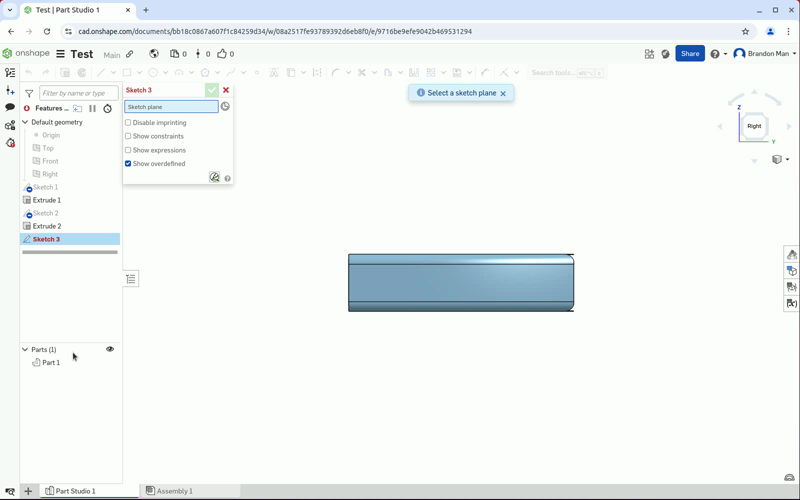
mouse_move(73, 176)
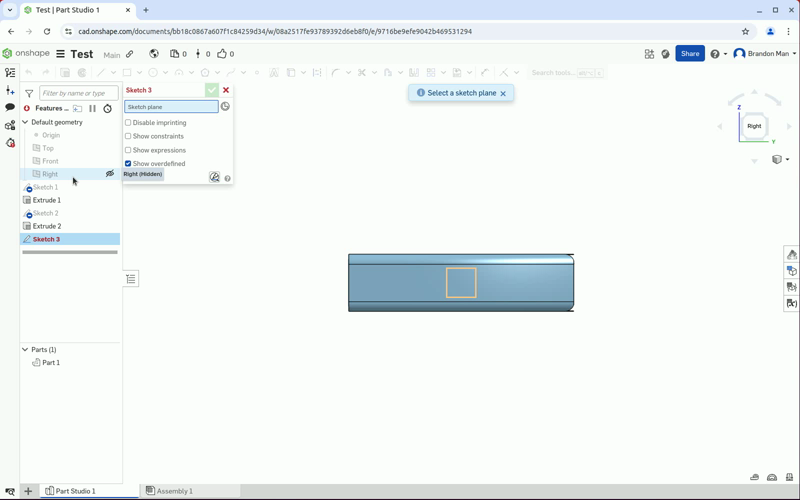
click(73, 176)
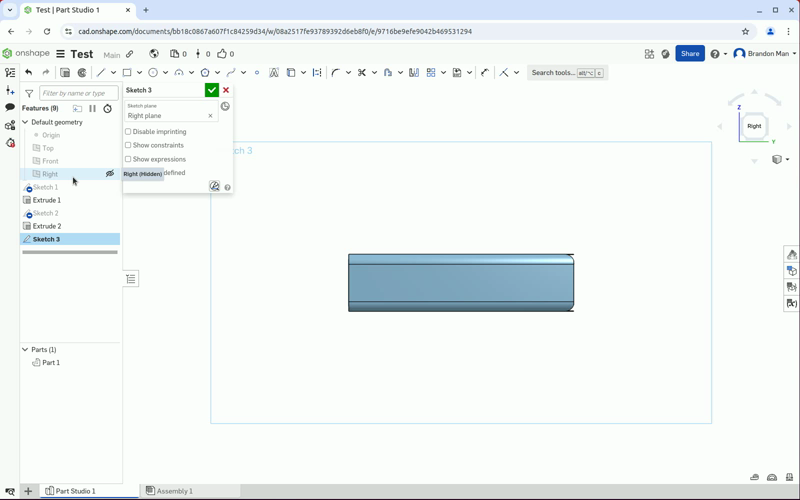
mouse_move(73, 352)
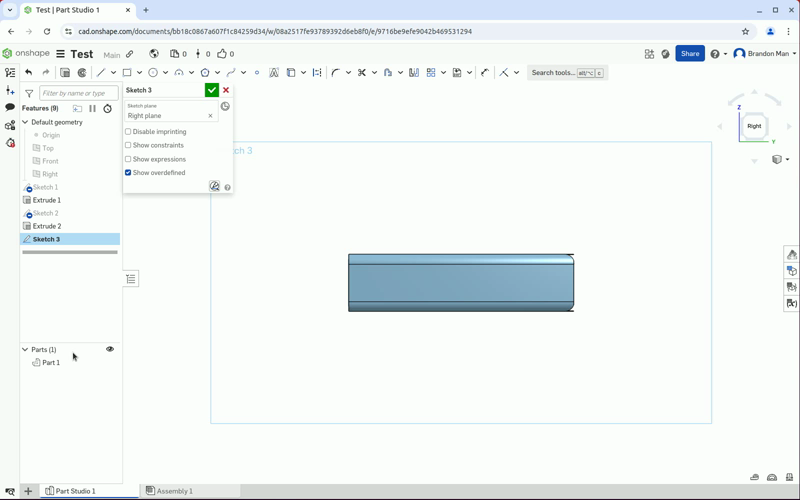
key(y)
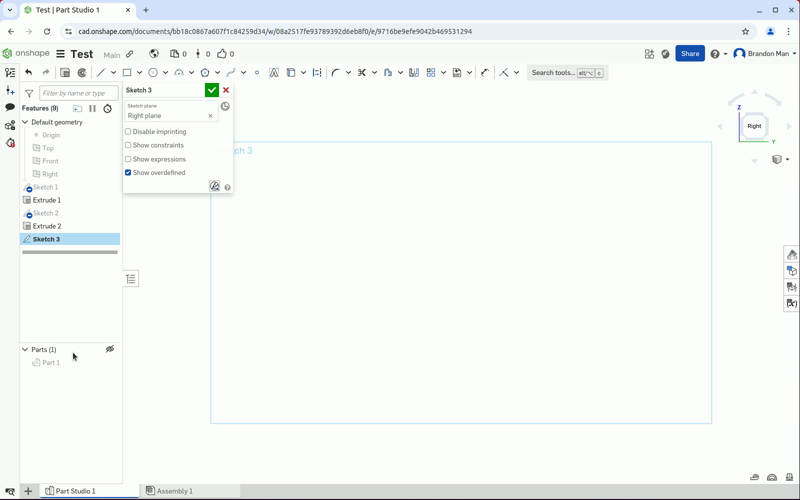
key(l)
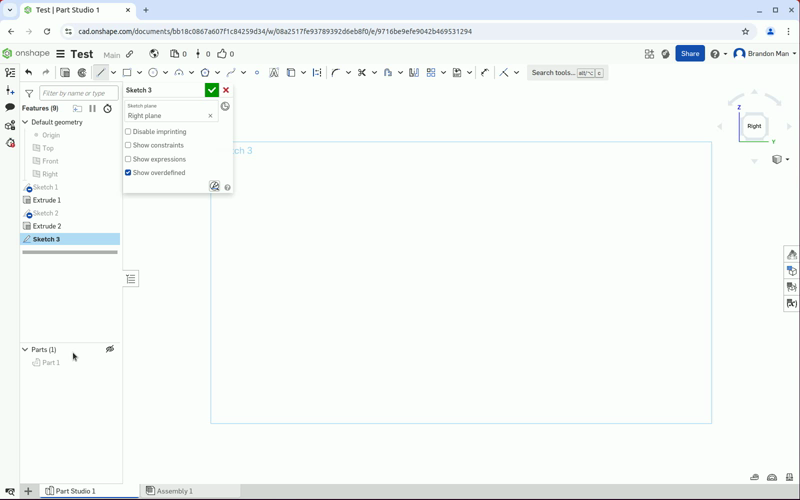
key_down(shift)
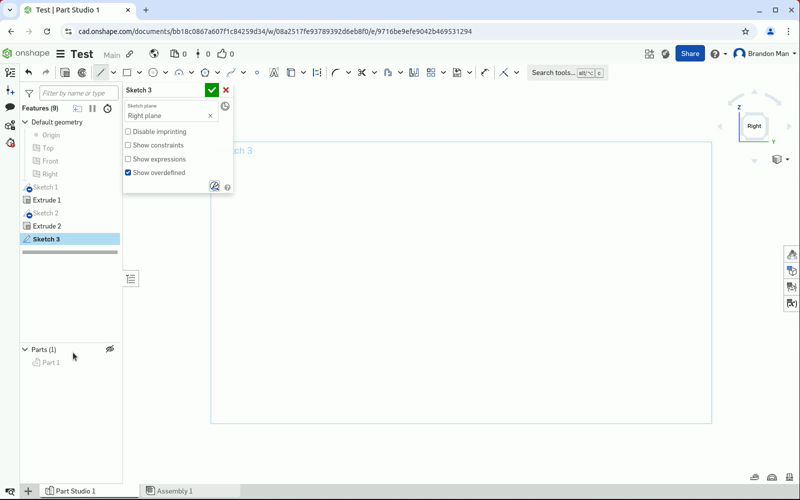
mouse_move(348, 311)
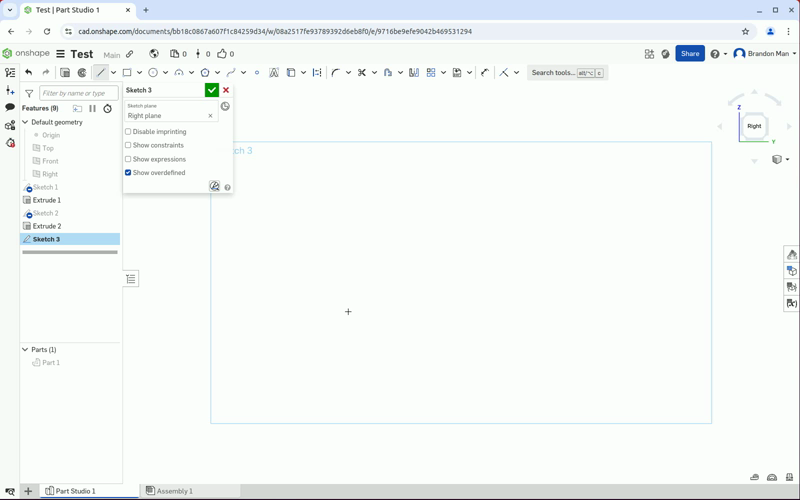
click(348, 311)
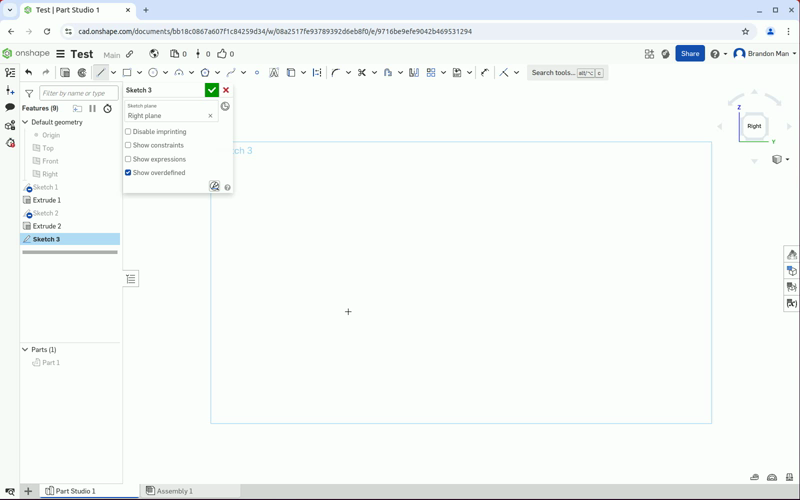
key_up(shift)
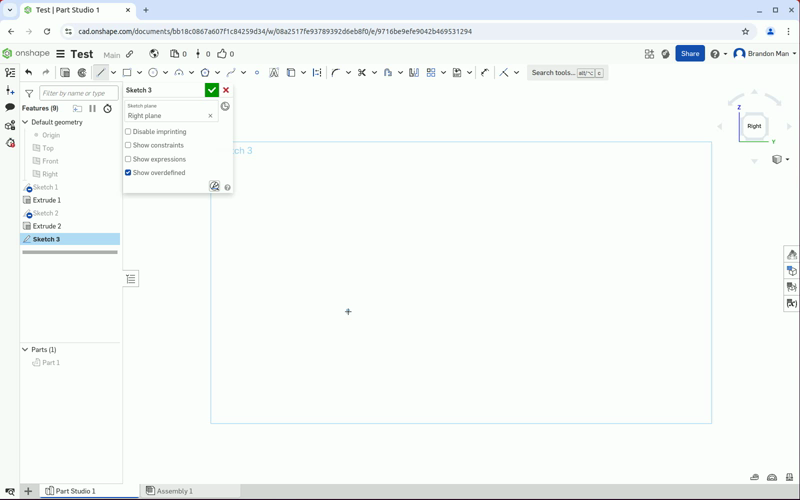
key_down(shift)
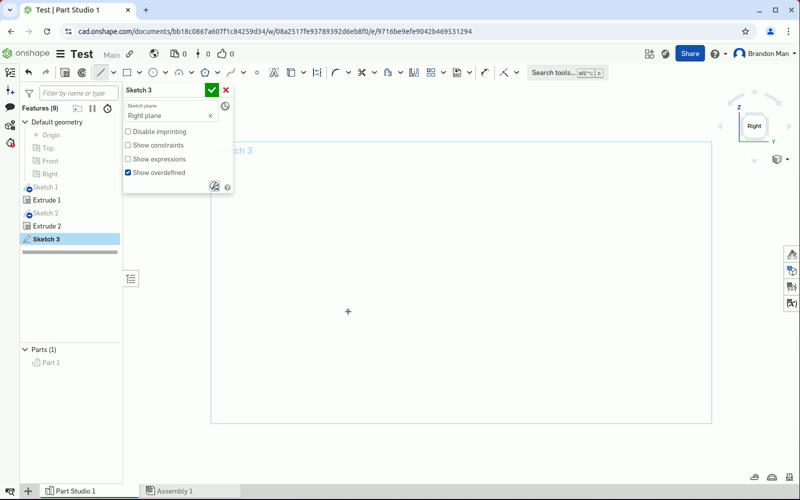
mouse_move(378, 311)
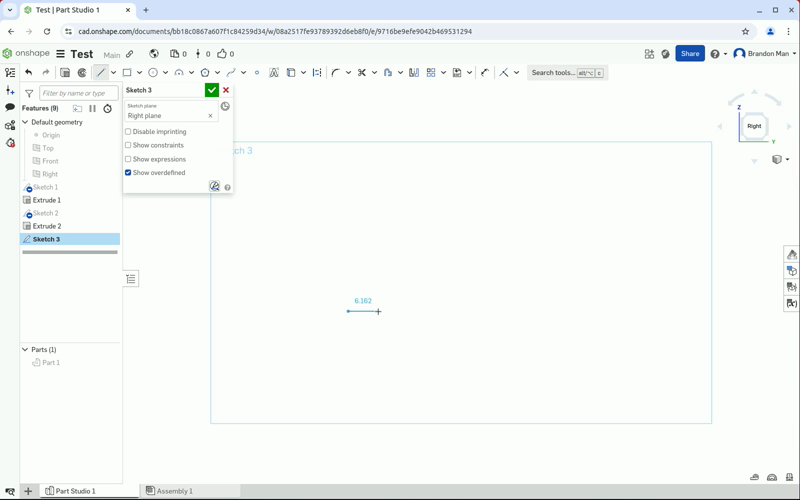
mouse_move(381, 311)
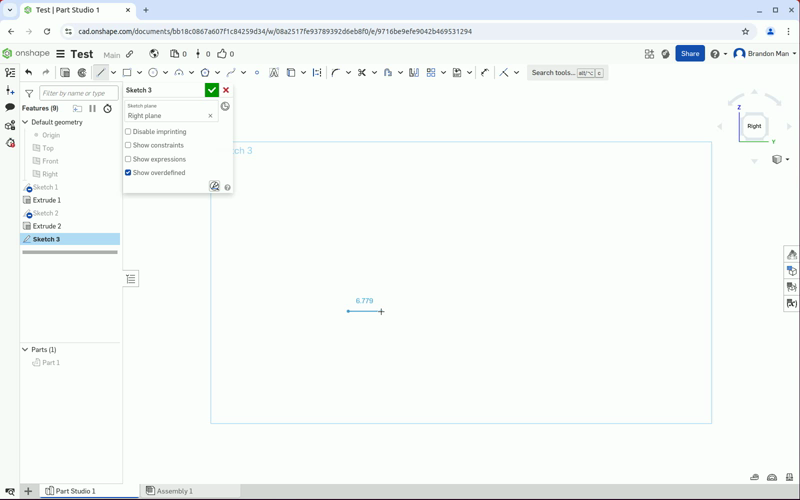
click(381, 311)
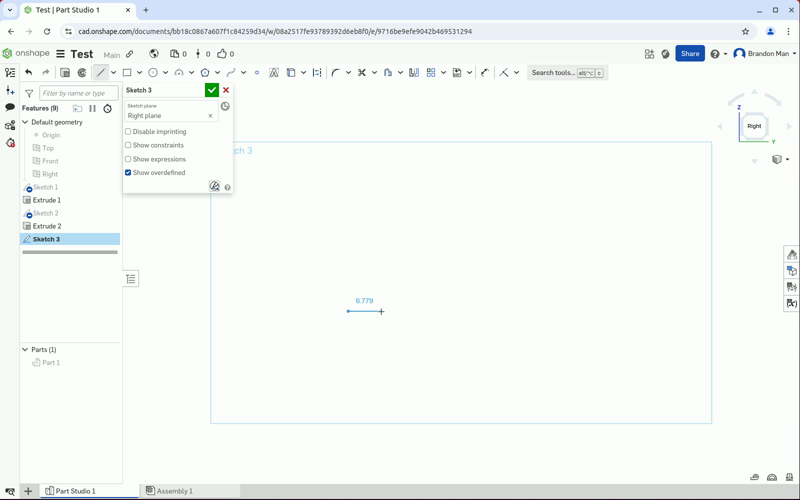
key_up(shift)
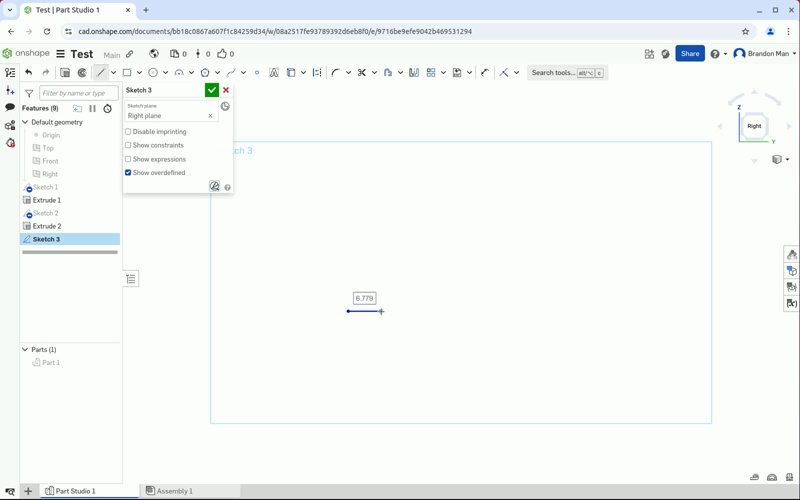
key_down(shift)
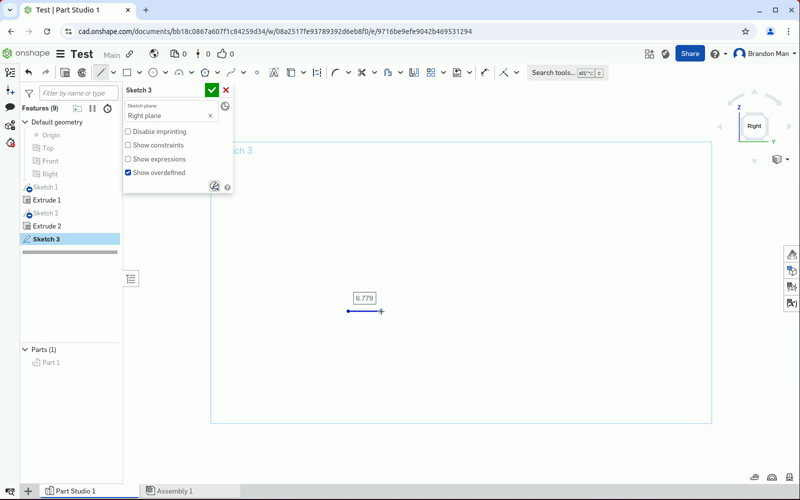
mouse_move(348, 254)
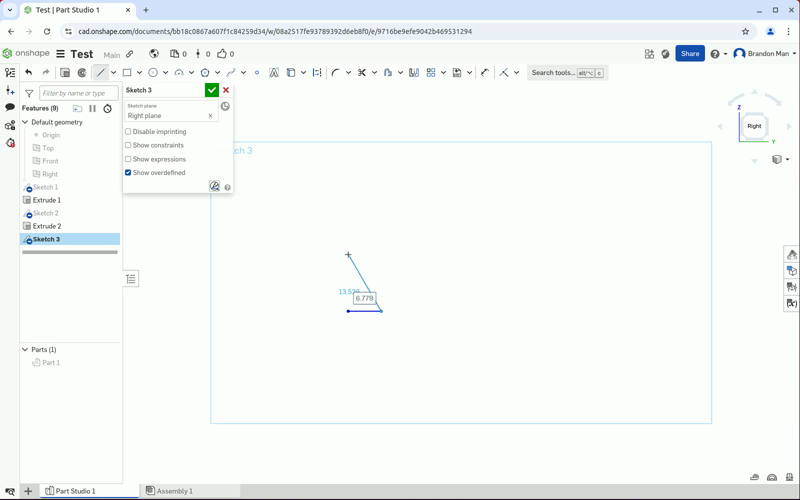
click(348, 254)
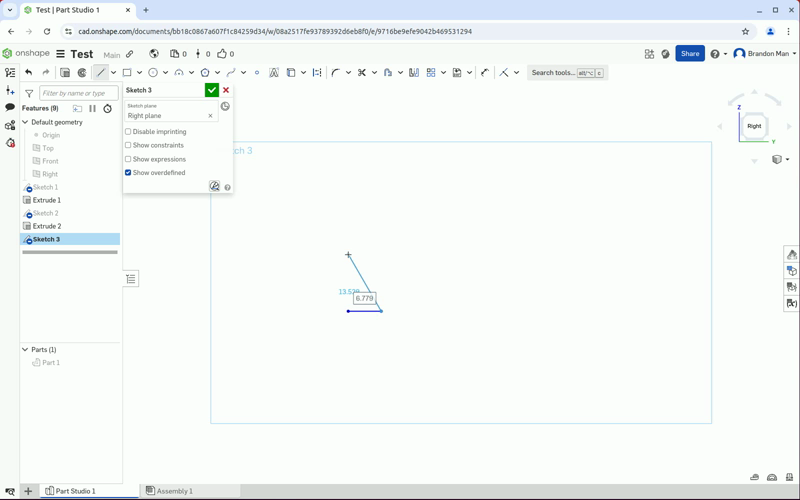
key_up(shift)
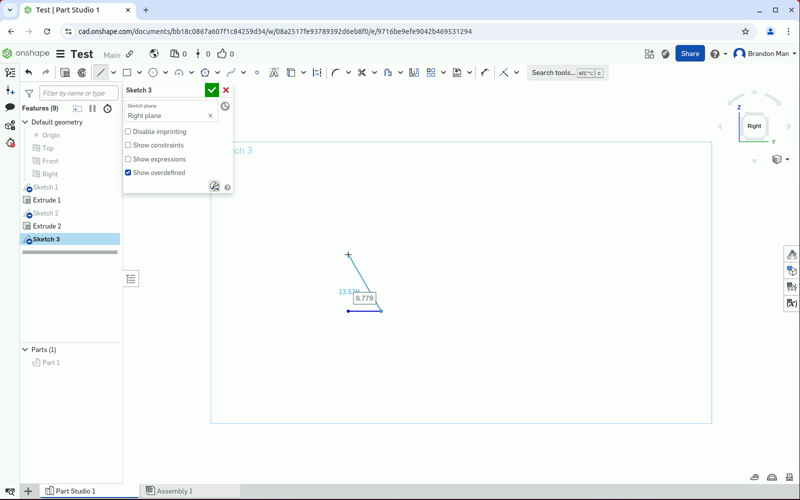
mouse_move(378, 254)
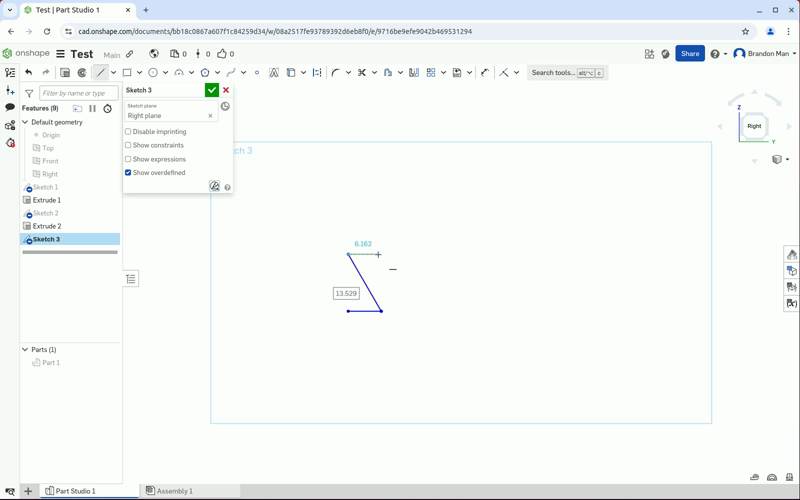
key_down(shift)
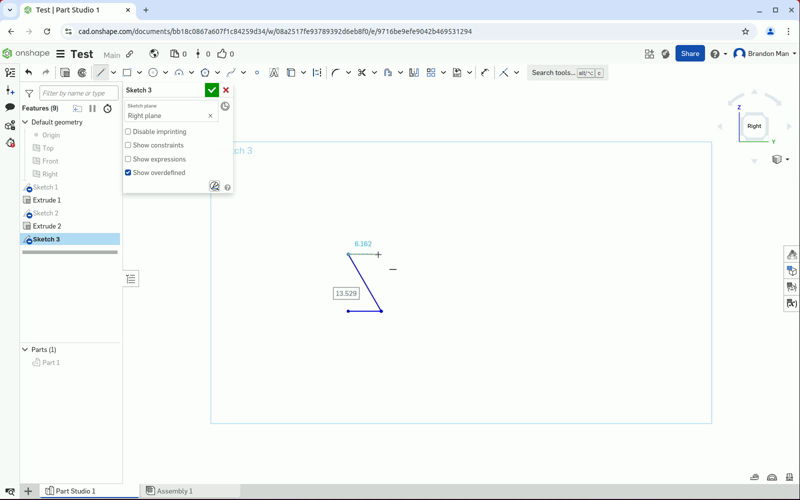
mouse_move(348, 311)
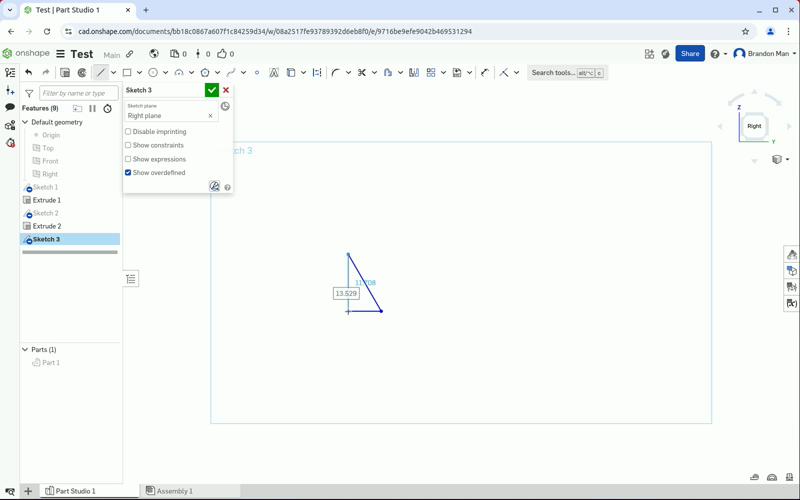
key_up(shift)
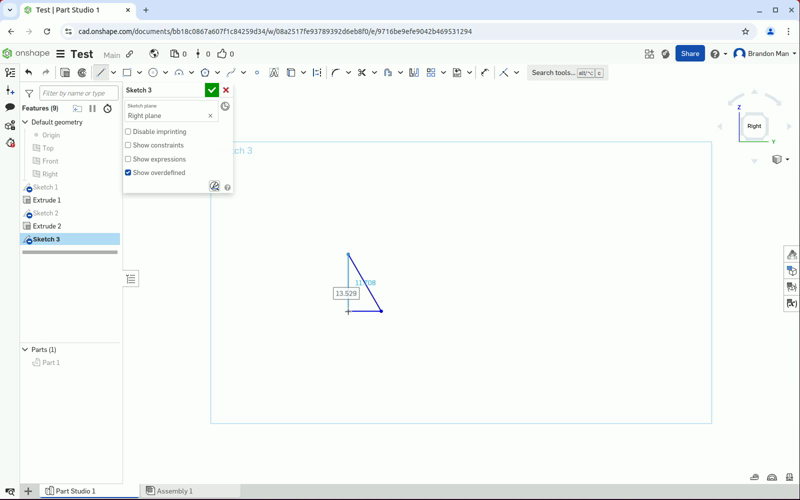
click(348, 311)
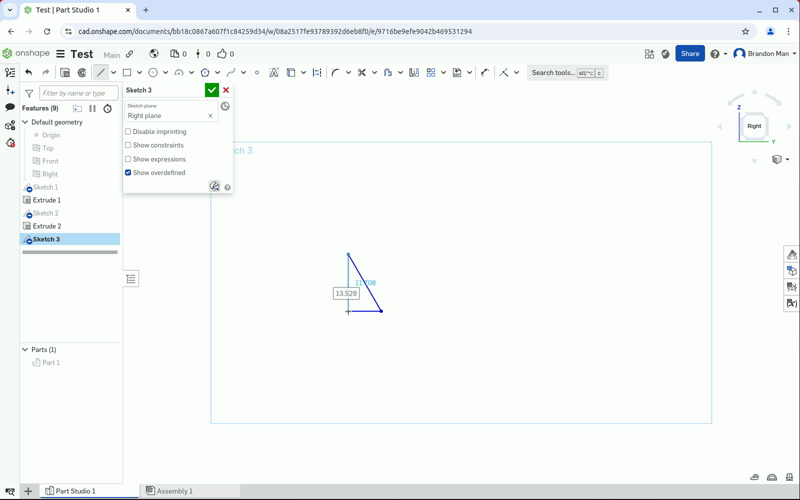
key(esc)
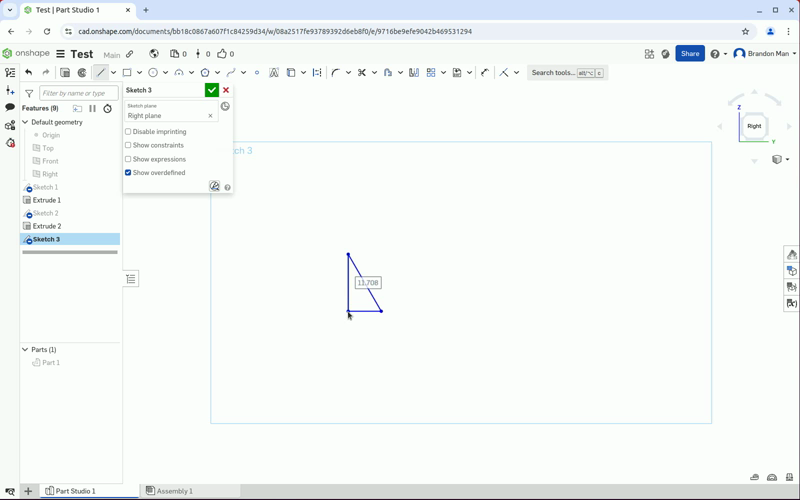
mouse_move(363, 295)
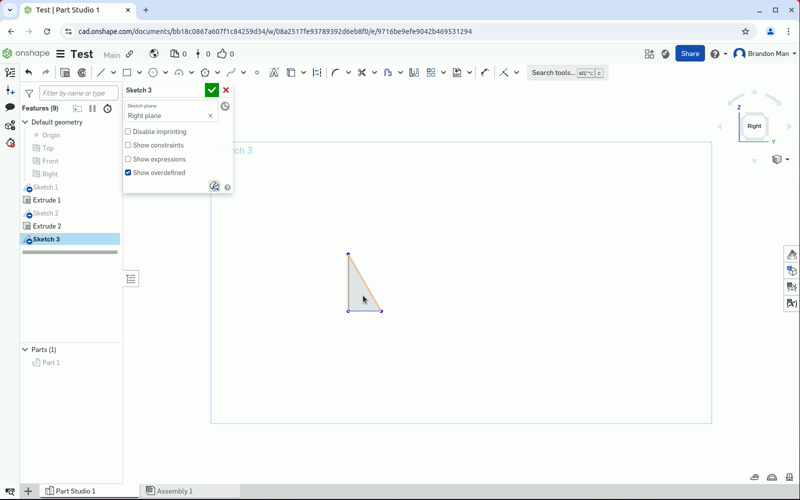
scroll(6)
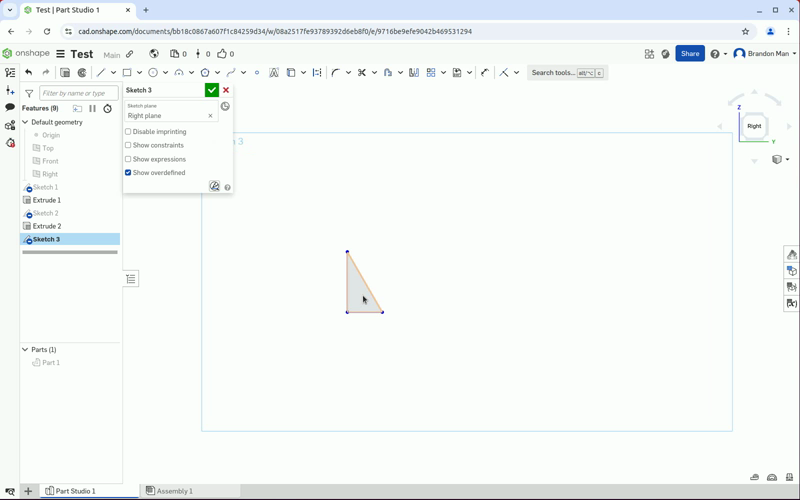
scroll(6)
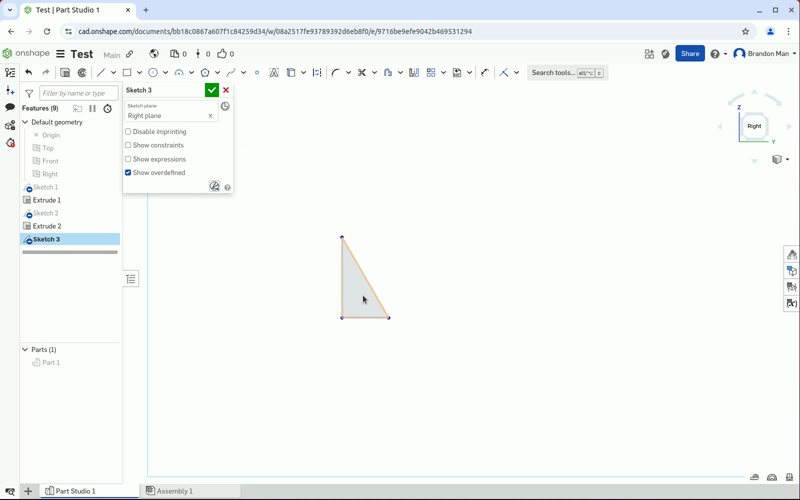
scroll(6)
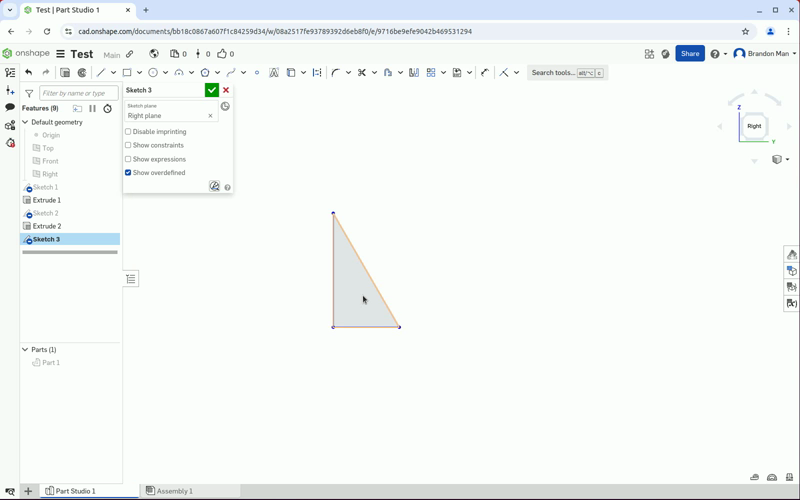
scroll(6)
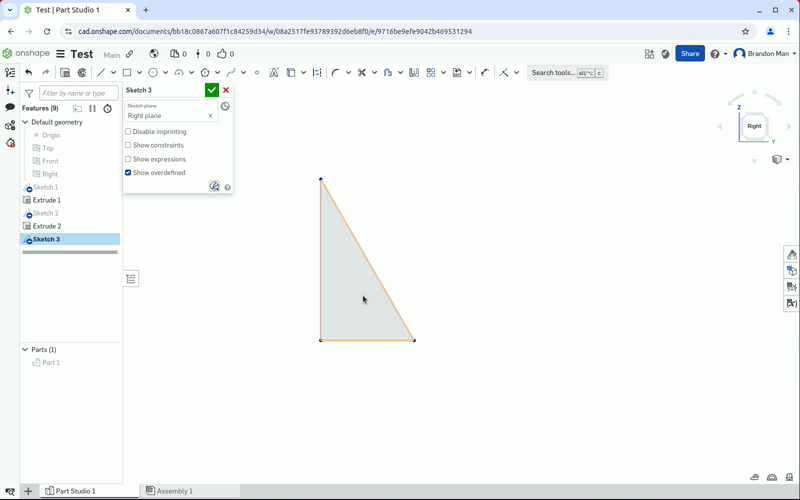
scroll(6)
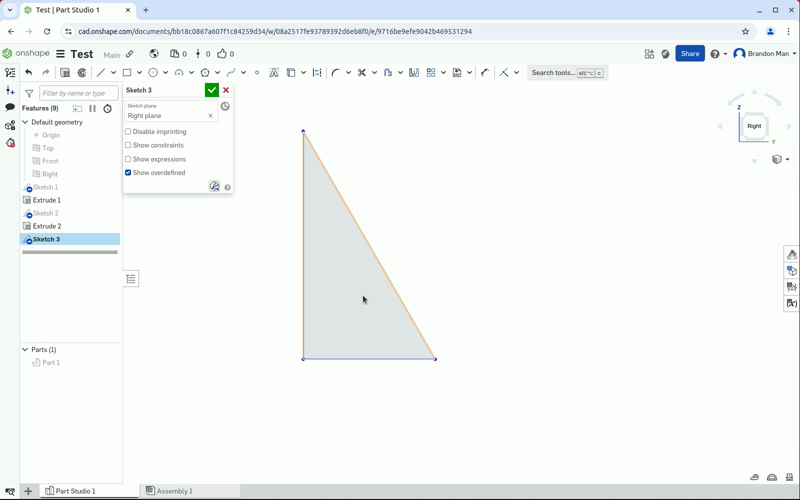
scroll(6)
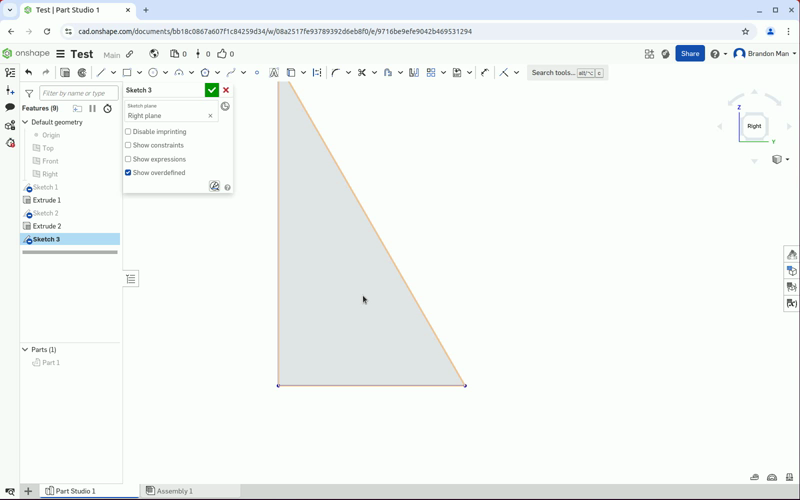
scroll(6)
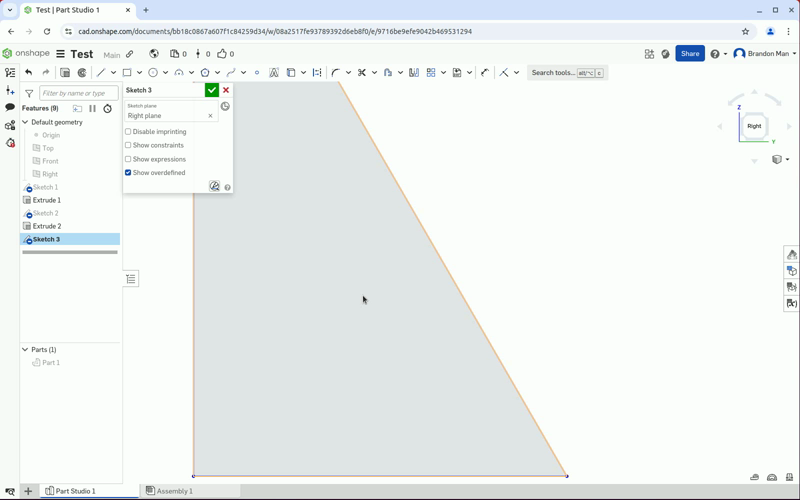
click(363, 295)
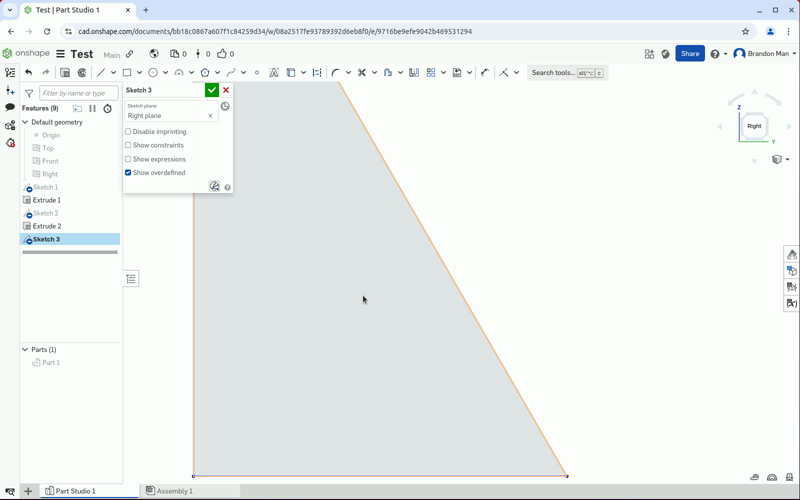
scroll(-6)
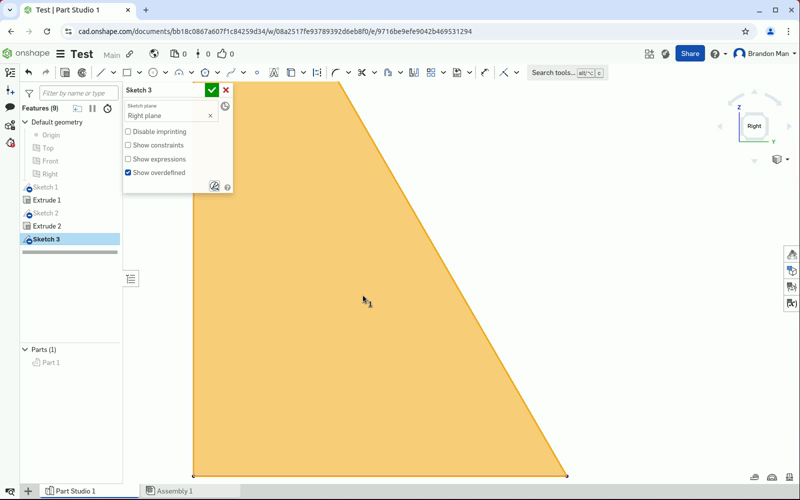
scroll(-6)
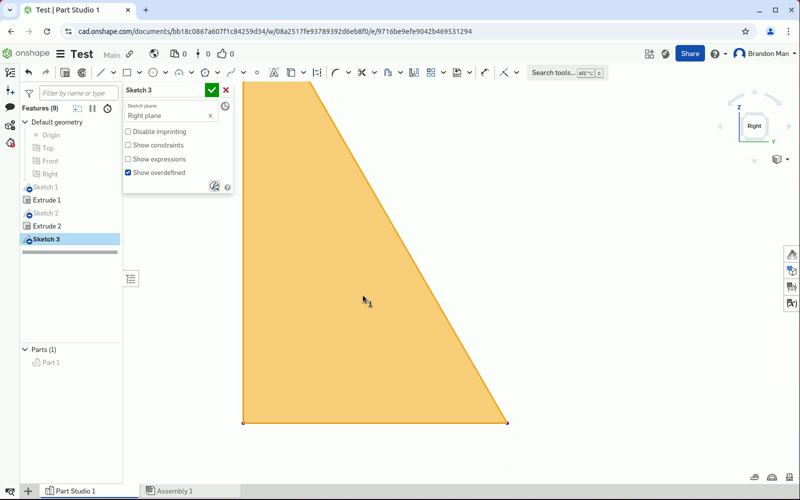
scroll(-6)
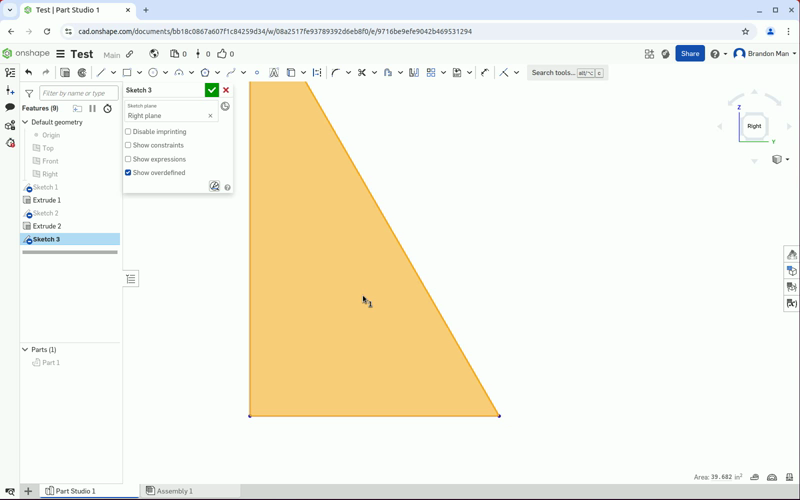
scroll(-6)
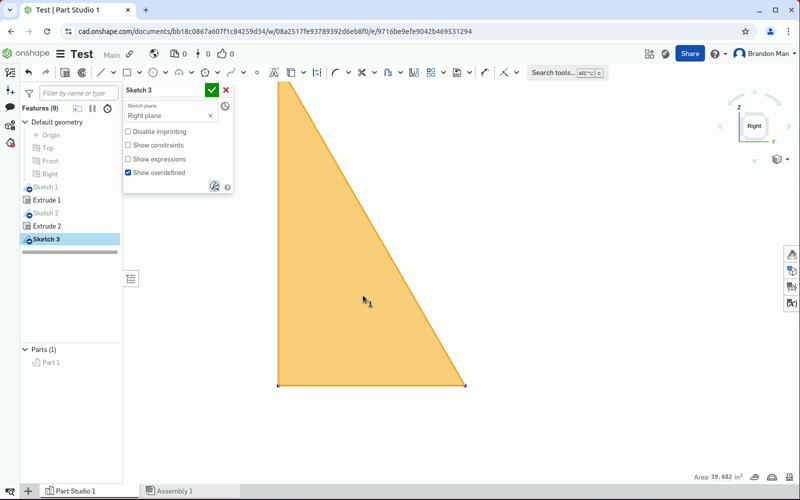
scroll(-6)
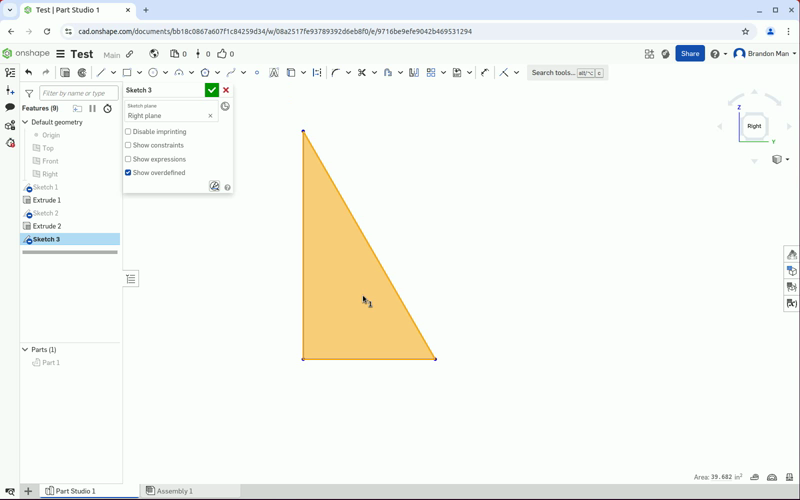
scroll(-6)
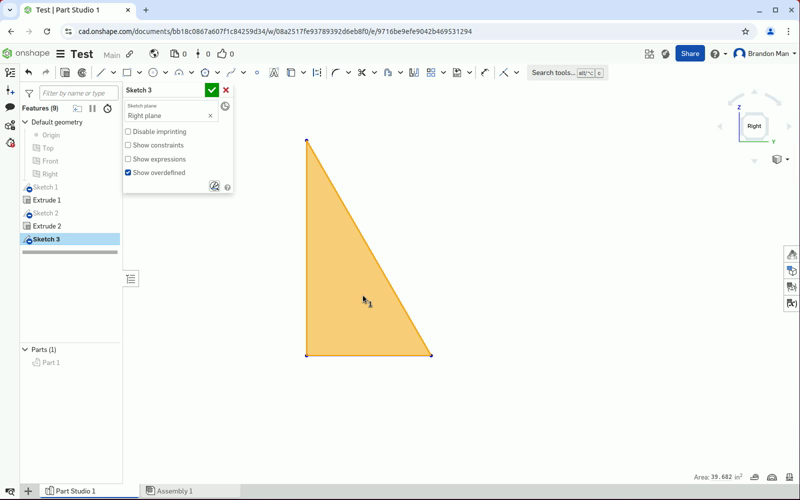
scroll(-6)
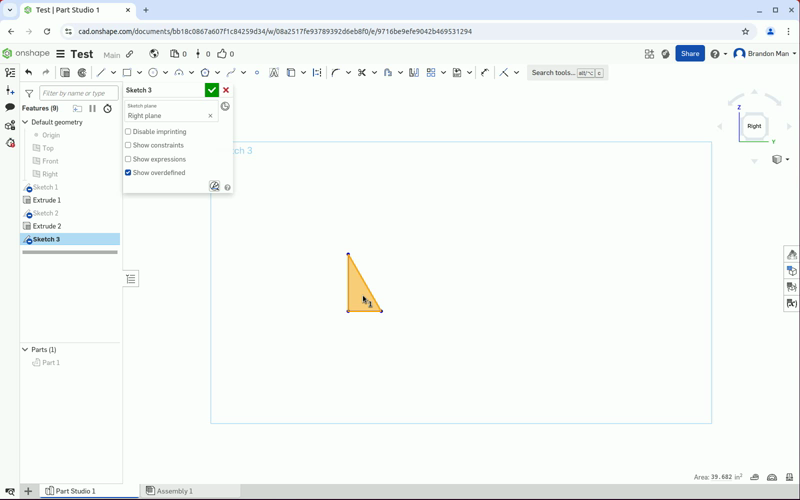
mouse_move(73, 352)
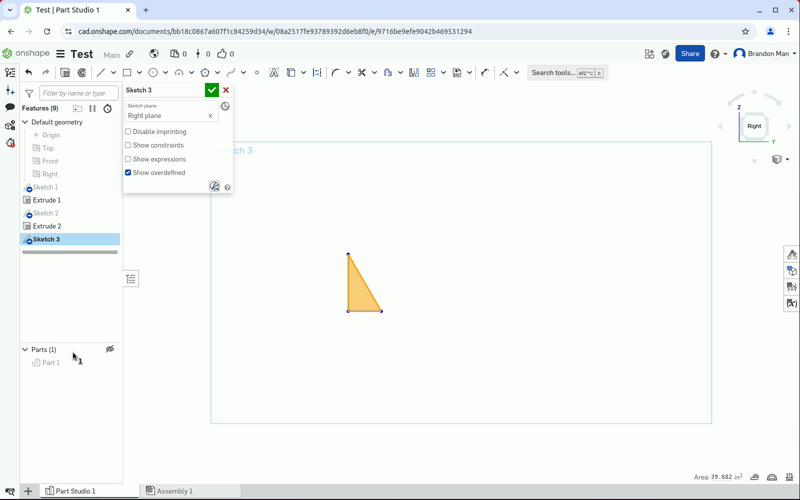
key(shift+y)
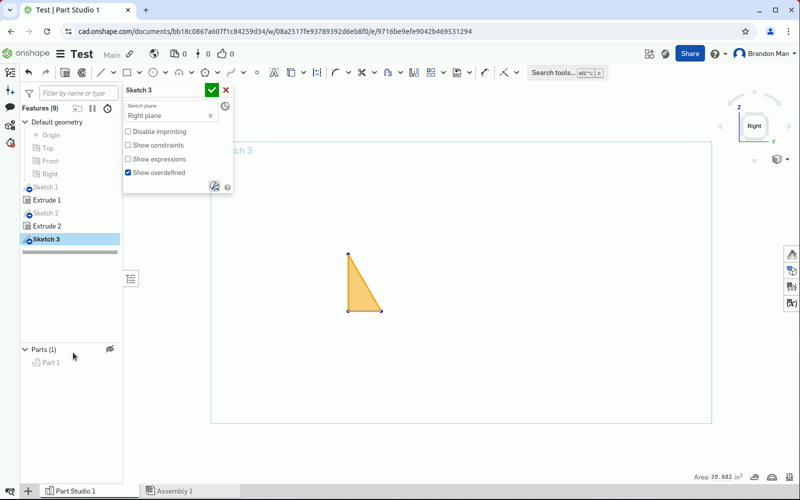
key(shift+e)
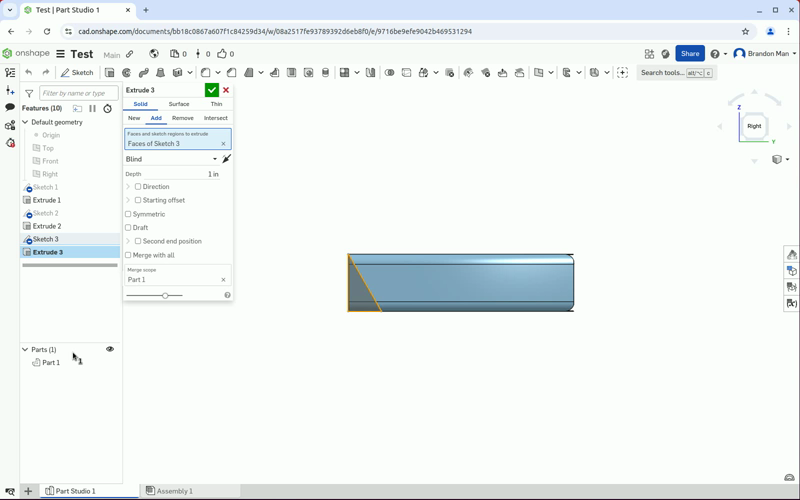
mouse_move(143, 106)
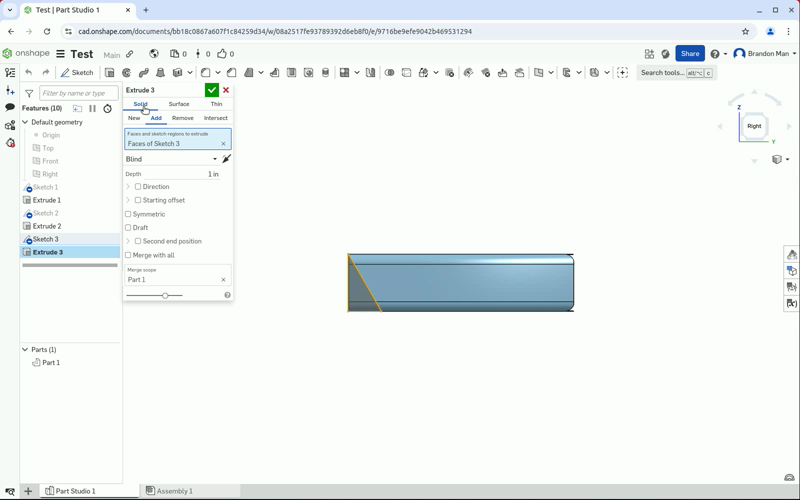
click(143, 106)
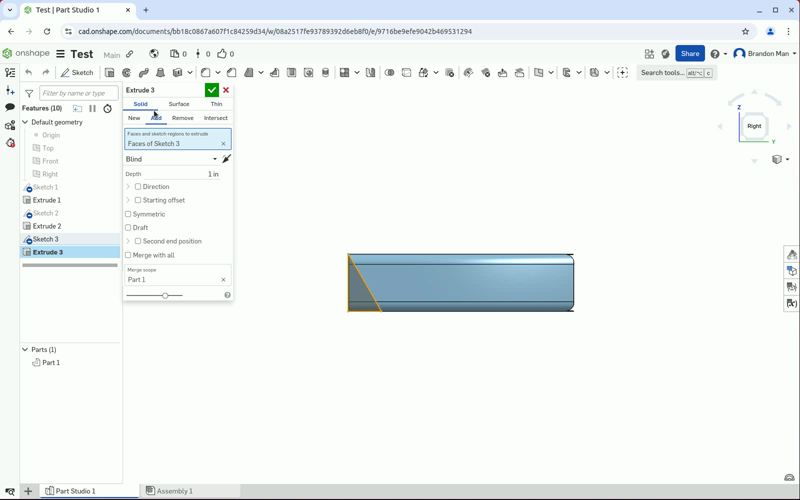
mouse_move(186, 120)
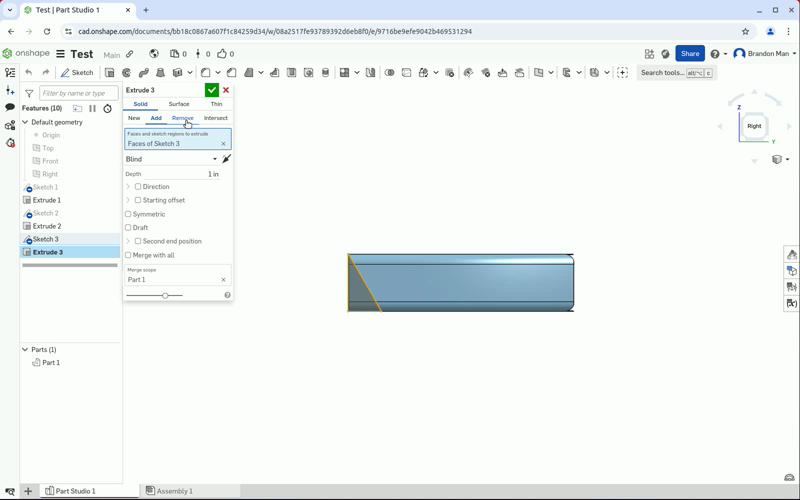
click(186, 120)
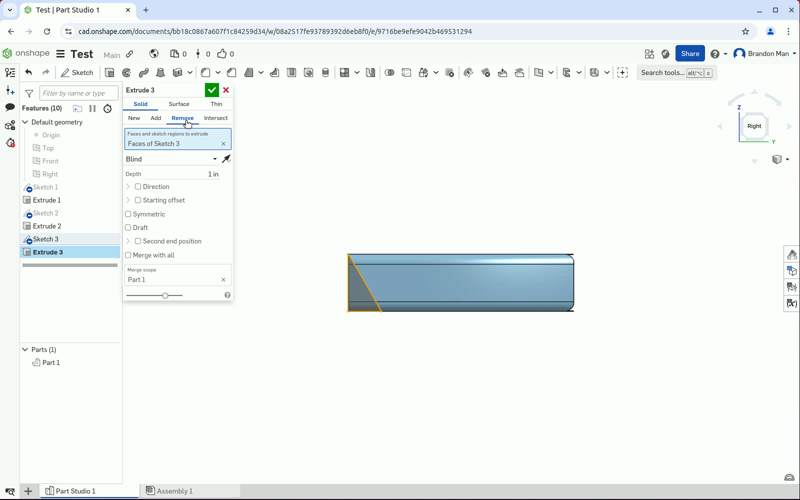
key(tab, 4)
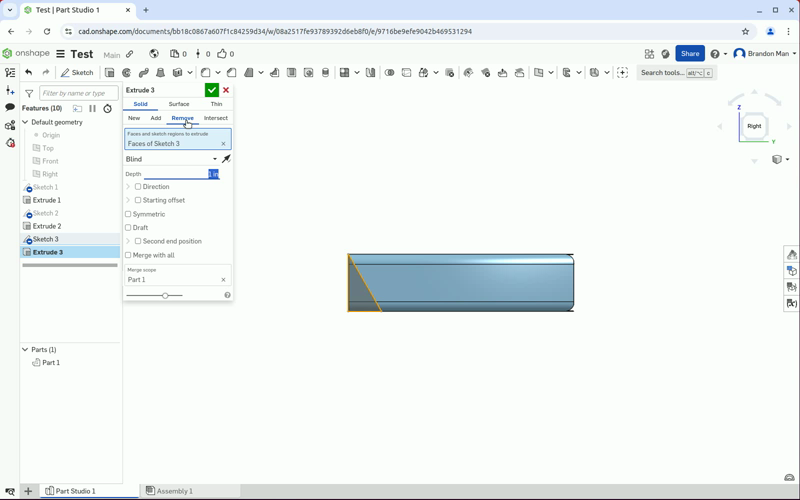
text(15.406)
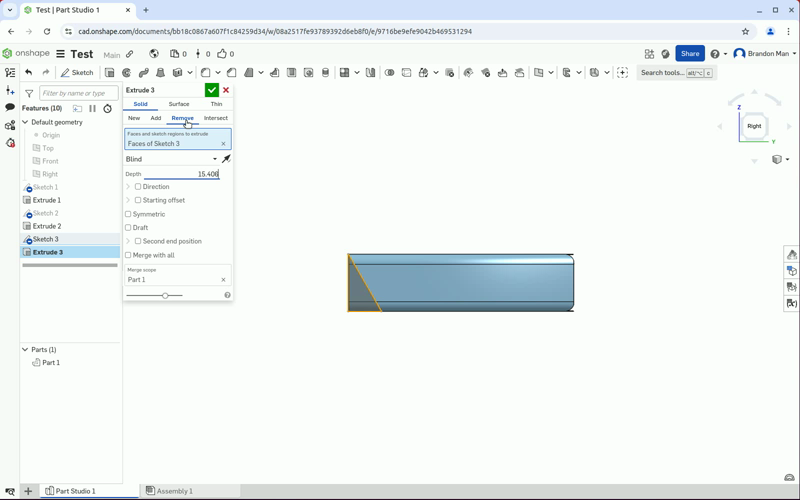
key(tab, 3)
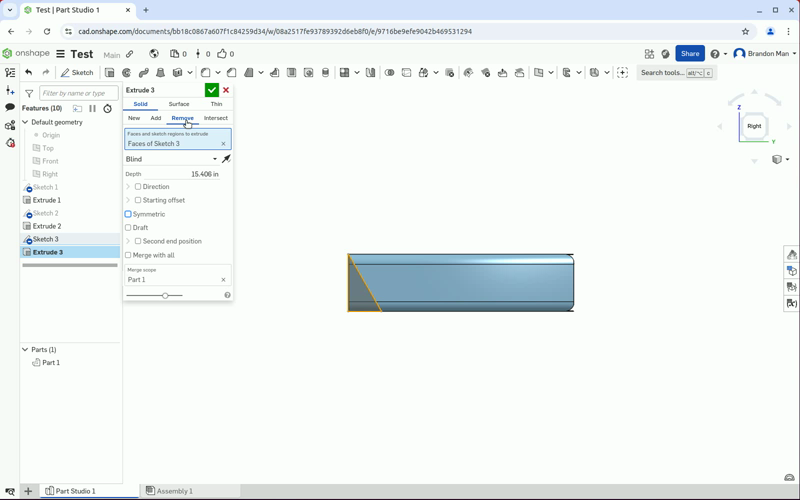
key(space)
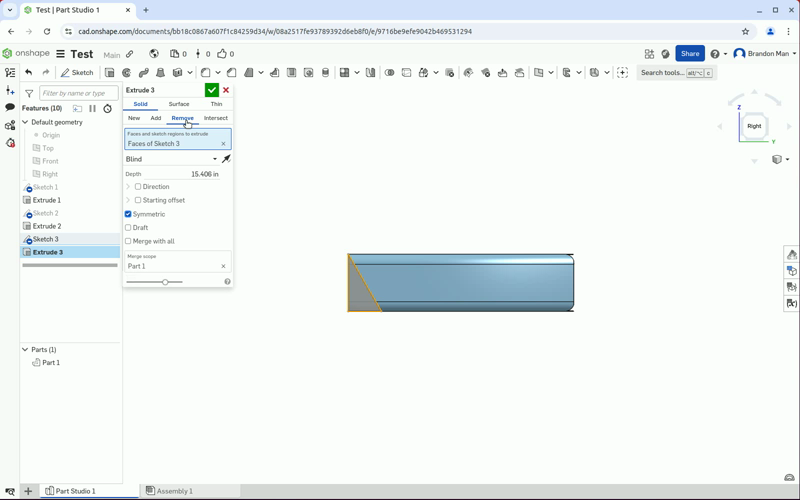
key(tab, 2)
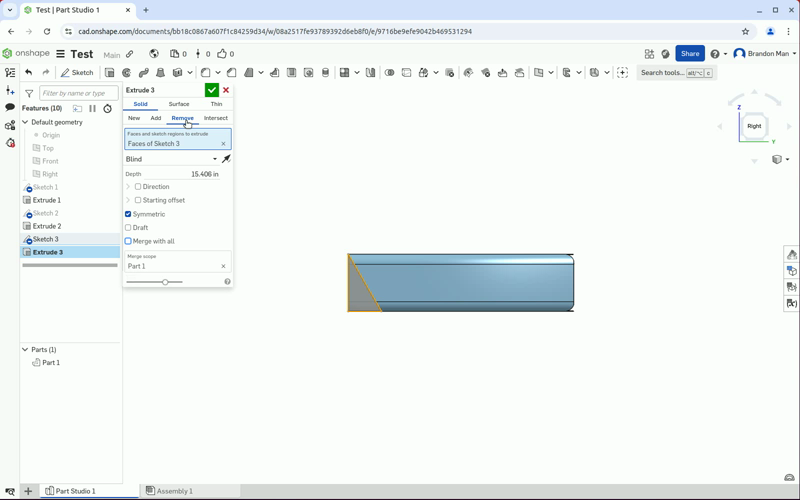
key(space)
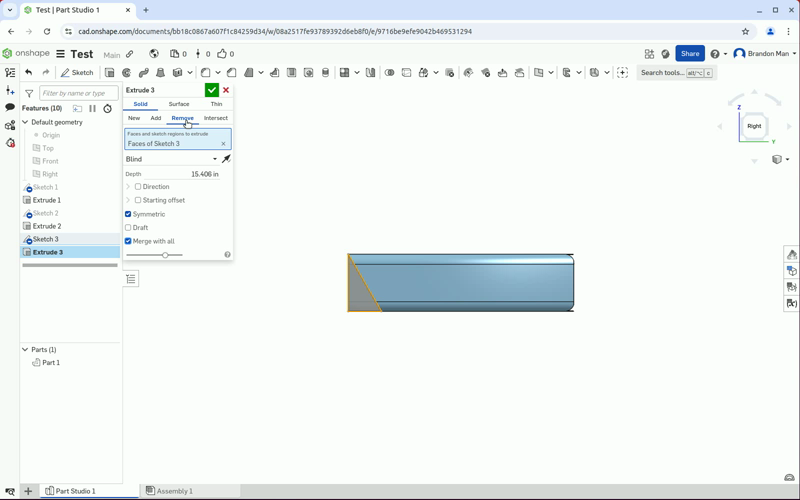
key(enter)
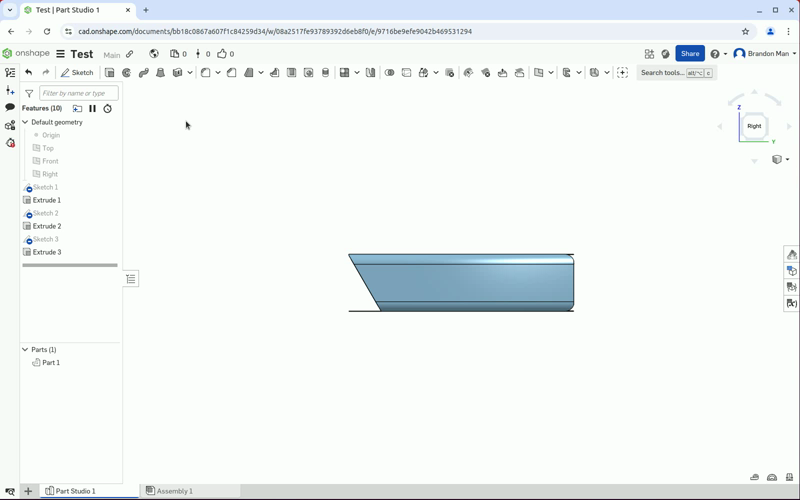
key(shift+h)
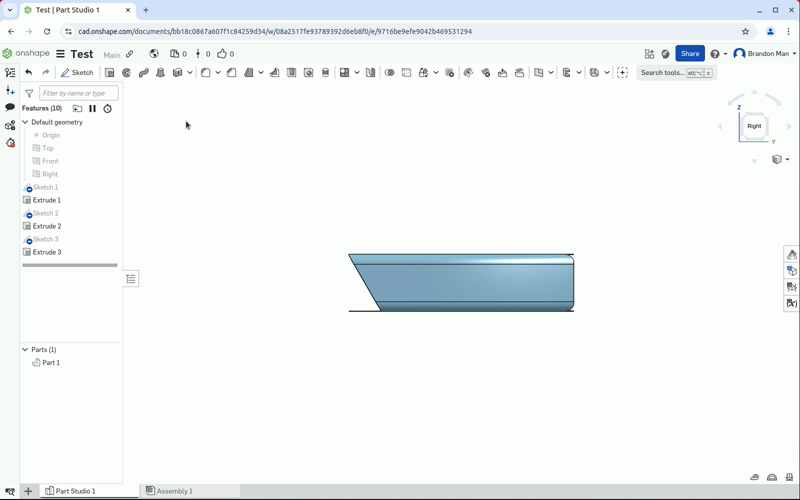
key(shift+h)
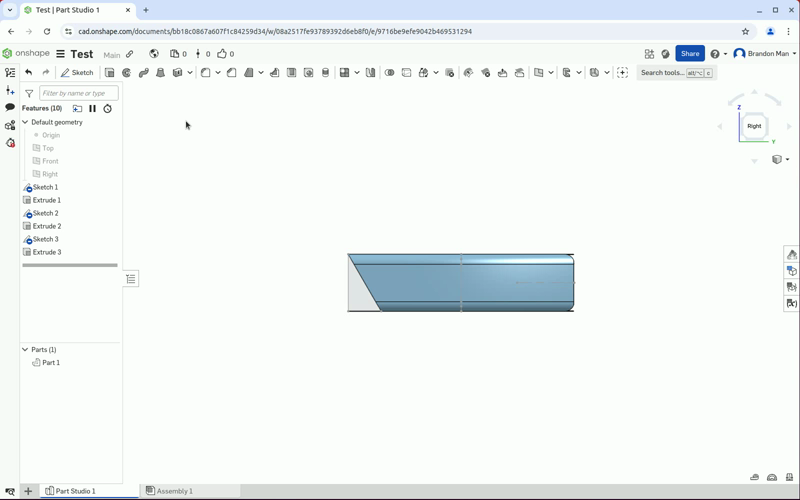
key(shift+7)
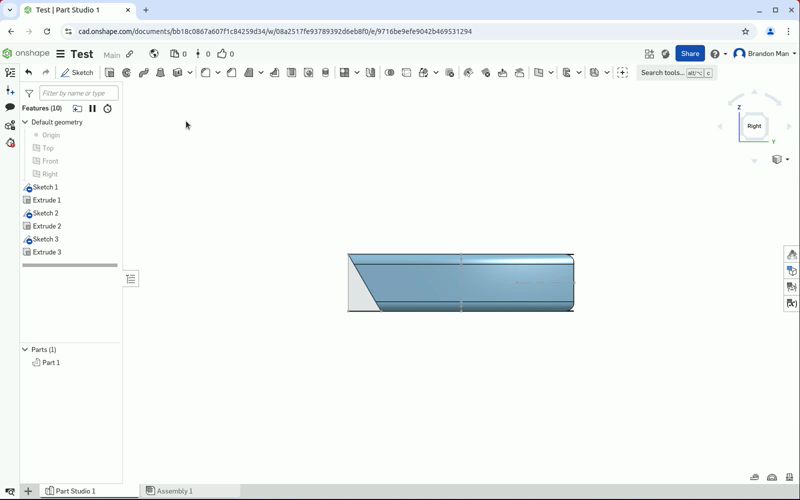
key(right, 2)
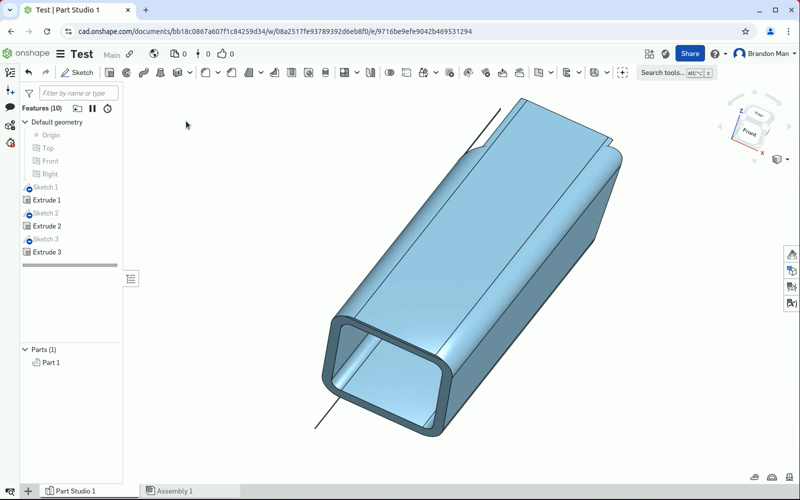
key(down, 2)
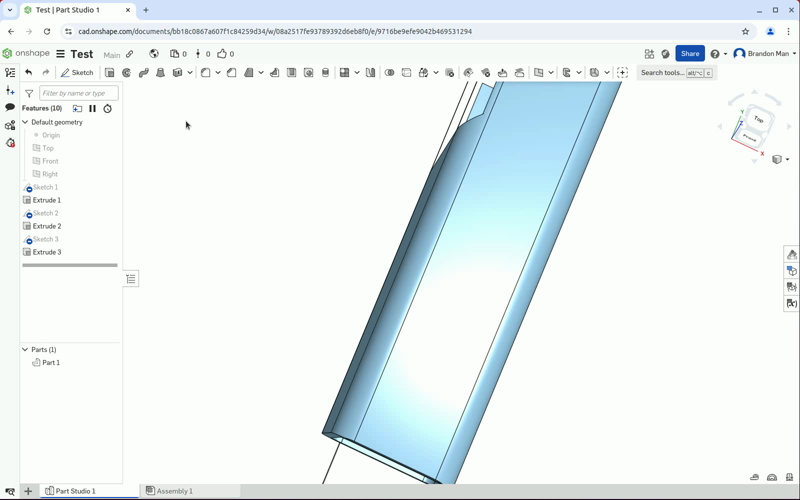
key(up, 2)
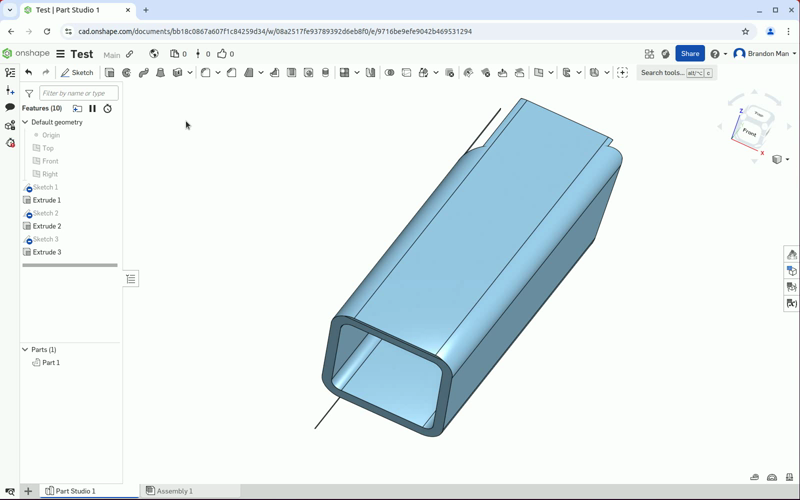
key(left, 2)
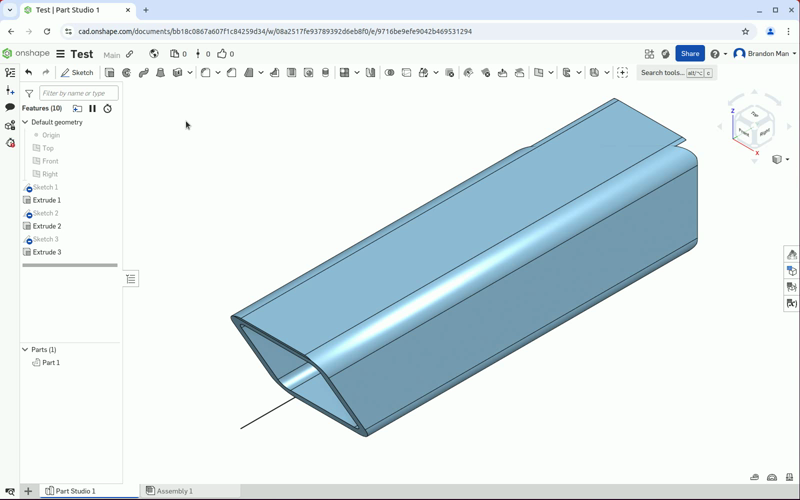
mouse_move(73, 189)
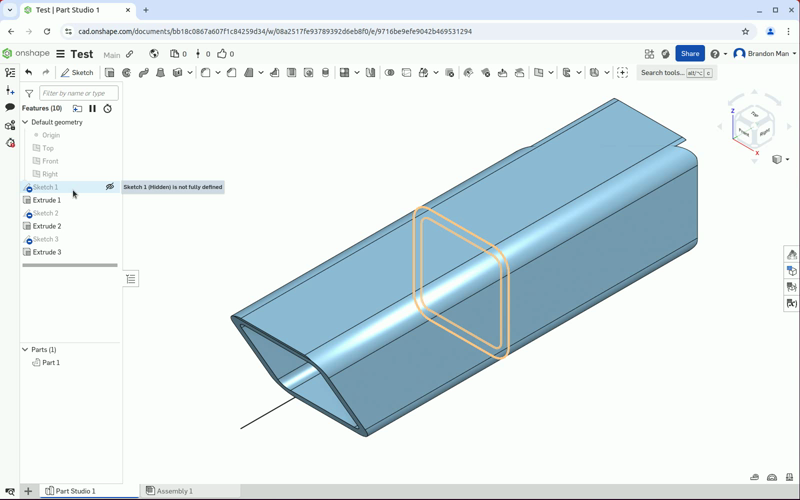
click(73, 189)